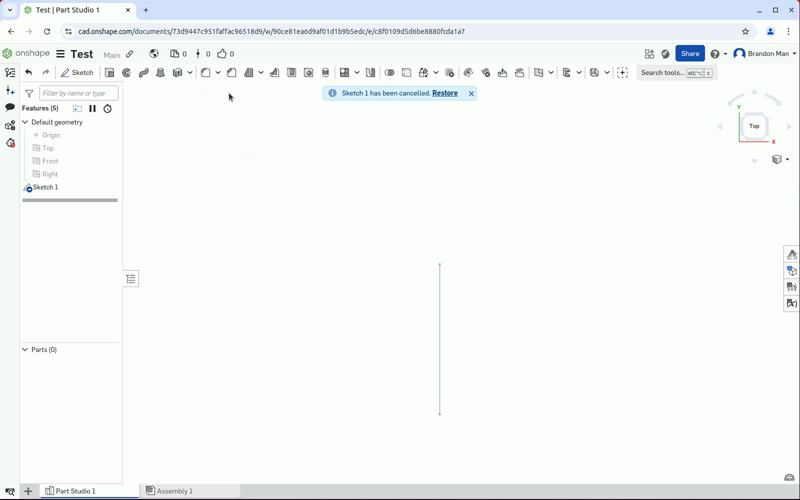
key(shift+h)
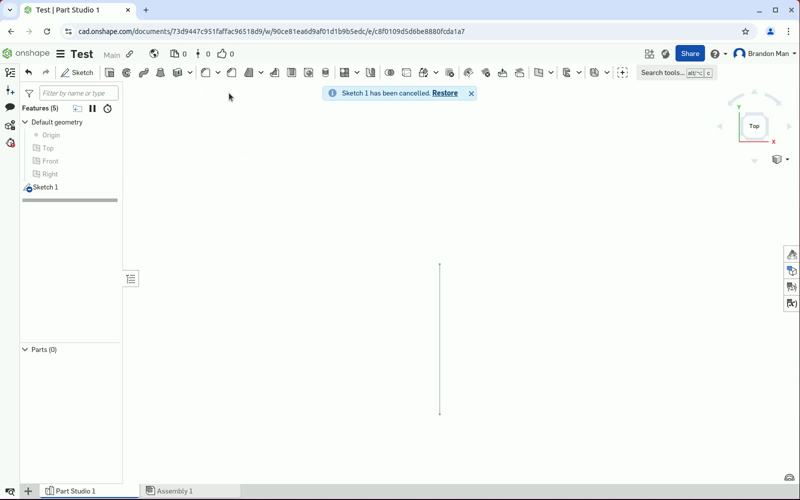
key(shift+s)
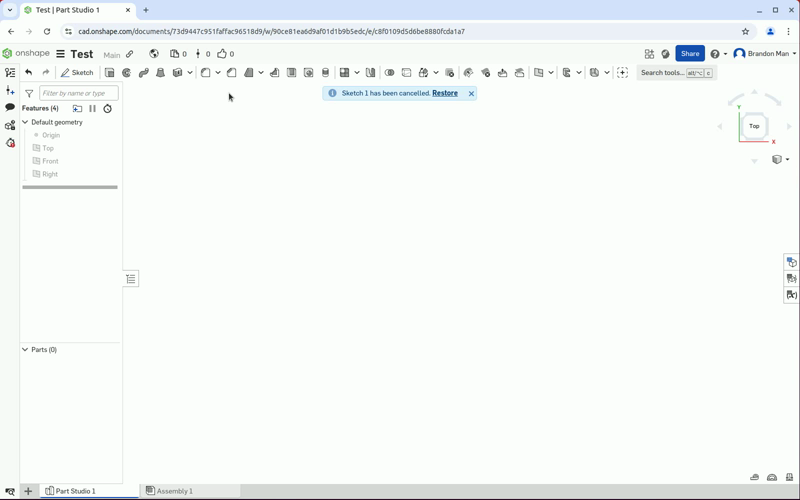
mouse_move(73, 150)
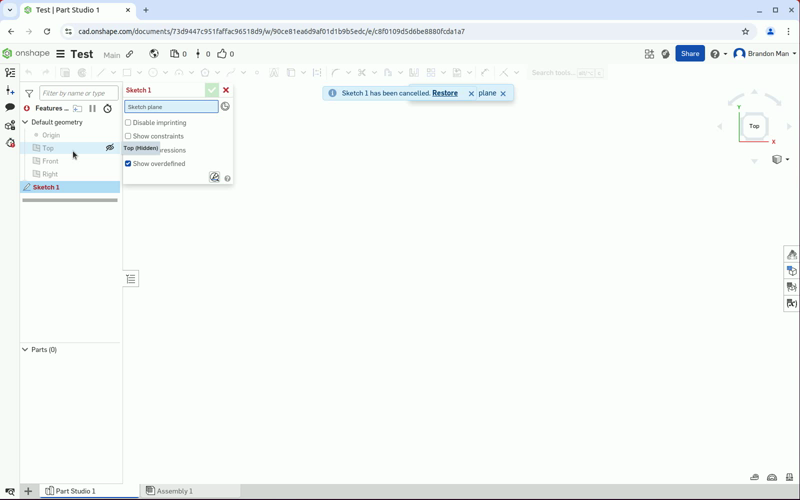
click(73, 150)
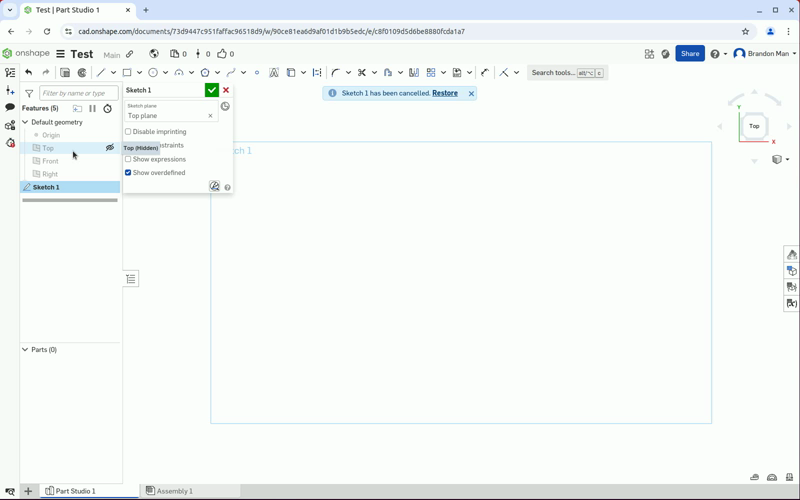
mouse_move(73, 352)
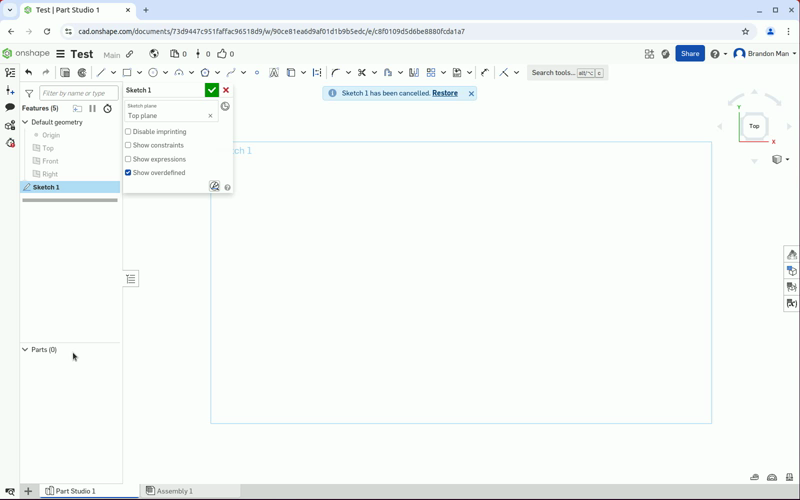
key(y)
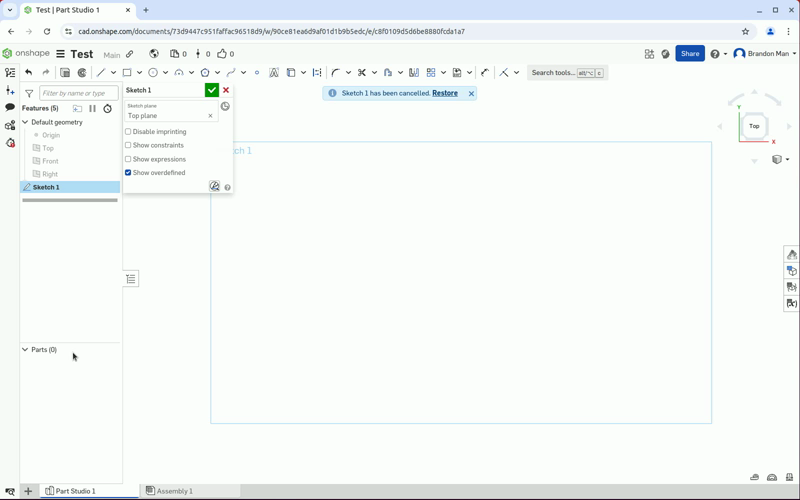
key(l)
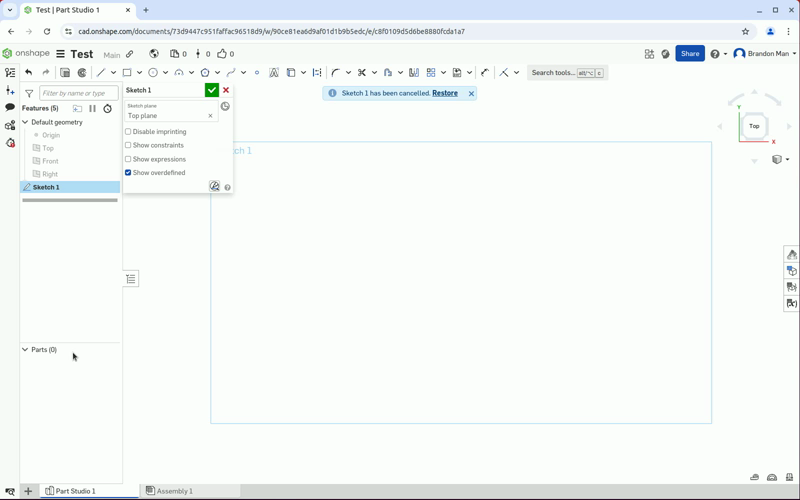
key_down(shift)
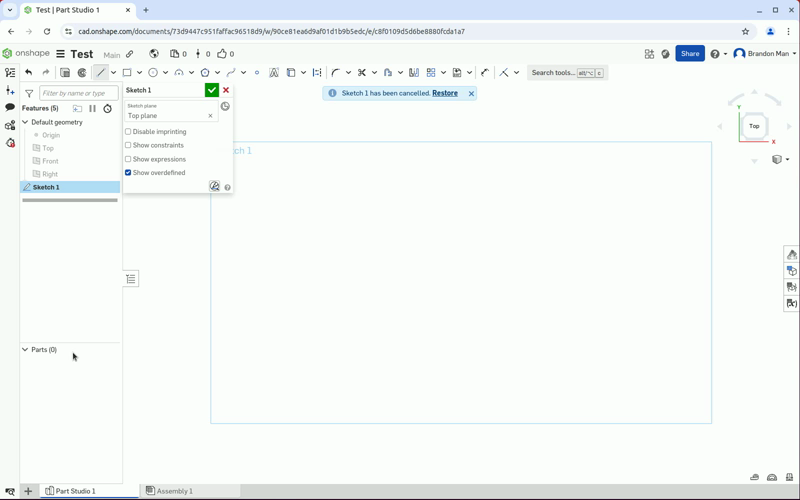
mouse_move(461, 316)
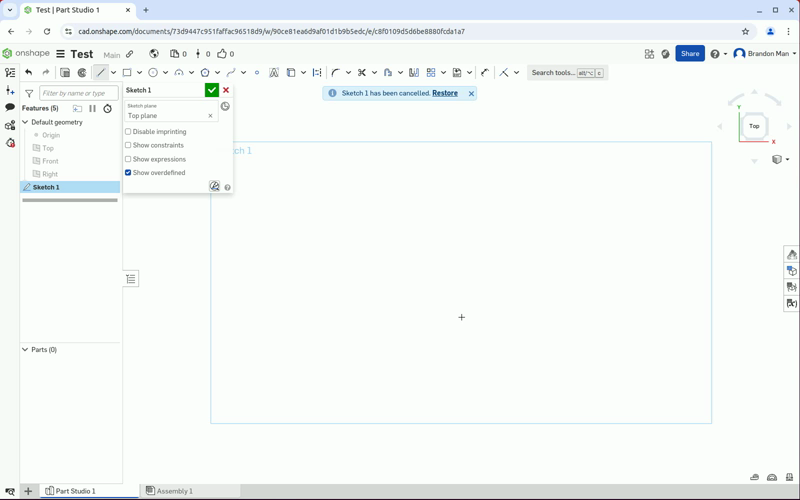
click(461, 316)
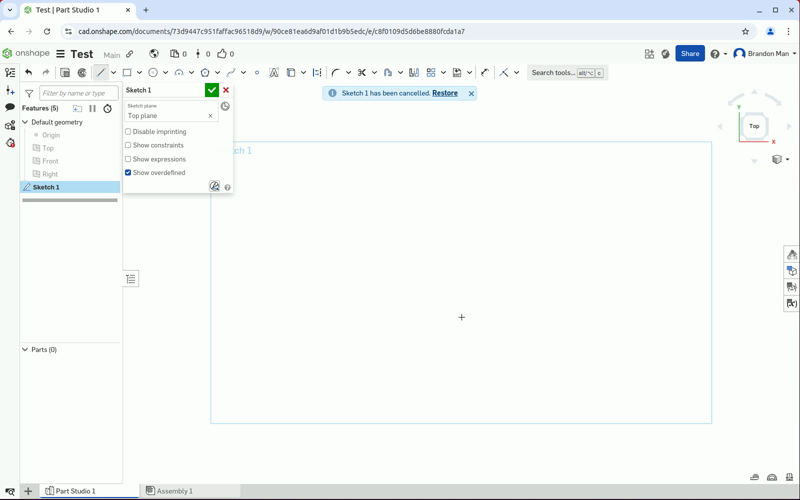
key_up(shift)
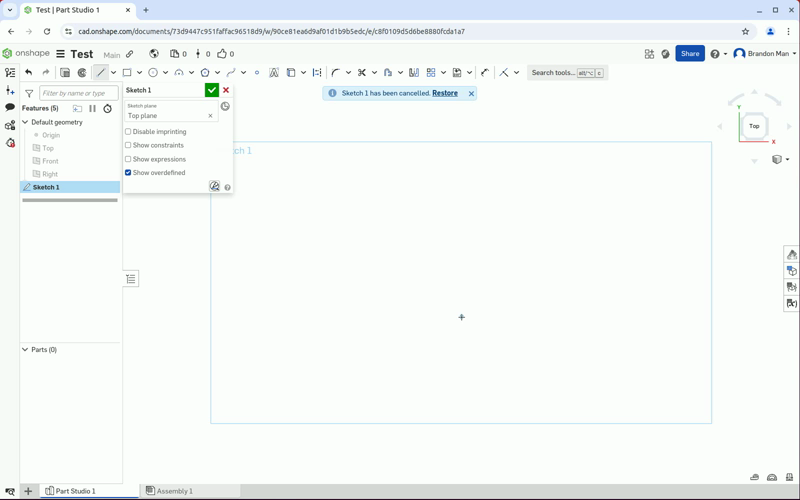
key_down(shift)
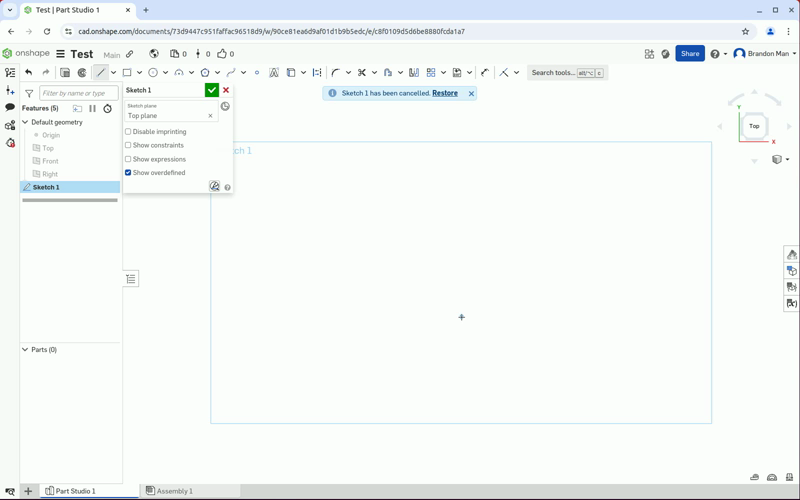
mouse_move(536, 316)
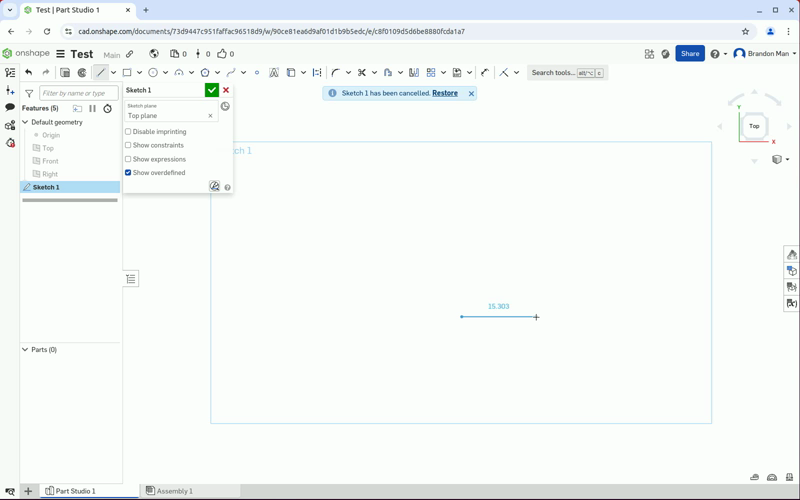
click(536, 316)
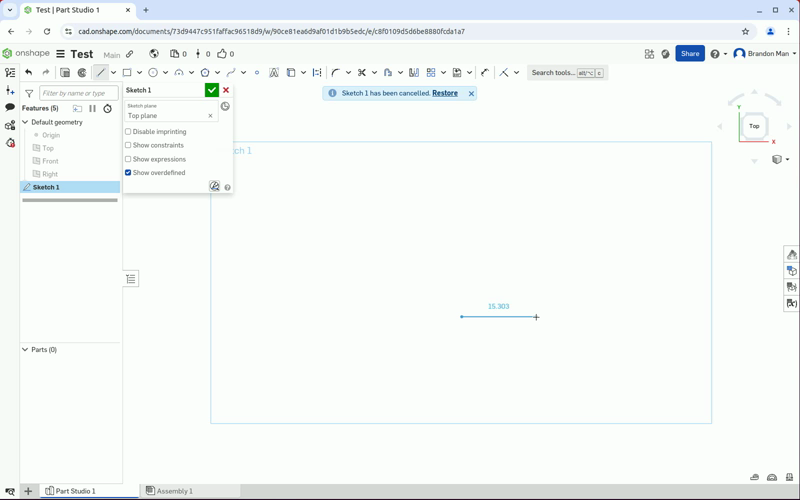
key_up(shift)
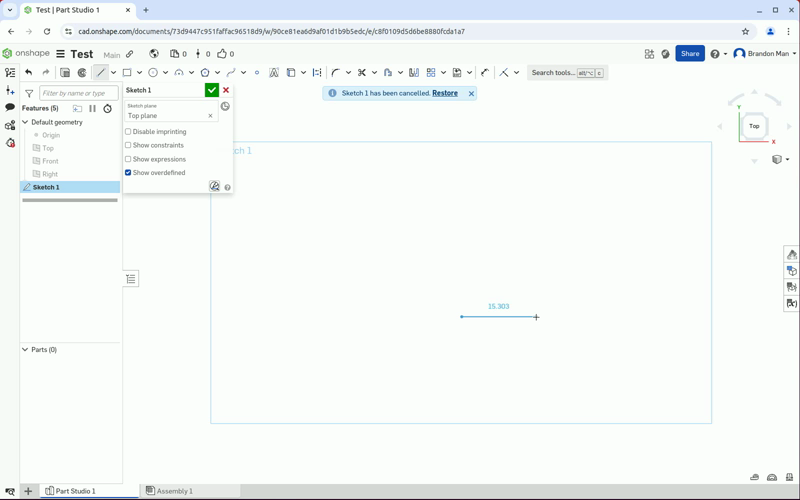
key_down(shift)
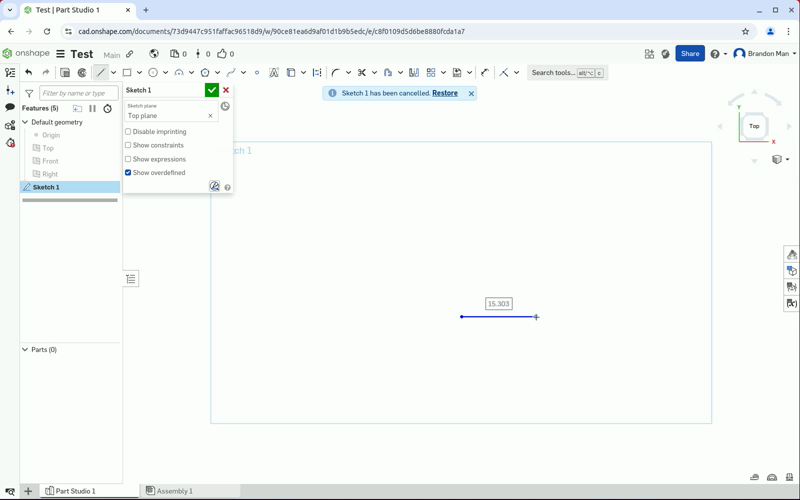
mouse_move(536, 242)
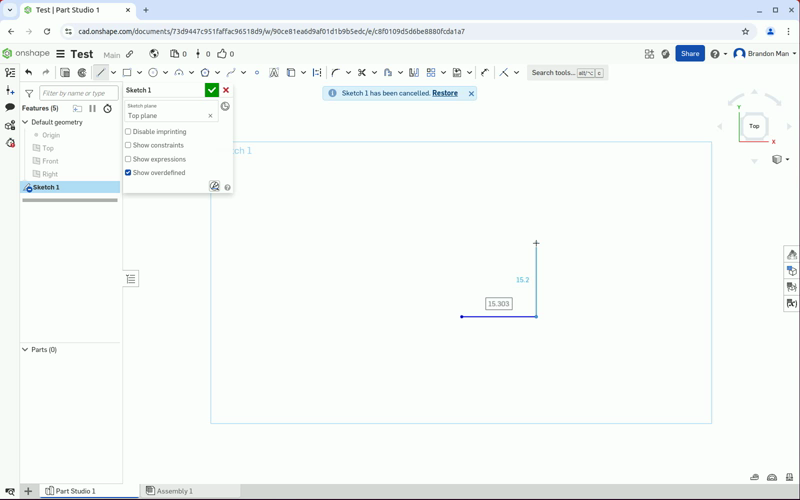
click(536, 242)
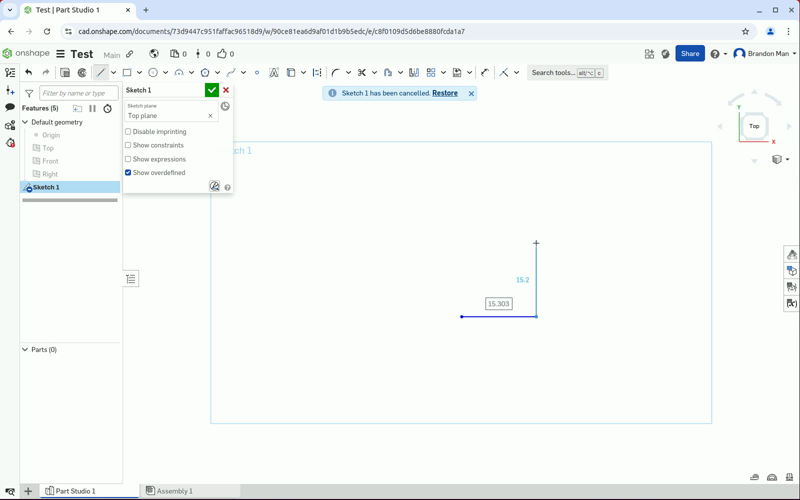
key_up(shift)
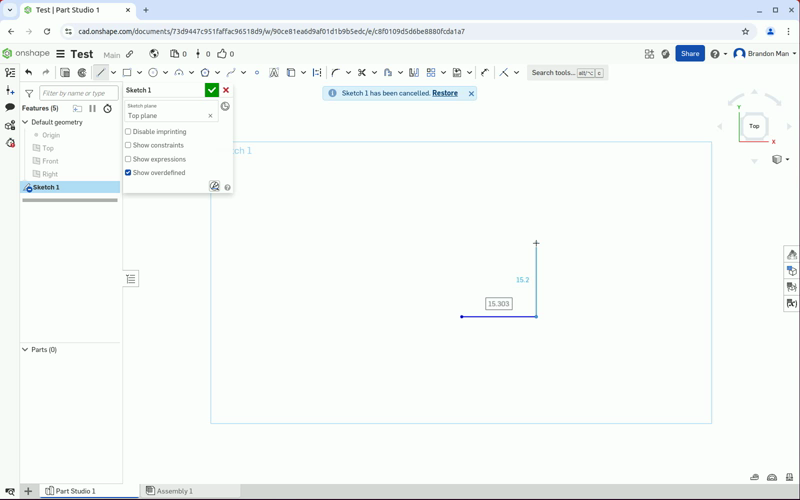
key_down(shift)
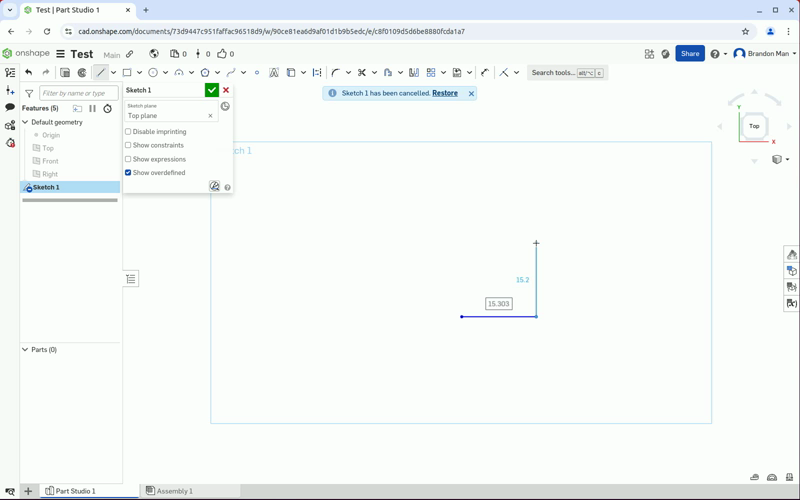
mouse_move(566, 242)
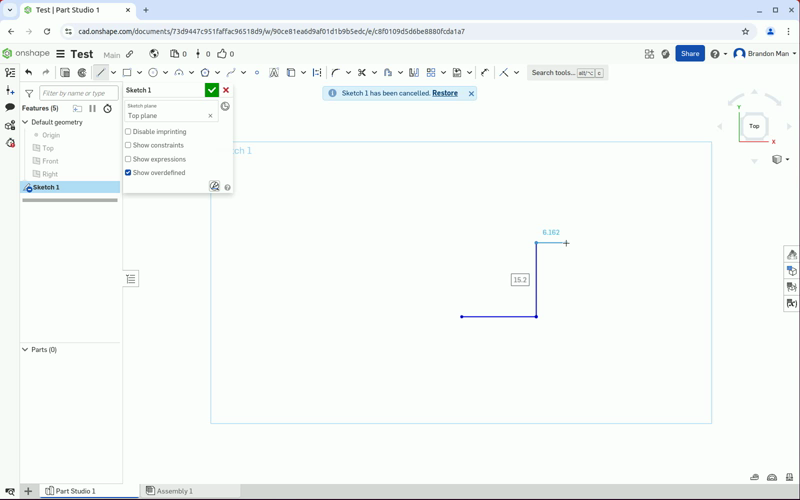
mouse_move(499, 242)
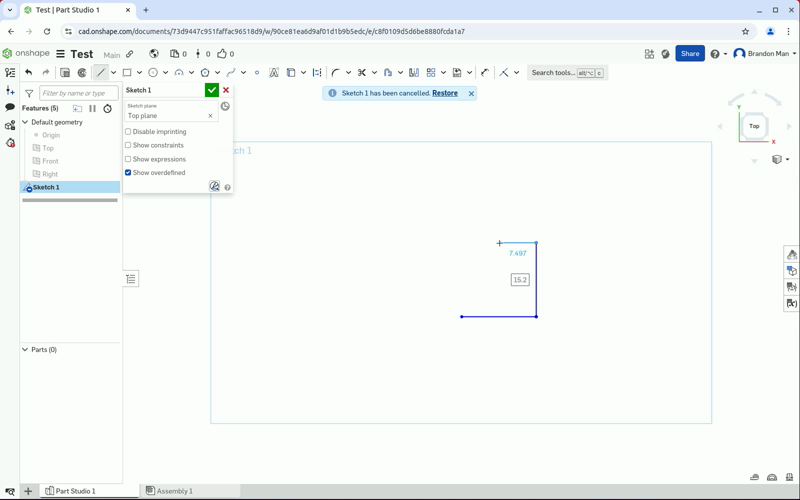
click(499, 242)
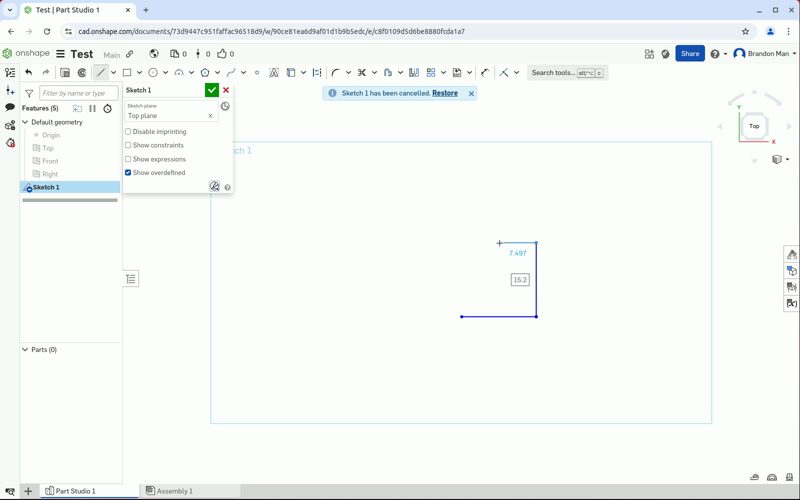
key_up(shift)
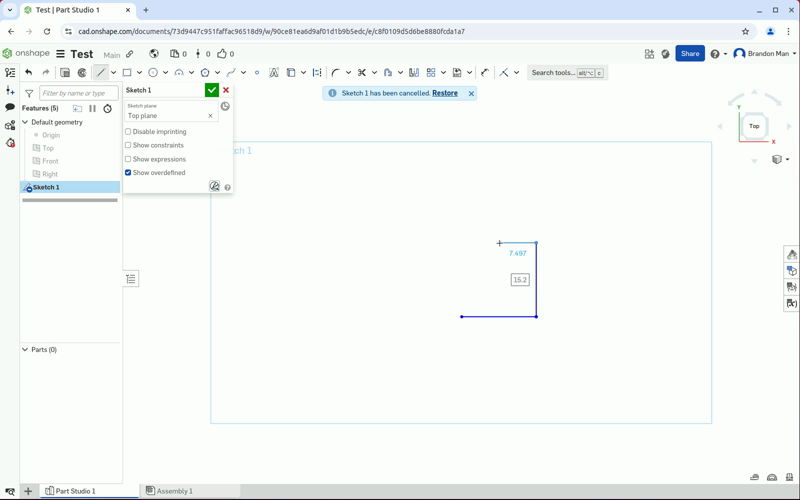
key_down(shift)
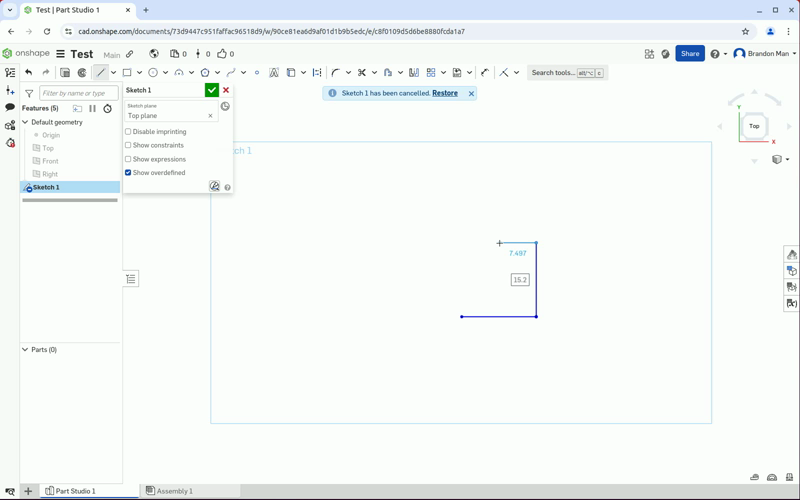
mouse_move(529, 242)
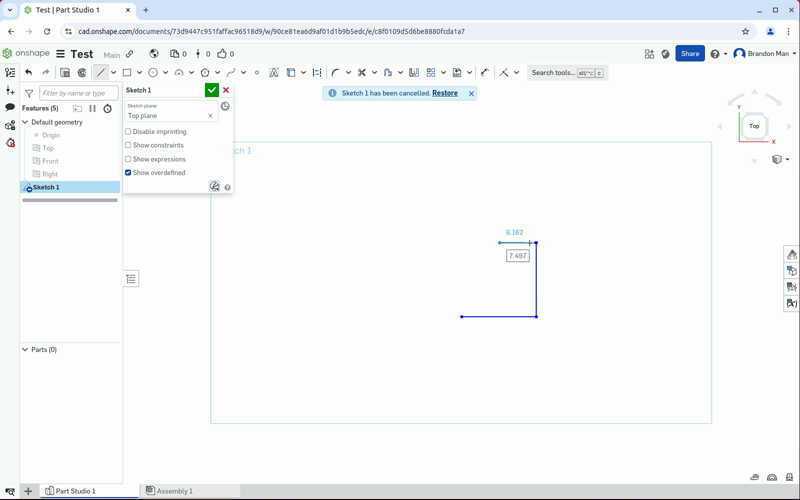
mouse_move(461, 242)
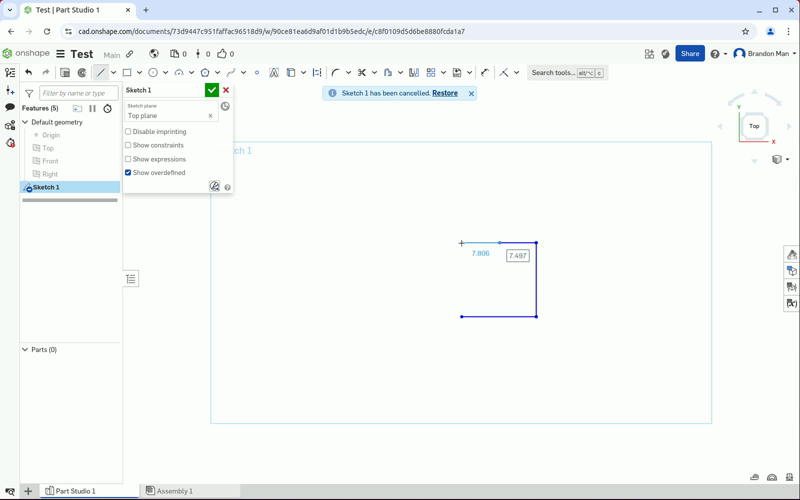
click(461, 242)
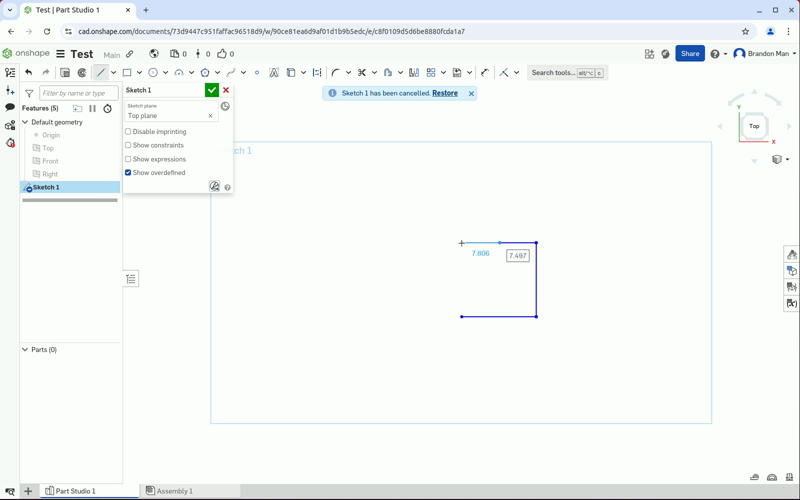
key_up(shift)
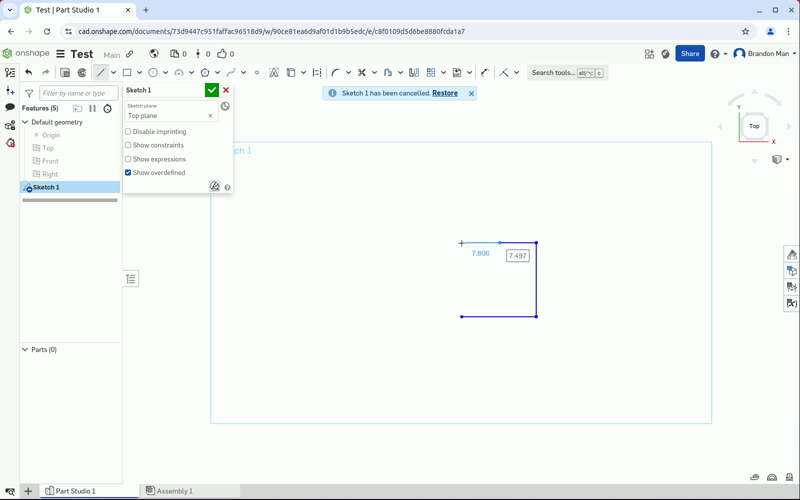
key_down(shift)
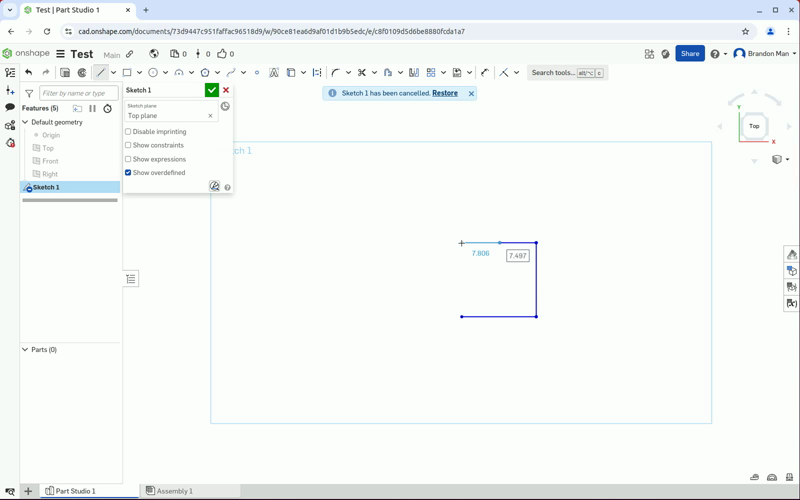
mouse_move(492, 242)
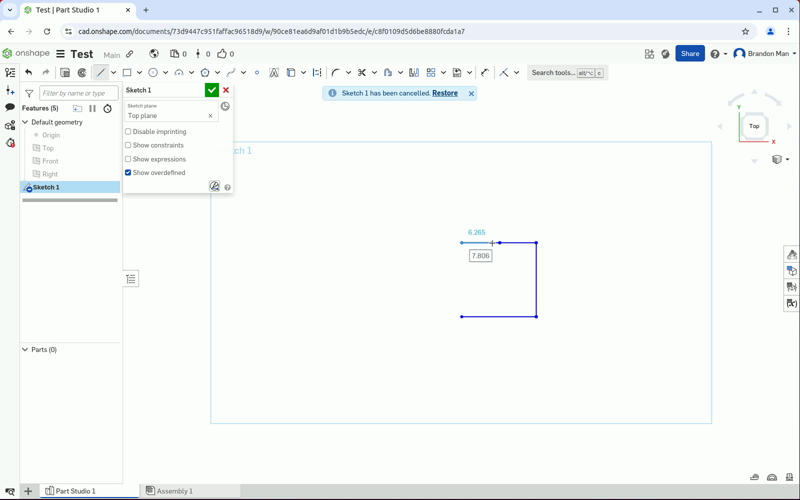
mouse_move(461, 279)
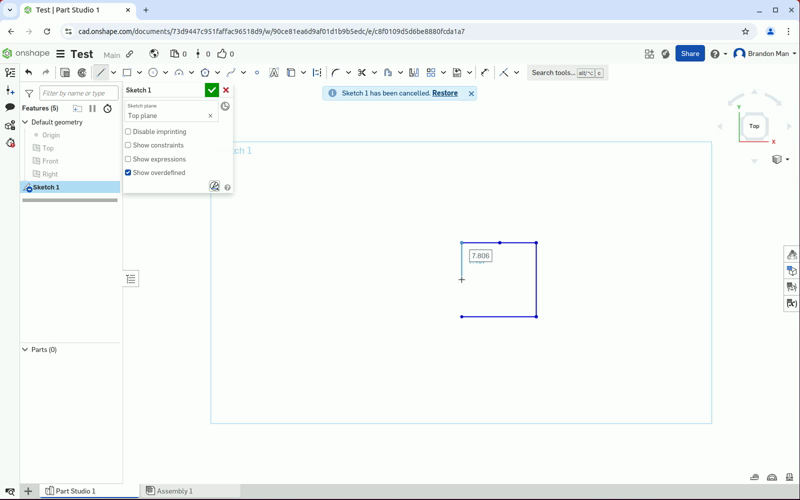
click(461, 279)
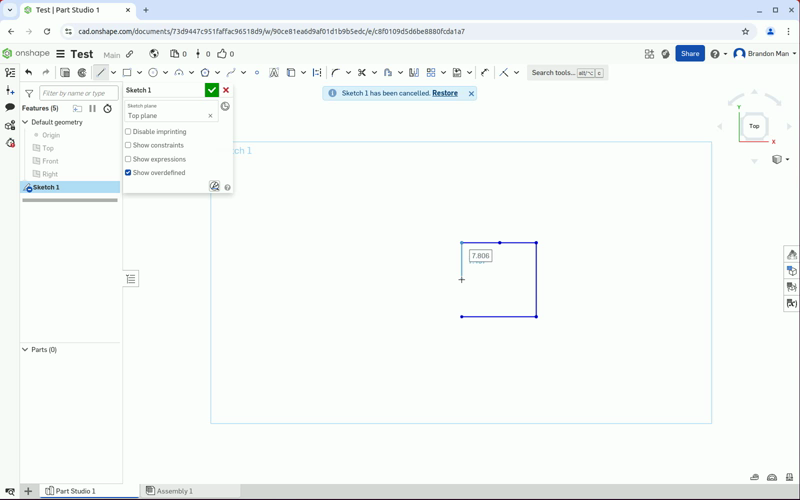
key_up(shift)
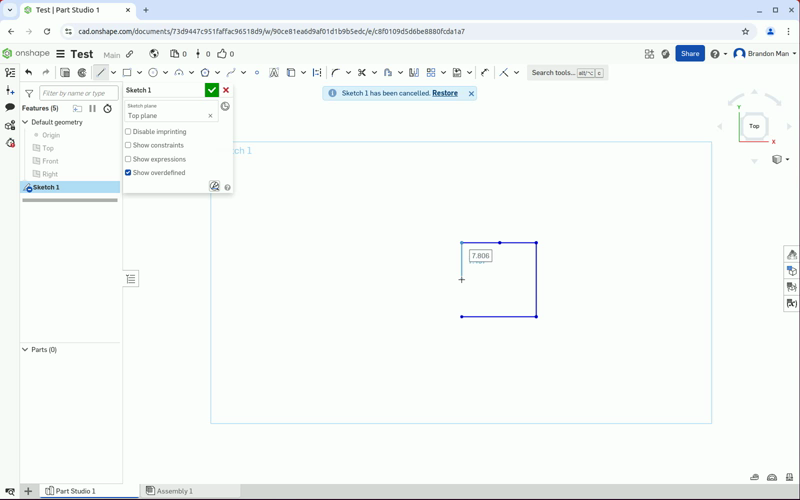
mouse_move(492, 279)
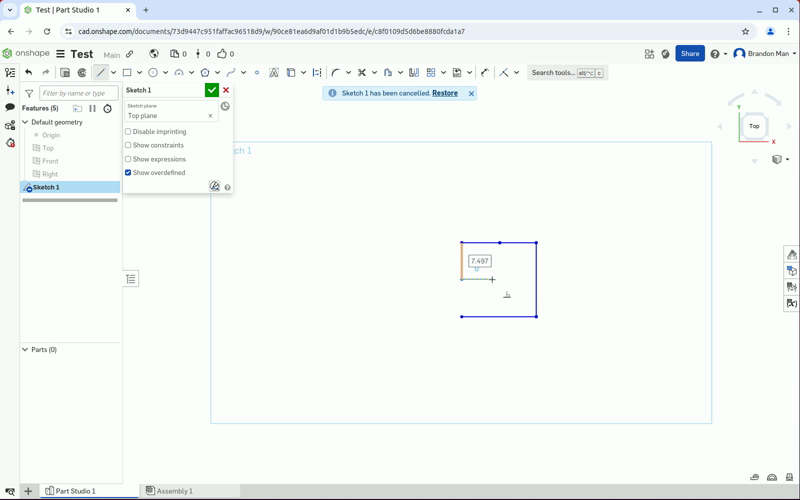
key_down(shift)
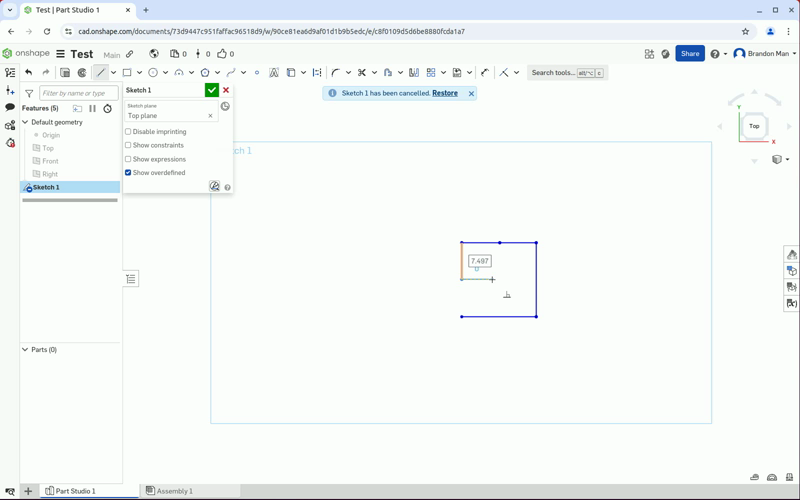
mouse_move(461, 316)
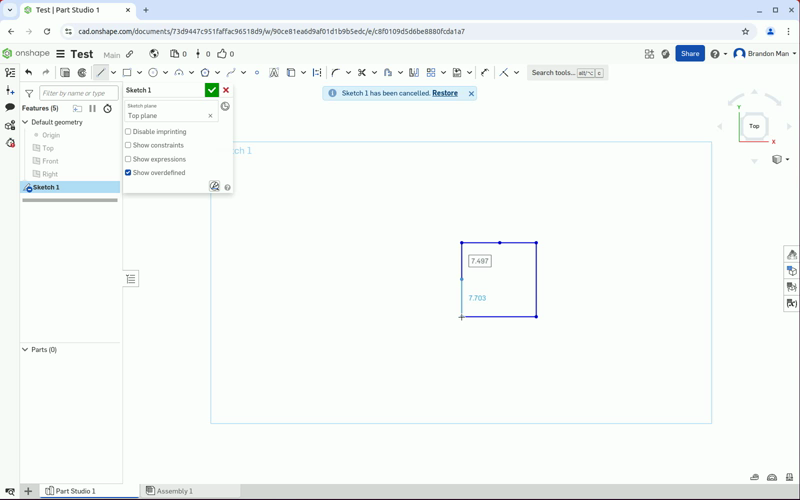
key_up(shift)
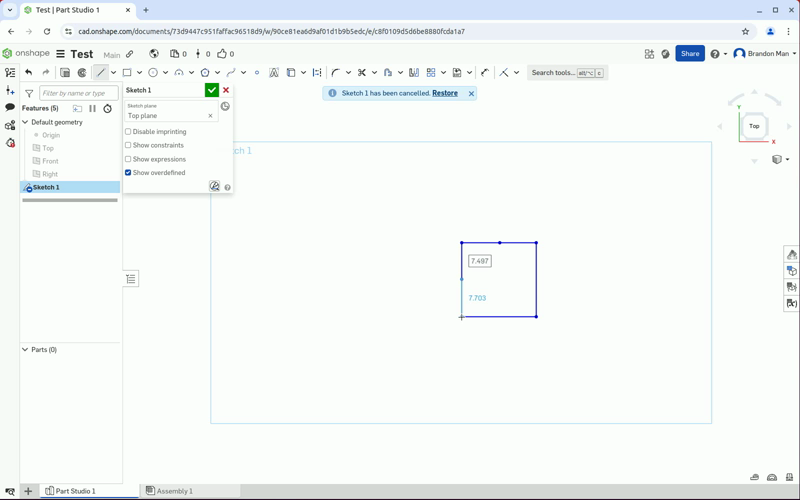
click(461, 316)
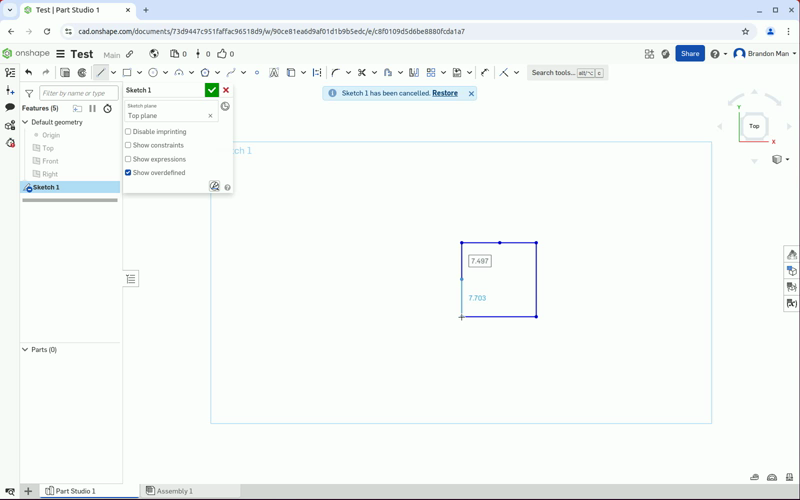
key(esc)
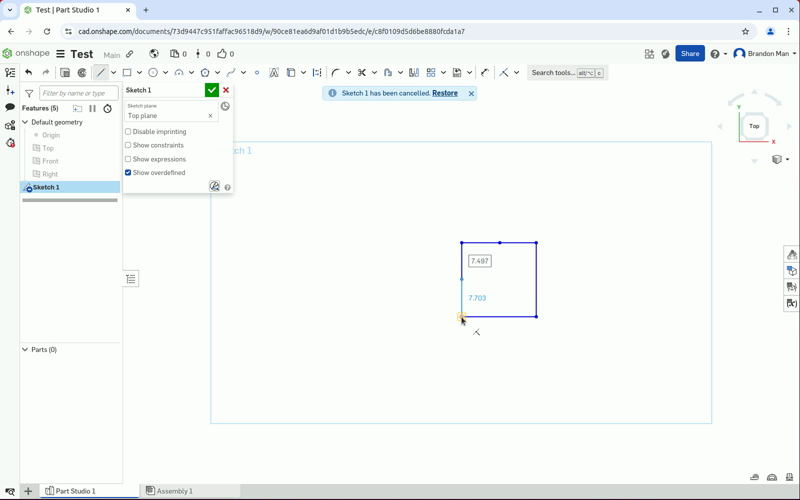
mouse_move(494, 262)
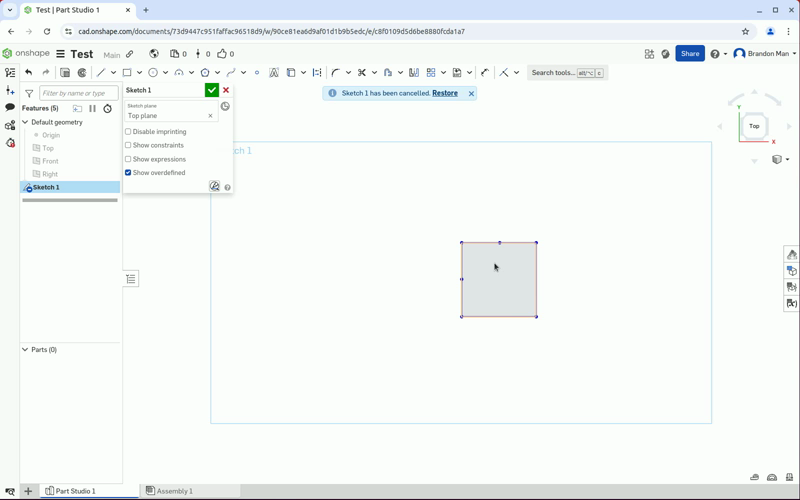
click(494, 262)
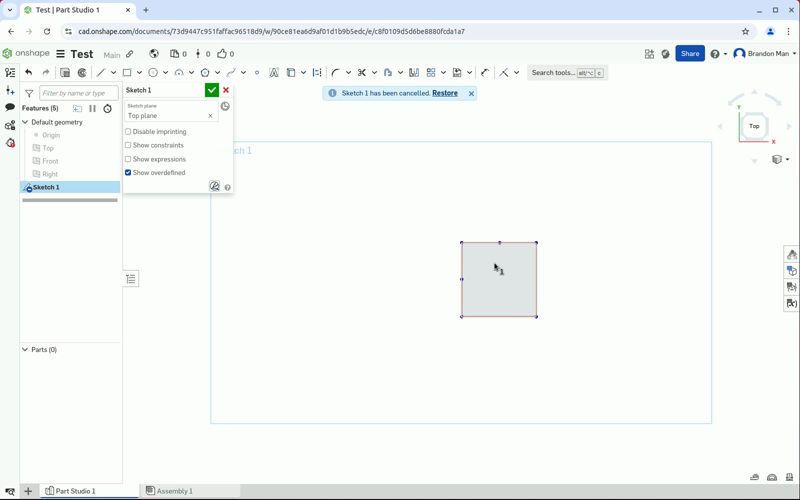
mouse_move(73, 352)
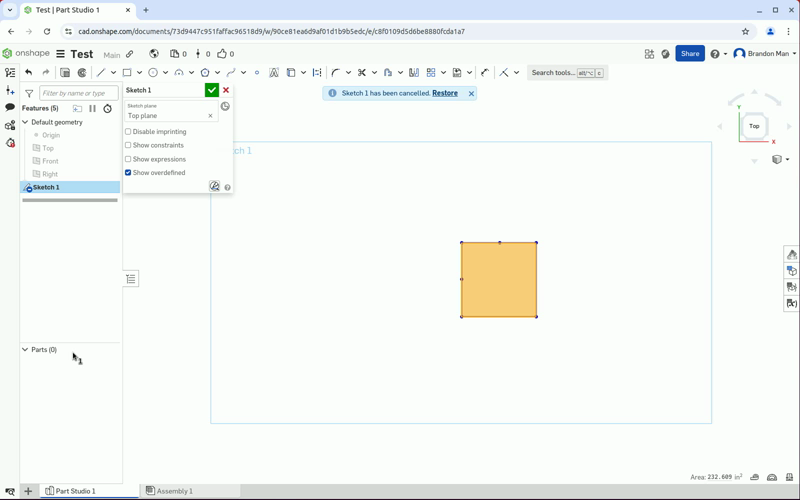
key(shift+y)
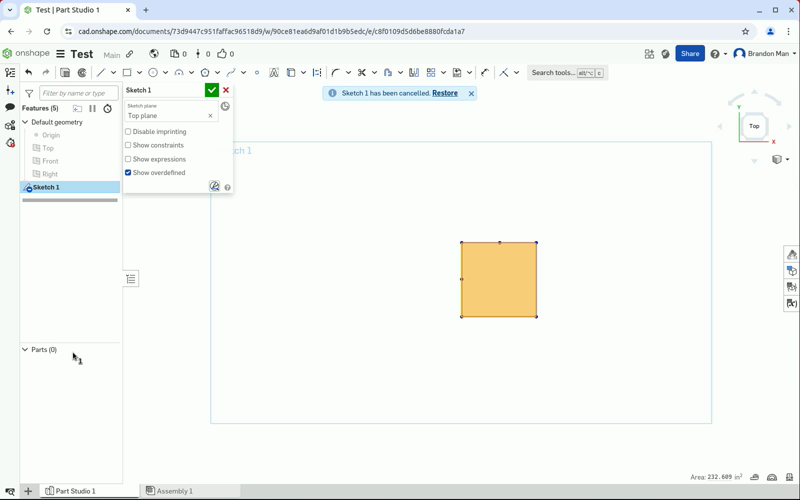
key(shift+e)
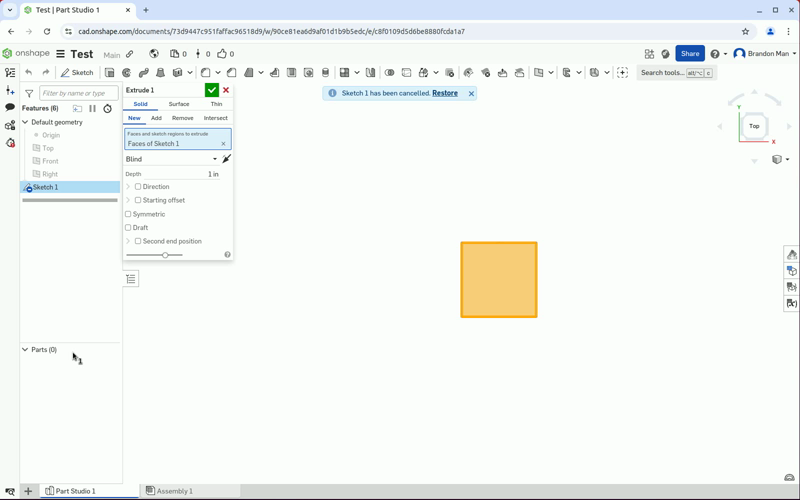
mouse_move(143, 106)
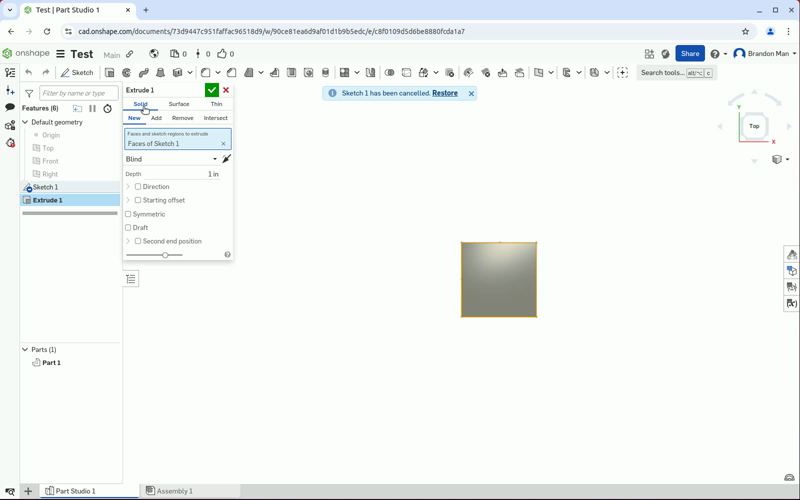
click(143, 106)
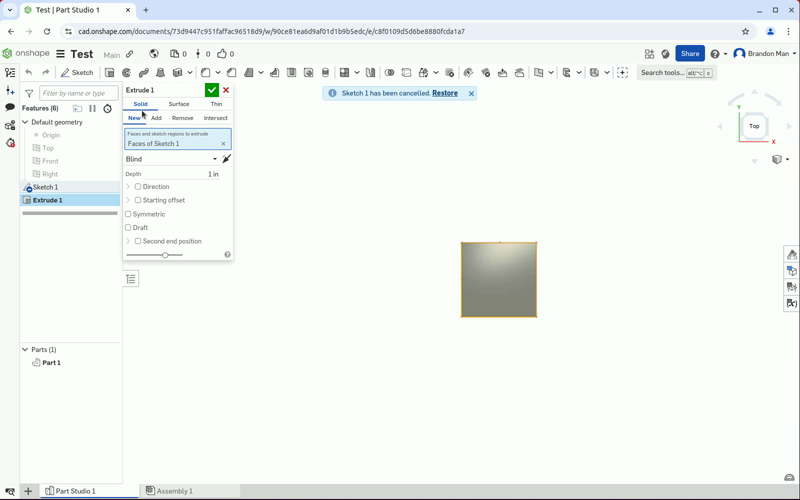
mouse_move(137, 120)
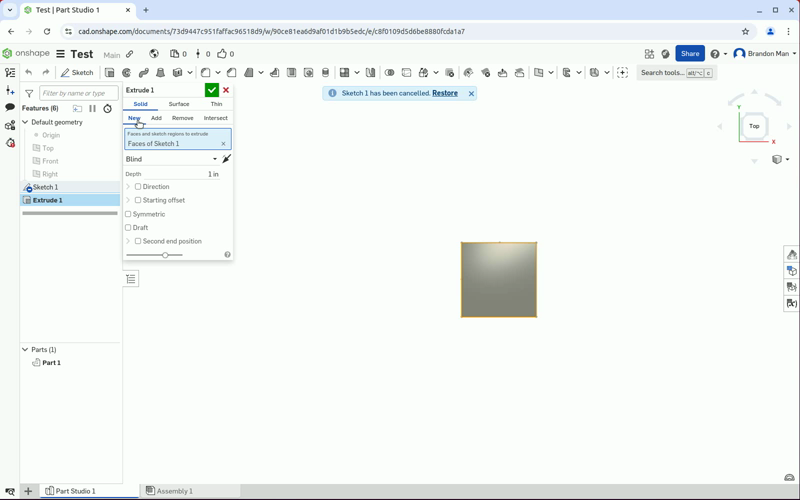
click(137, 120)
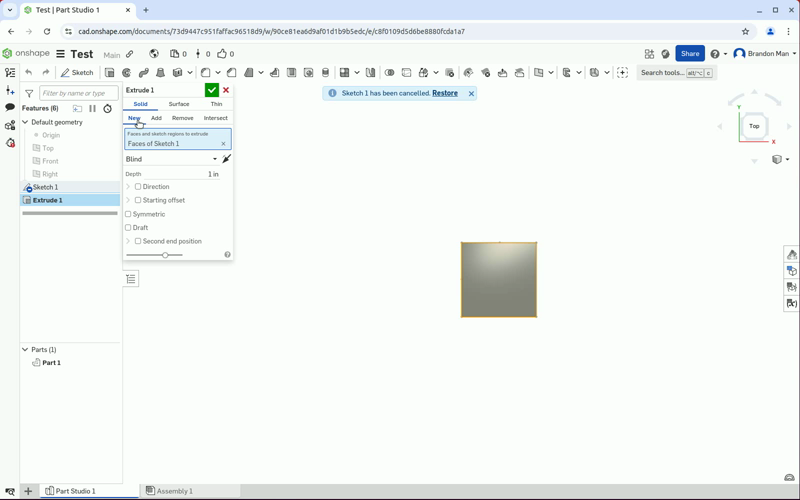
key(tab, 4)
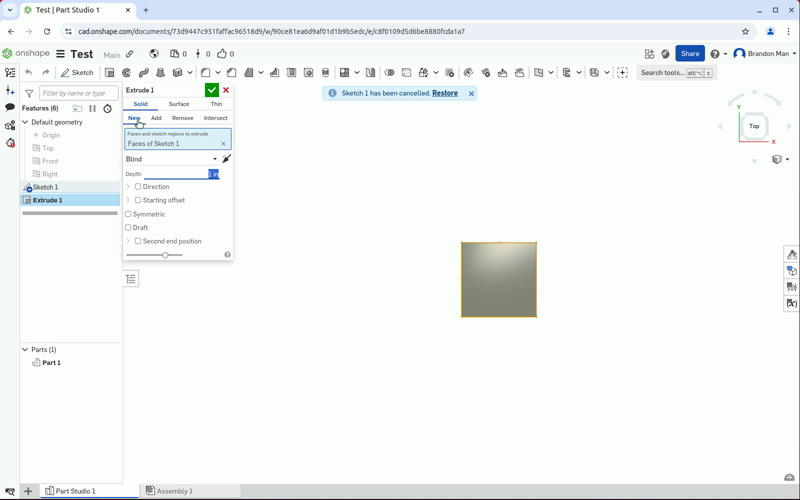
text(15.165)
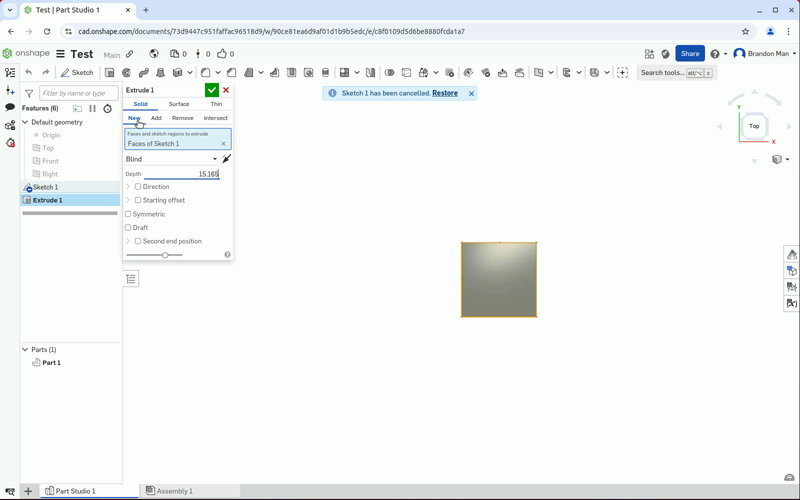
key(enter)
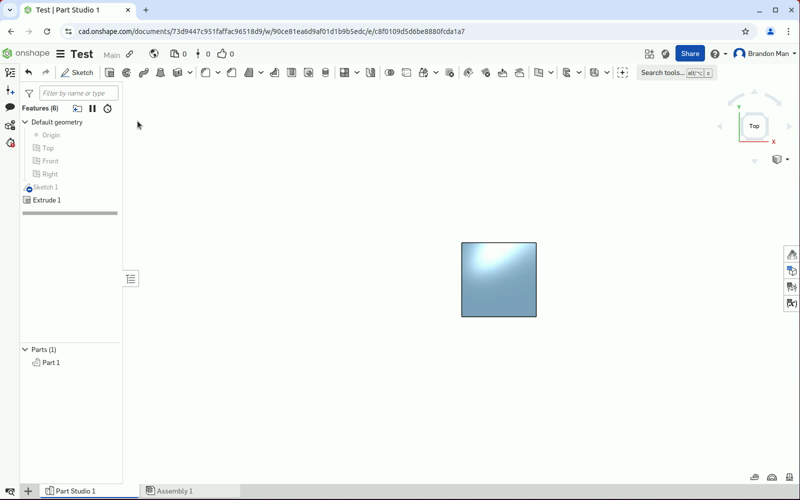
key(shift+h)
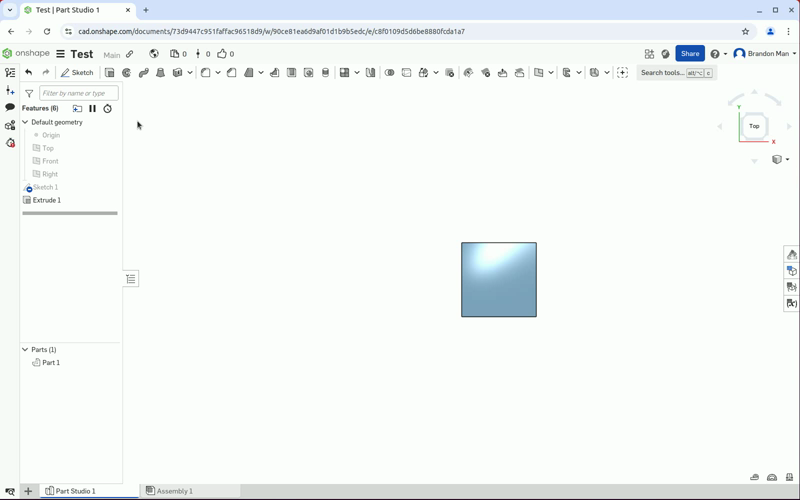
key(shift+h)
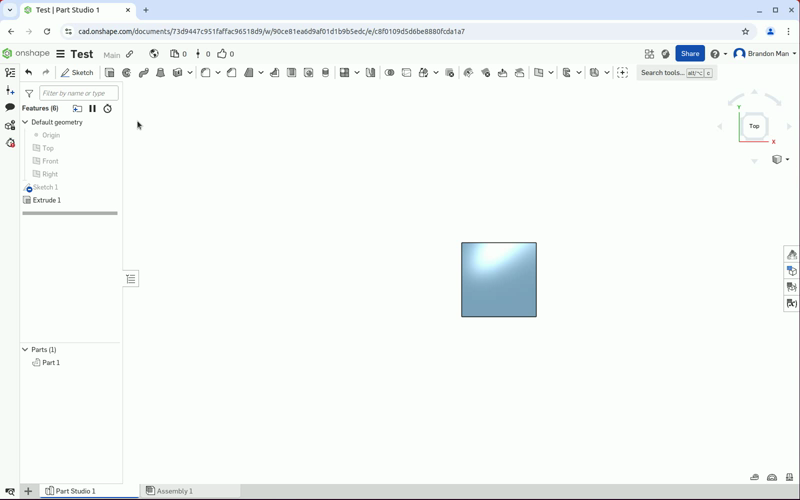
mouse_move(73, 189)
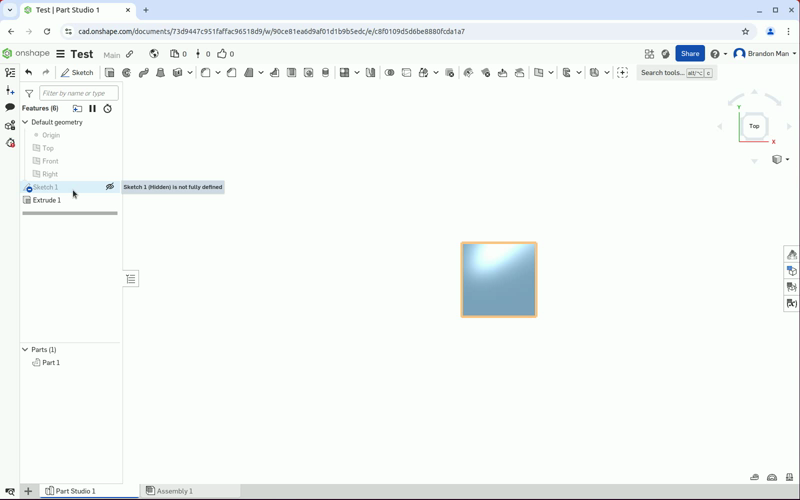
click(73, 189)
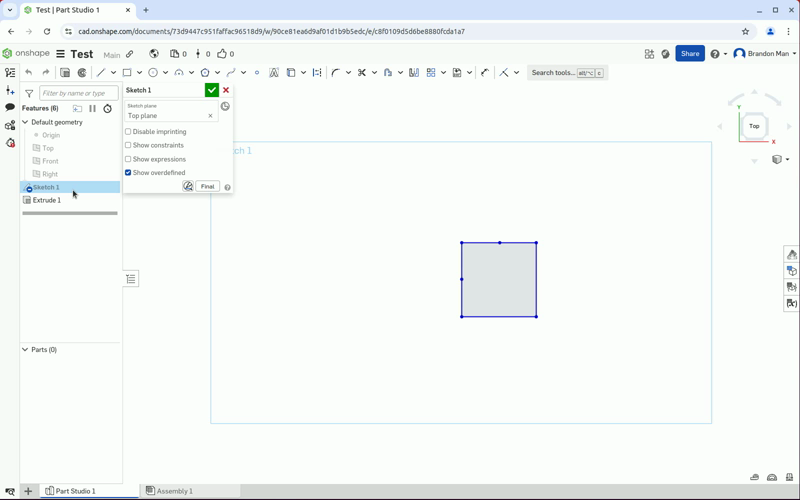
mouse_move(229, 92)
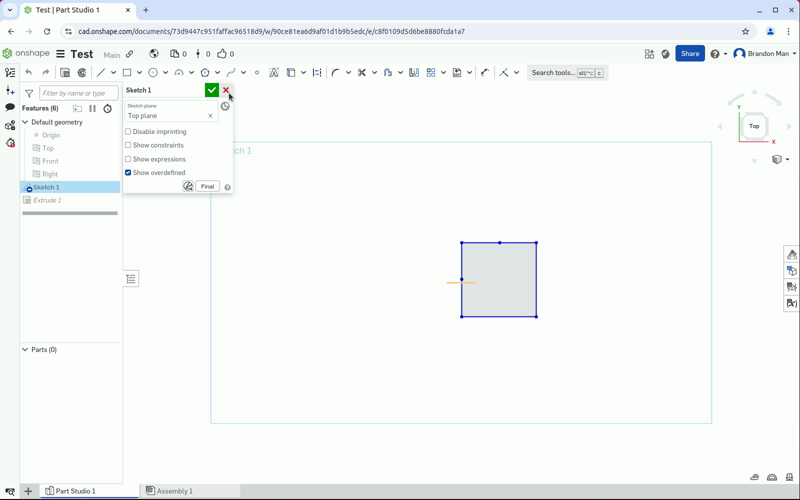
click(229, 92)
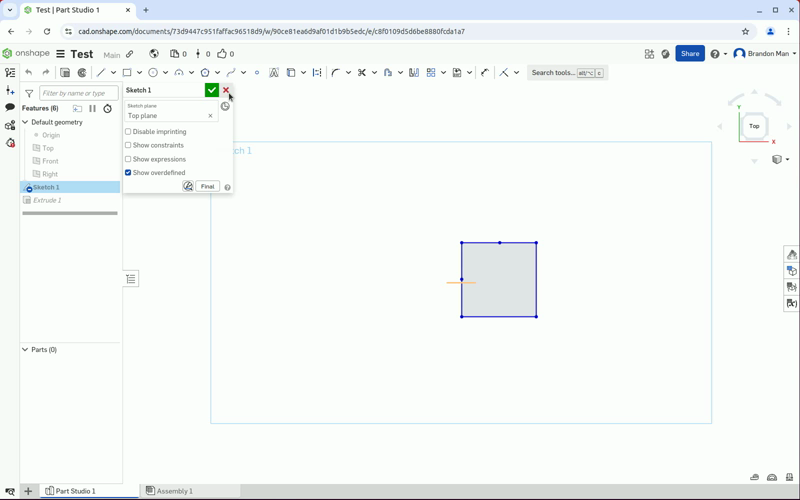
key(shift+s)
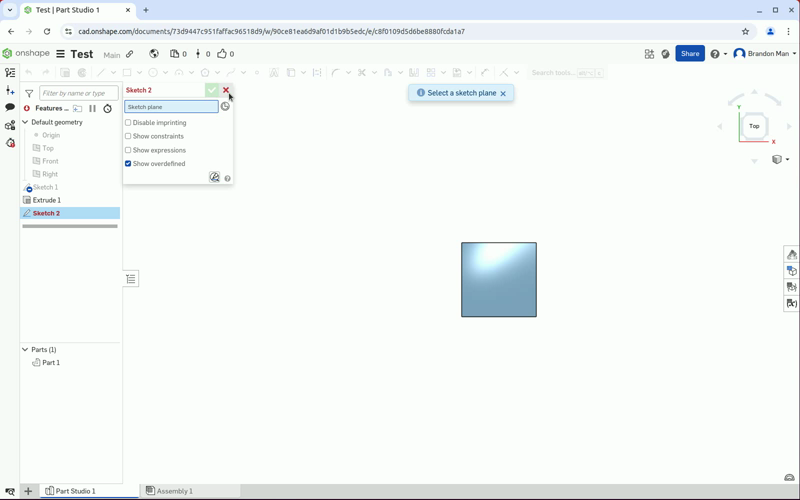
mouse_move(73, 150)
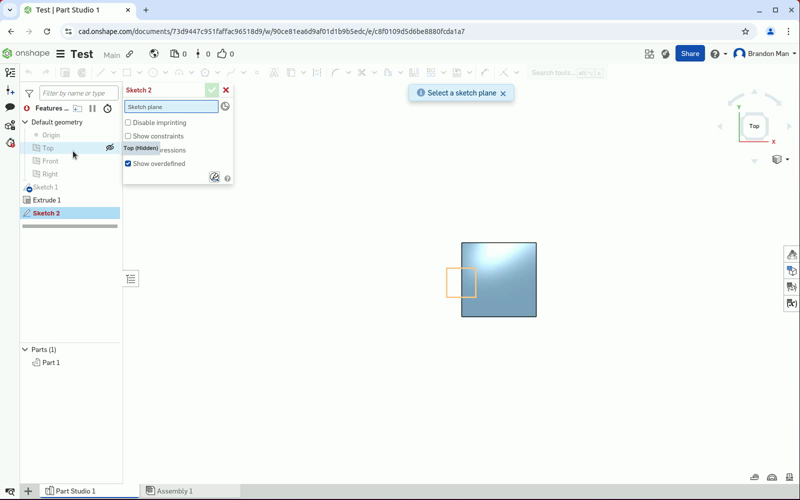
click(73, 150)
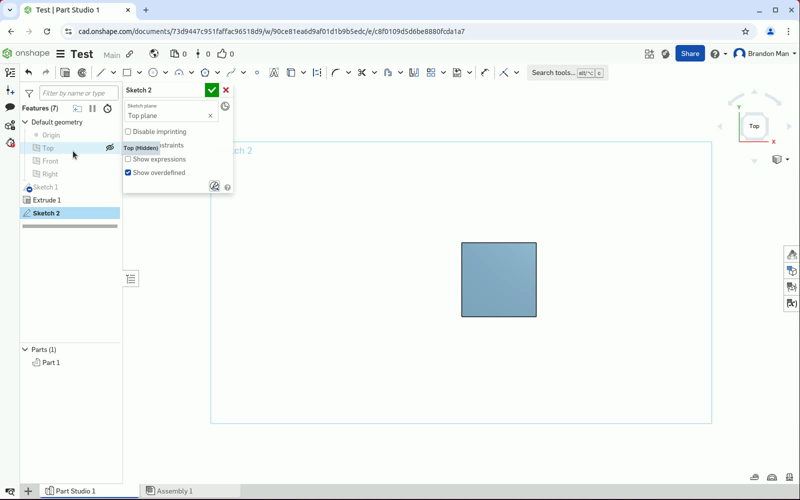
mouse_move(73, 352)
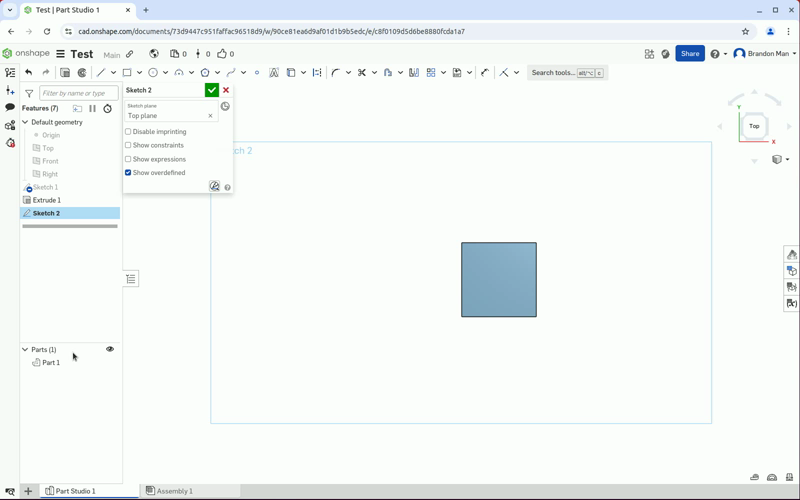
key(y)
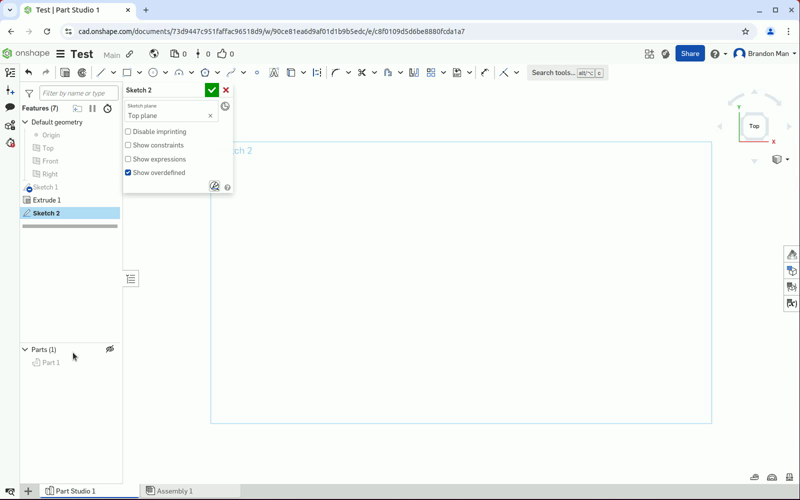
key(l)
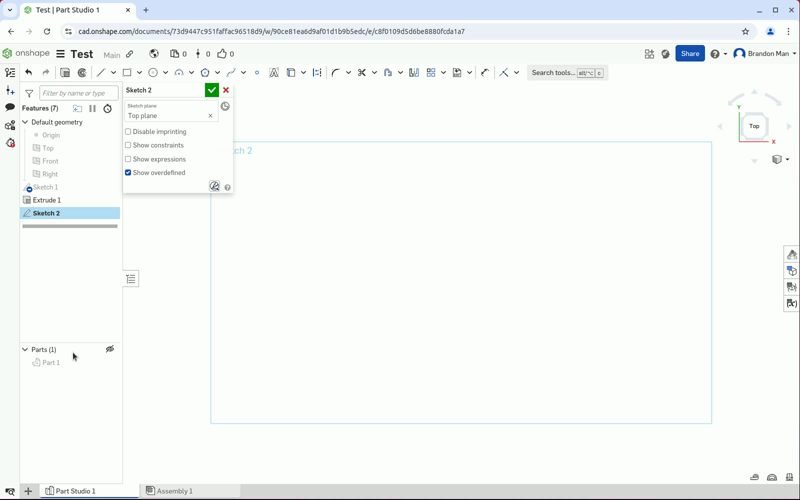
key_down(shift)
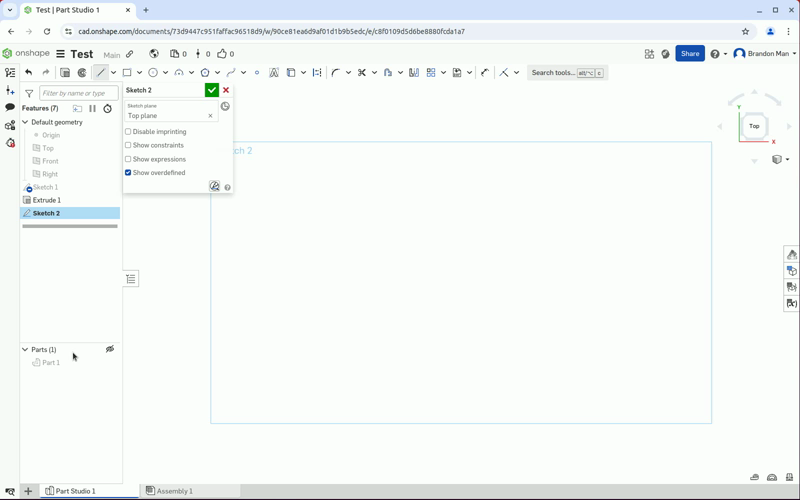
mouse_move(461, 206)
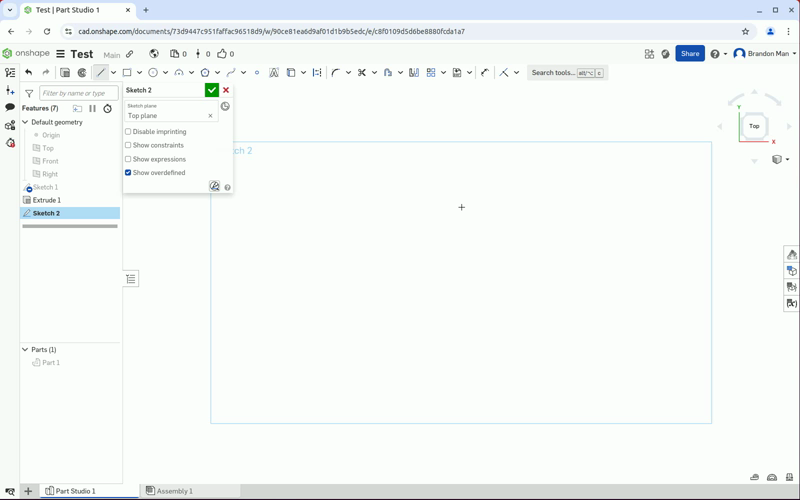
click(461, 206)
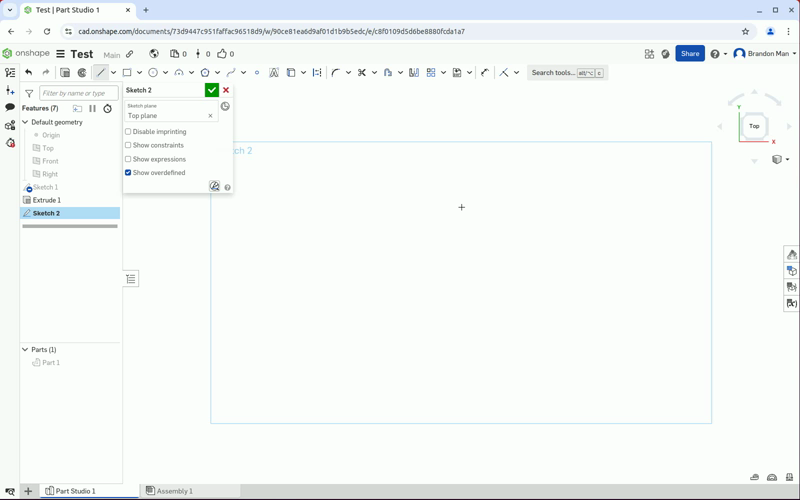
key_up(shift)
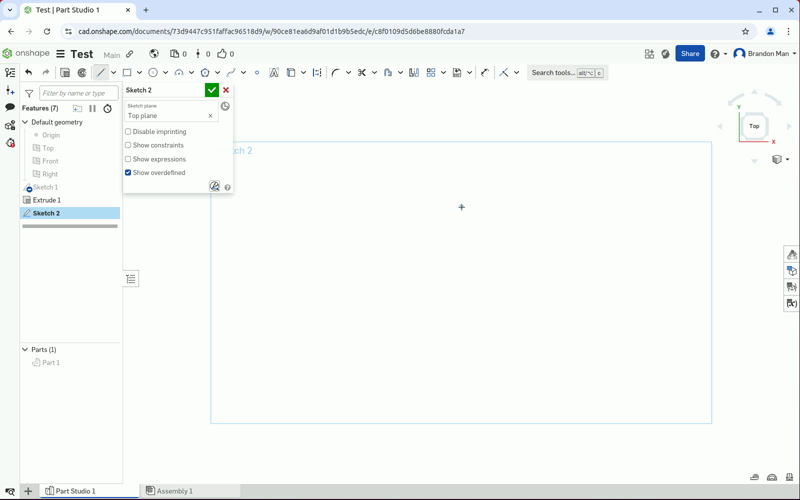
key_down(shift)
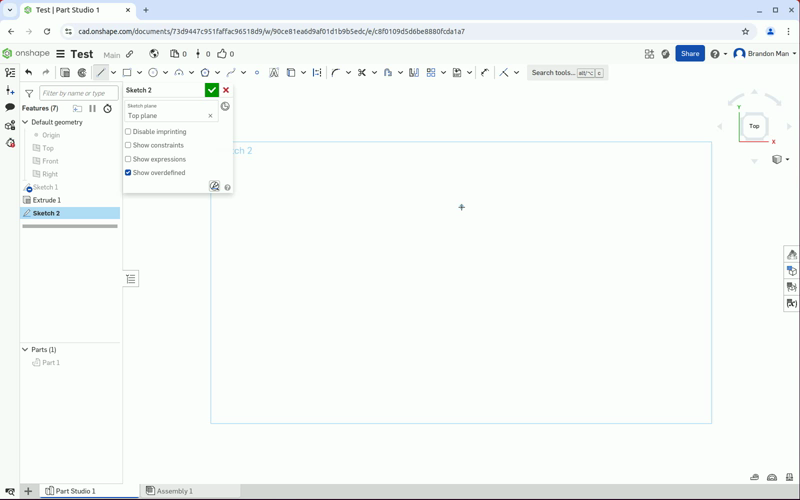
mouse_move(492, 206)
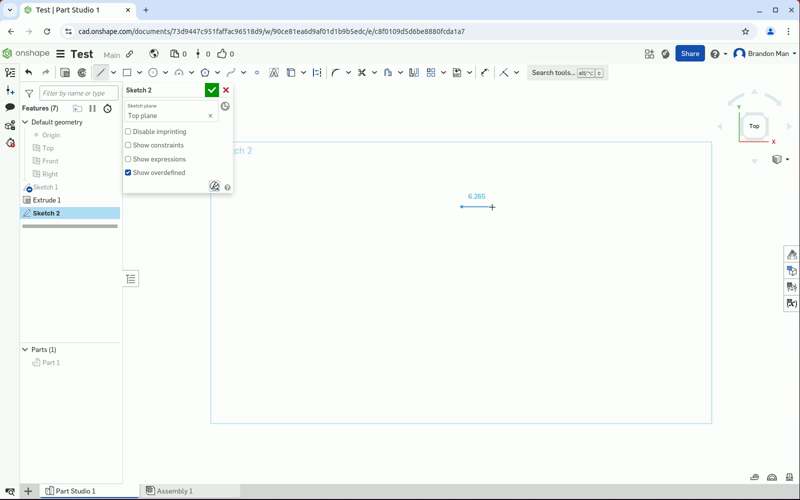
mouse_move(499, 206)
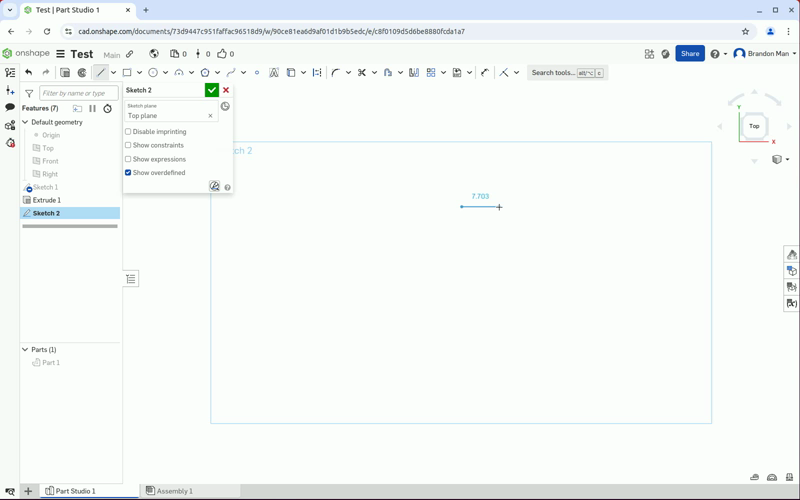
click(499, 206)
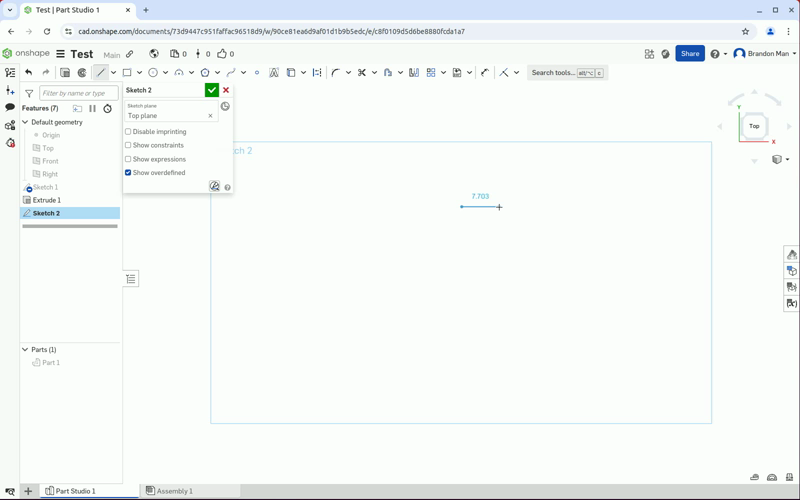
key_up(shift)
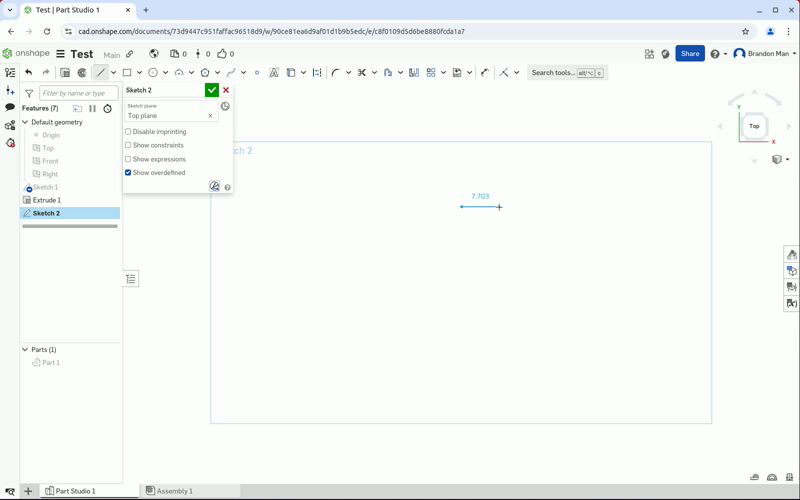
key_down(shift)
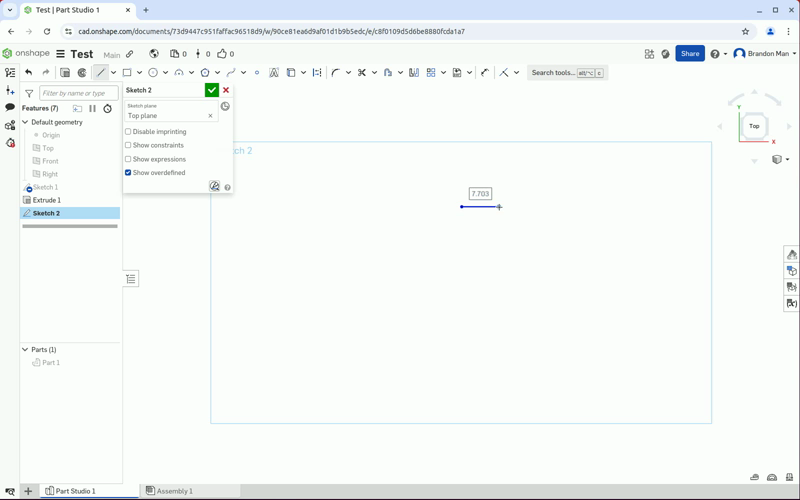
mouse_move(529, 206)
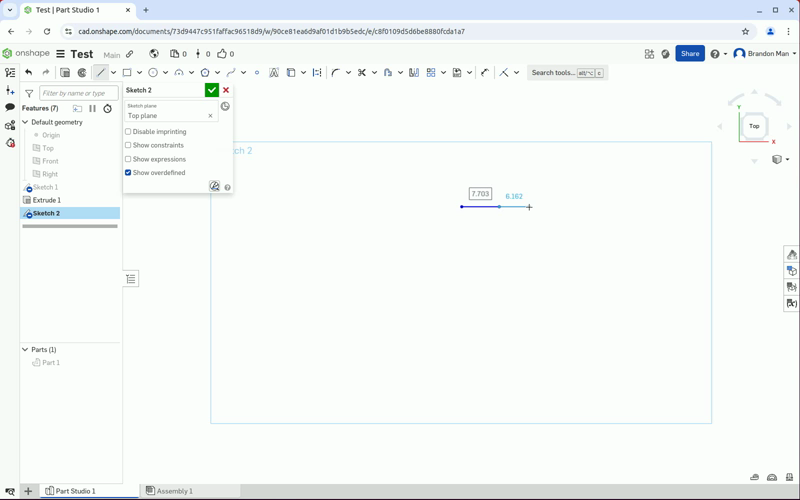
mouse_move(499, 169)
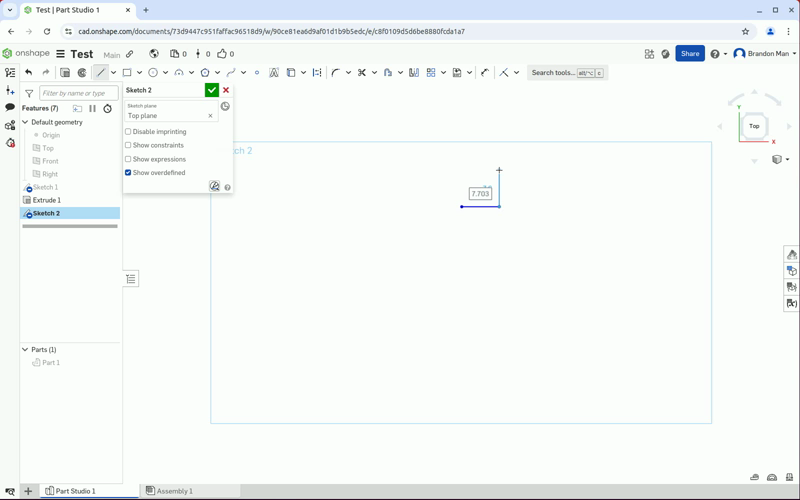
click(499, 169)
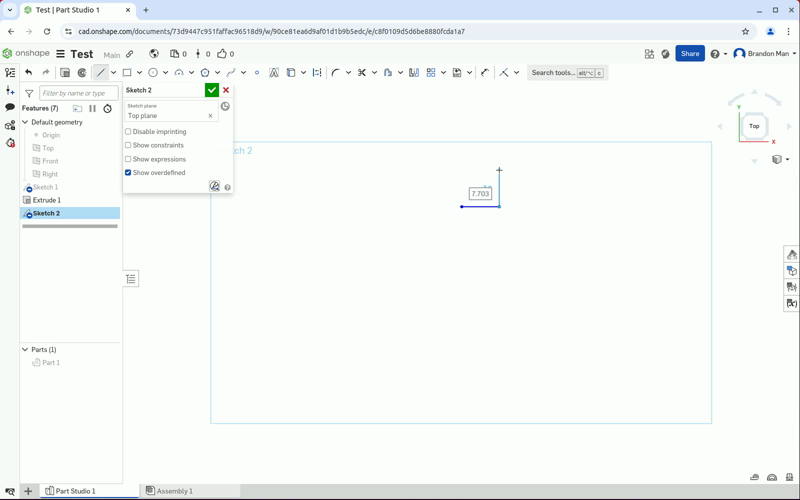
key_up(shift)
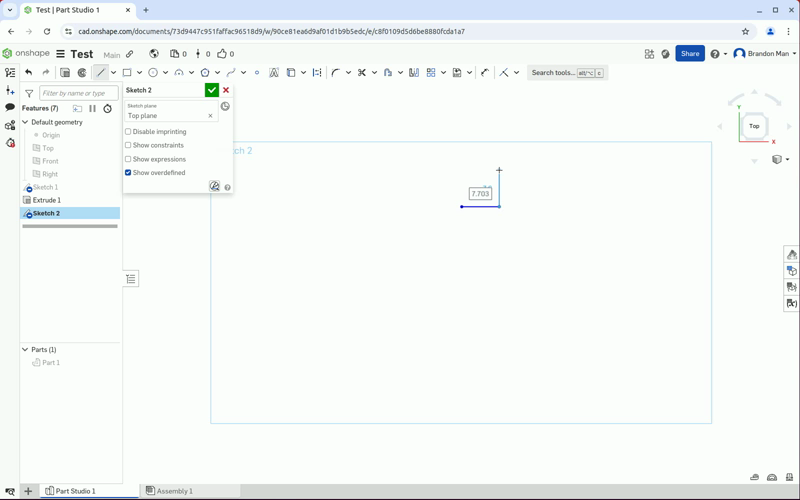
key_down(shift)
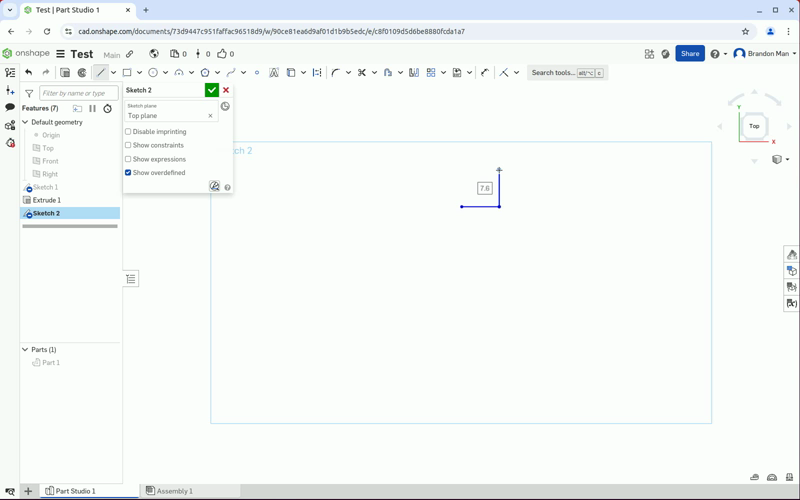
mouse_move(529, 169)
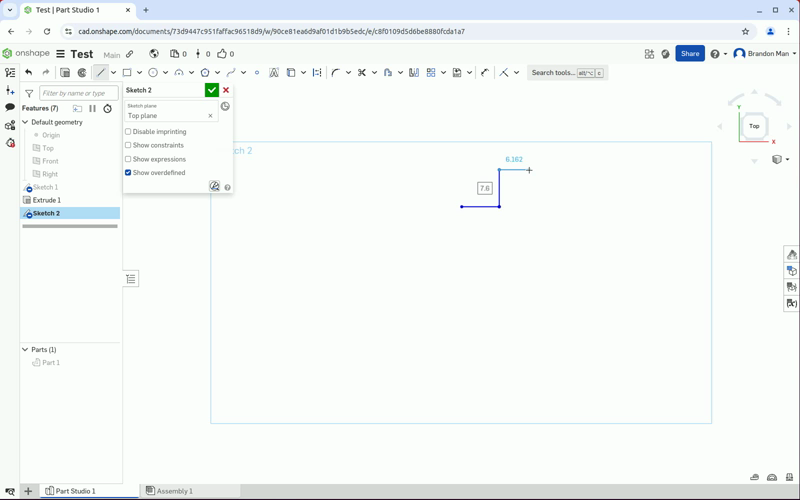
mouse_move(461, 169)
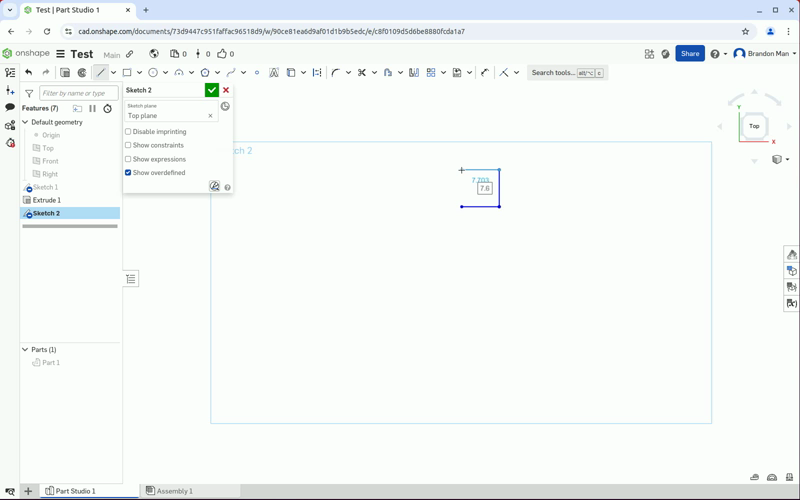
click(461, 169)
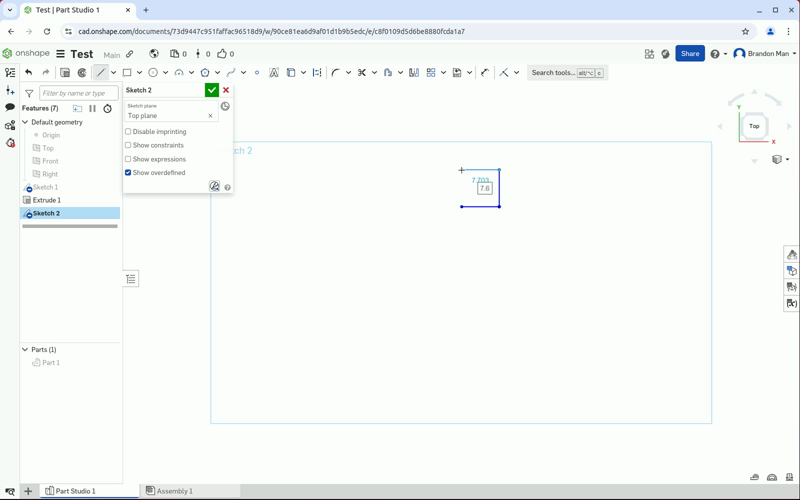
key_up(shift)
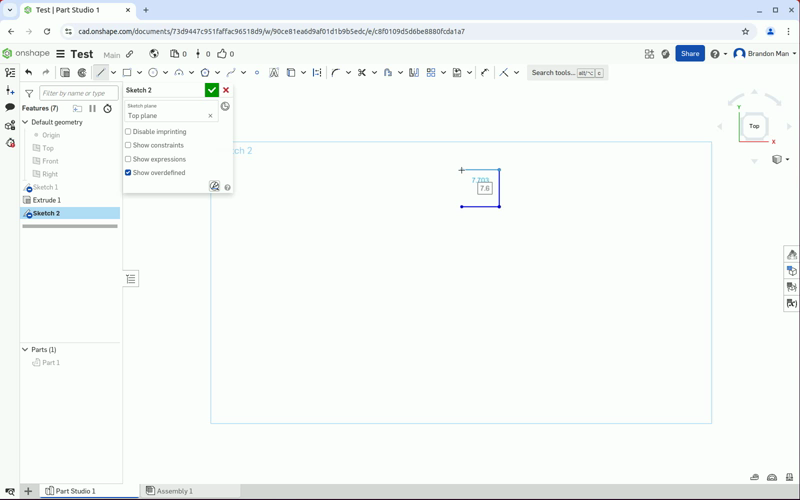
mouse_move(492, 169)
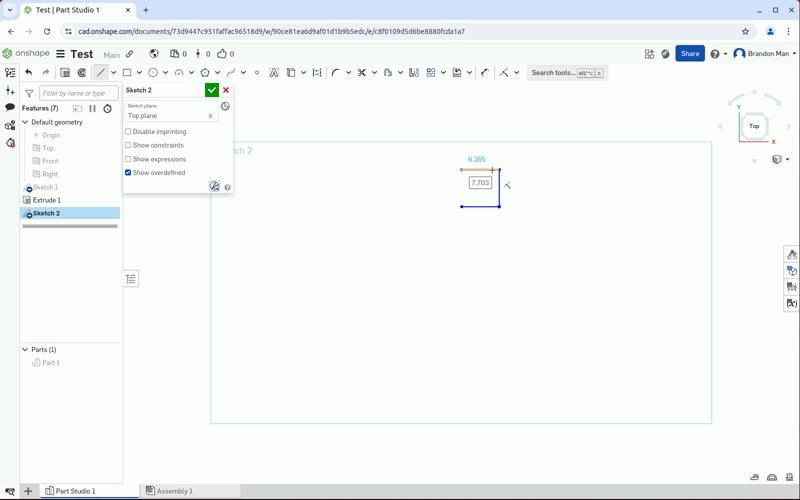
key_down(shift)
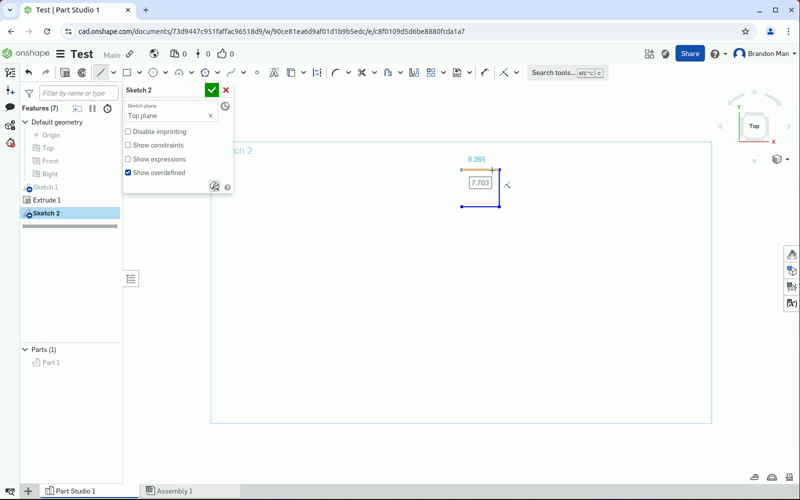
mouse_move(461, 206)
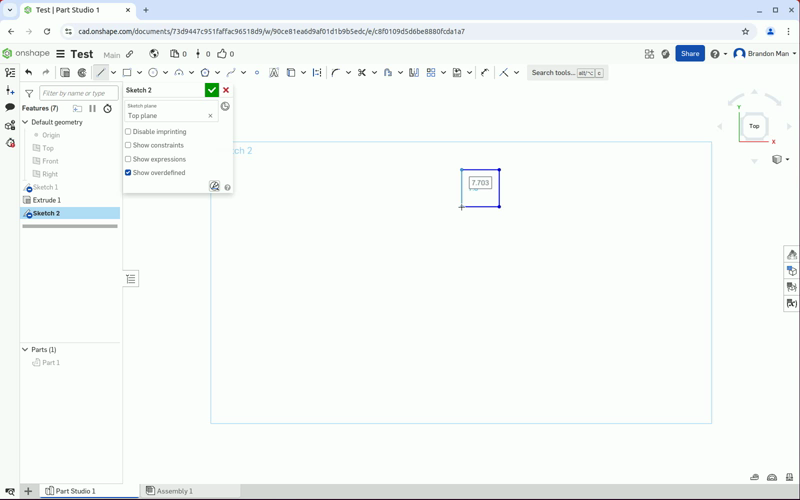
key_up(shift)
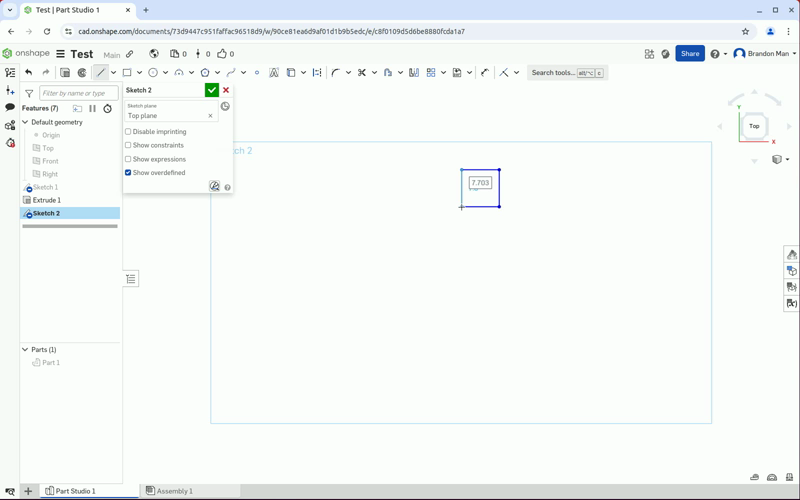
click(461, 206)
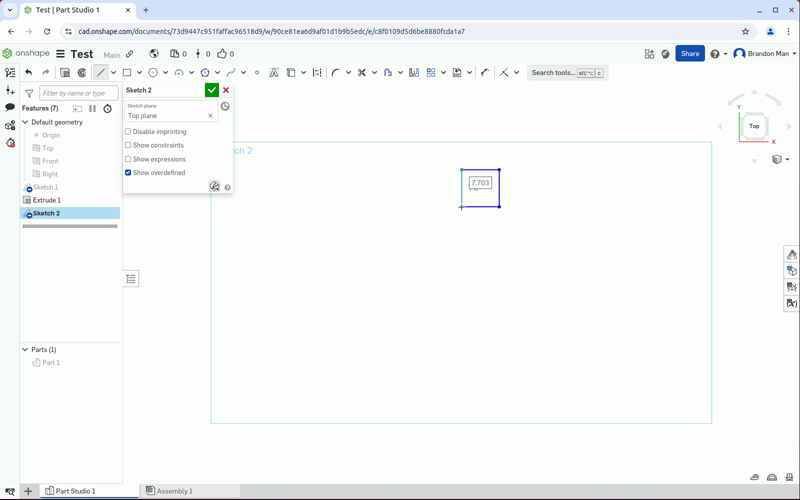
key(esc)
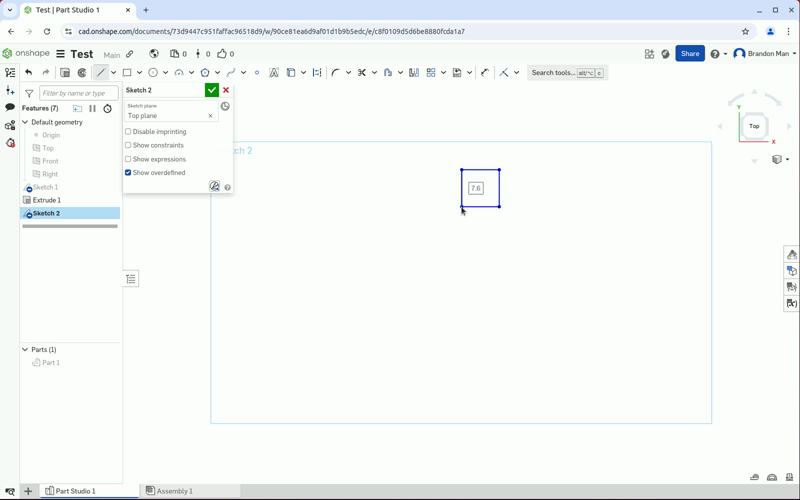
mouse_move(482, 185)
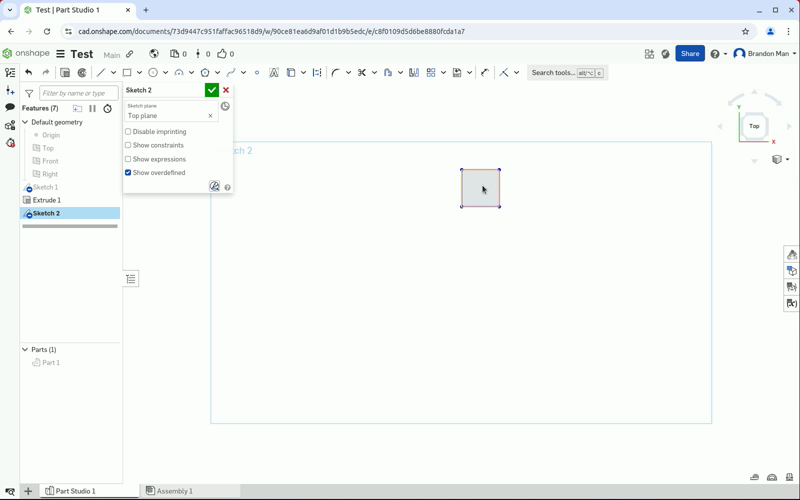
scroll(6)
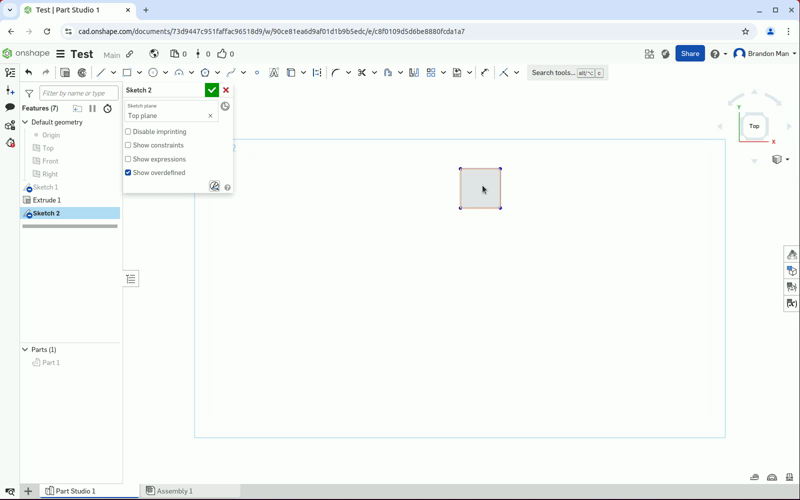
scroll(6)
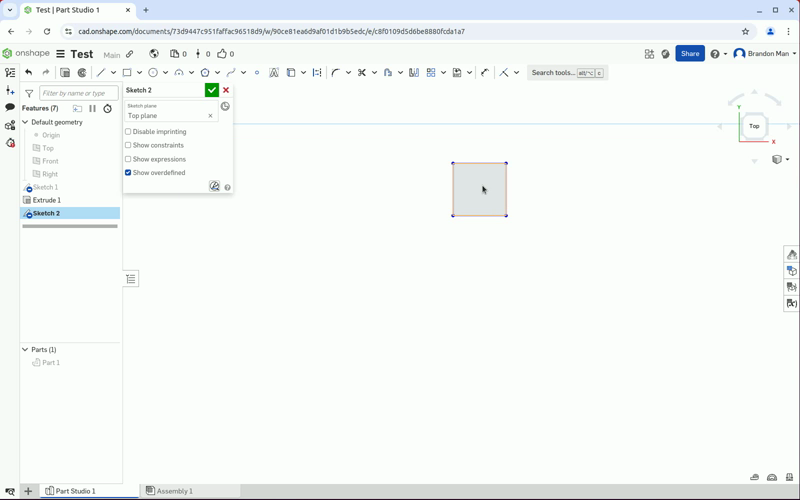
scroll(6)
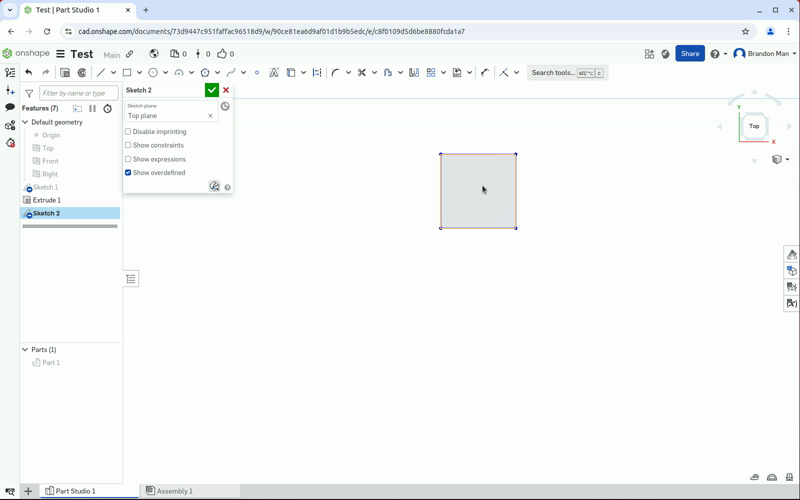
scroll(6)
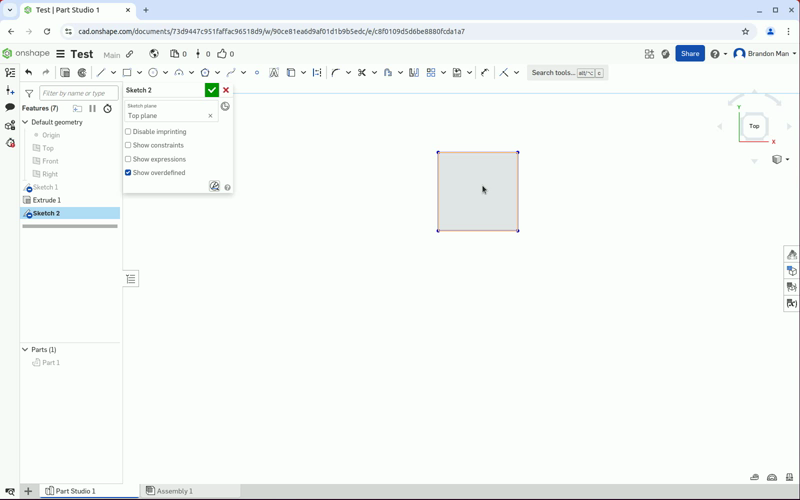
scroll(6)
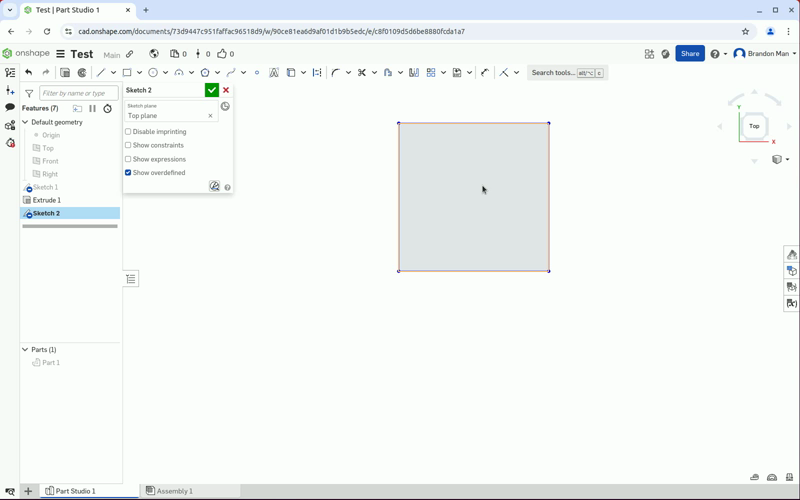
scroll(6)
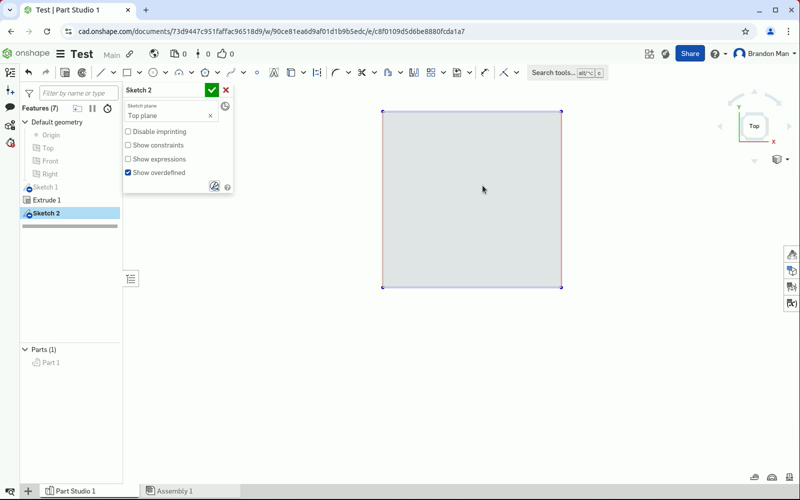
scroll(6)
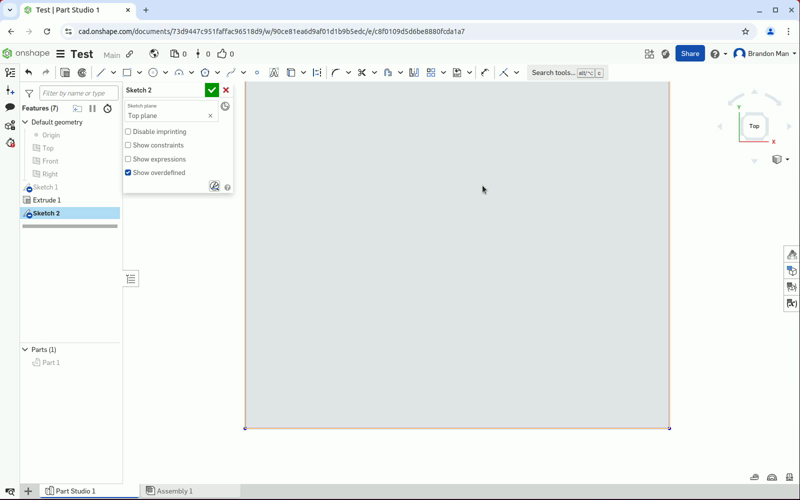
click(482, 185)
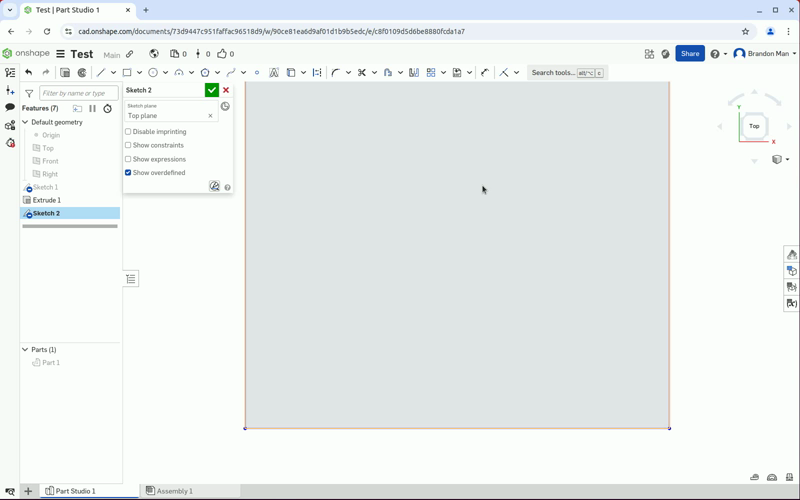
scroll(-6)
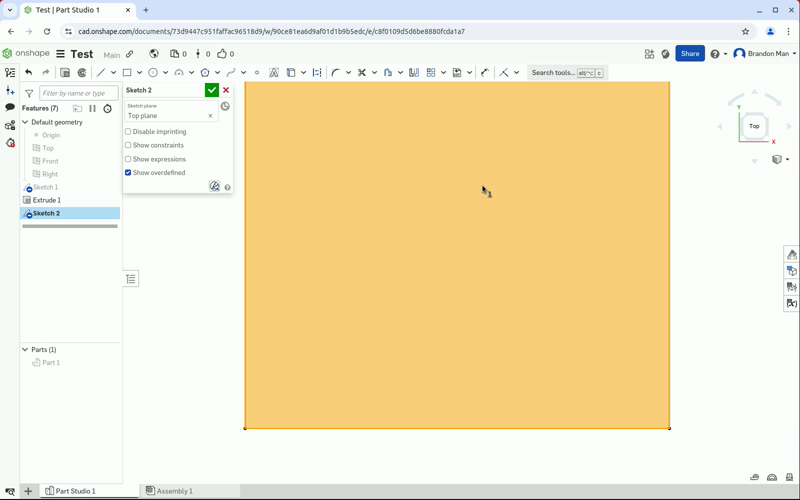
scroll(-6)
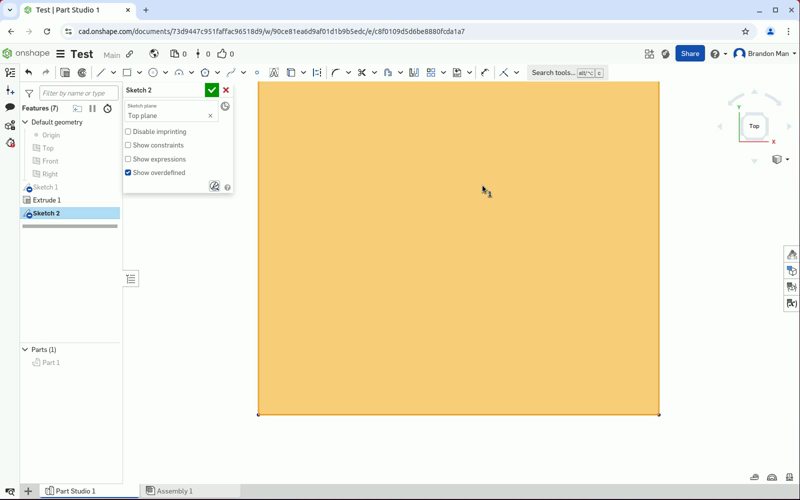
scroll(-6)
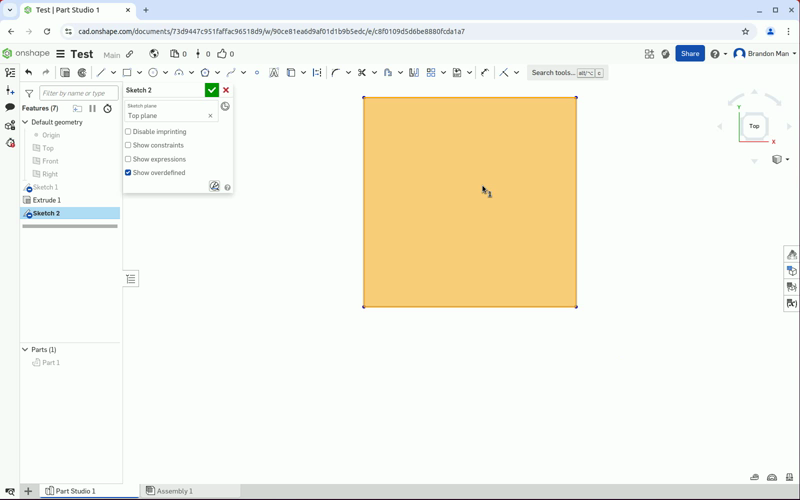
scroll(-6)
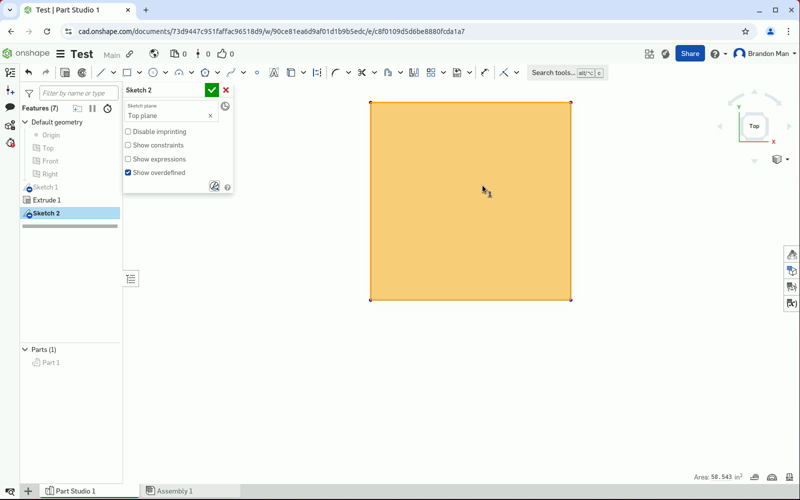
scroll(-6)
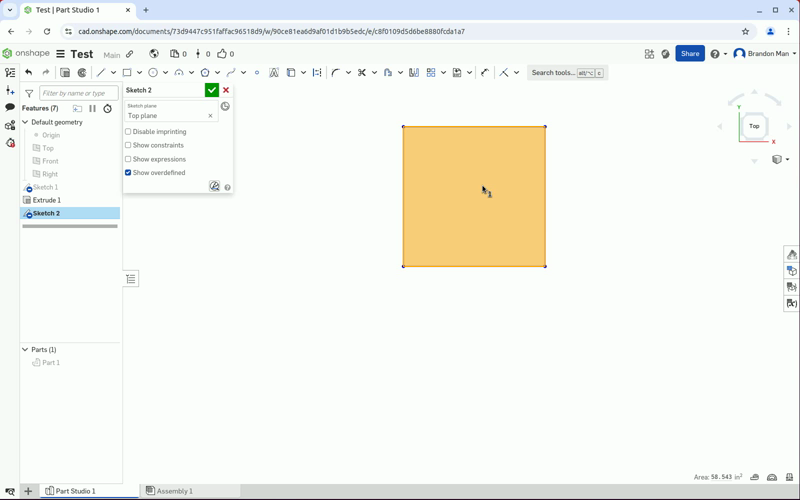
scroll(-6)
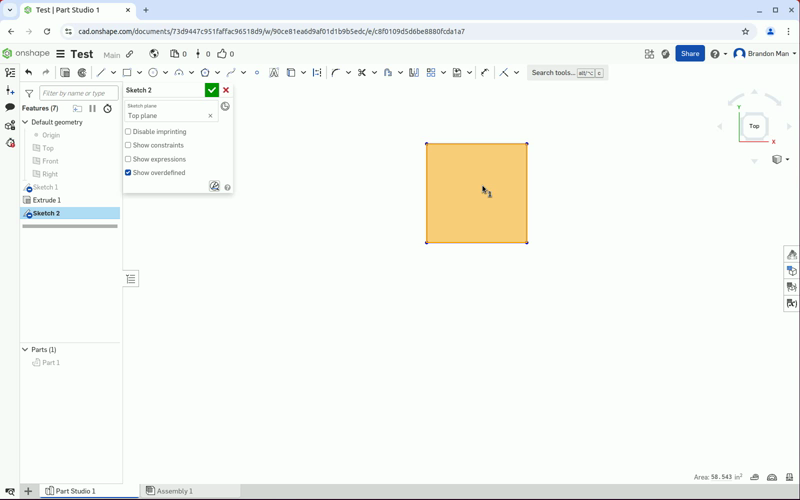
scroll(-6)
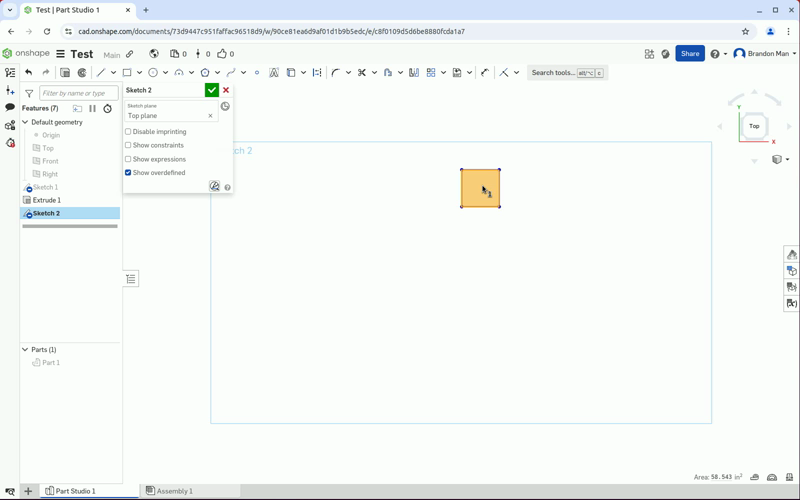
mouse_move(73, 352)
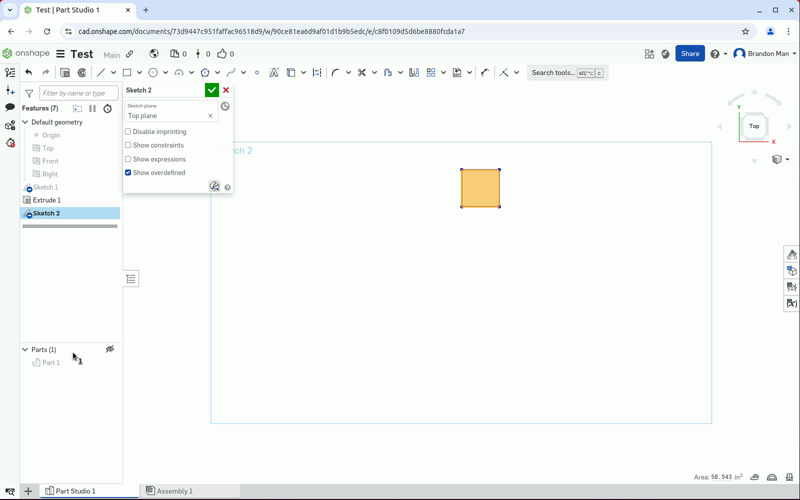
key(shift+y)
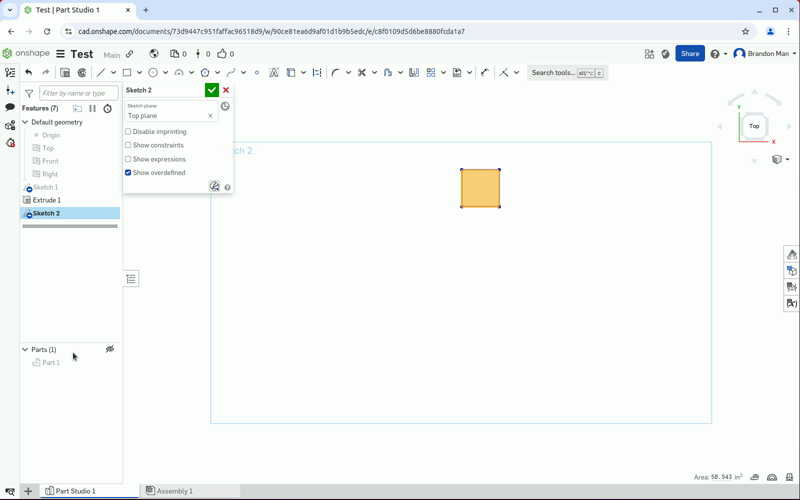
key(shift+e)
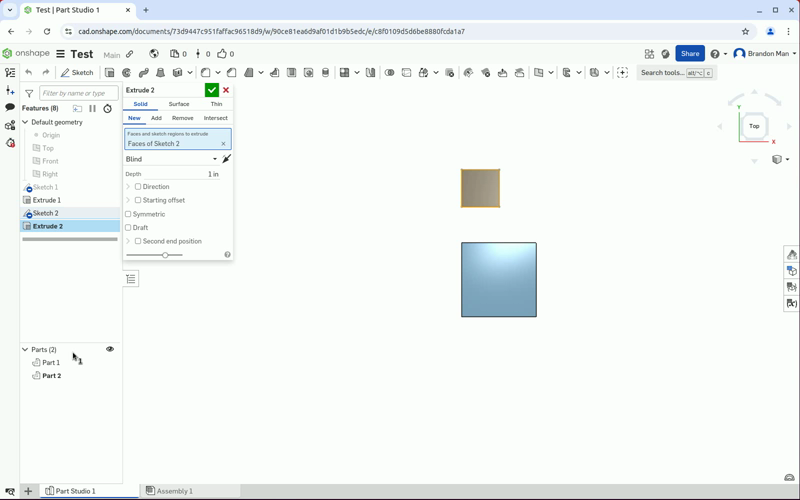
mouse_move(143, 106)
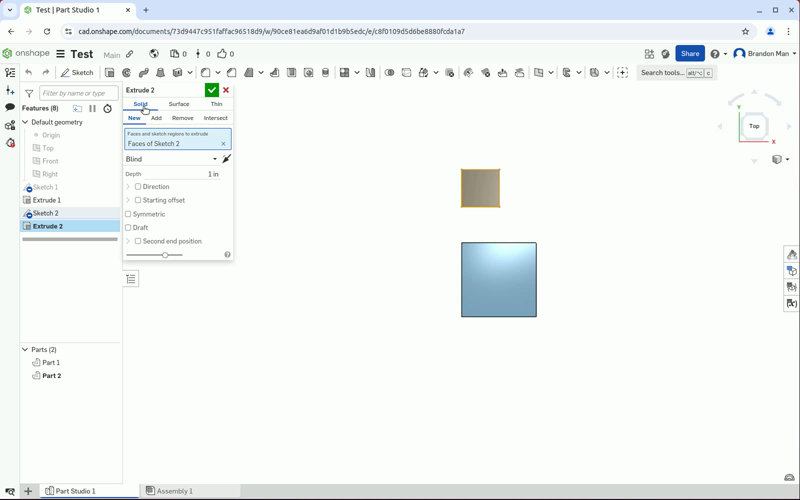
click(143, 106)
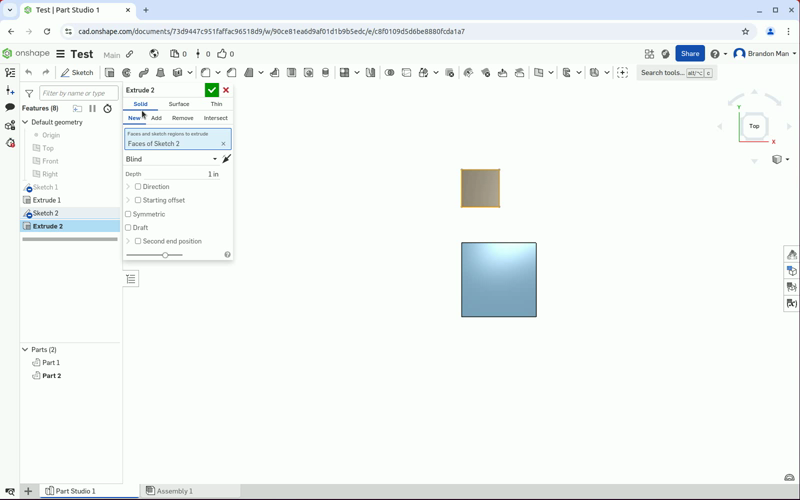
mouse_move(137, 120)
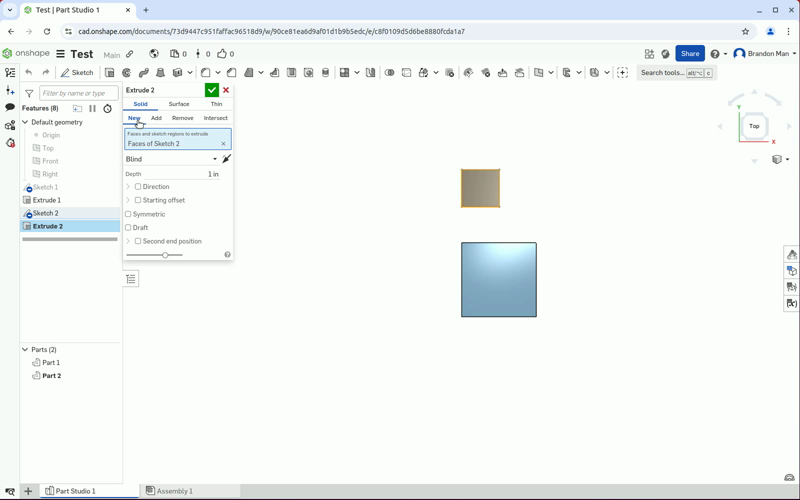
click(137, 120)
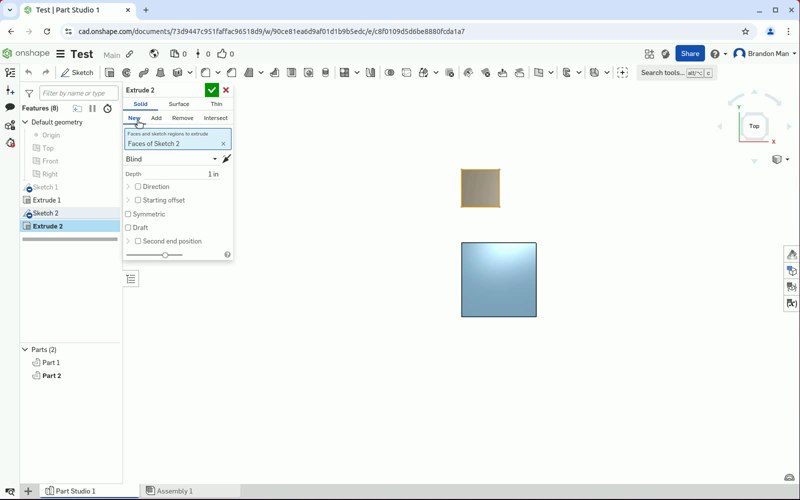
key(tab, 4)
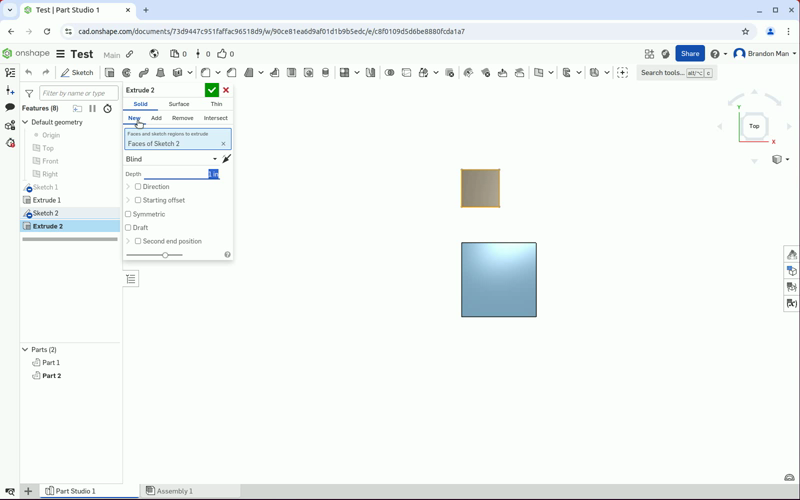
text(15.165)
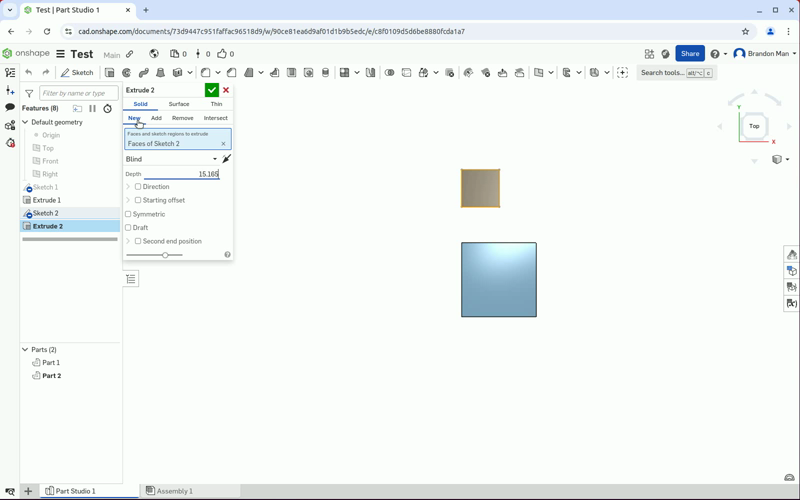
key(enter)
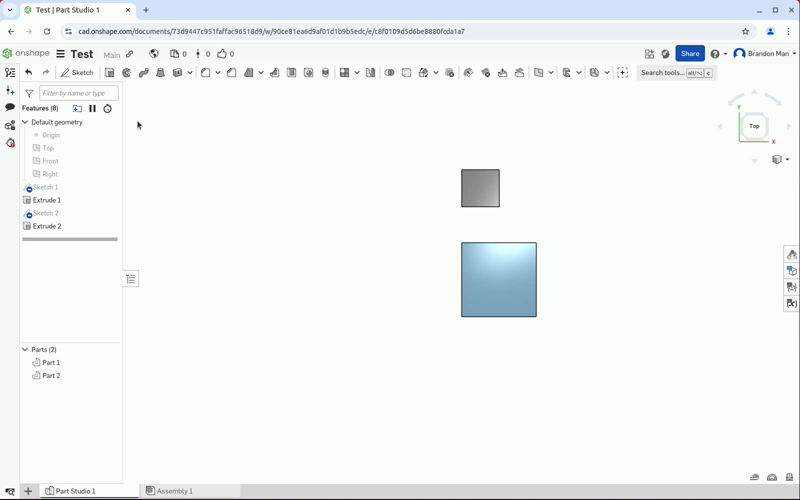
key(shift+h)
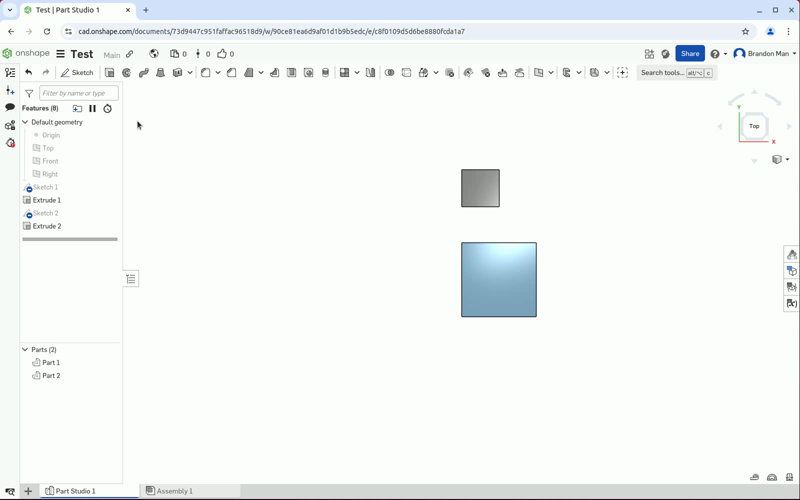
key(shift+h)
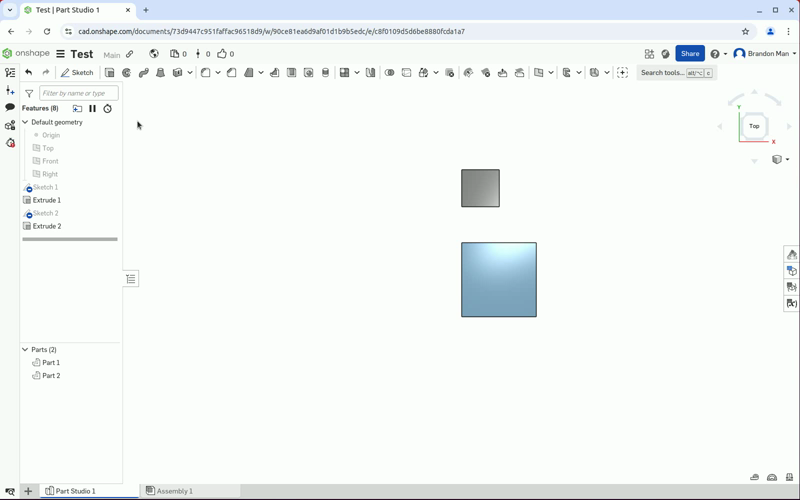
mouse_move(73, 189)
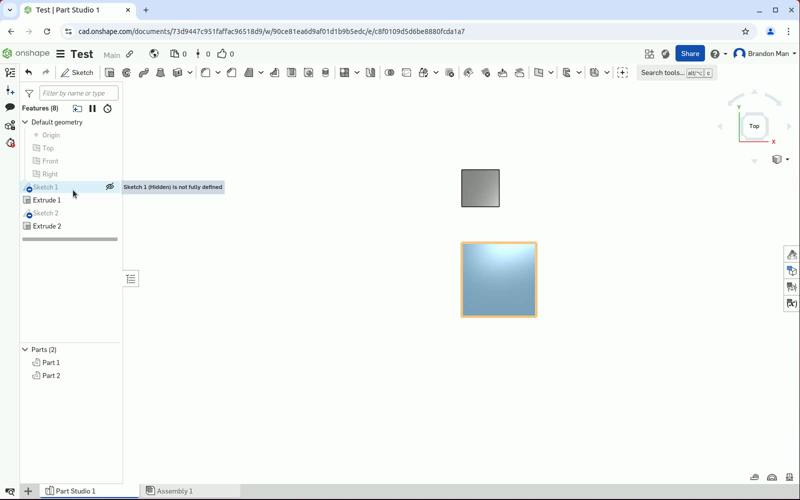
click(73, 189)
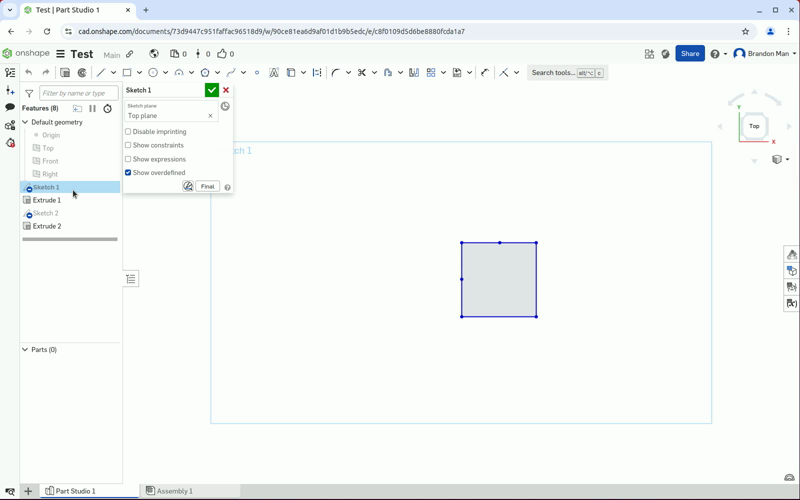
mouse_move(229, 92)
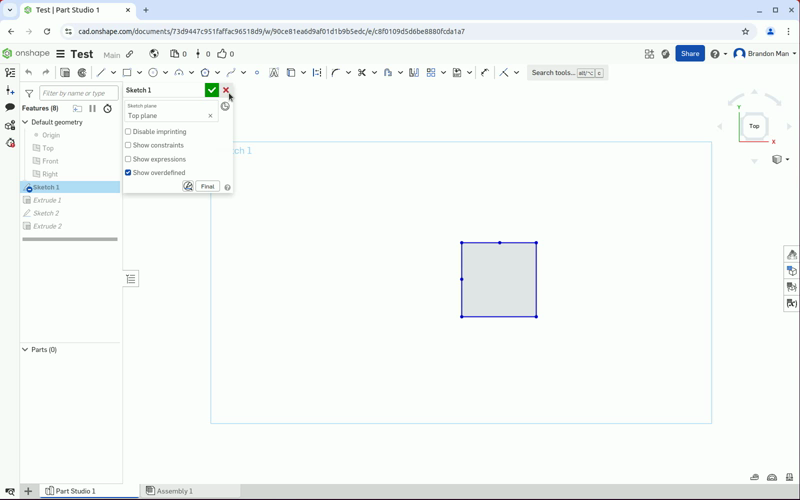
click(229, 92)
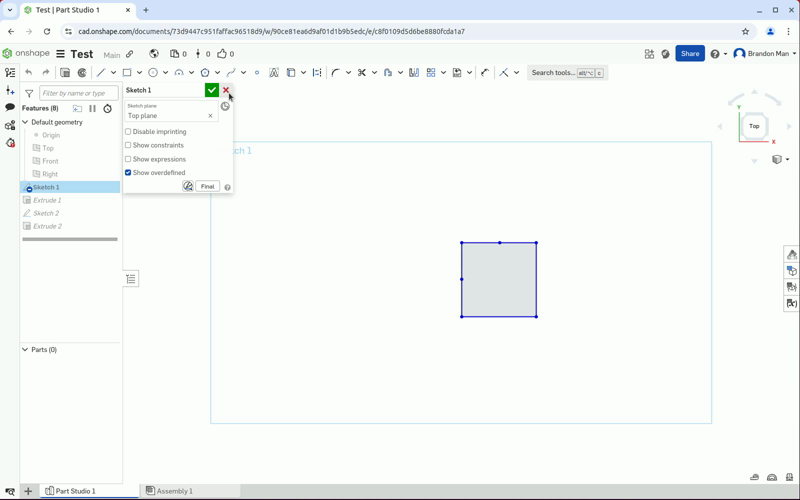
key(shift+s)
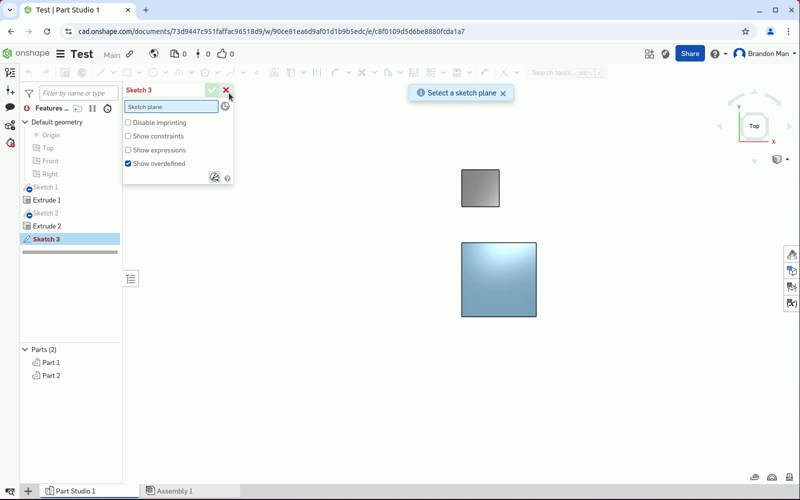
mouse_move(73, 150)
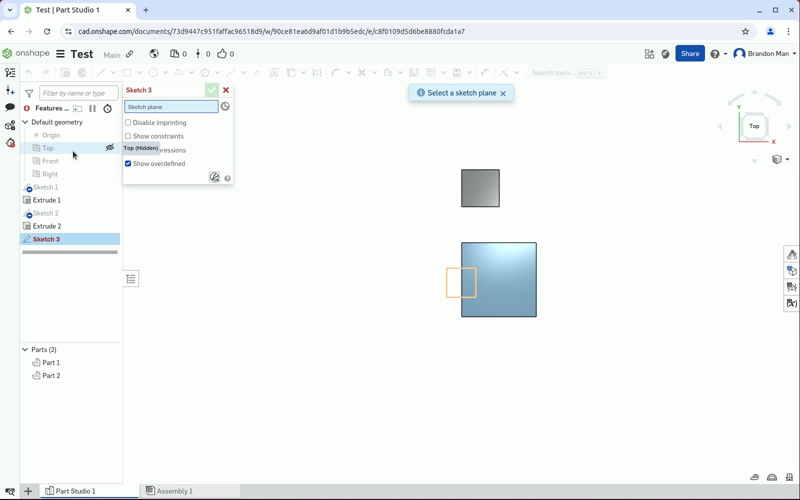
click(73, 150)
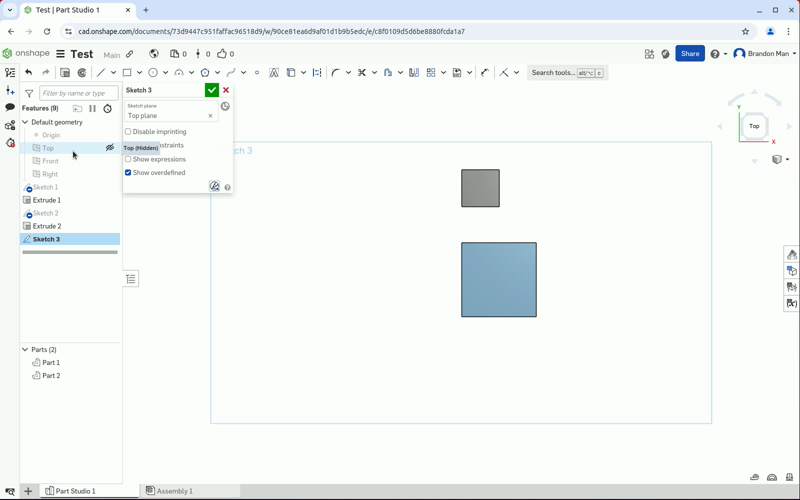
mouse_move(73, 352)
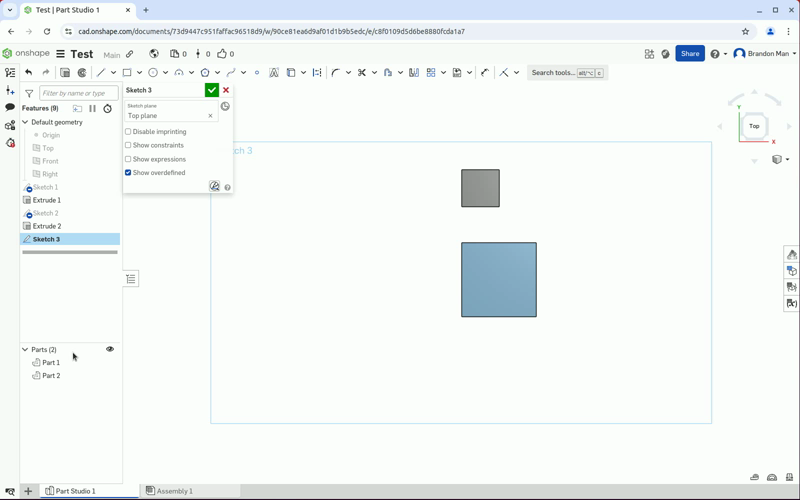
key(y)
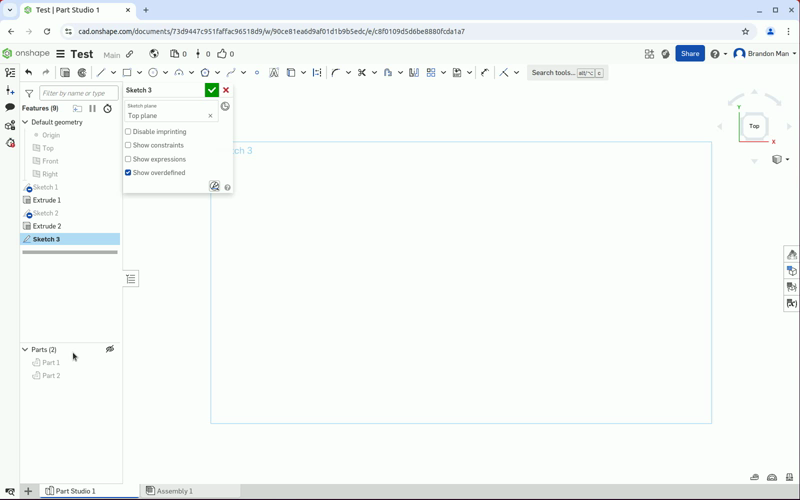
key(l)
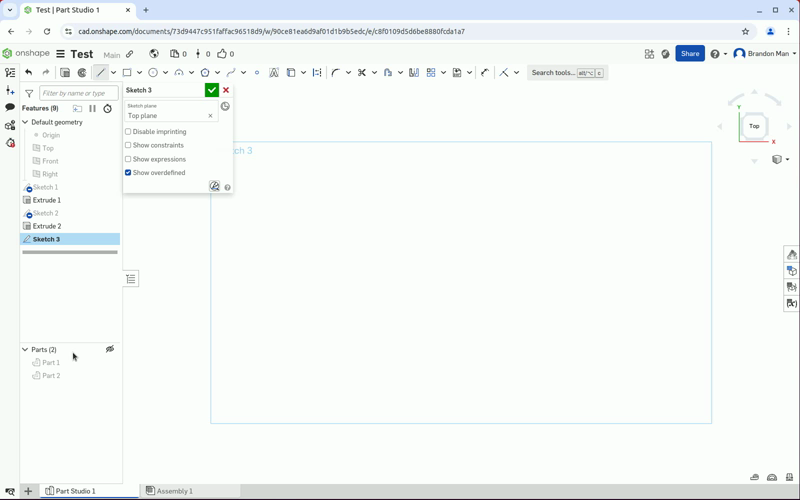
key_down(shift)
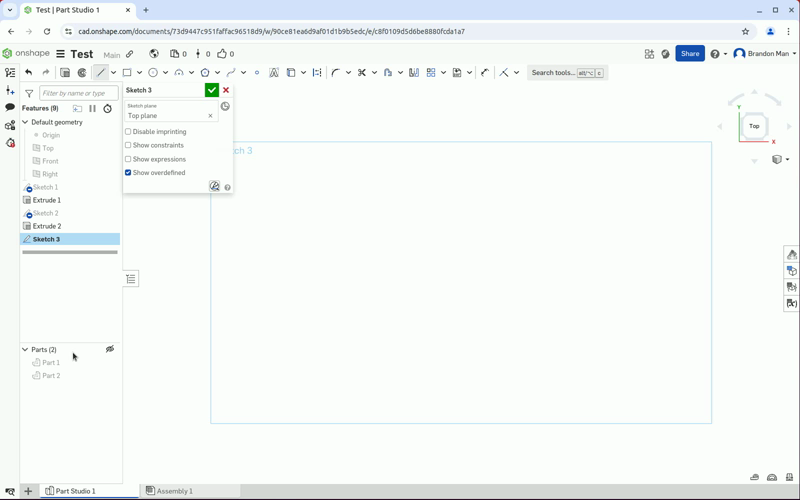
mouse_move(389, 316)
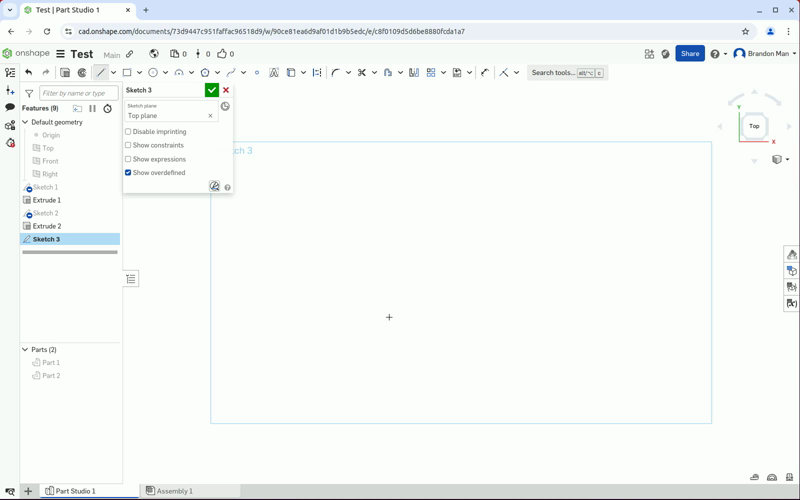
click(389, 316)
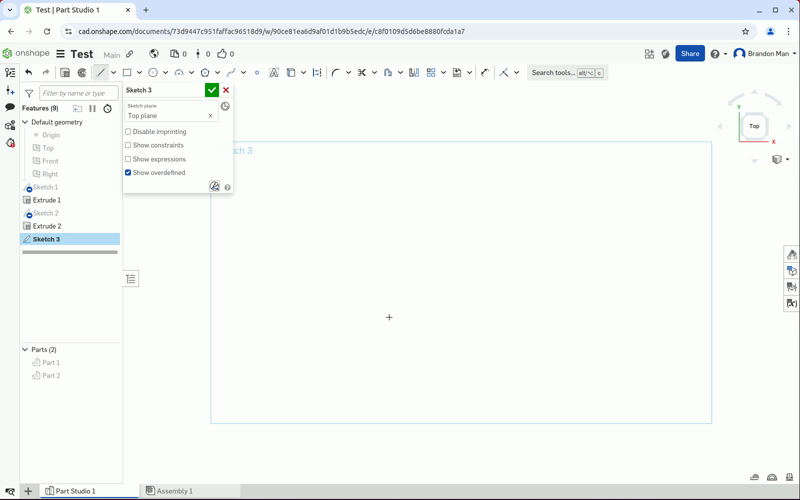
key_up(shift)
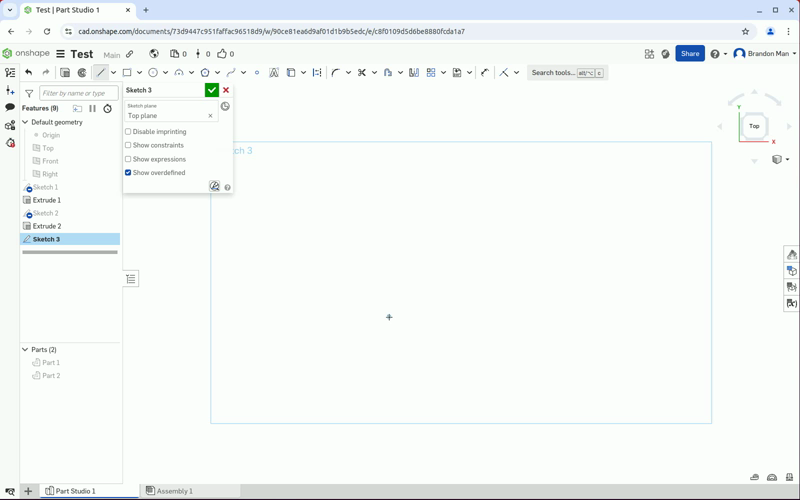
key_down(shift)
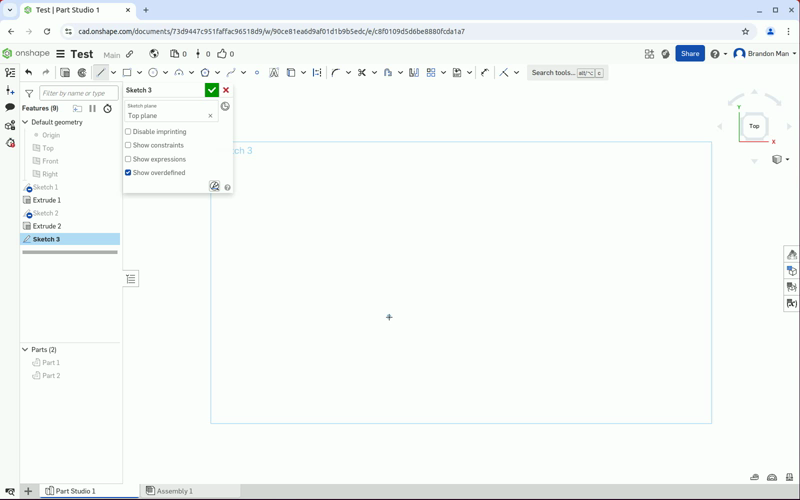
mouse_move(419, 316)
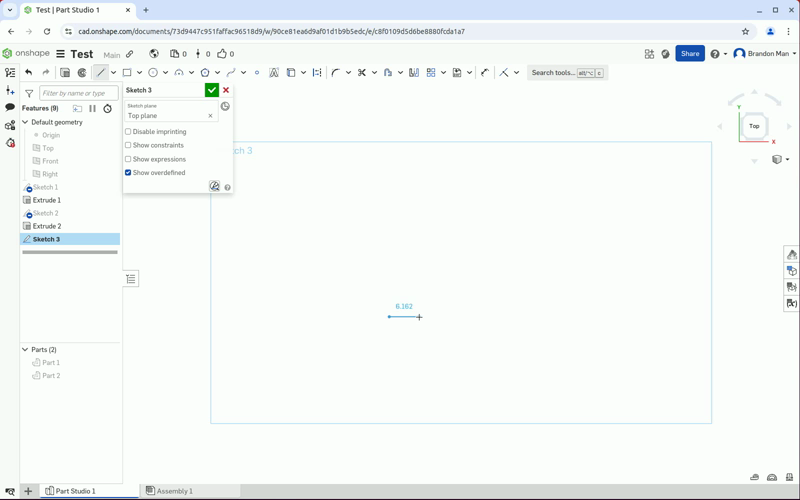
mouse_move(426, 316)
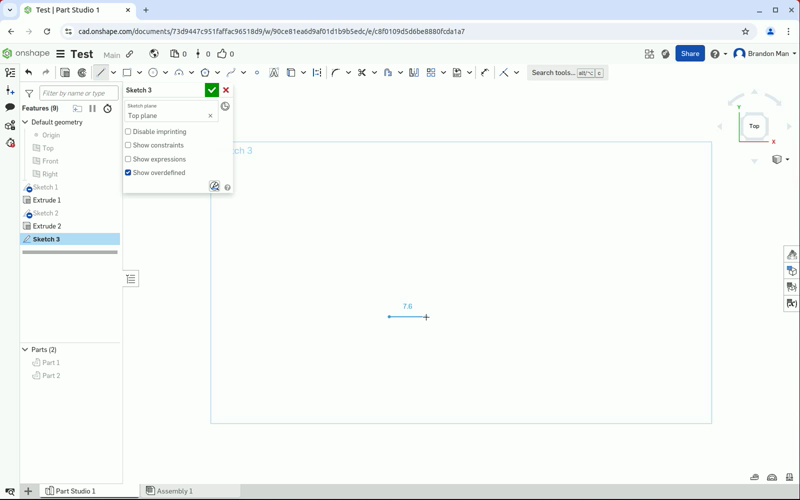
click(426, 316)
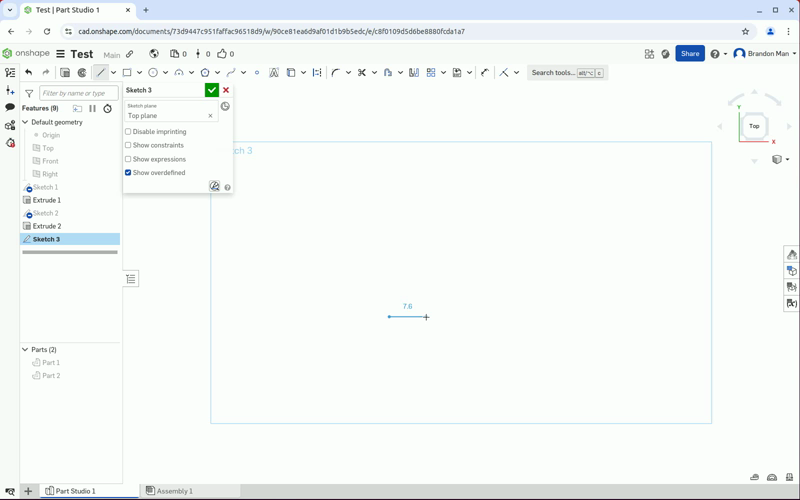
key_up(shift)
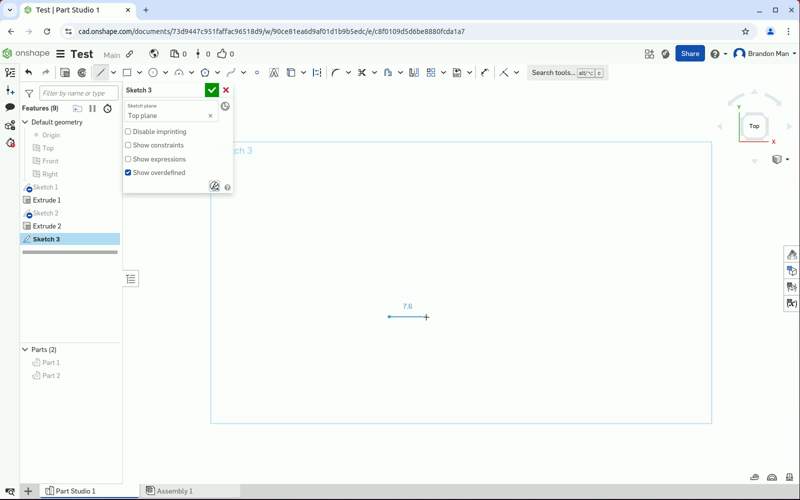
key_down(shift)
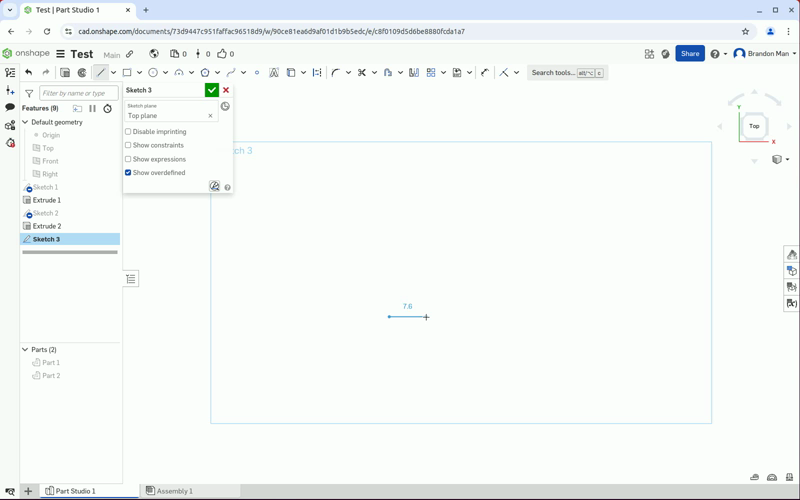
mouse_move(456, 316)
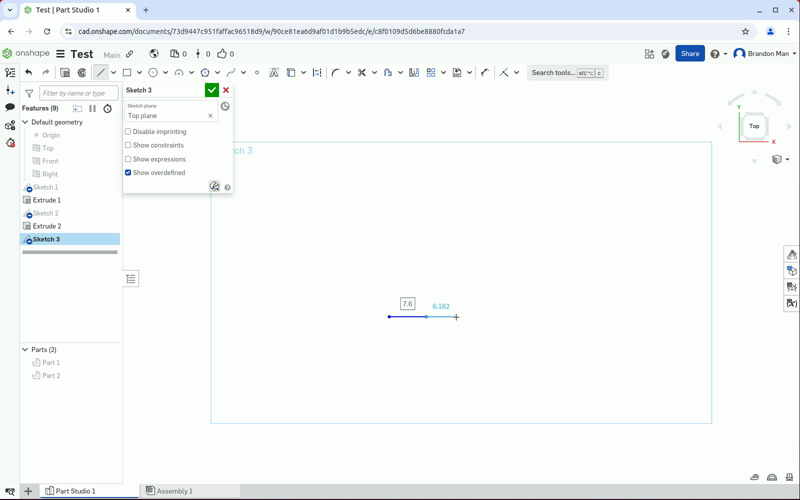
mouse_move(426, 279)
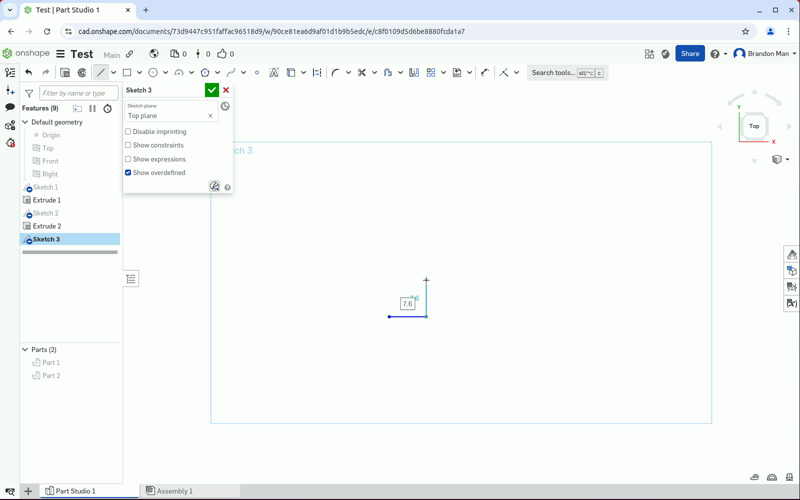
click(426, 279)
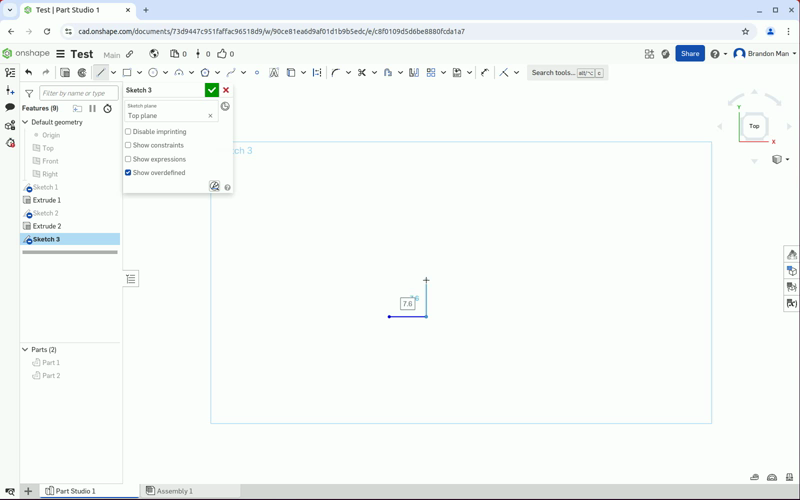
key_up(shift)
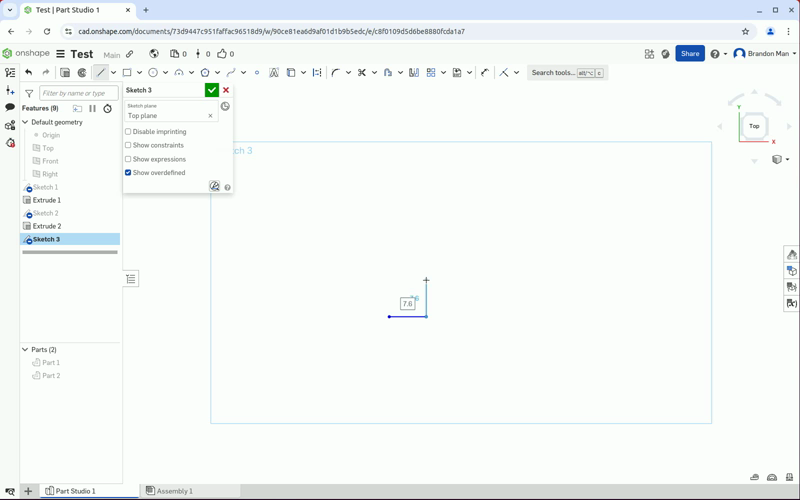
key_down(shift)
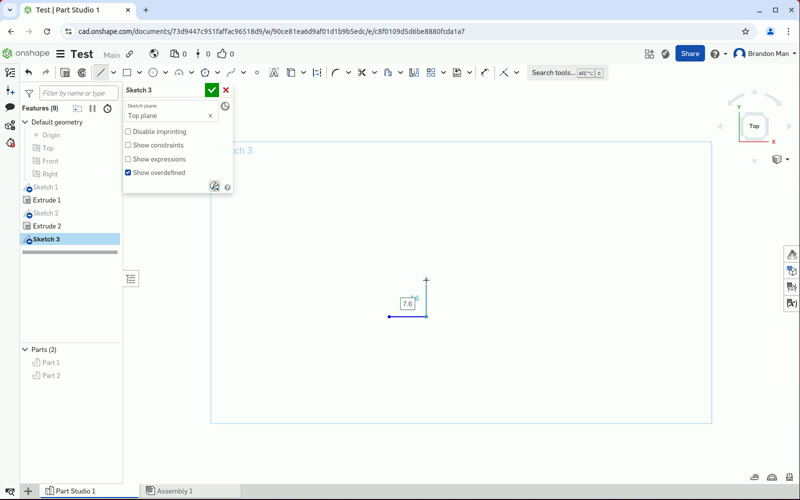
mouse_move(456, 279)
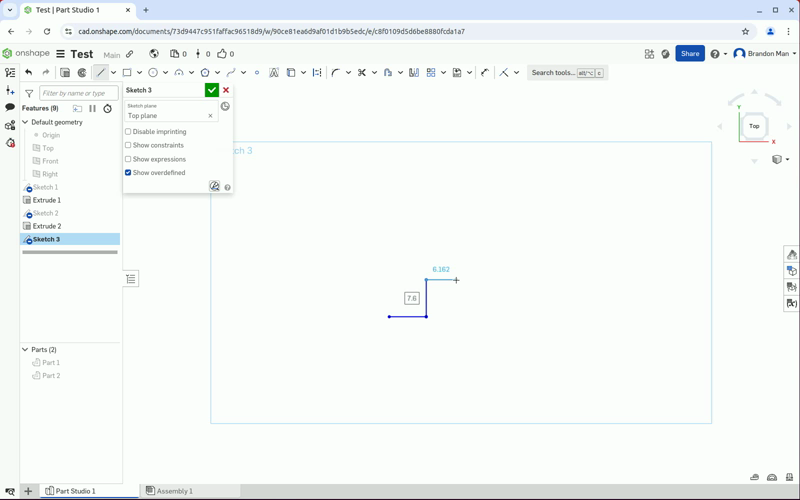
mouse_move(389, 279)
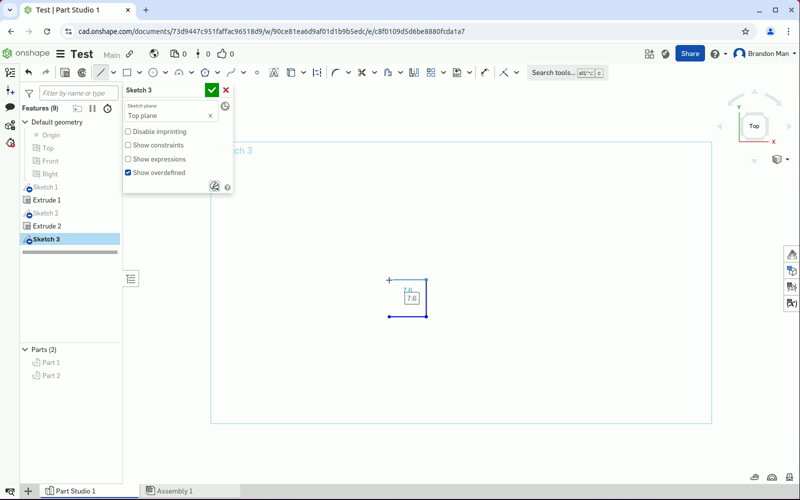
click(389, 279)
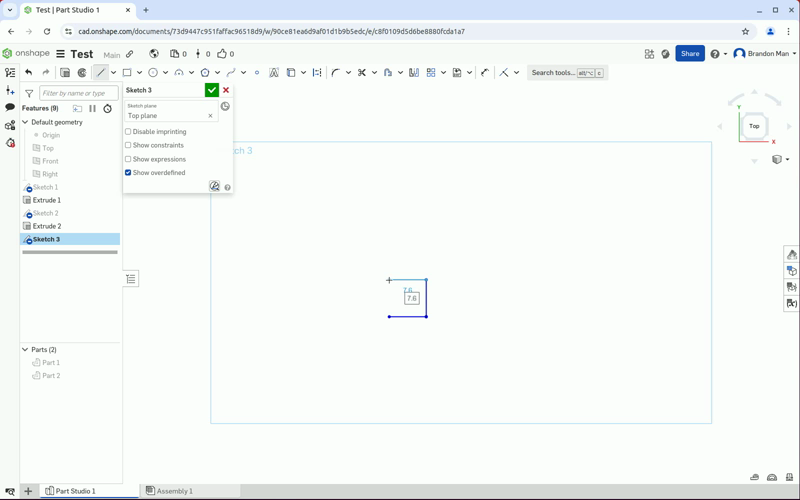
key_up(shift)
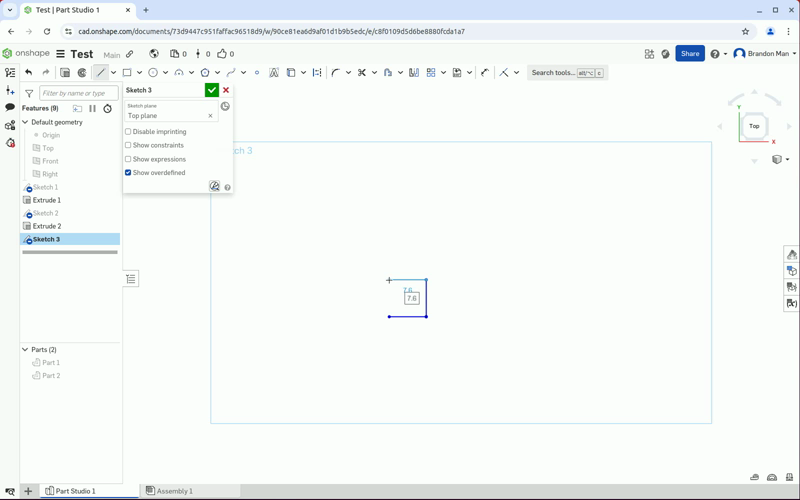
mouse_move(419, 279)
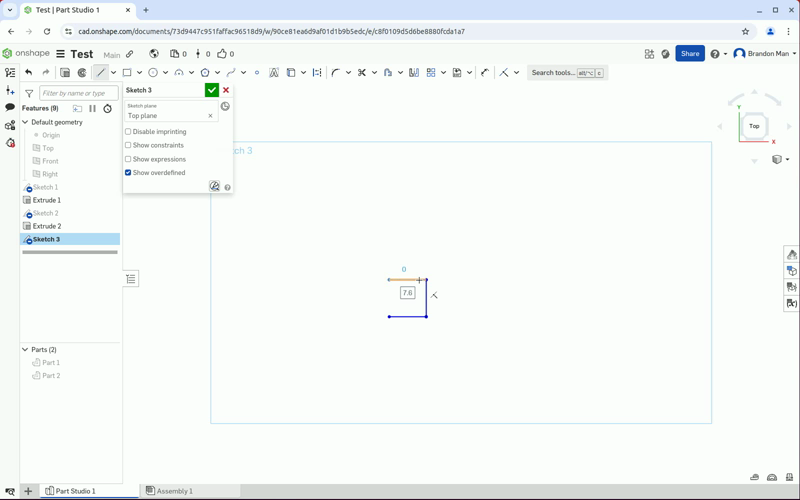
key_down(shift)
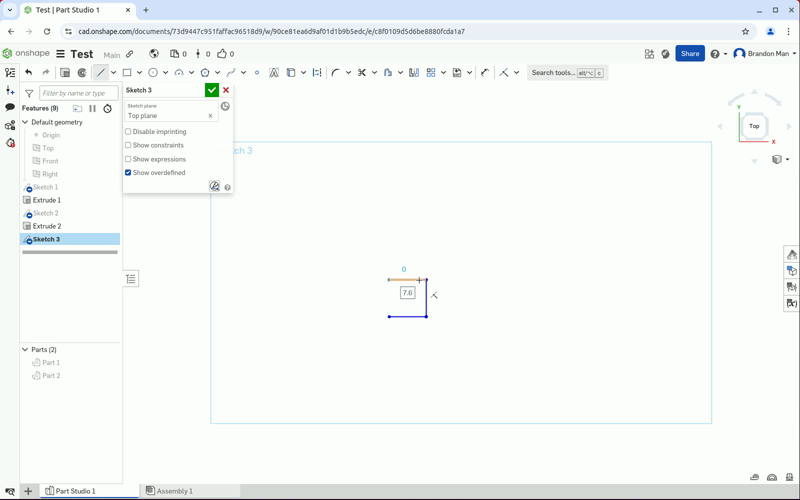
mouse_move(389, 316)
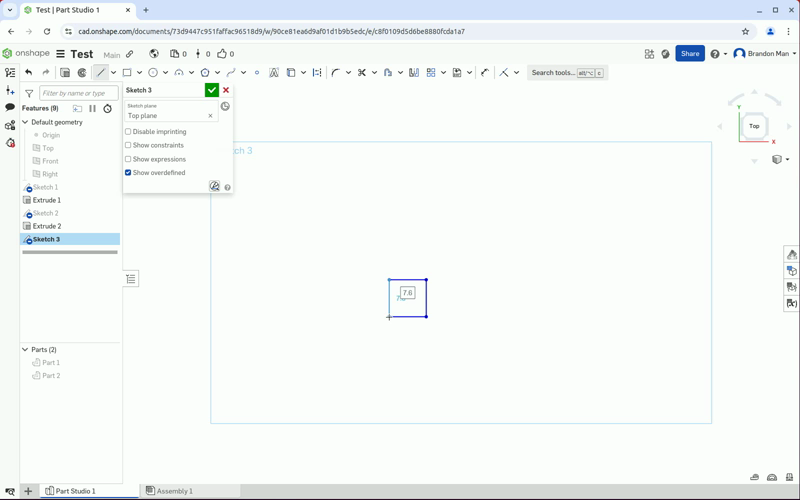
key_up(shift)
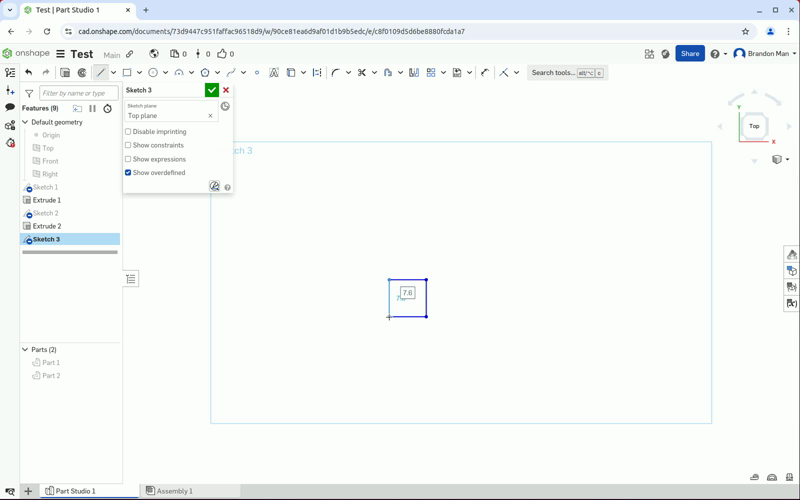
click(389, 316)
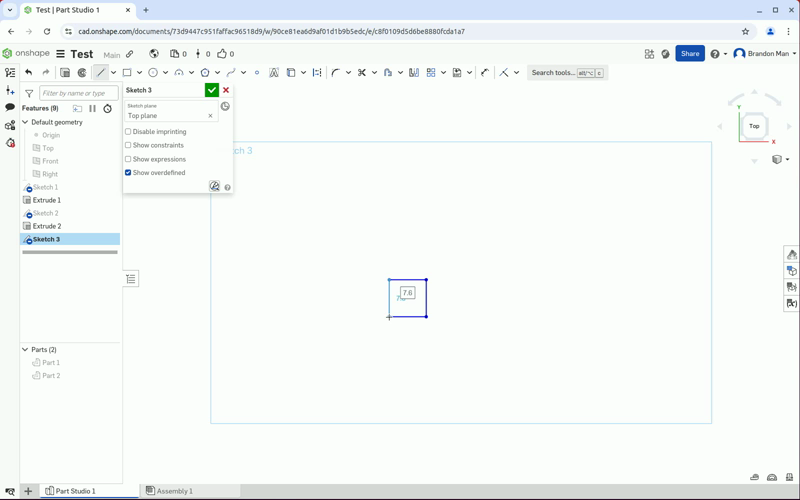
key(esc)
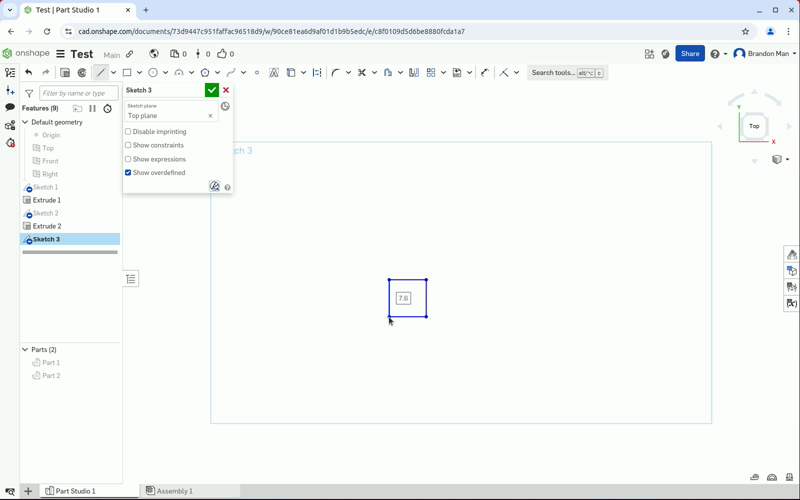
mouse_move(418, 310)
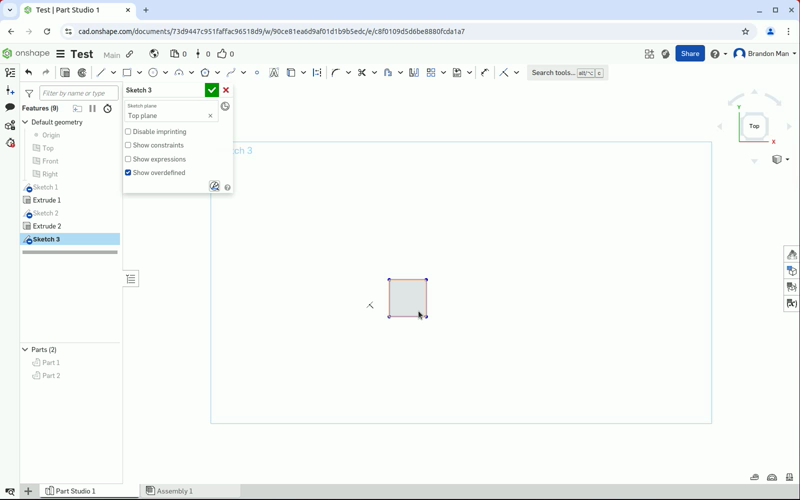
scroll(6)
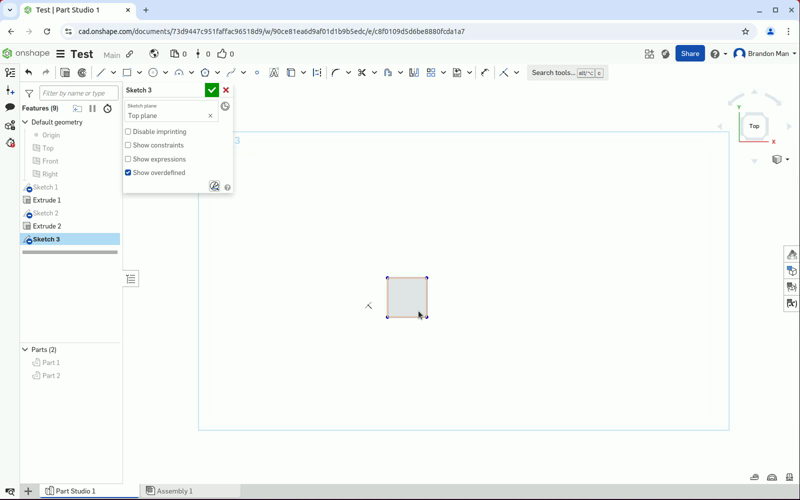
scroll(6)
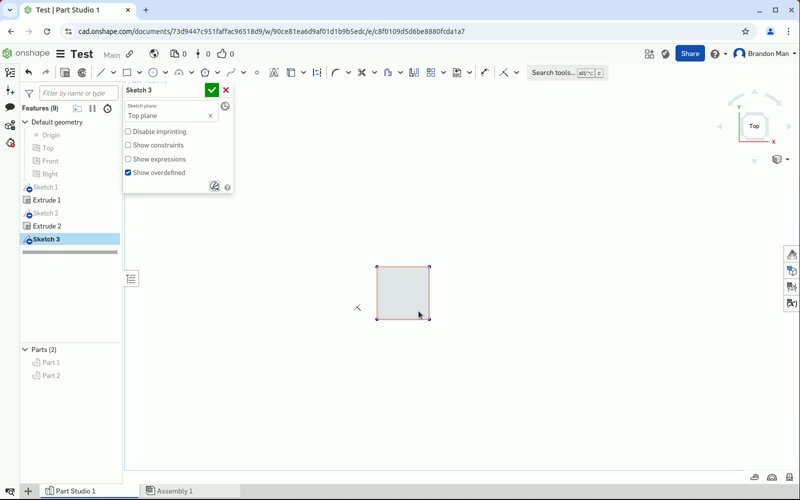
scroll(6)
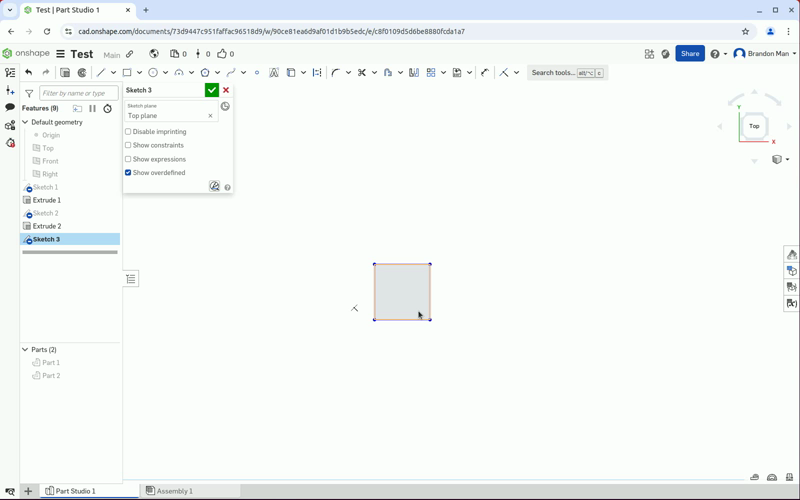
scroll(6)
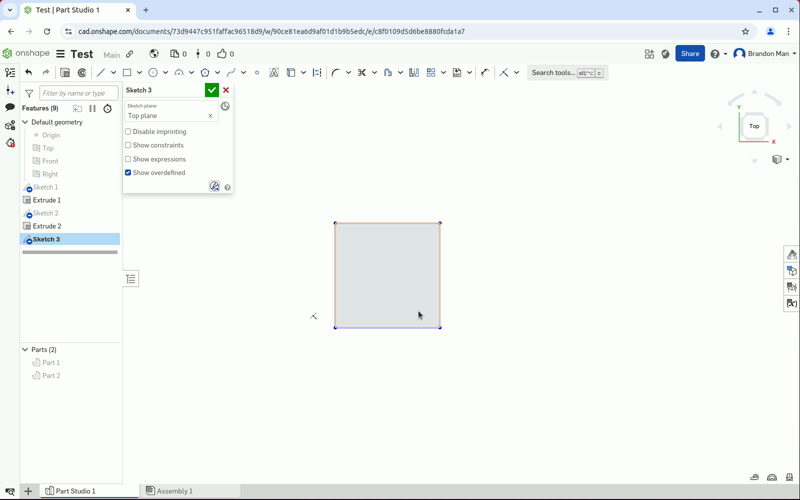
scroll(6)
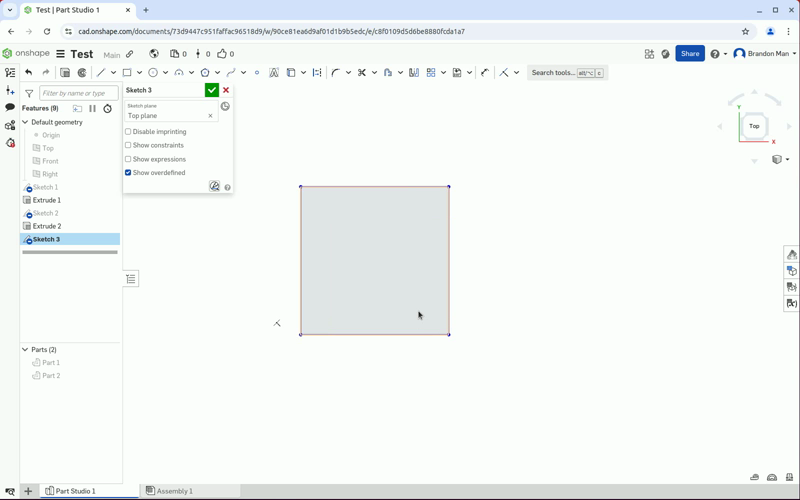
scroll(6)
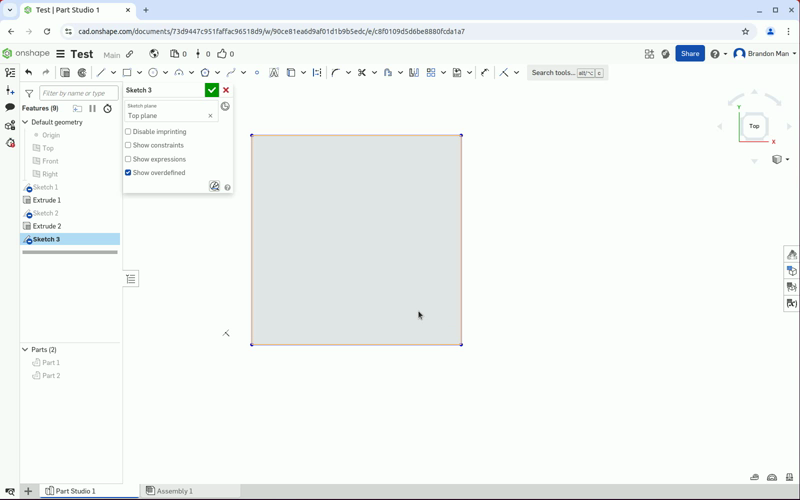
scroll(6)
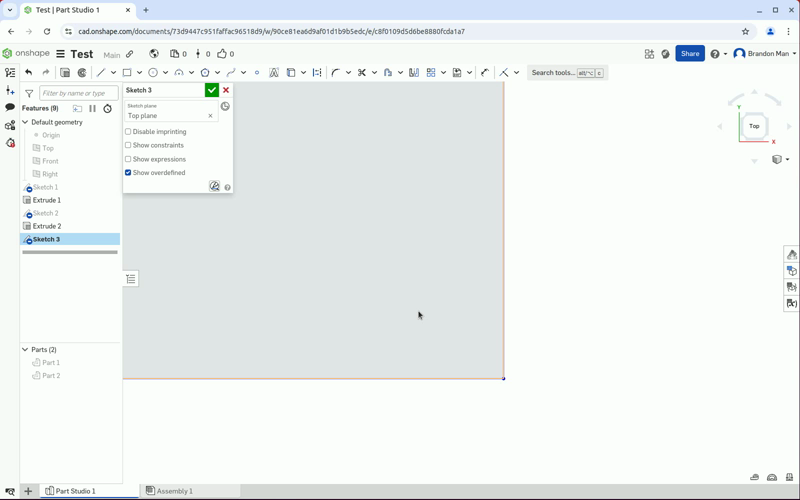
click(418, 310)
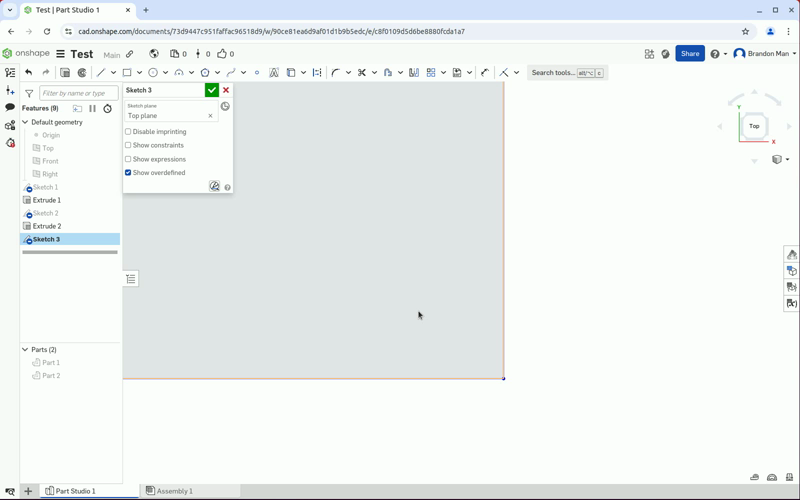
scroll(-6)
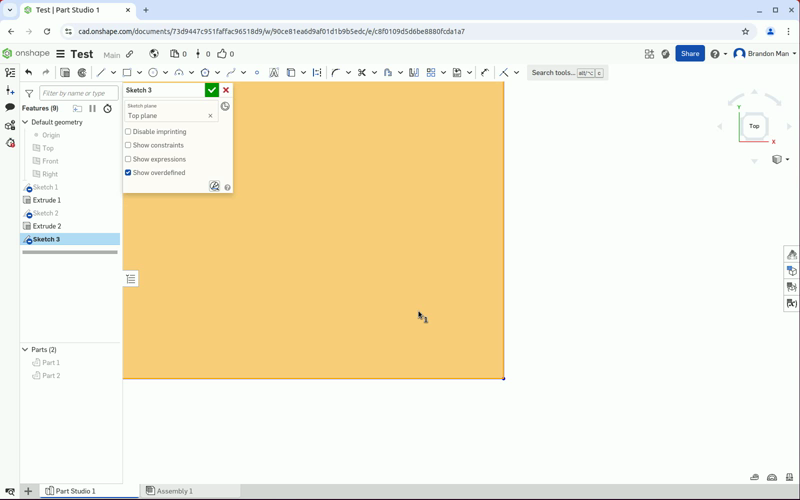
scroll(-6)
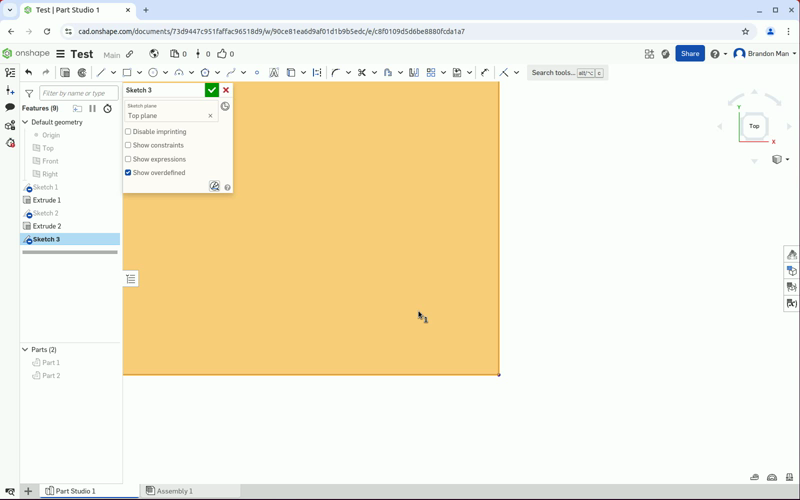
scroll(-6)
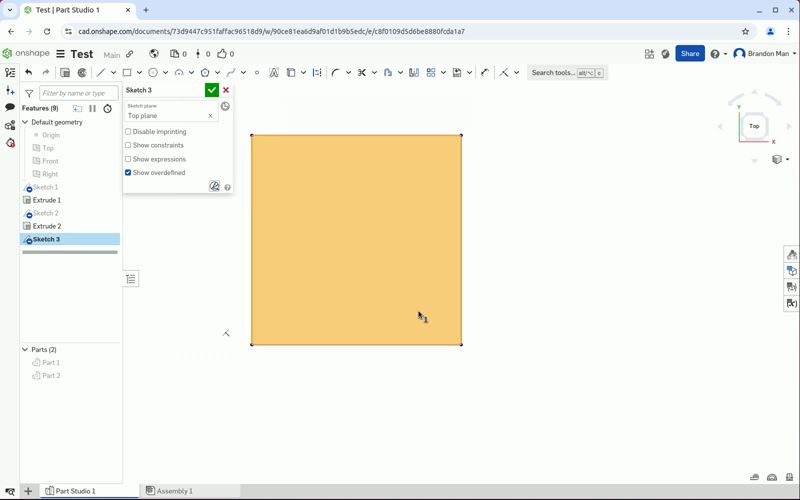
scroll(-6)
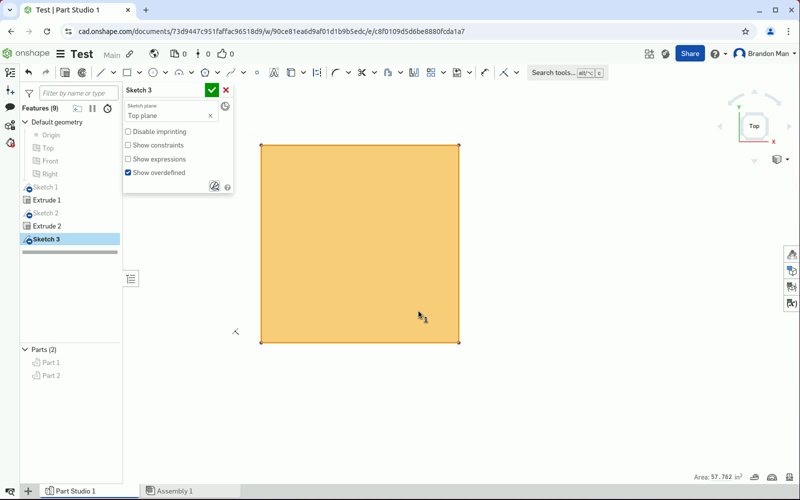
scroll(-6)
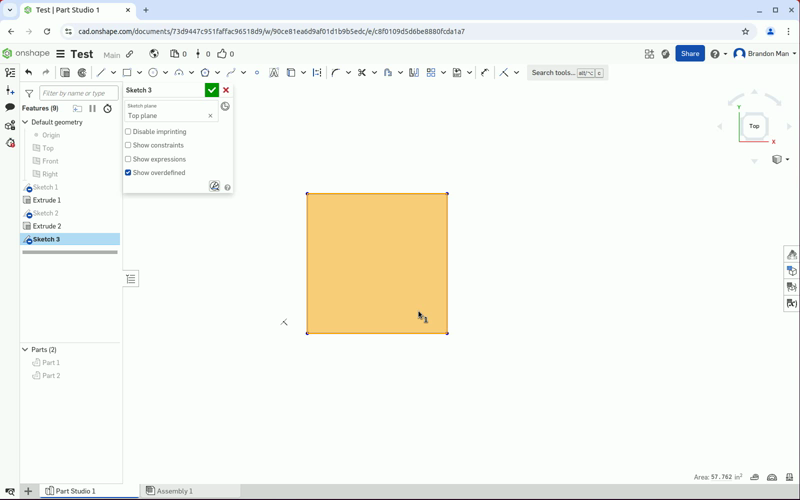
scroll(-6)
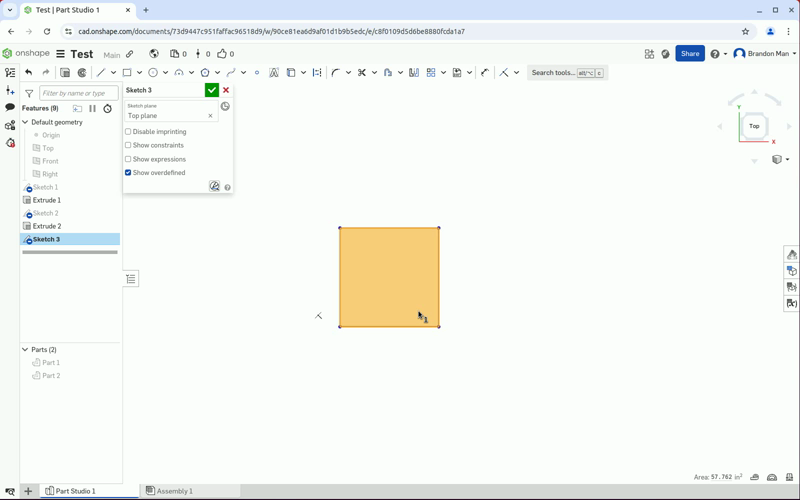
scroll(-6)
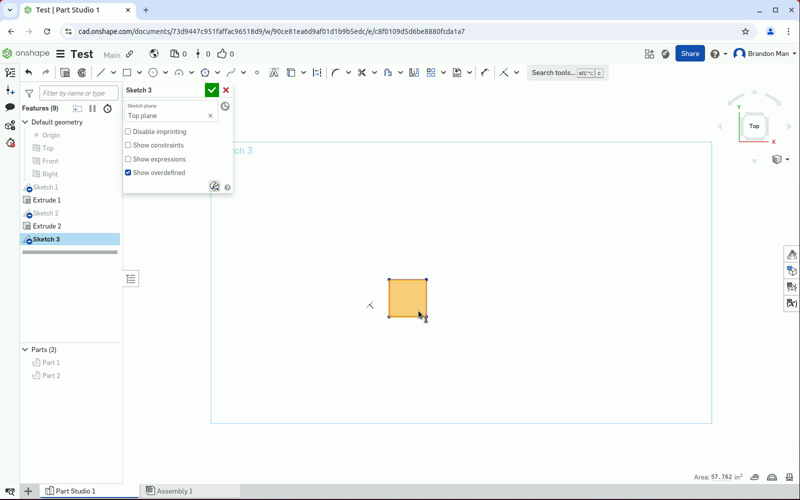
mouse_move(73, 352)
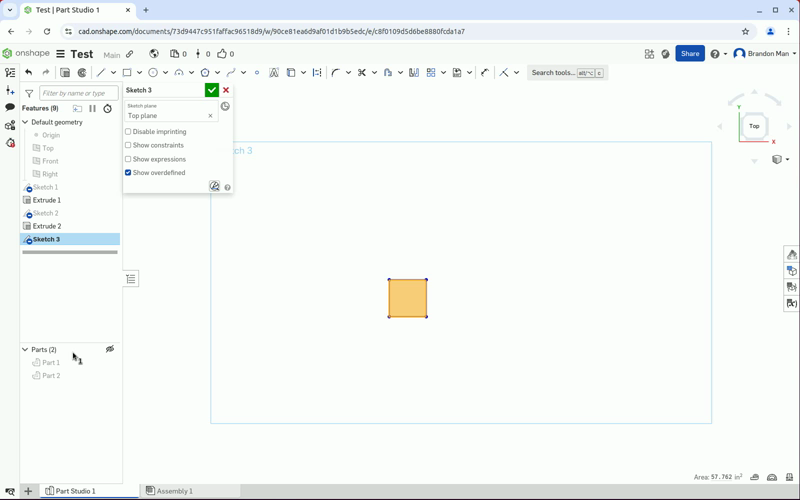
key(shift+y)
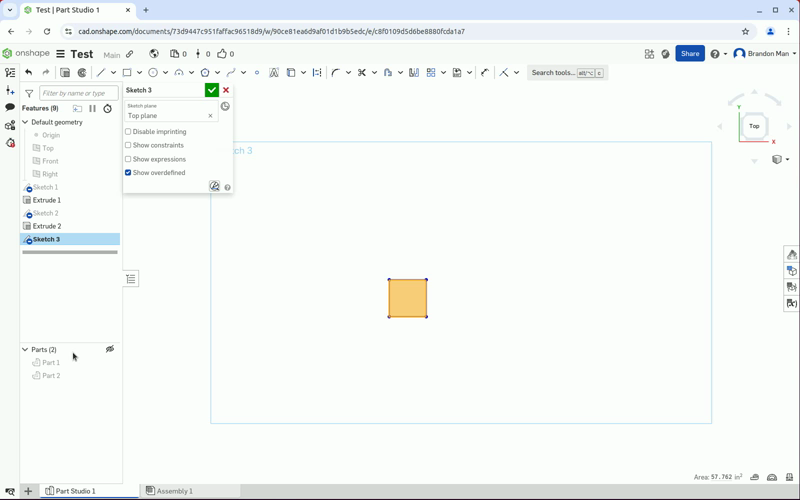
key(shift+e)
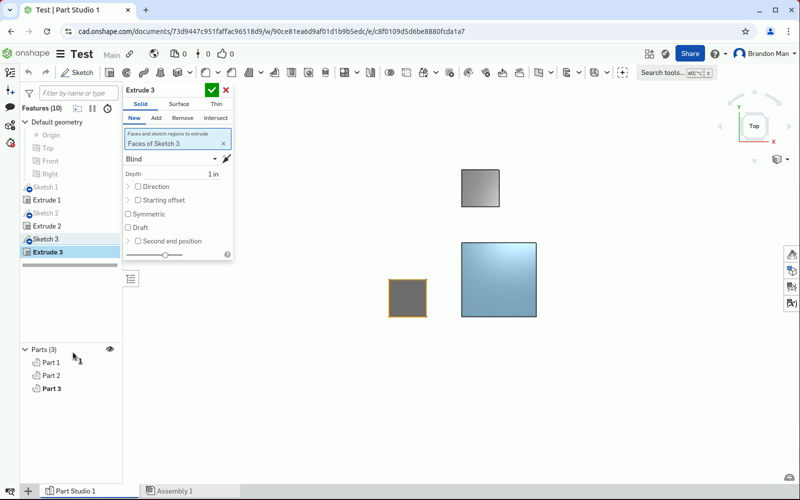
mouse_move(143, 106)
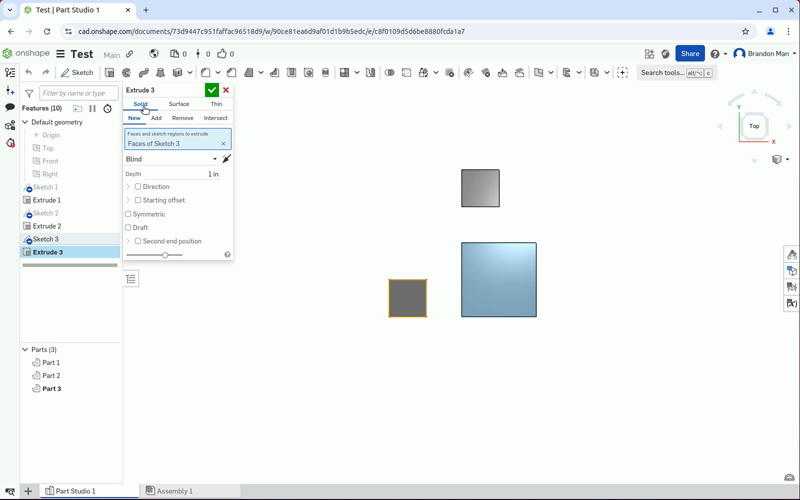
click(143, 106)
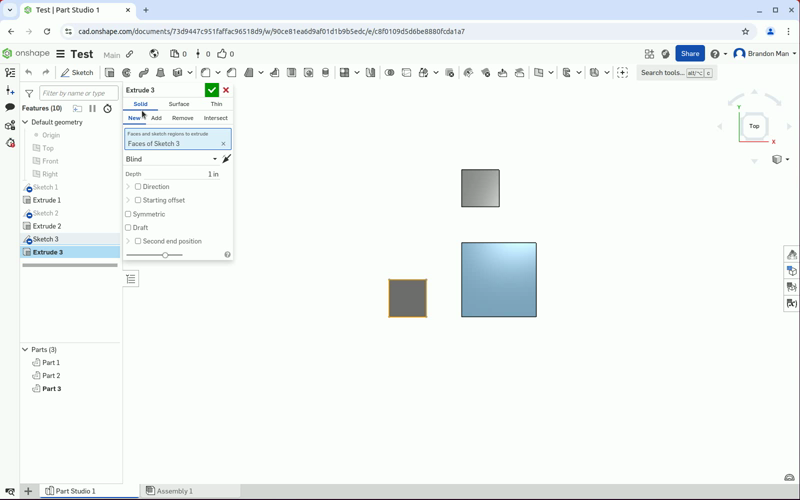
mouse_move(137, 120)
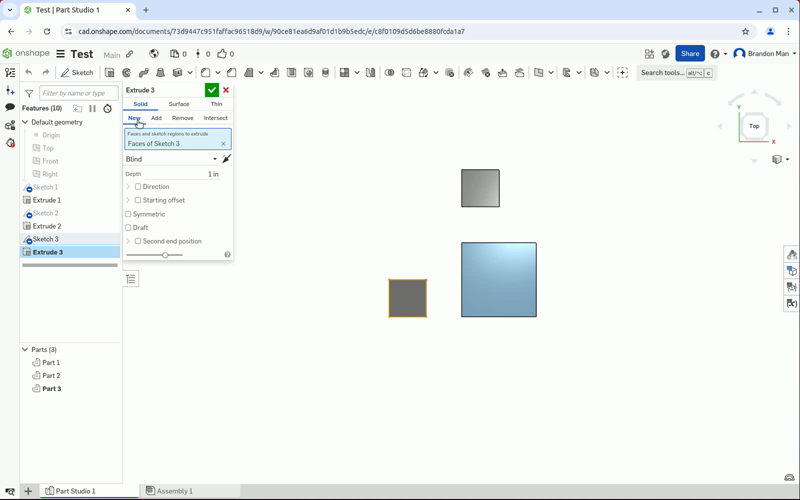
click(137, 120)
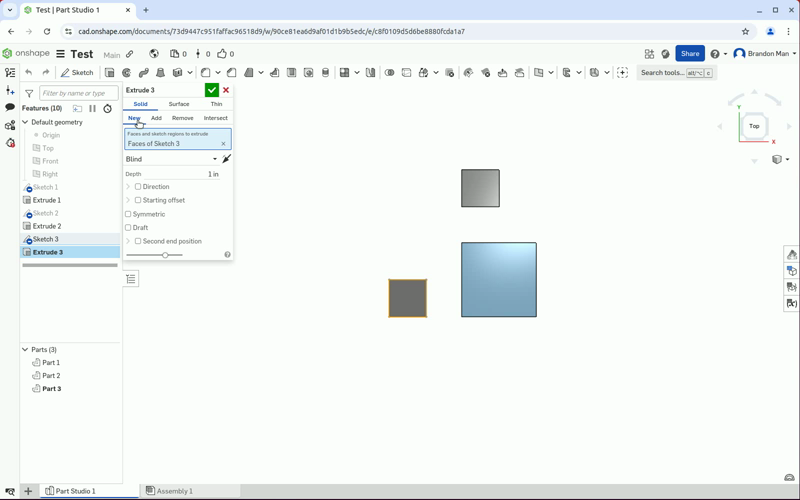
key(tab, 4)
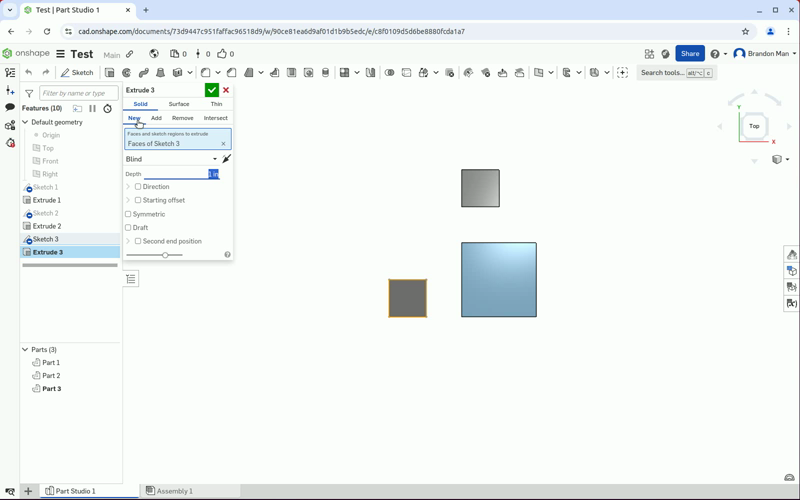
text(15.165)
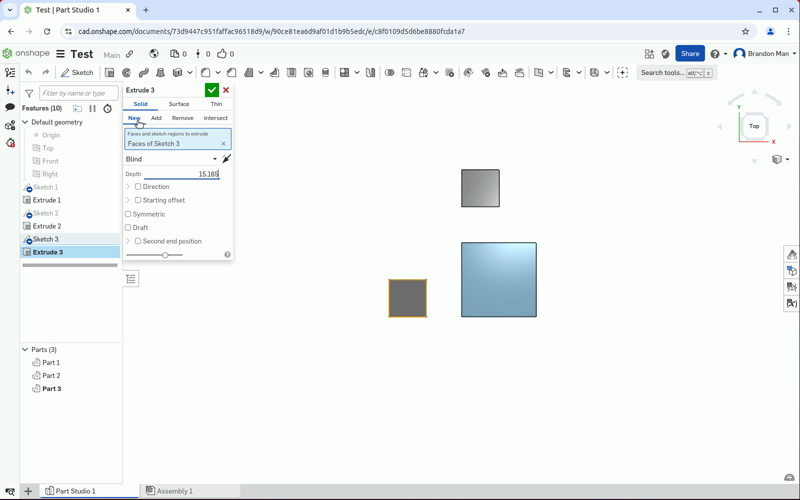
key(enter)
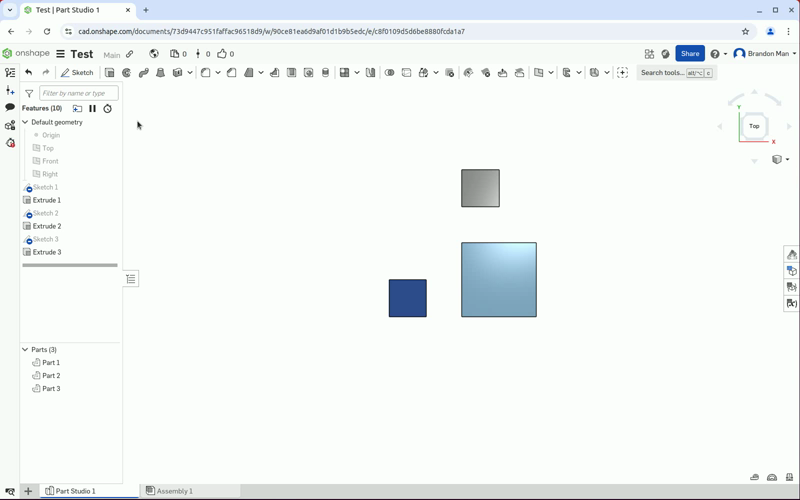
key(shift+h)
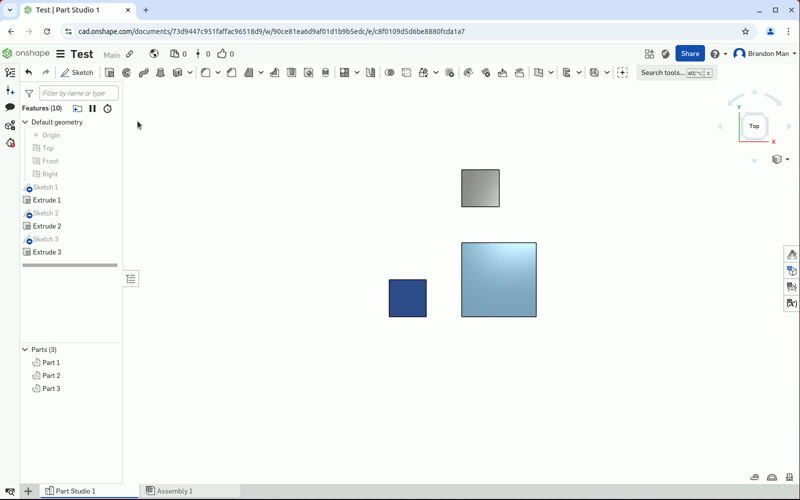
key(shift+h)
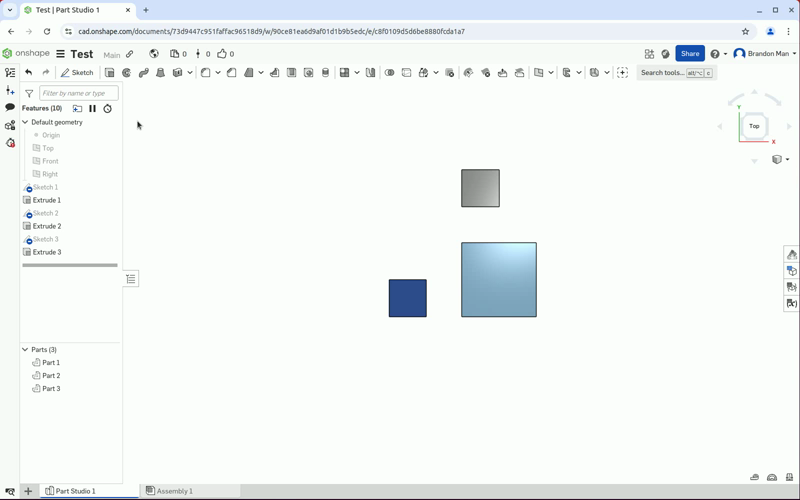
mouse_move(73, 189)
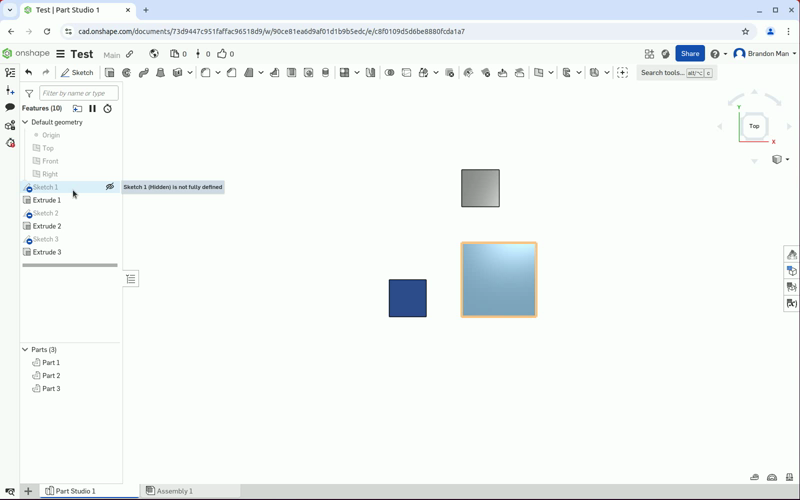
click(73, 189)
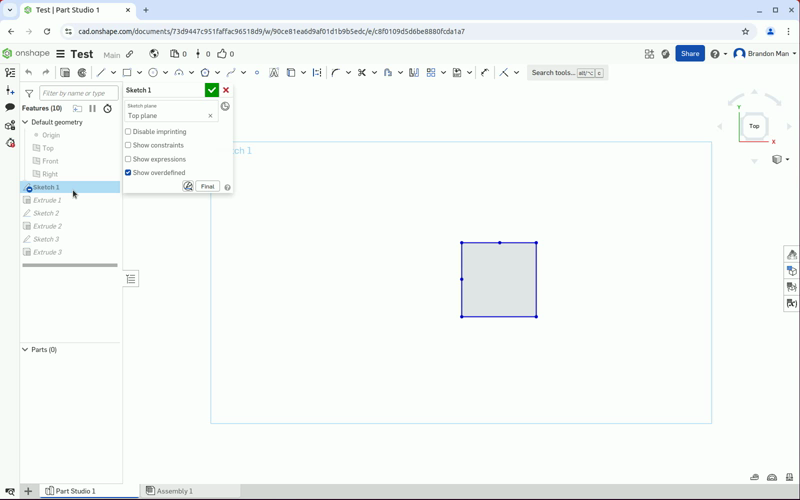
mouse_move(229, 92)
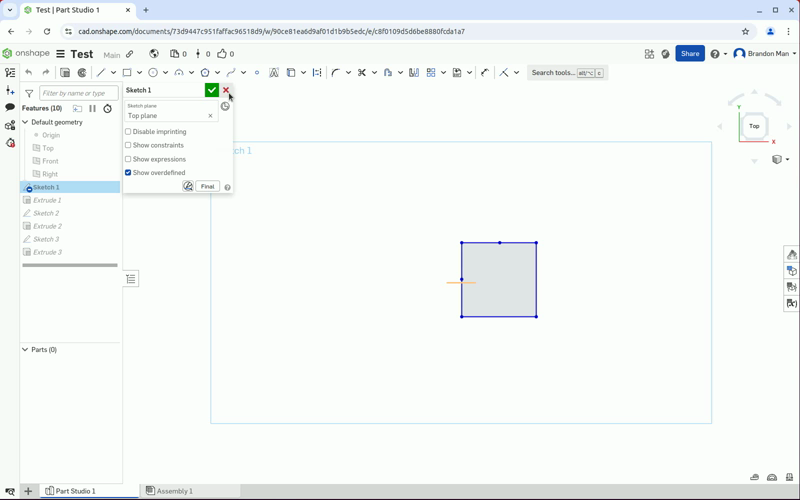
click(229, 92)
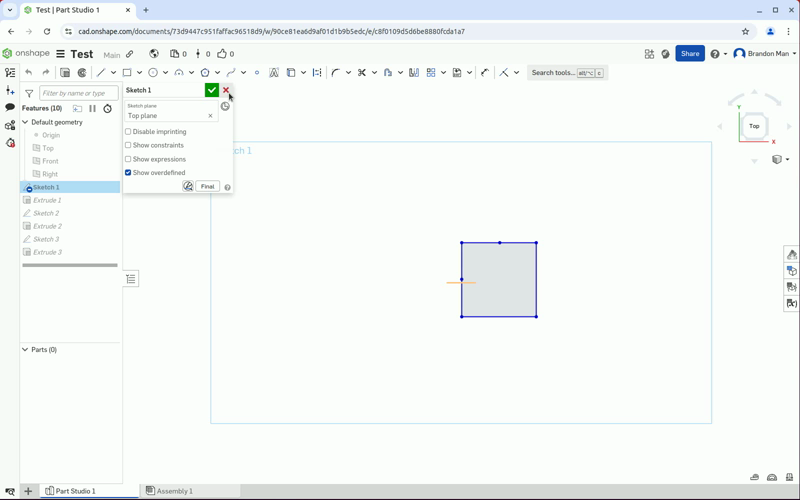
key(shift+s)
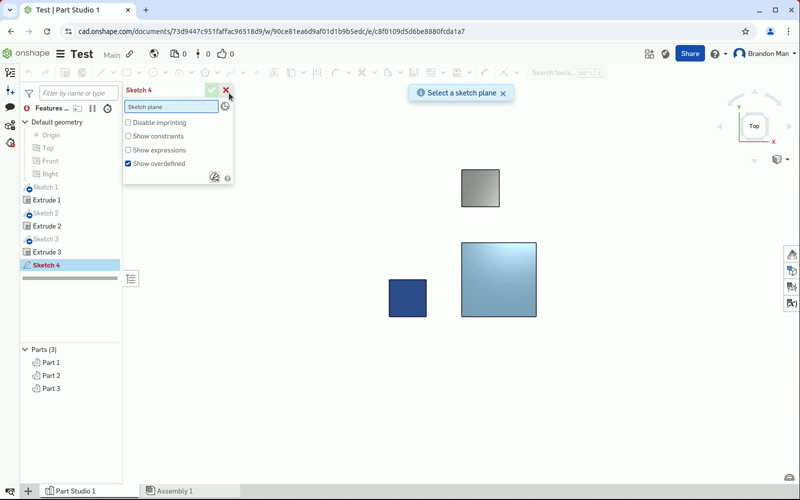
mouse_move(73, 150)
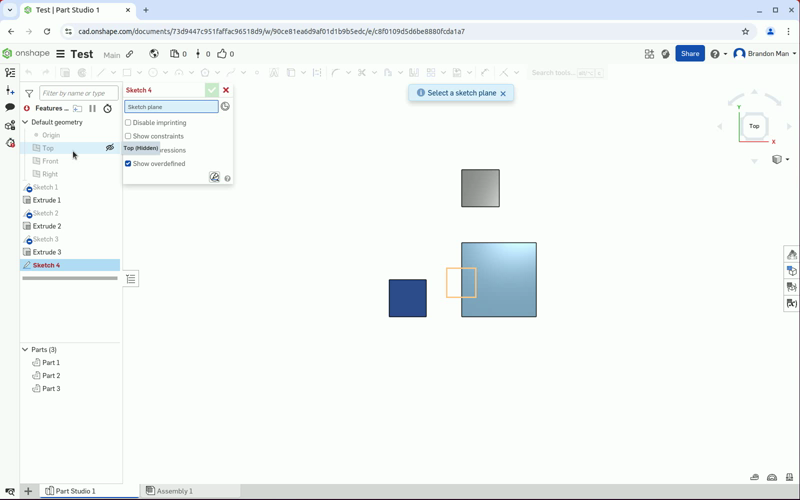
click(73, 150)
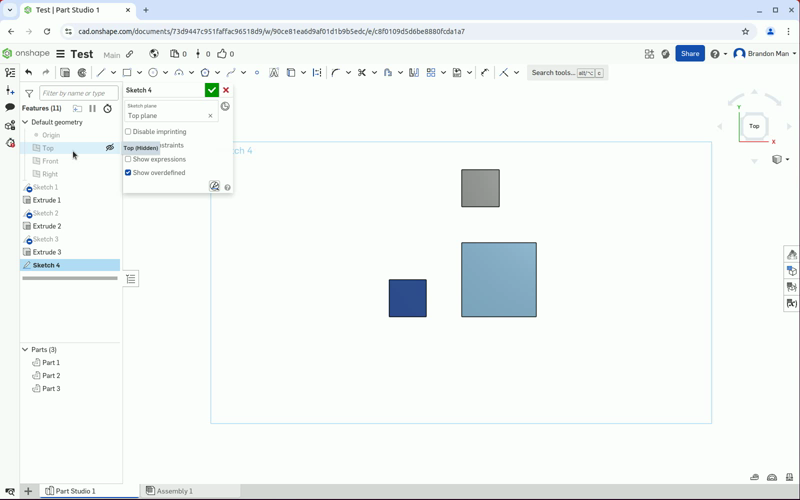
mouse_move(73, 352)
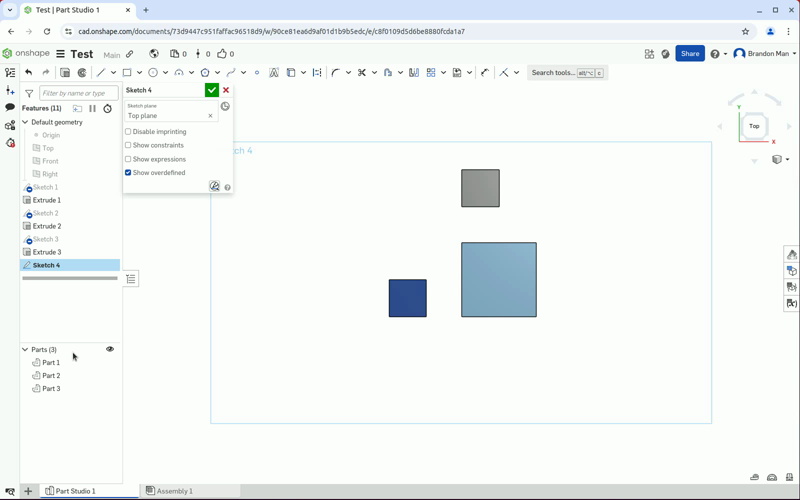
key(y)
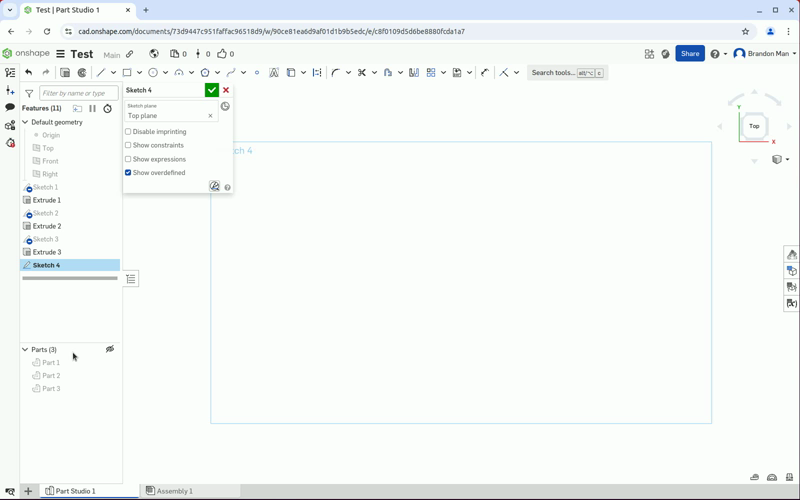
key(l)
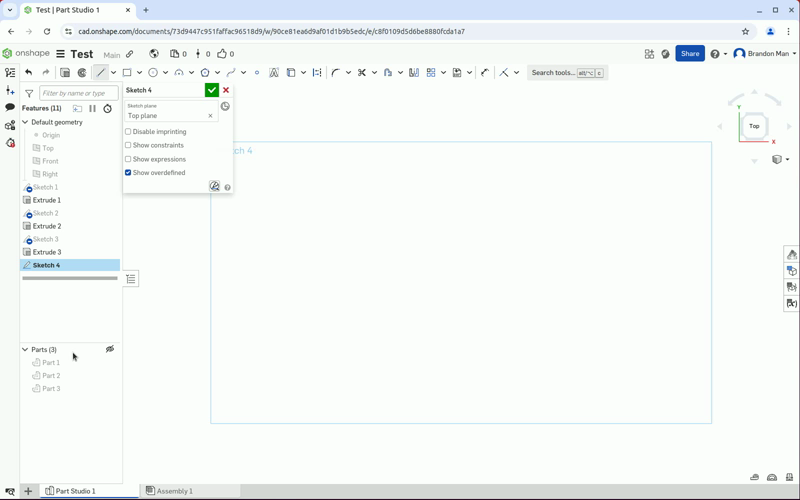
key_down(shift)
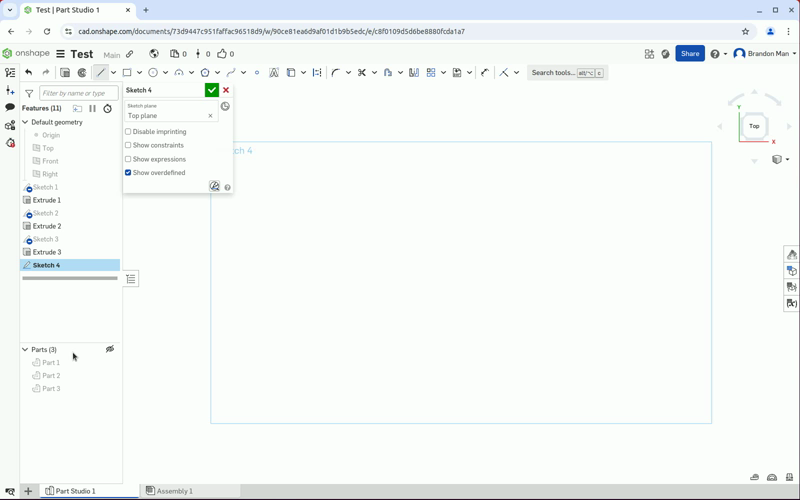
mouse_move(498, 244)
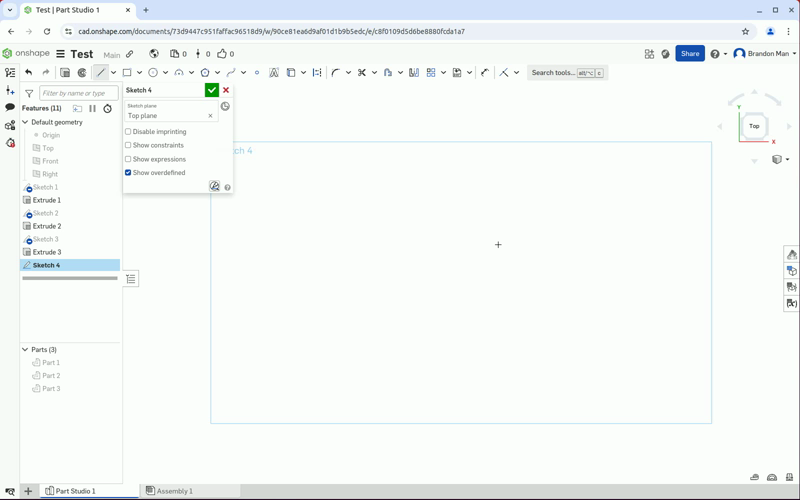
click(498, 244)
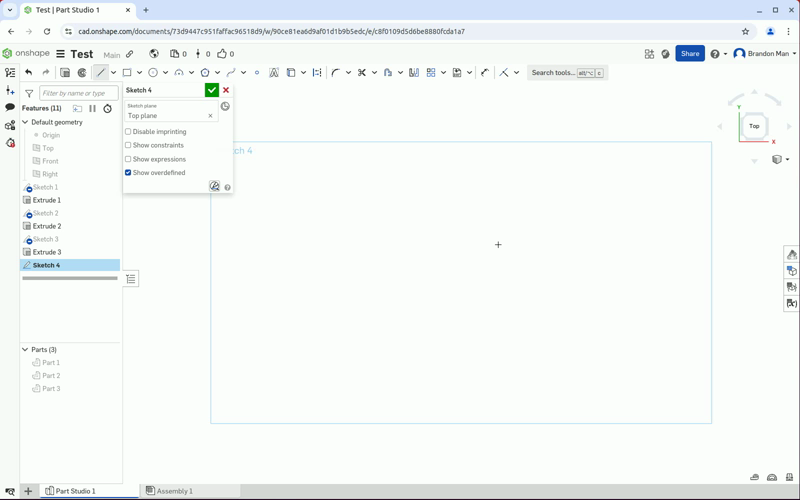
key_up(shift)
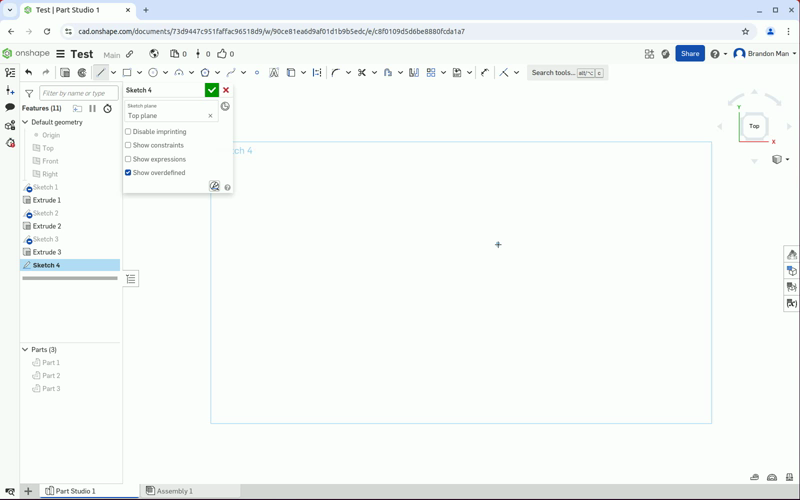
key_down(shift)
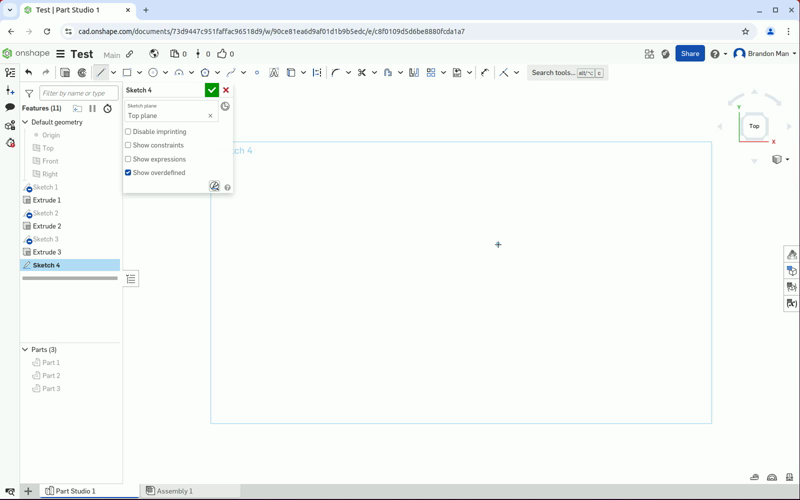
mouse_move(528, 244)
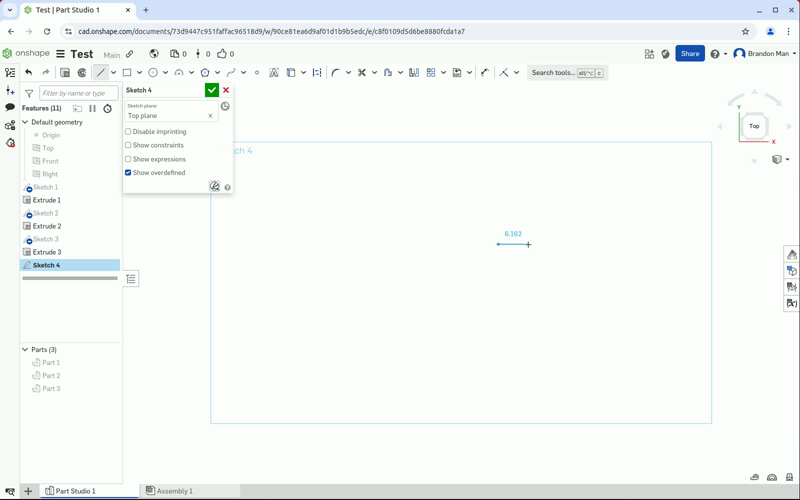
mouse_move(535, 244)
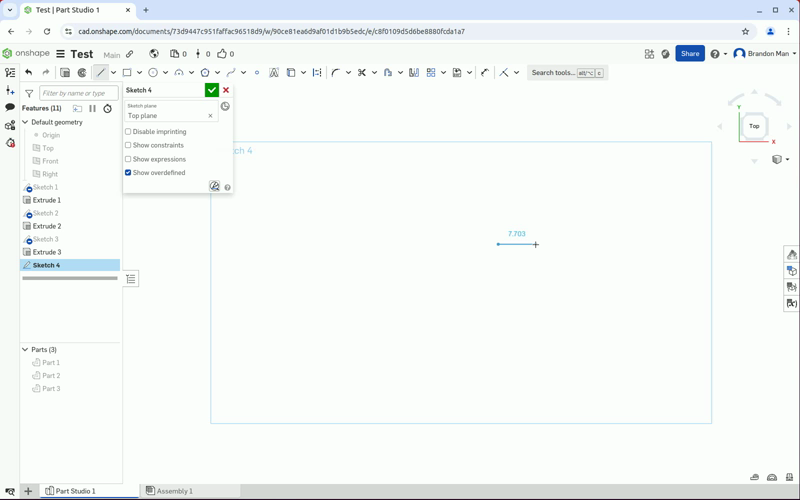
click(535, 244)
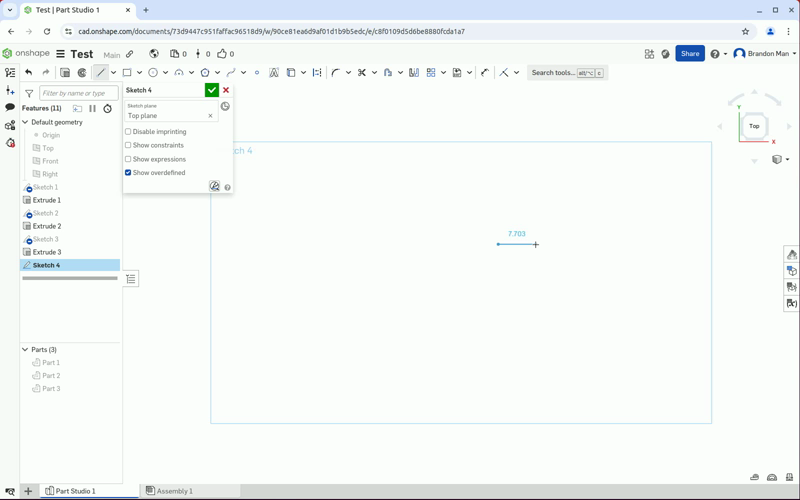
key_up(shift)
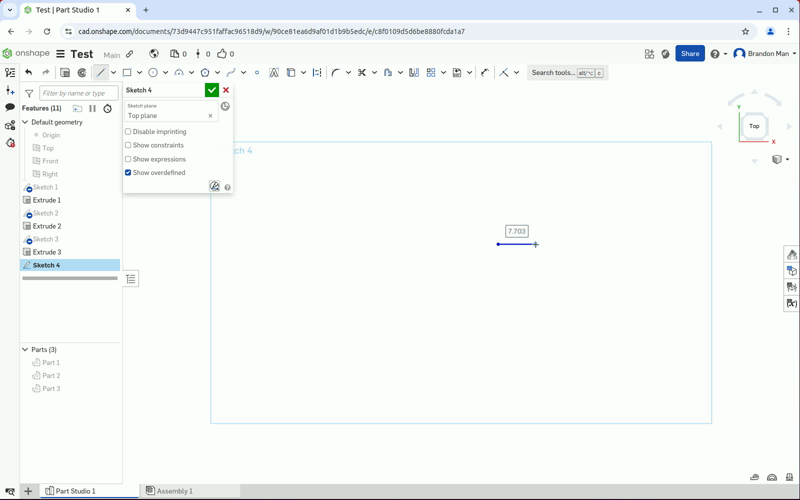
key_down(shift)
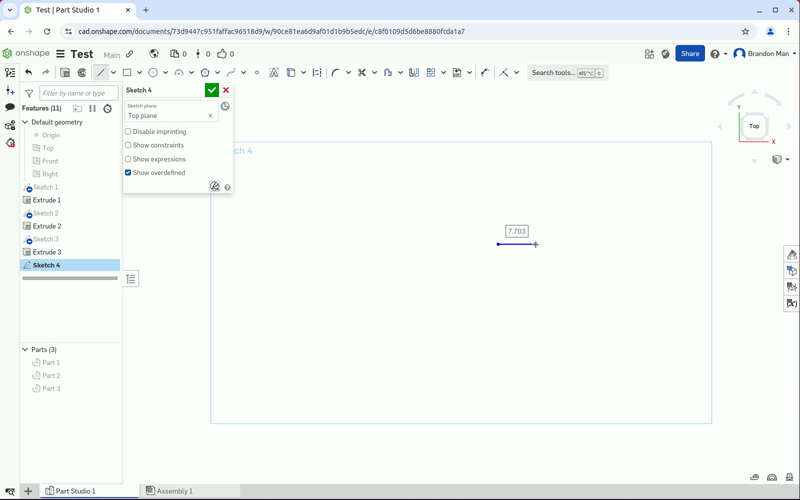
mouse_move(535, 170)
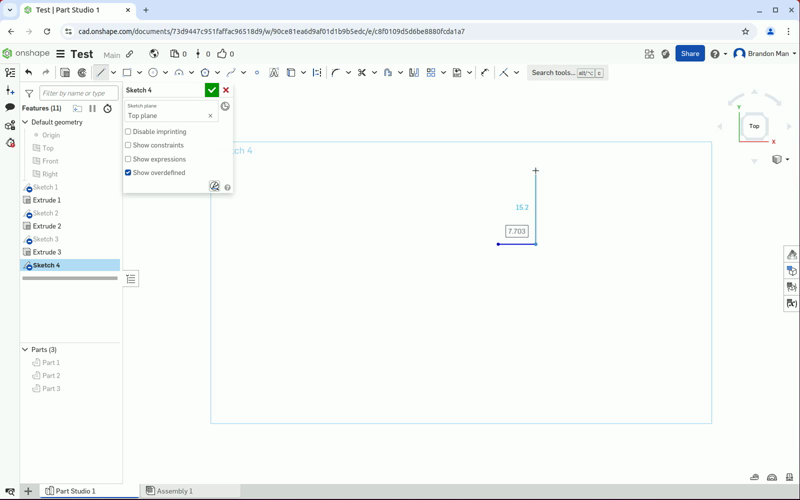
click(535, 170)
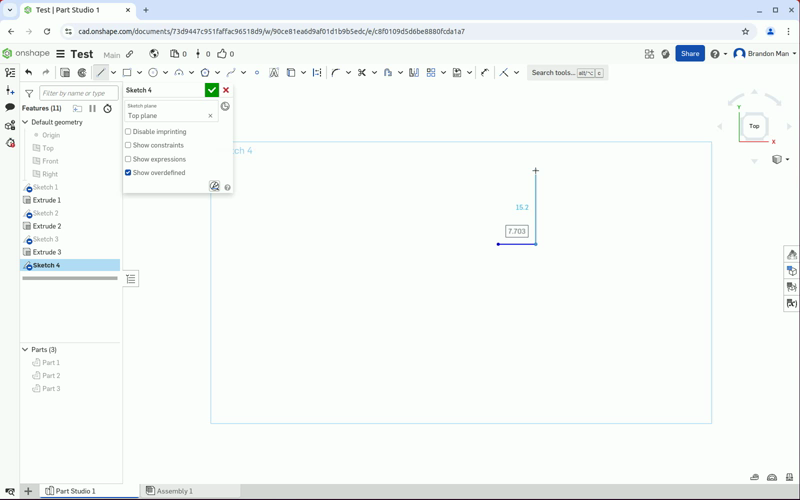
key_up(shift)
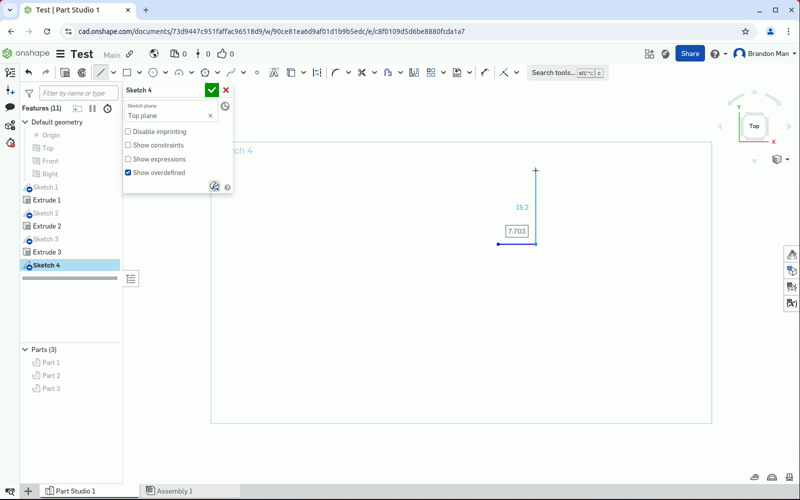
key_down(shift)
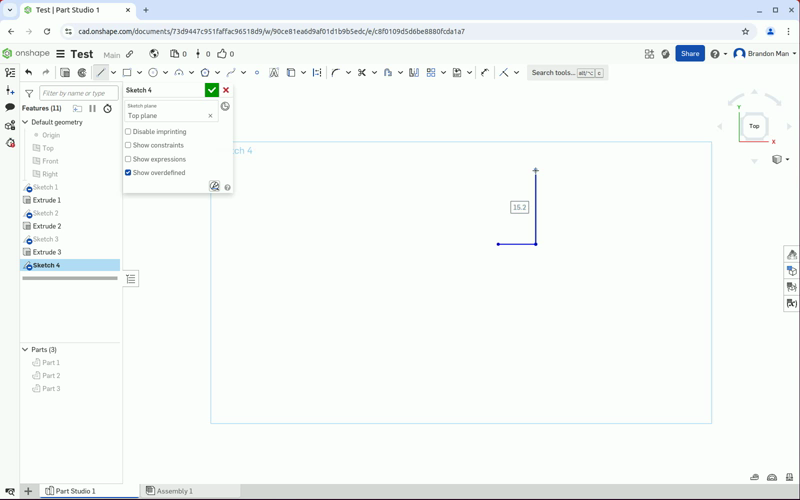
mouse_move(565, 170)
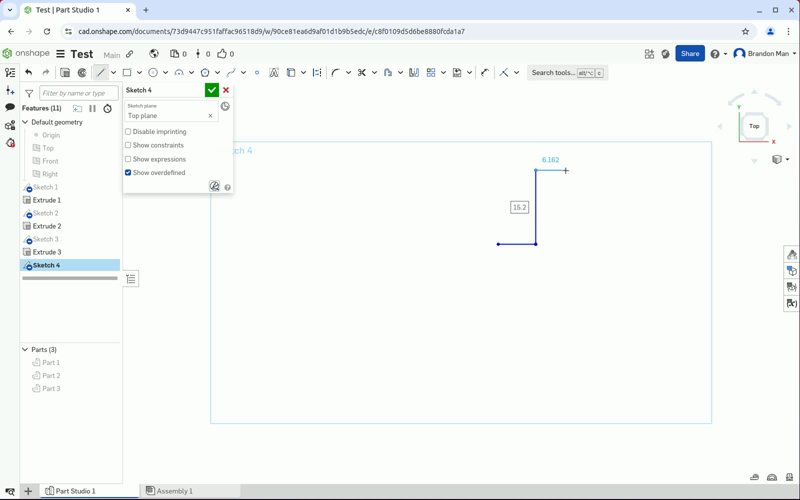
mouse_move(498, 170)
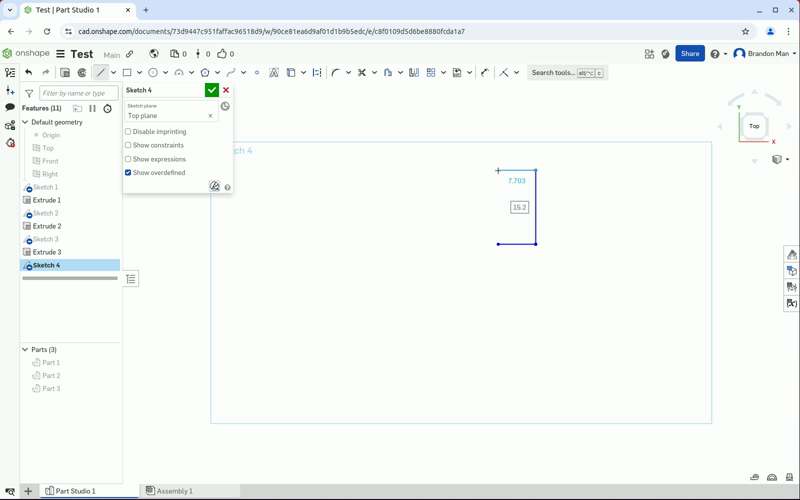
click(498, 170)
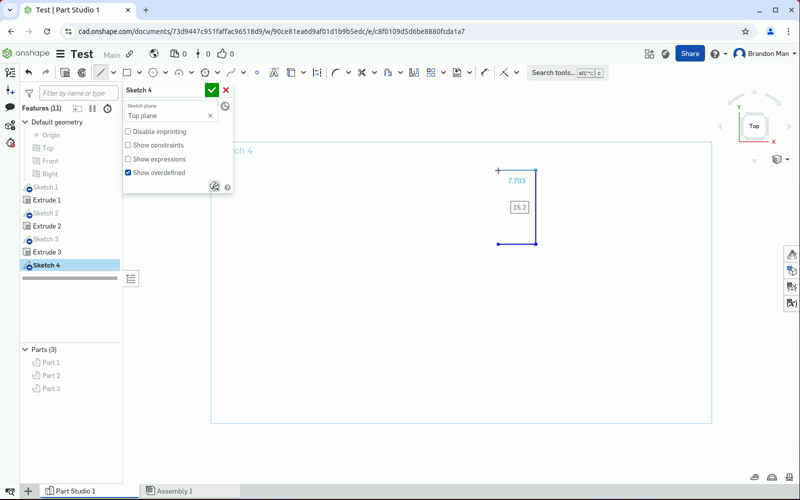
key_up(shift)
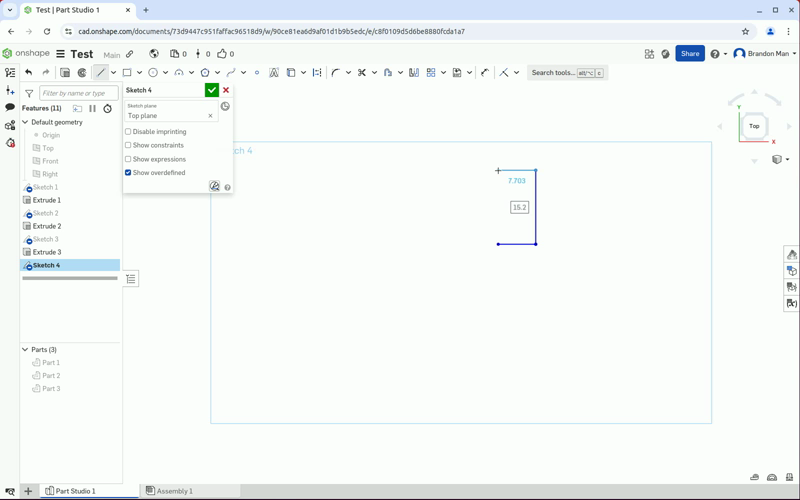
key_down(shift)
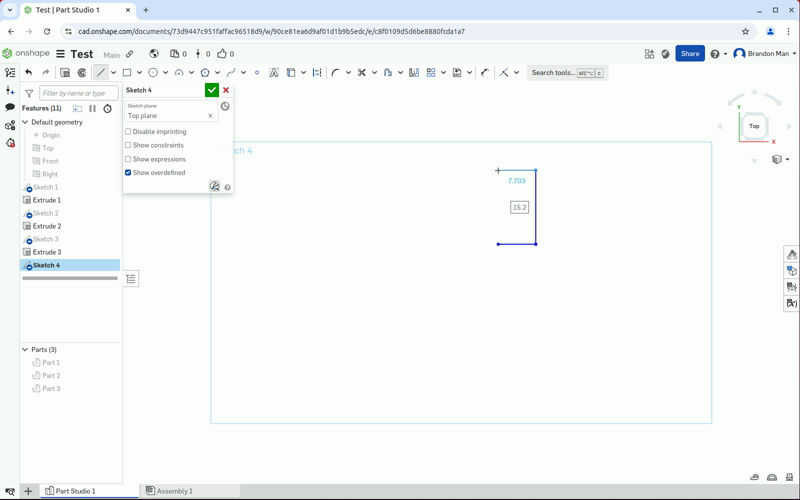
mouse_move(528, 170)
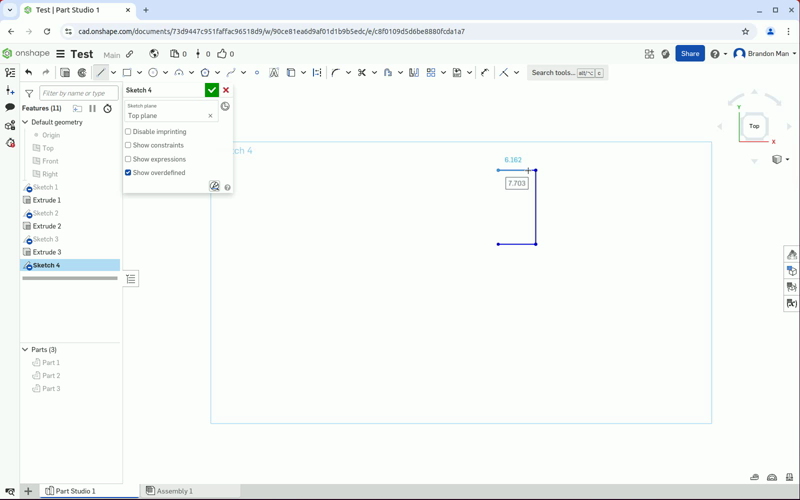
mouse_move(498, 206)
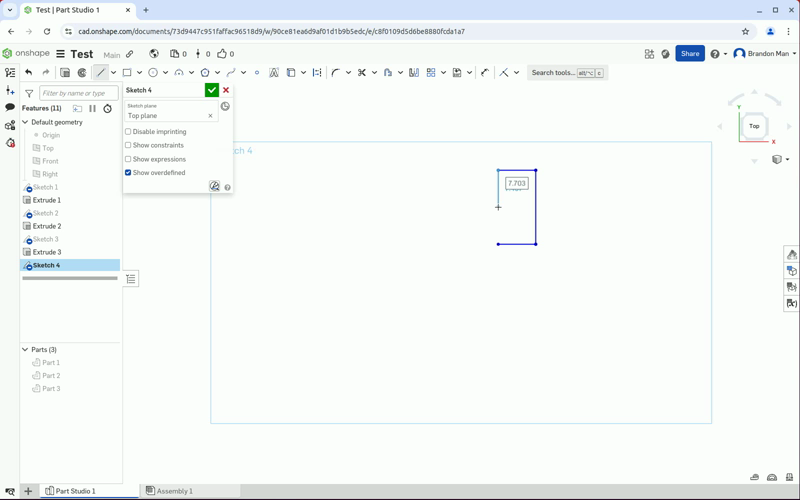
click(498, 206)
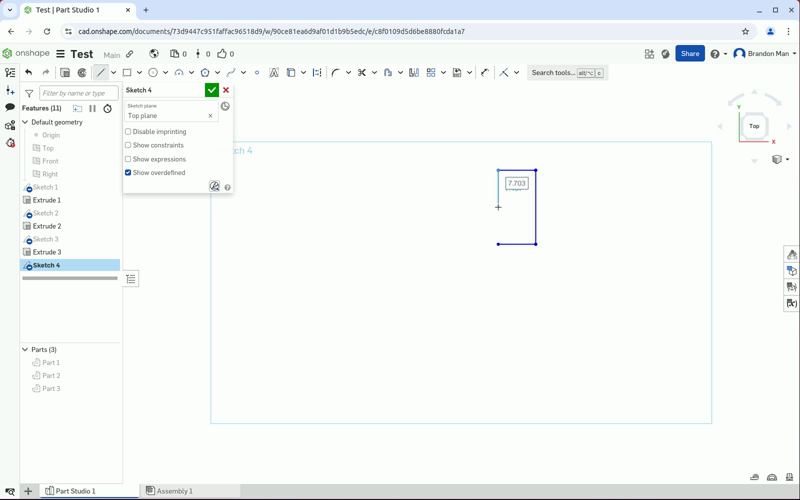
key_up(shift)
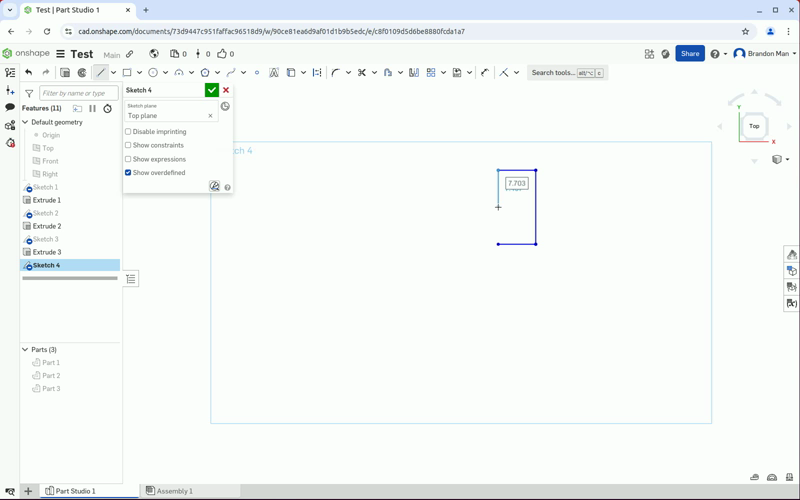
mouse_move(528, 206)
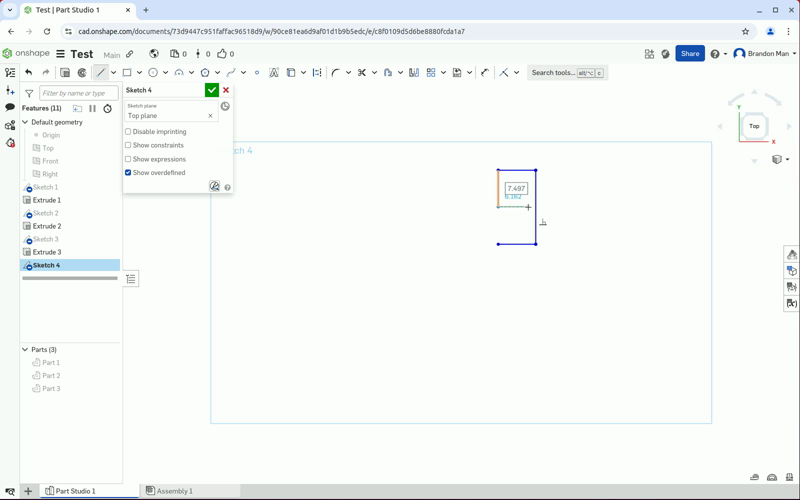
key_down(shift)
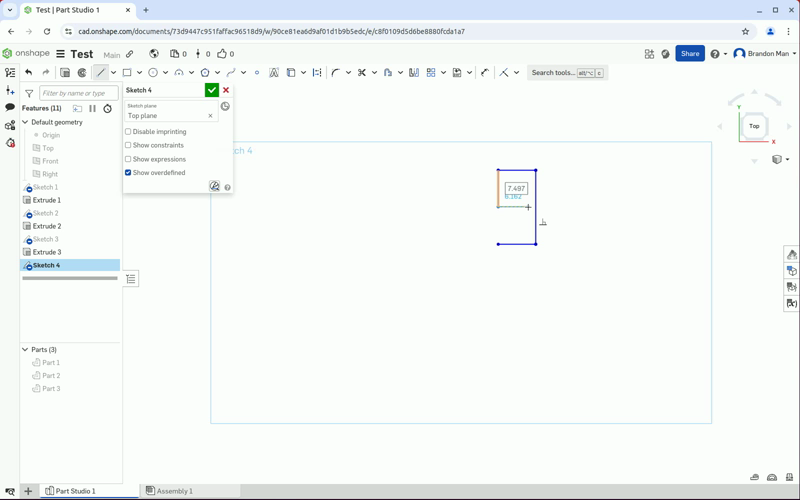
mouse_move(498, 244)
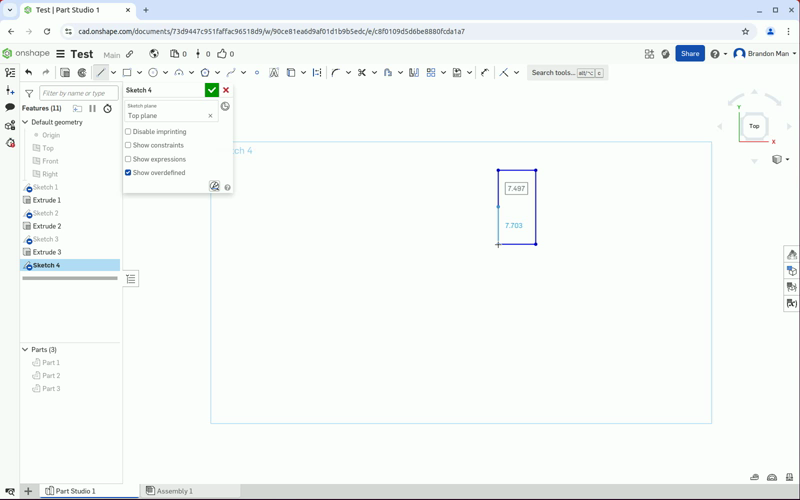
key_up(shift)
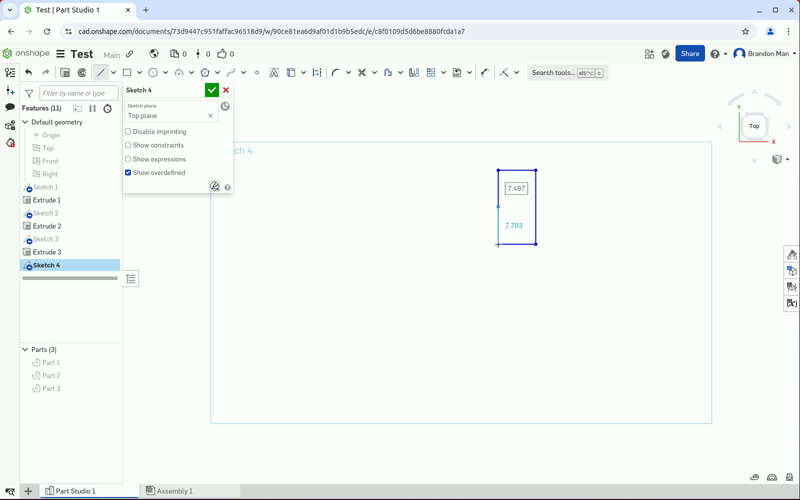
click(498, 244)
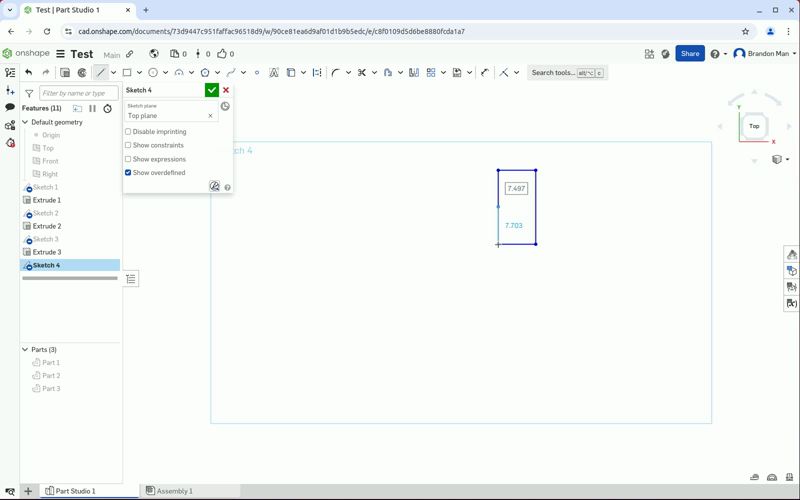
key(esc)
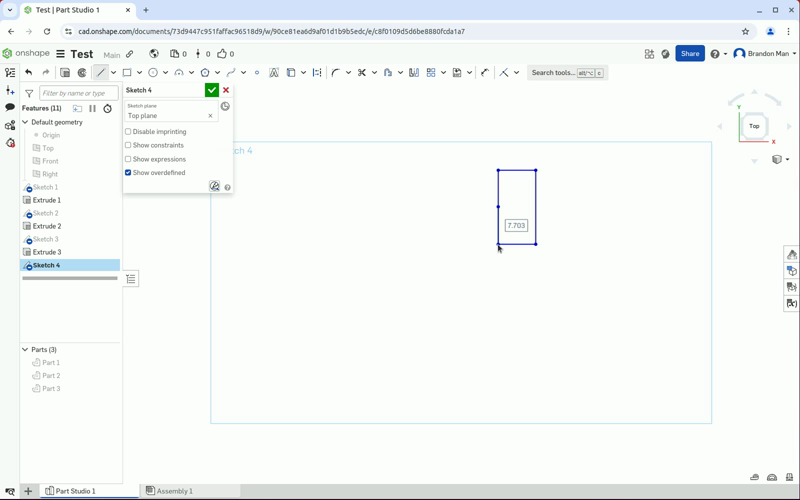
mouse_move(516, 203)
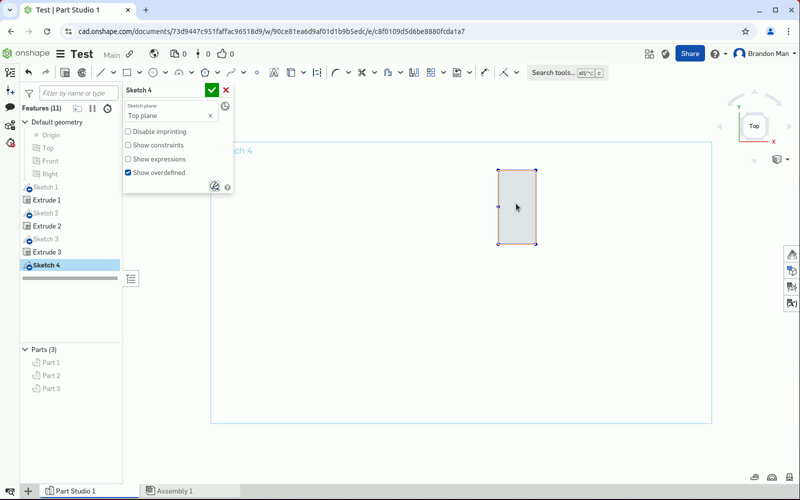
click(516, 203)
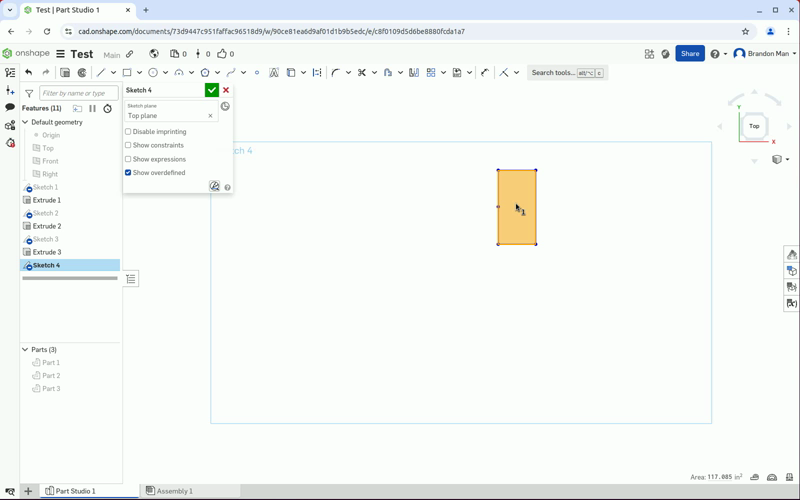
mouse_move(73, 352)
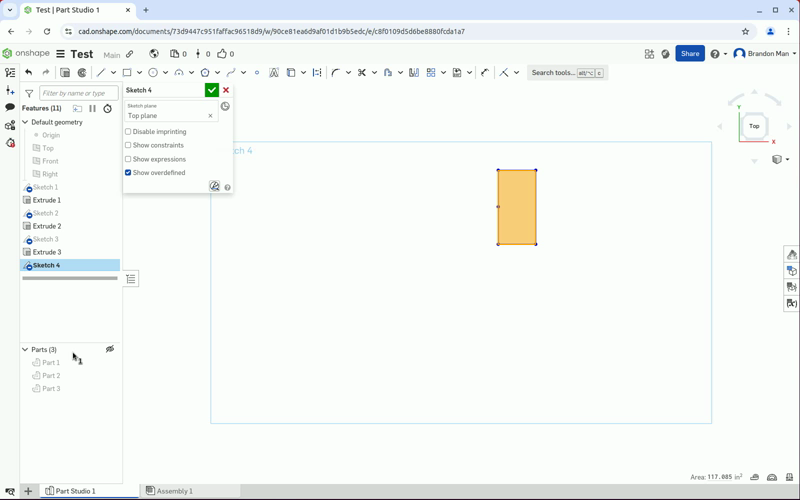
key(shift+y)
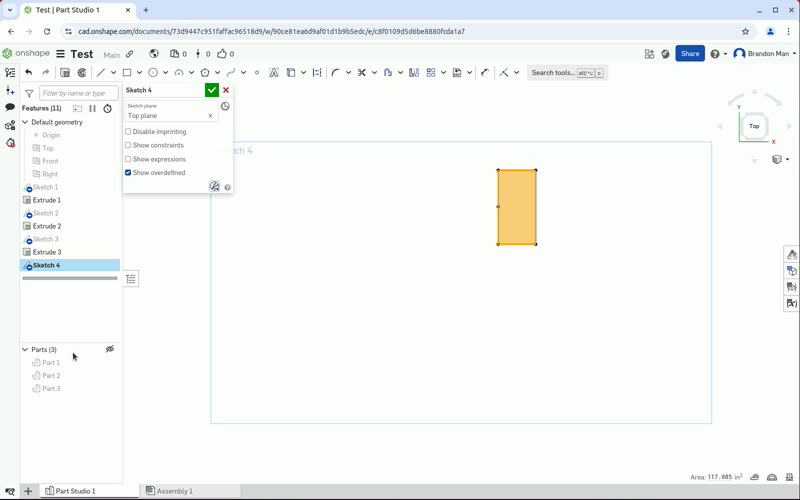
key(shift+e)
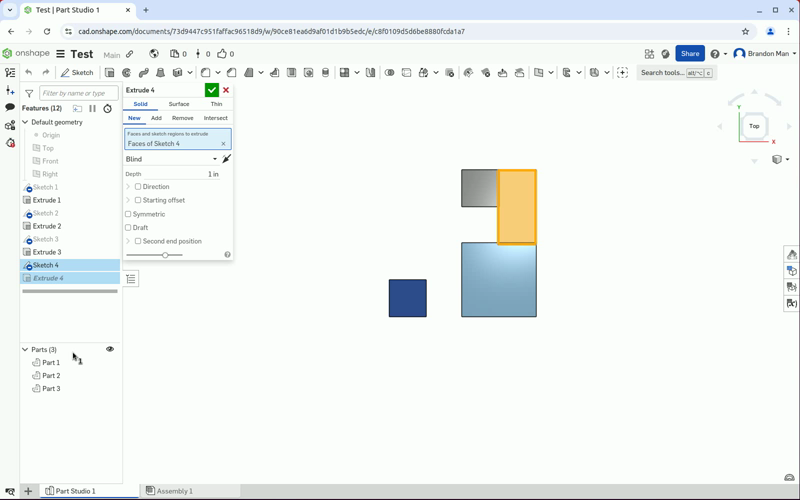
mouse_move(143, 106)
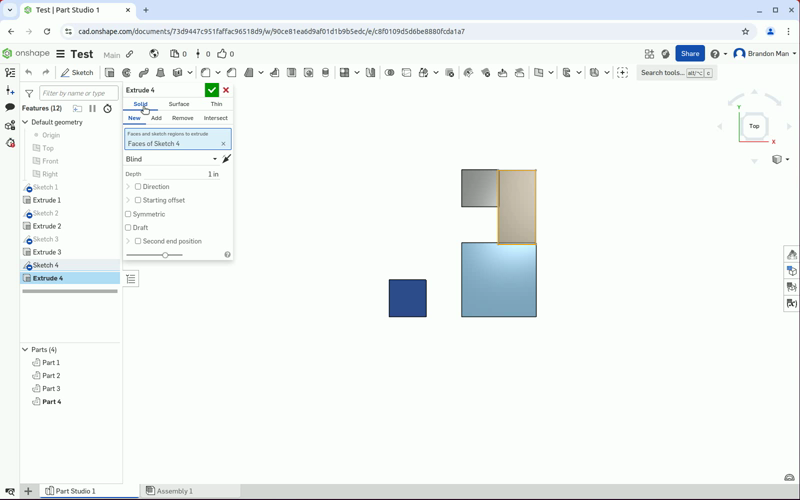
click(143, 106)
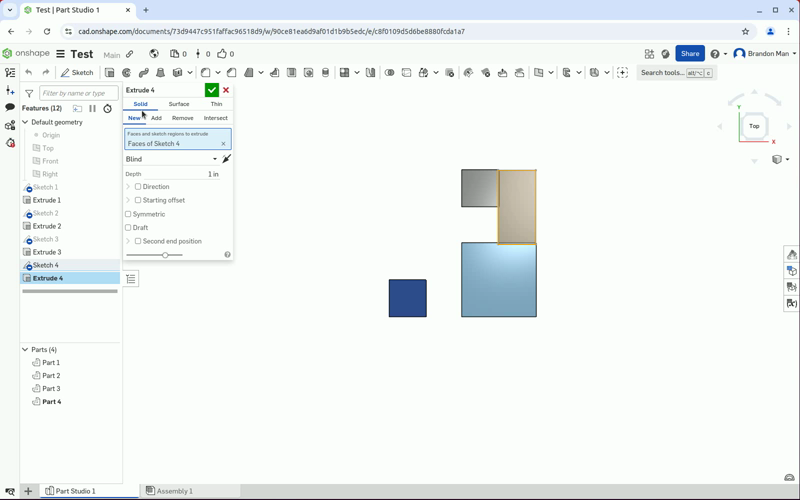
mouse_move(137, 120)
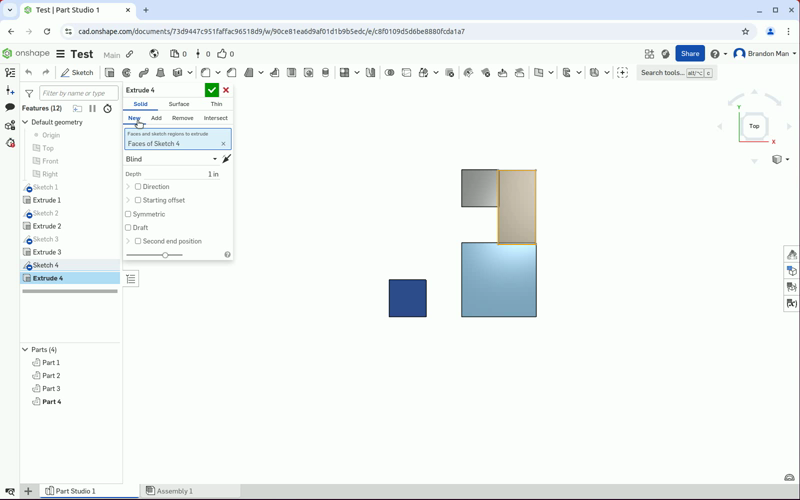
click(137, 120)
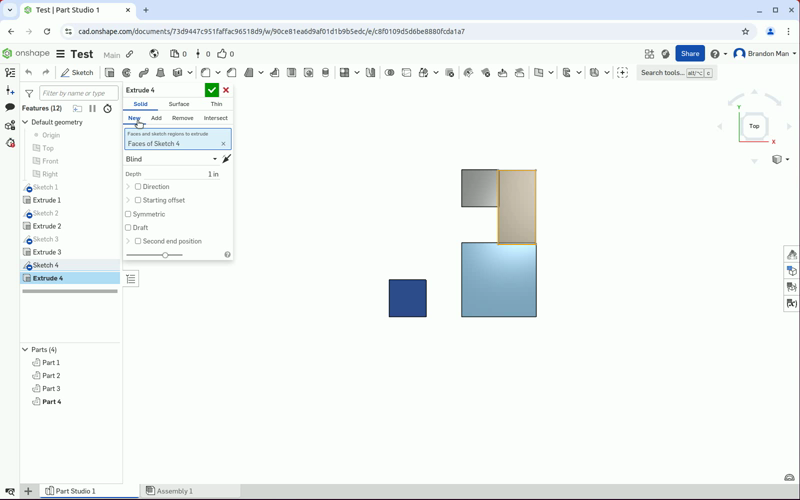
key(tab, 4)
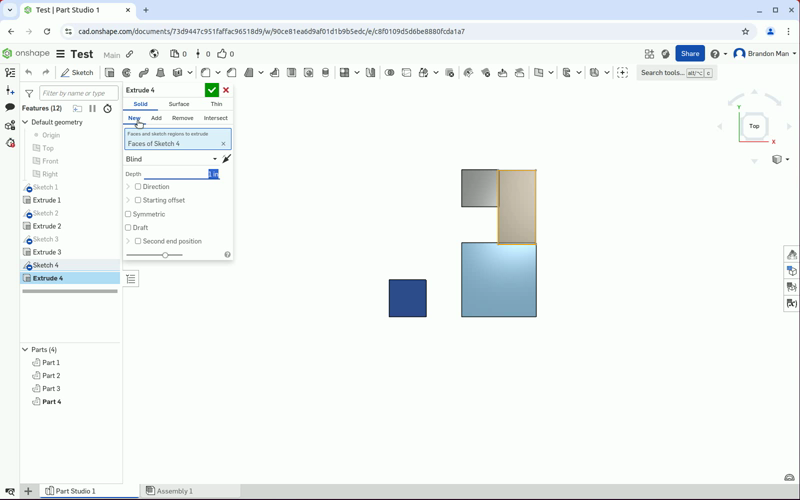
text(7.462)
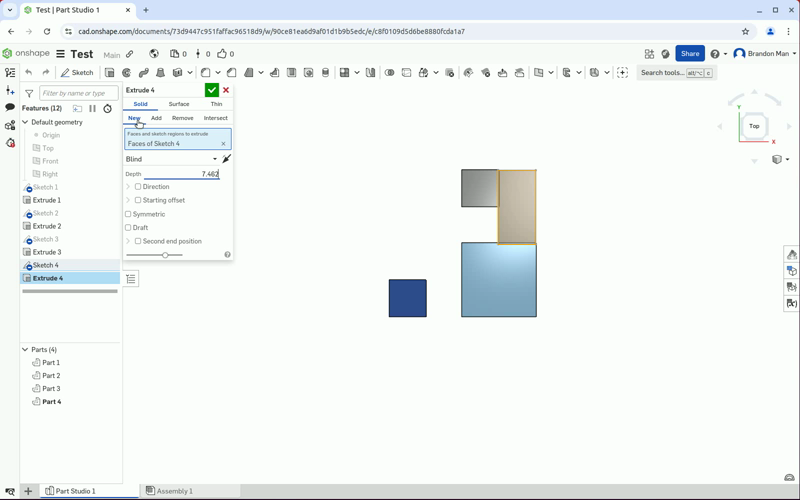
key(enter)
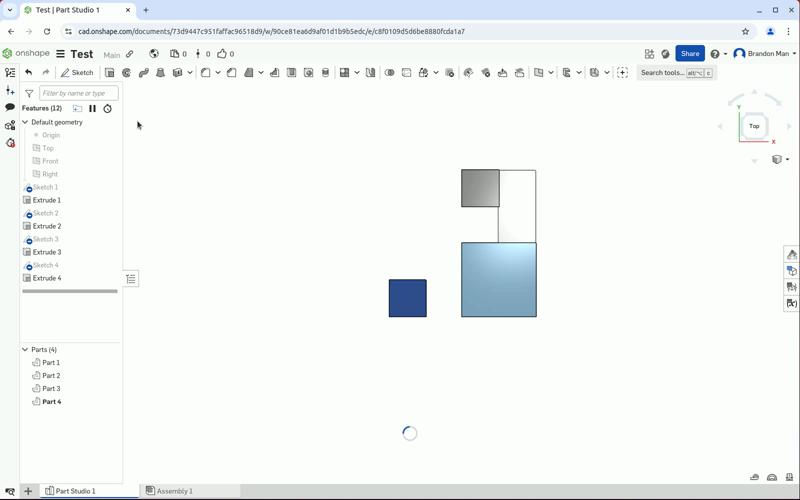
key(shift+h)
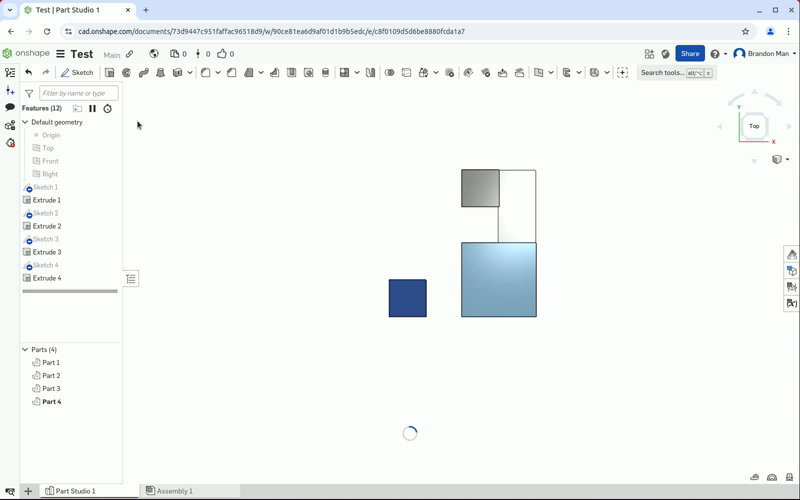
key(shift+h)
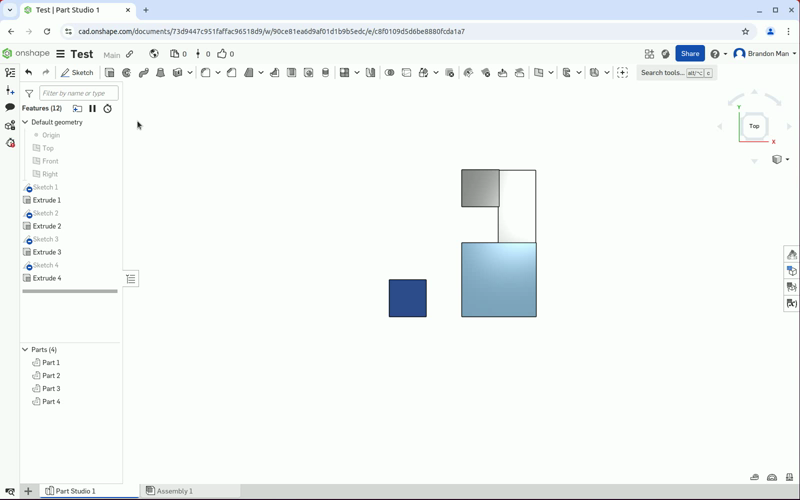
mouse_move(73, 189)
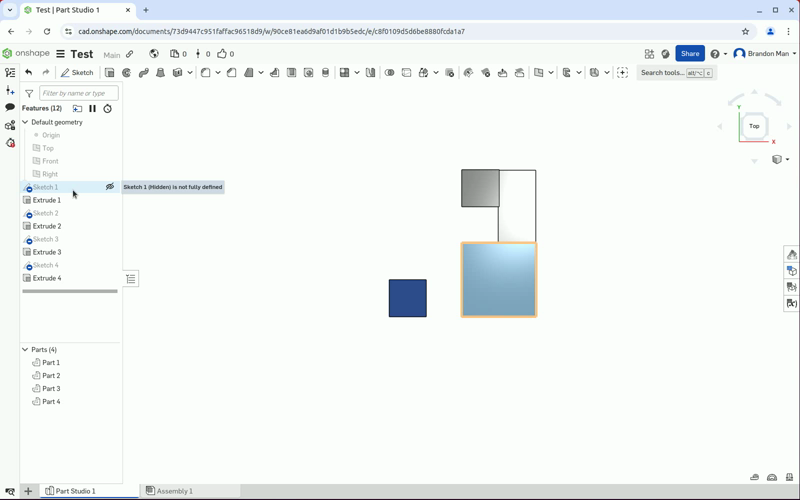
click(73, 189)
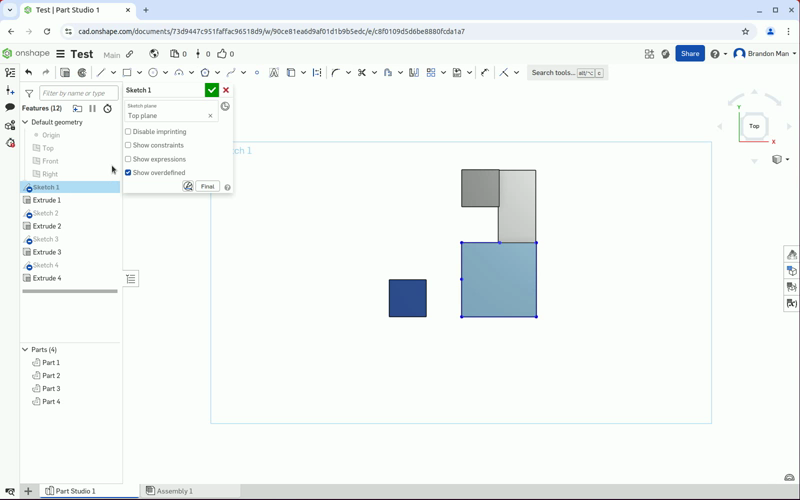
mouse_move(229, 92)
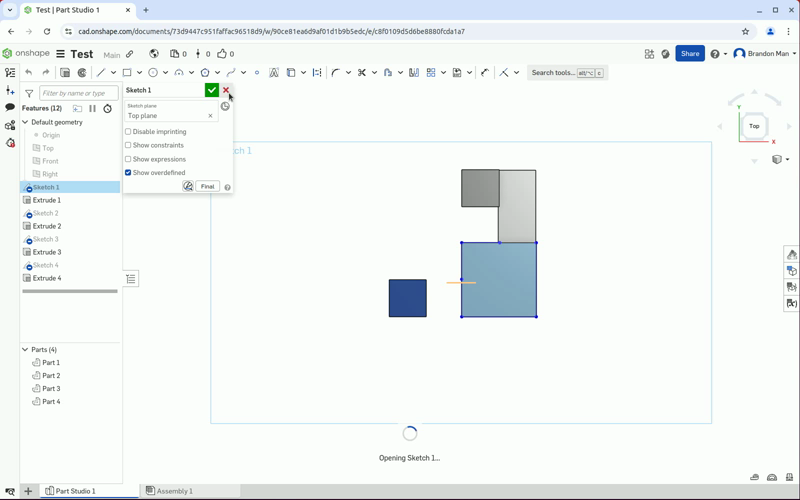
click(229, 92)
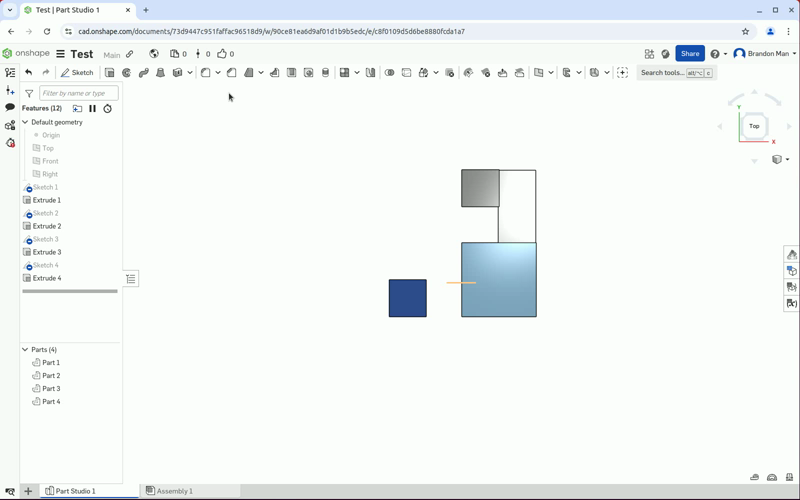
mouse_move(73, 352)
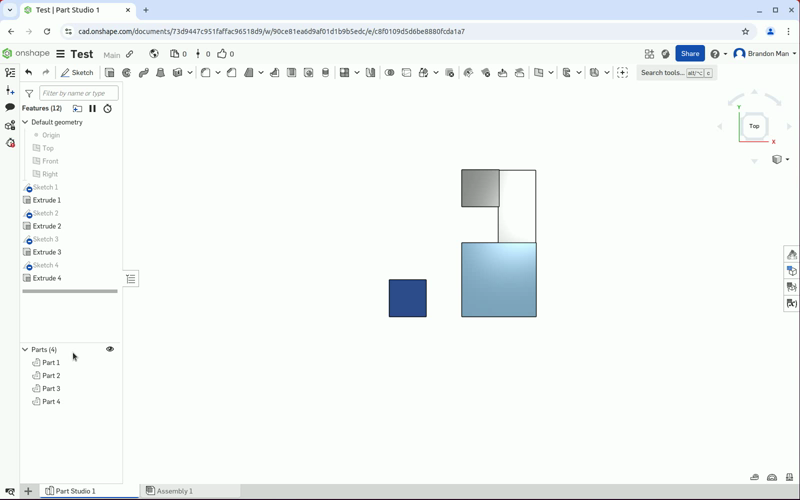
key(y)
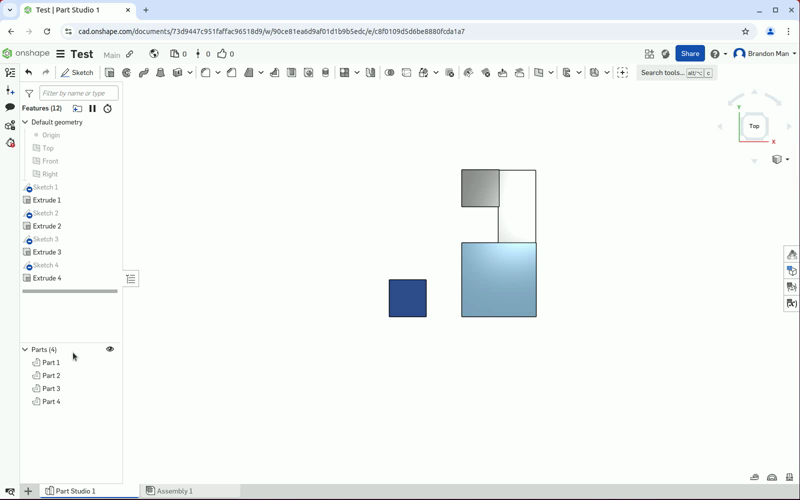
key(shift+p)
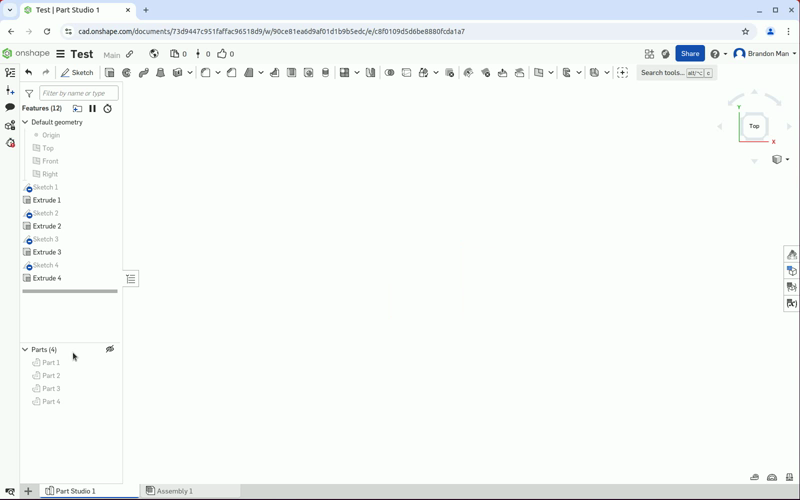
key(space)
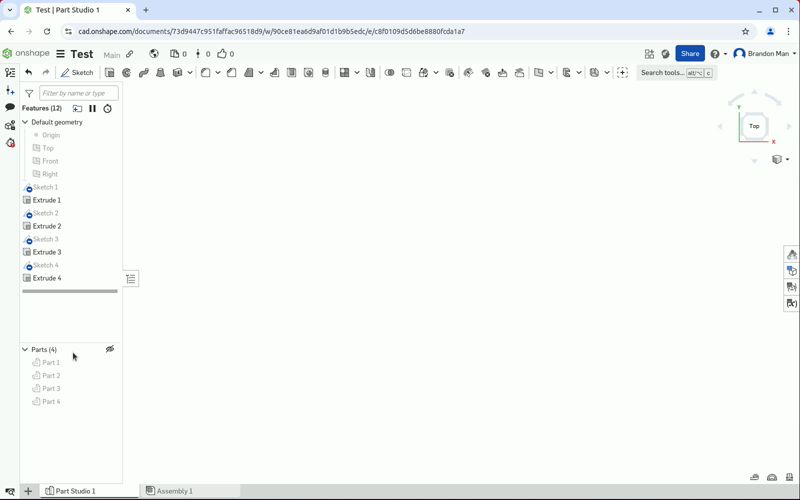
key_down(shift)
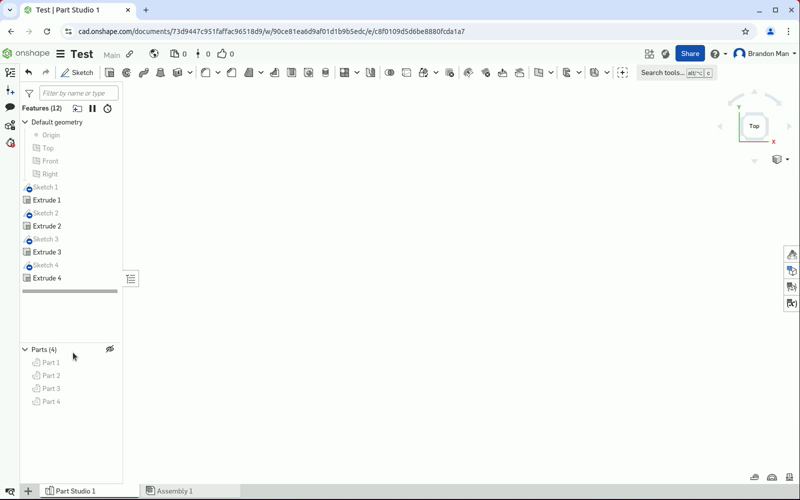
key(up)
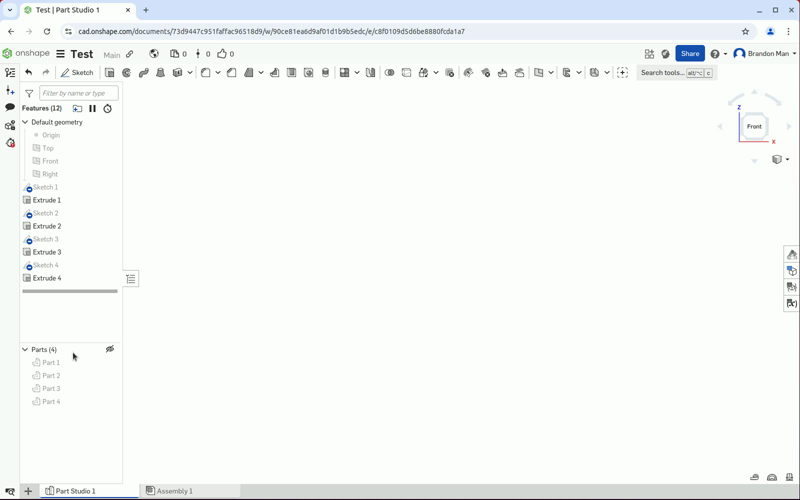
key_up(shift)
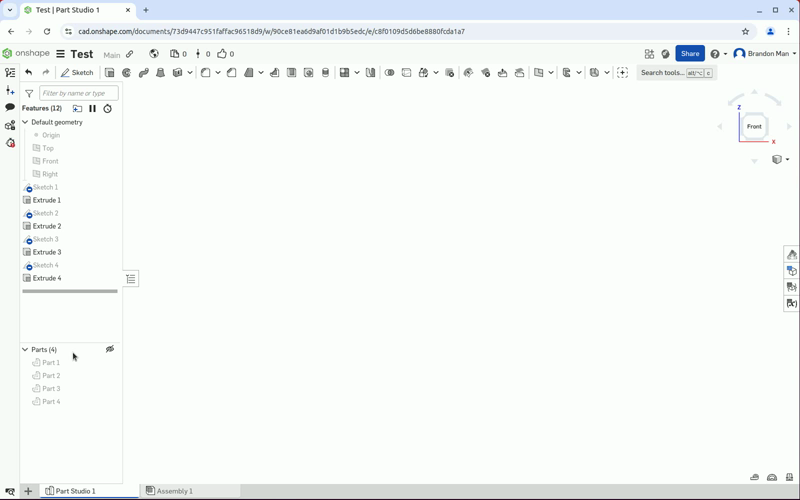
key(space)
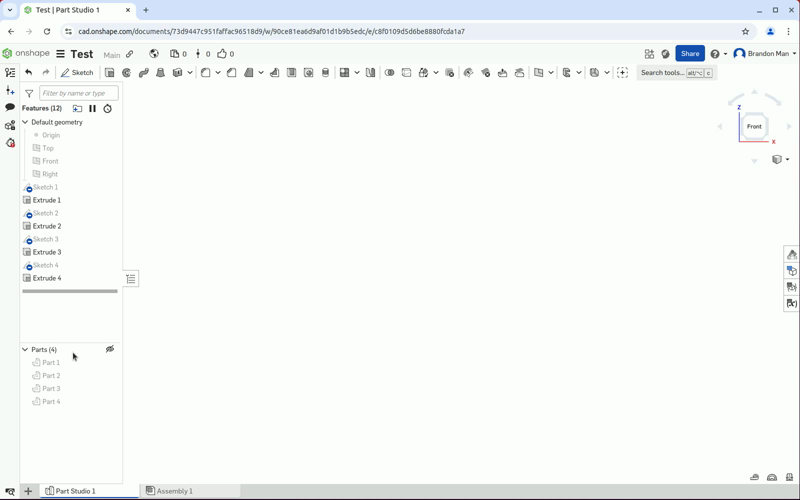
key_down(shift)
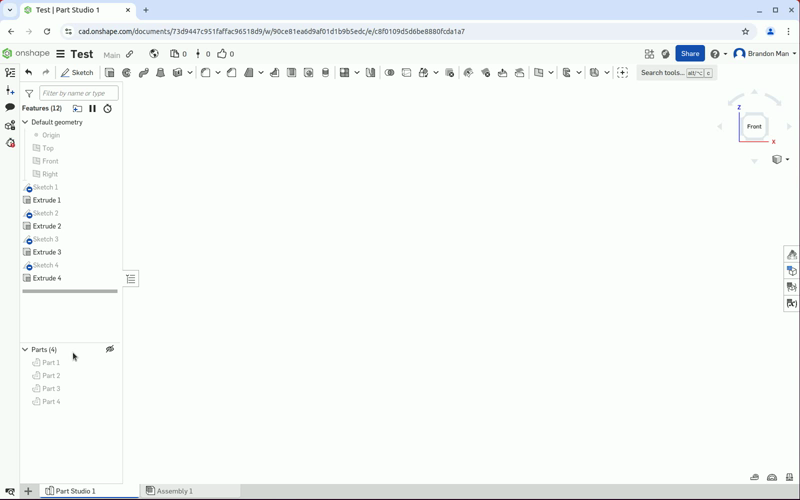
key(left)
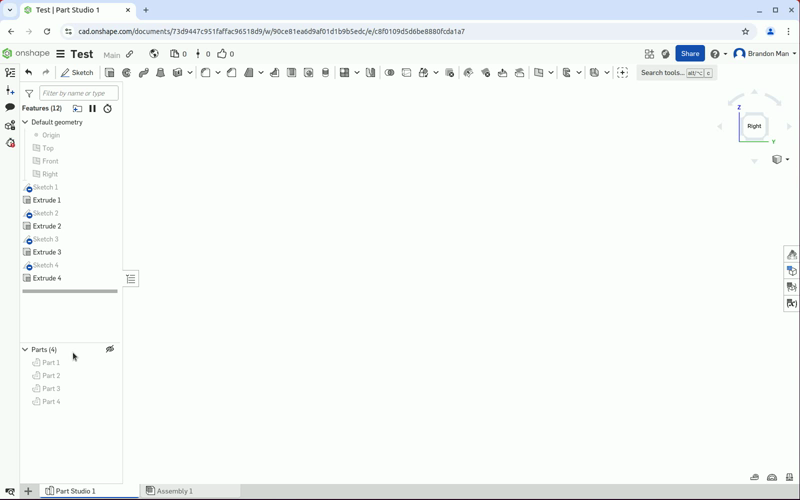
key_up(shift)
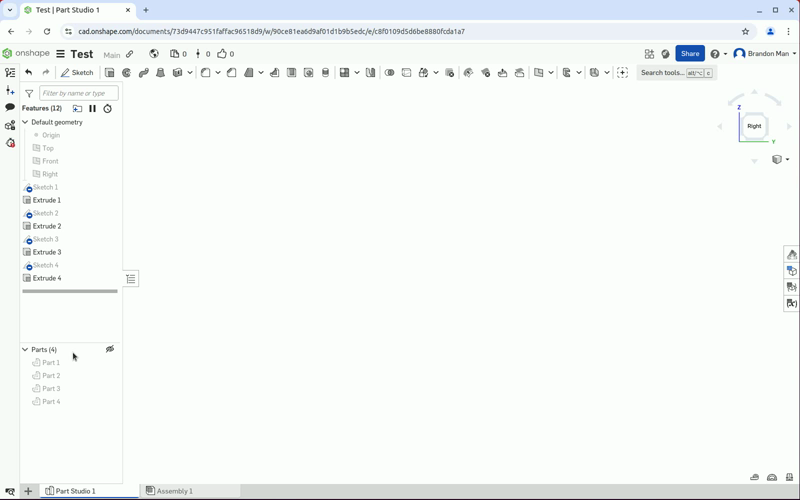
mouse_move(73, 352)
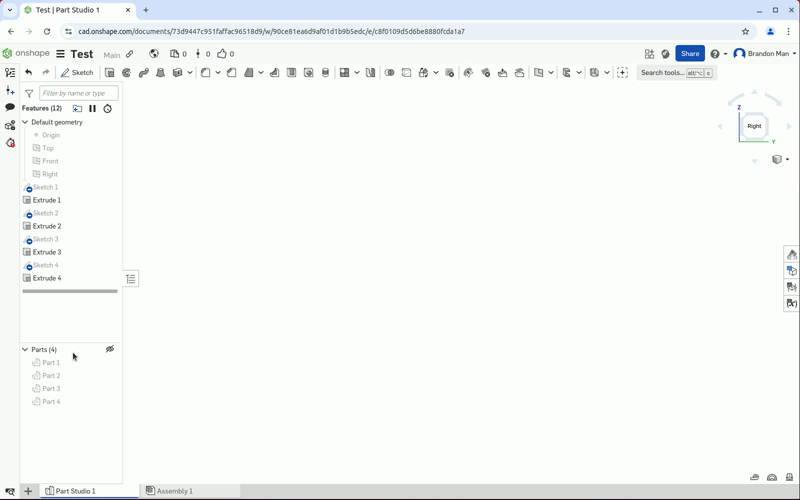
key(shift+y)
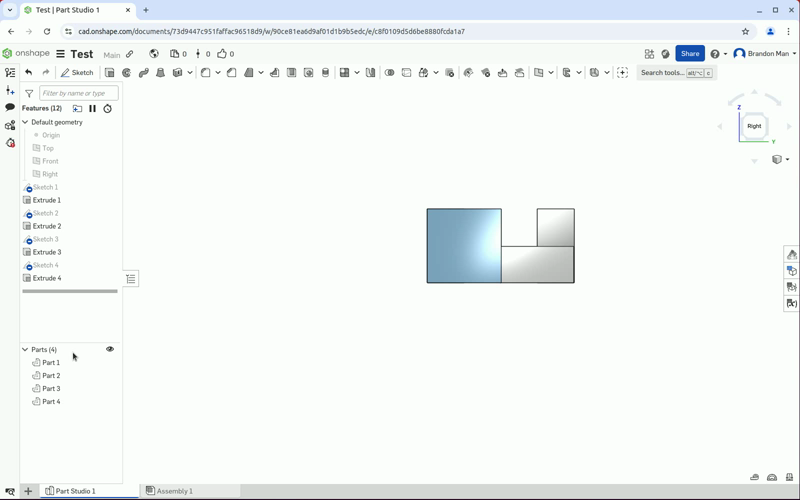
mouse_move(541, 75)
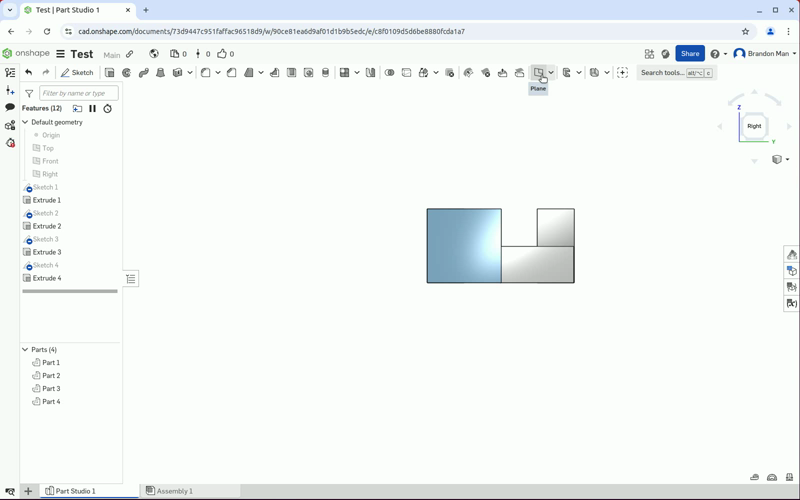
click(541, 75)
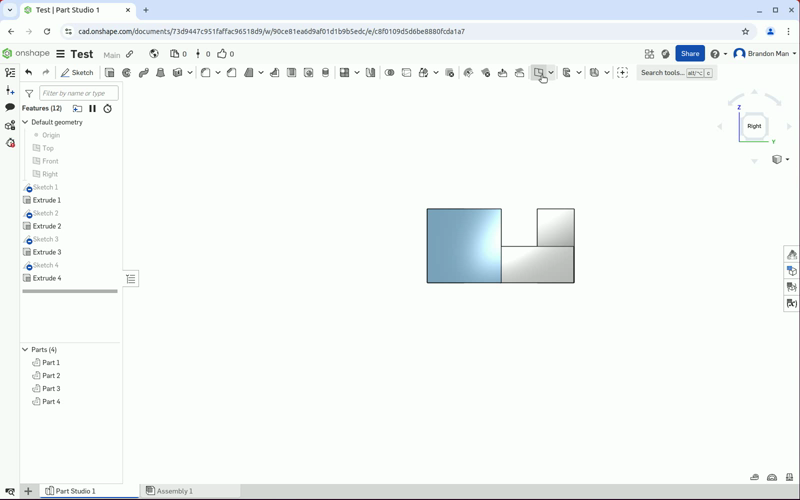
mouse_move(73, 176)
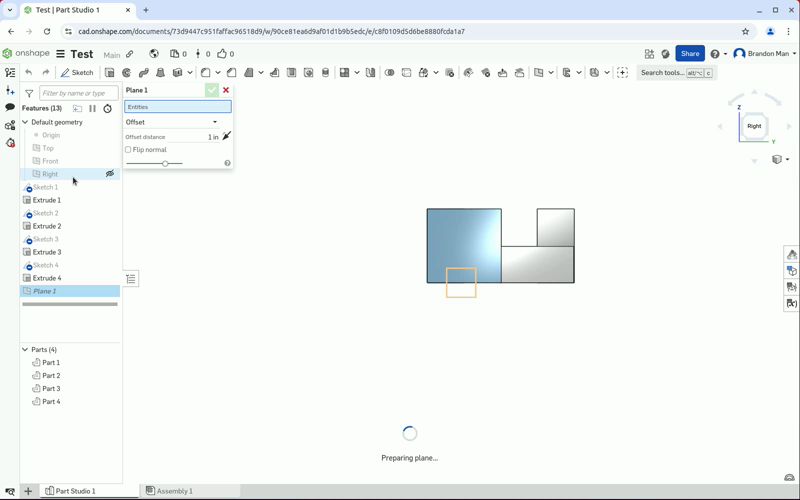
click(73, 176)
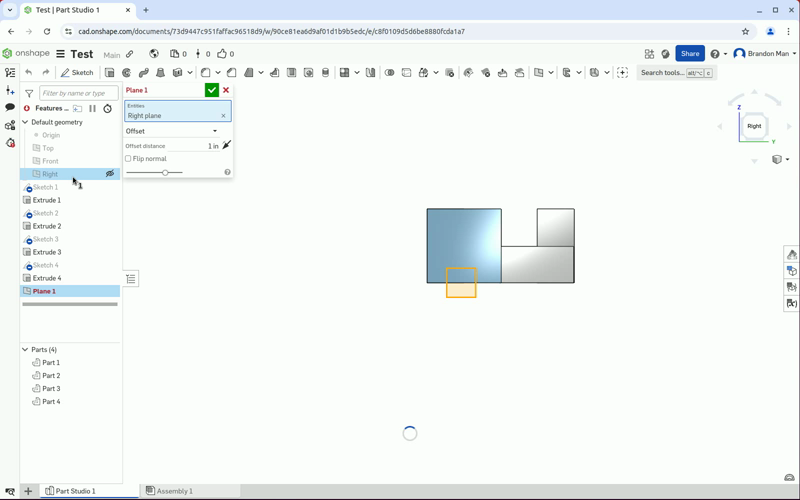
key(tab, 2)
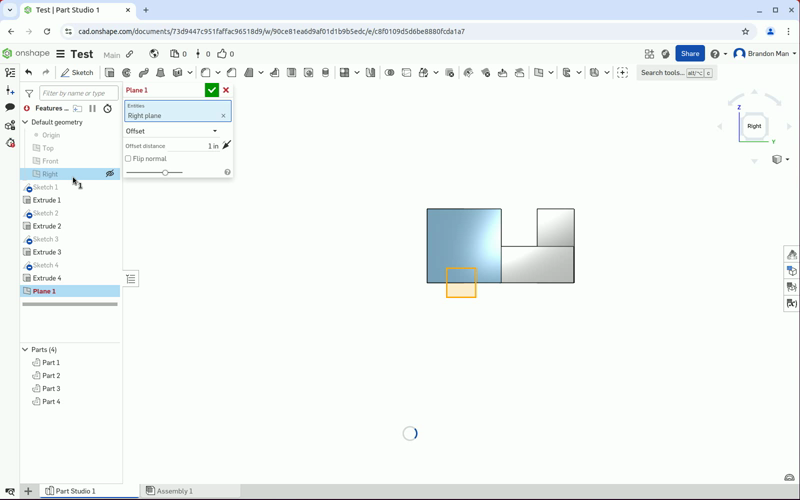
text(0.246)
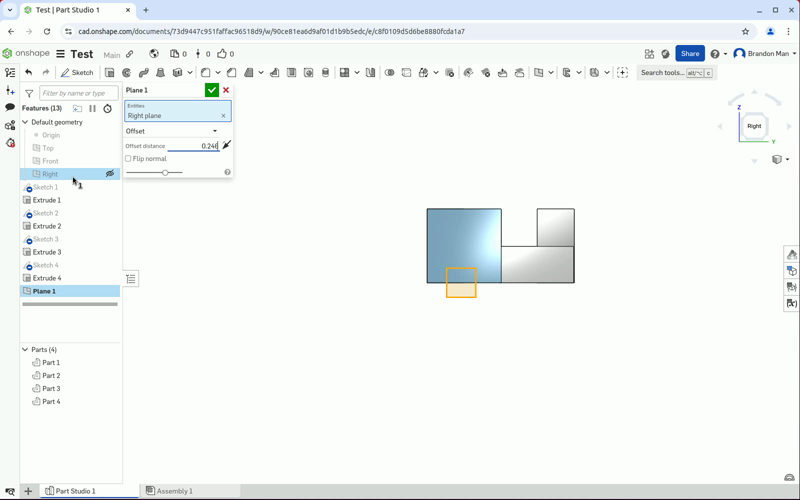
key(enter, 2)
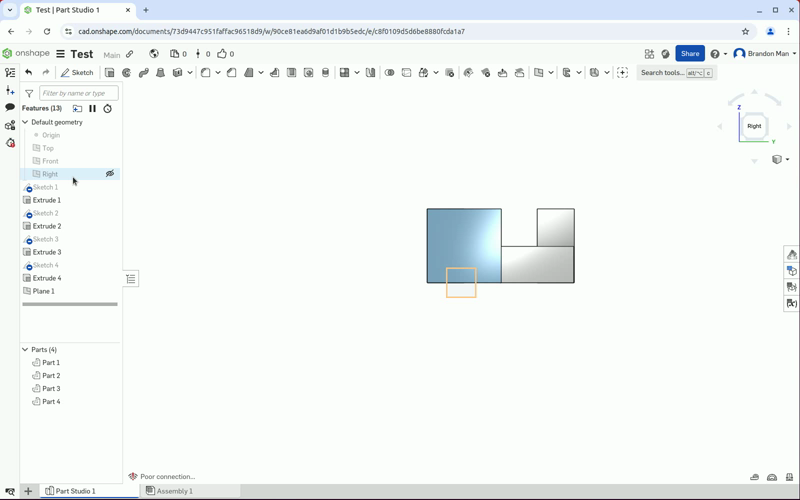
key(shift+s)
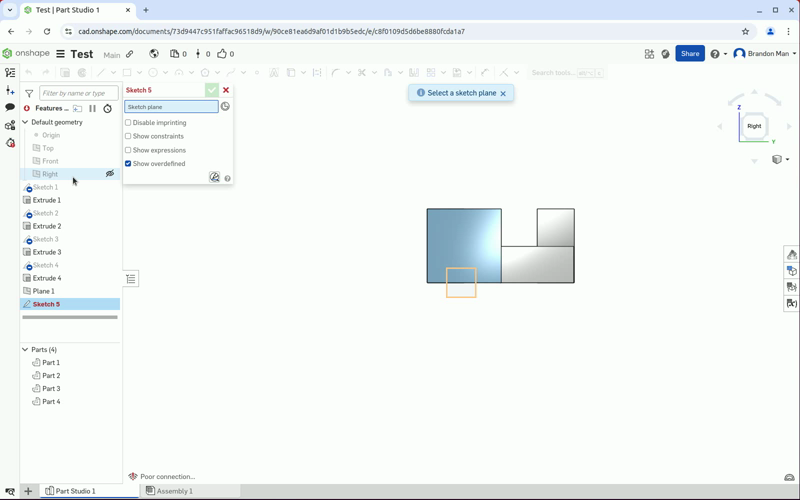
mouse_move(73, 293)
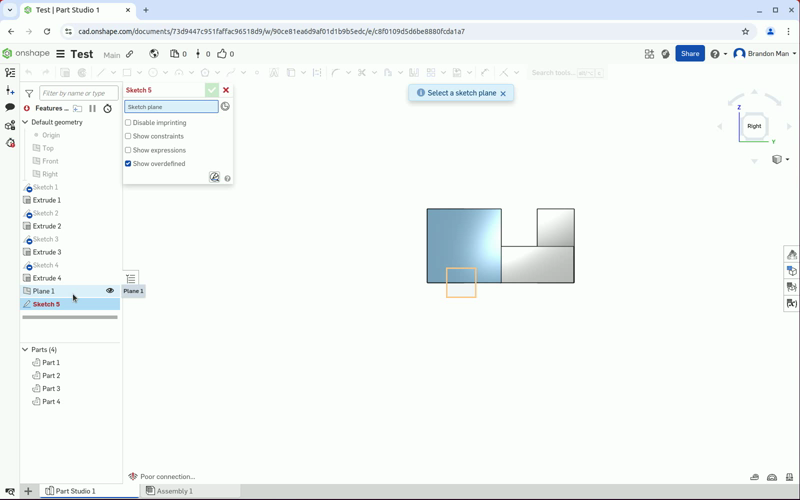
click(73, 293)
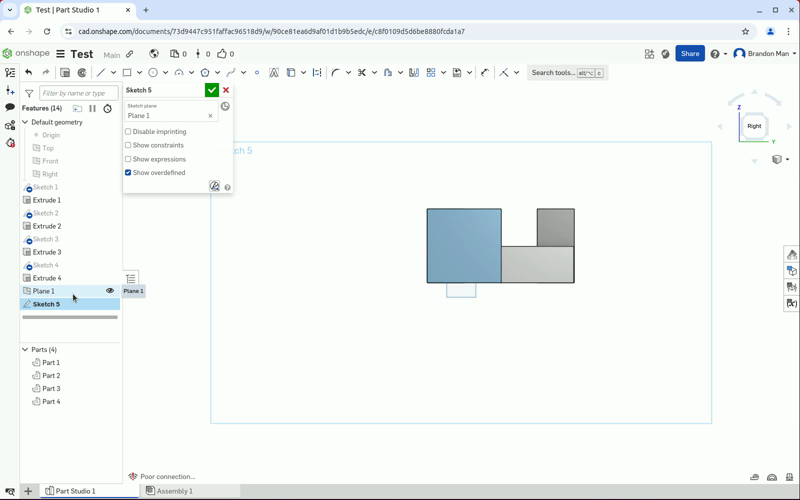
mouse_move(73, 352)
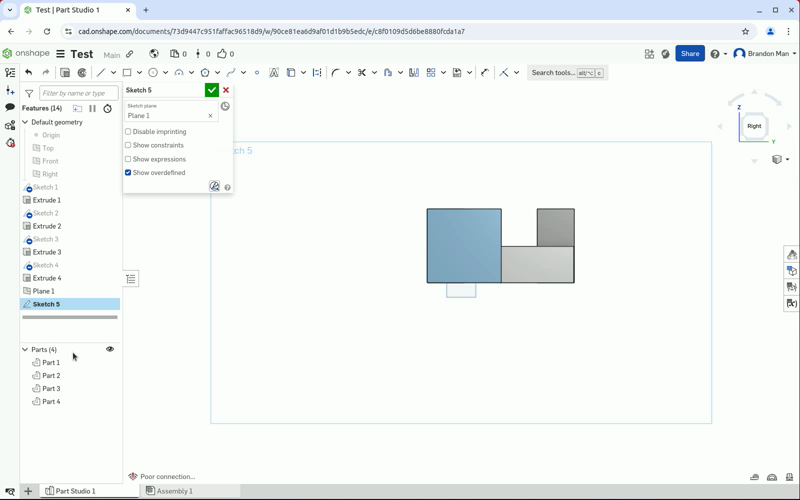
key(y)
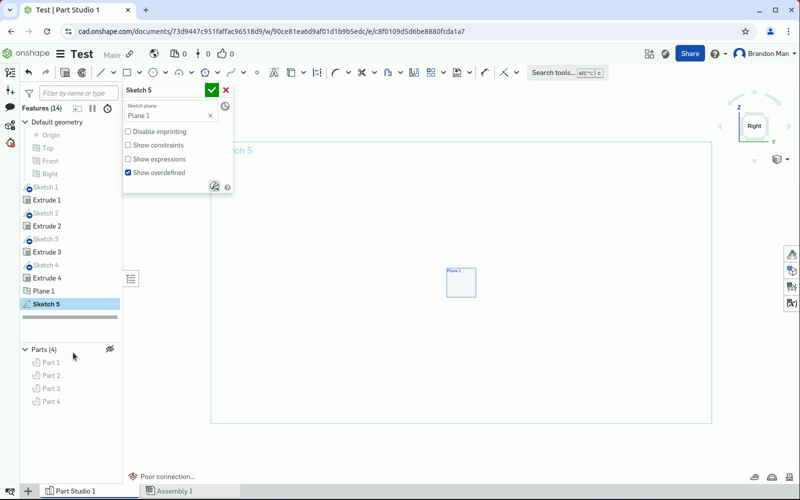
key(l)
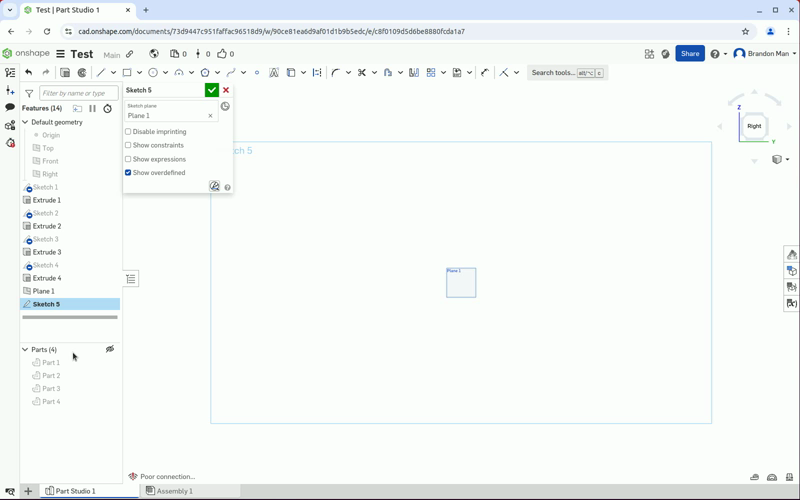
key_down(shift)
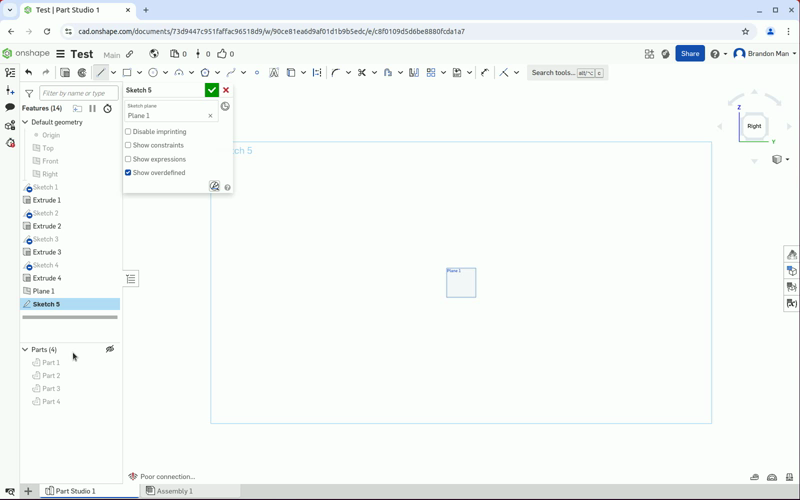
mouse_move(463, 282)
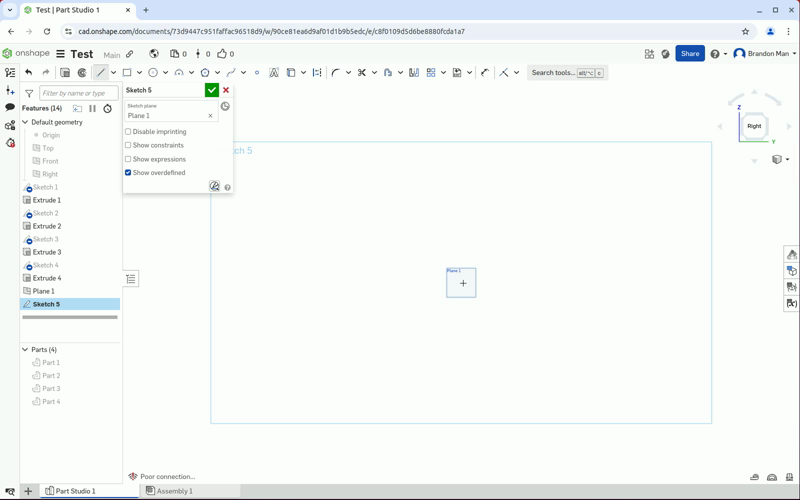
click(463, 282)
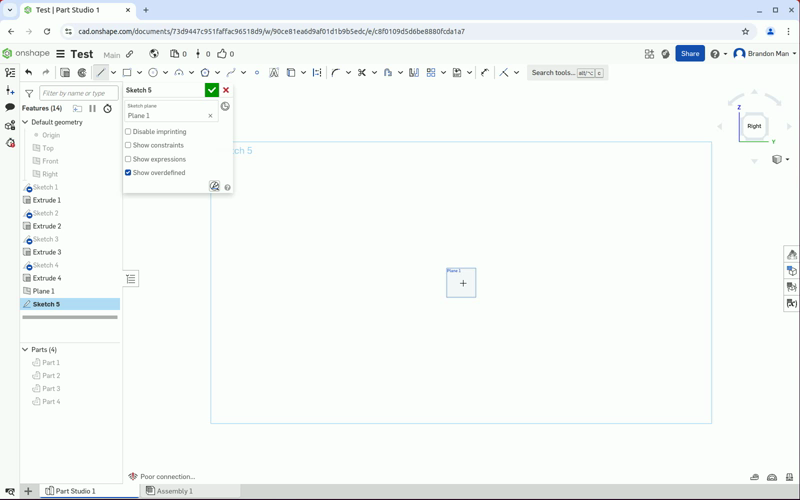
key_up(shift)
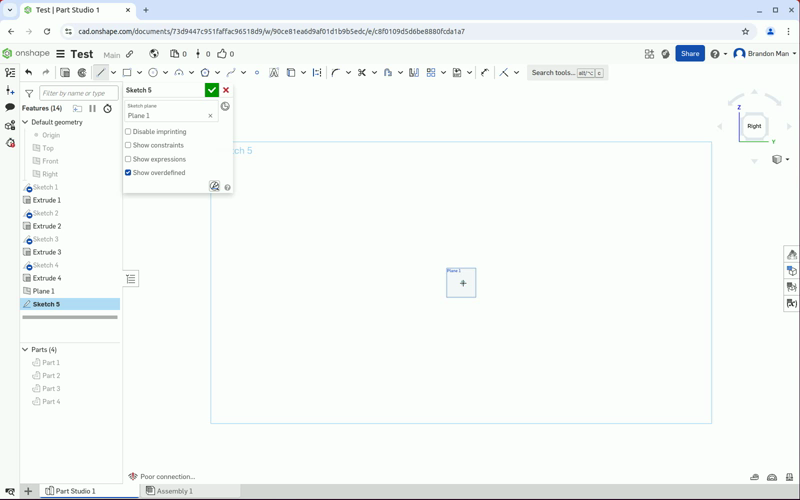
key_down(shift)
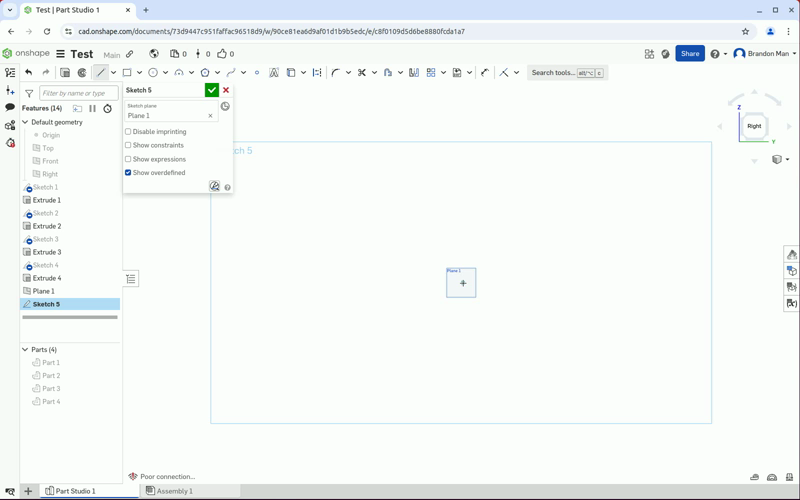
mouse_move(493, 282)
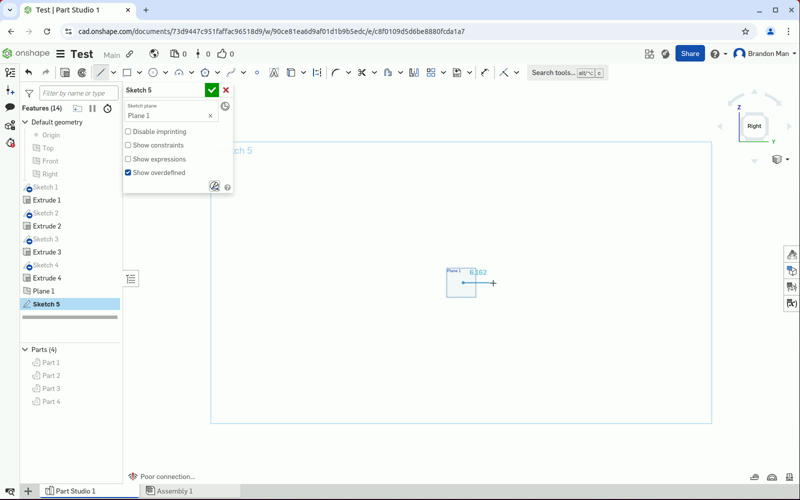
mouse_move(500, 282)
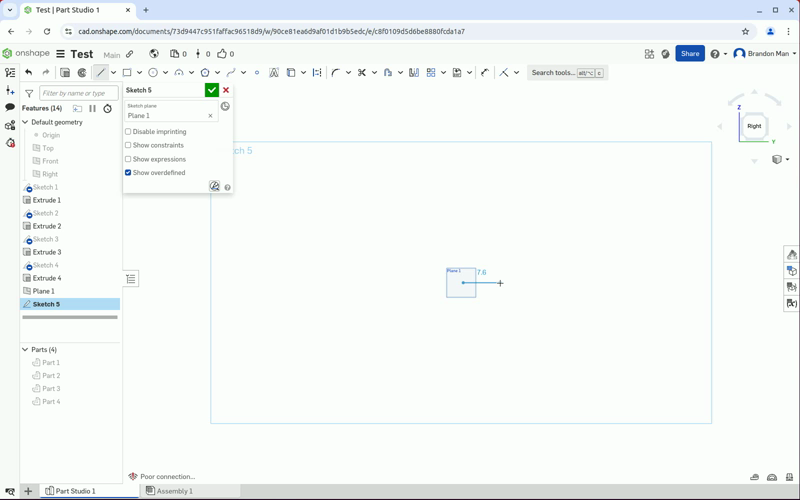
click(500, 282)
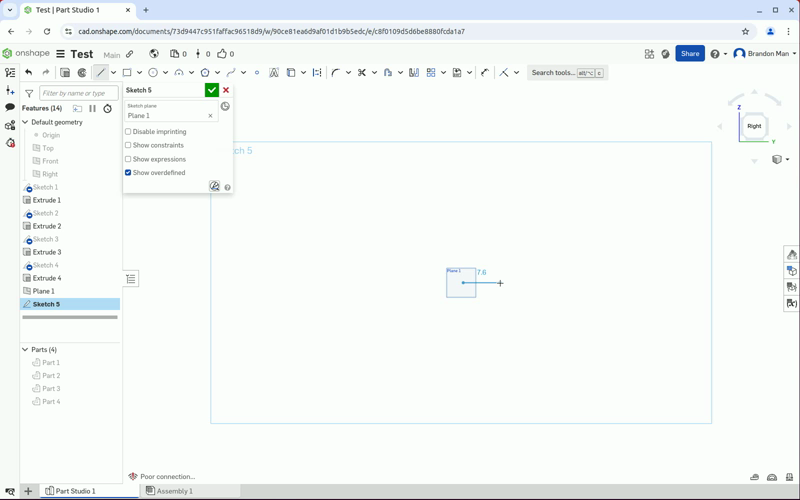
key_up(shift)
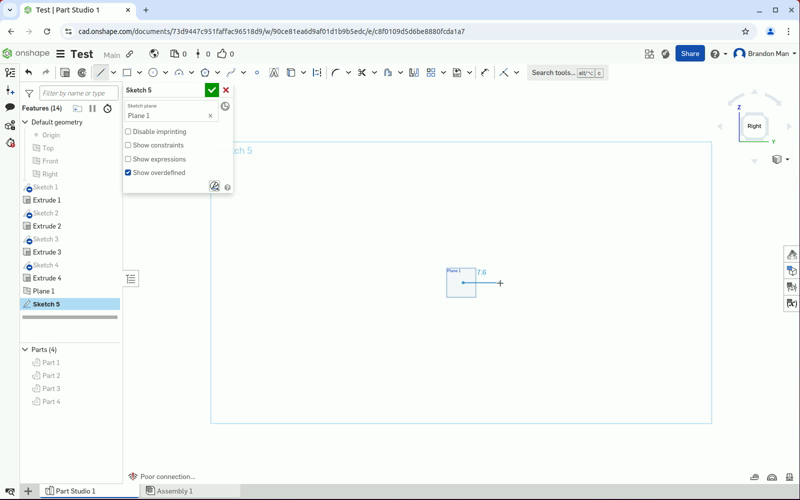
key_down(shift)
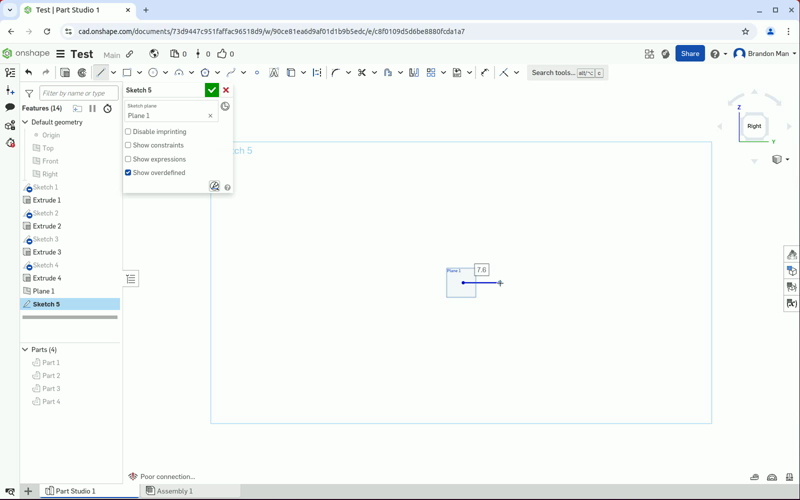
mouse_move(530, 282)
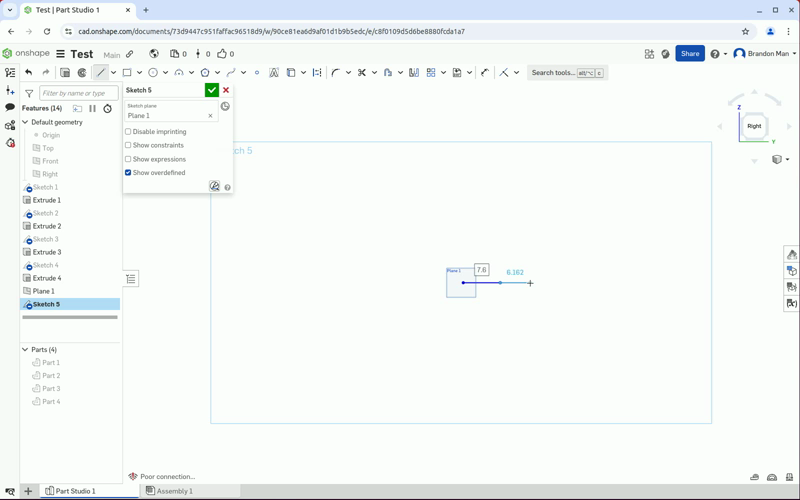
mouse_move(500, 245)
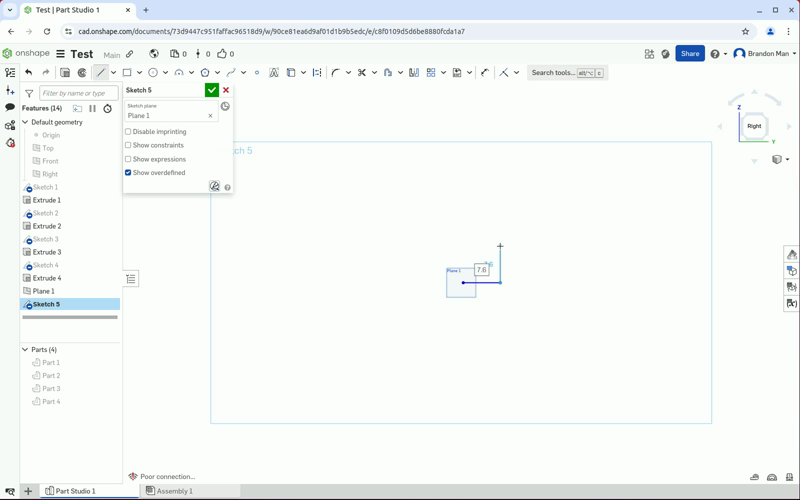
click(500, 245)
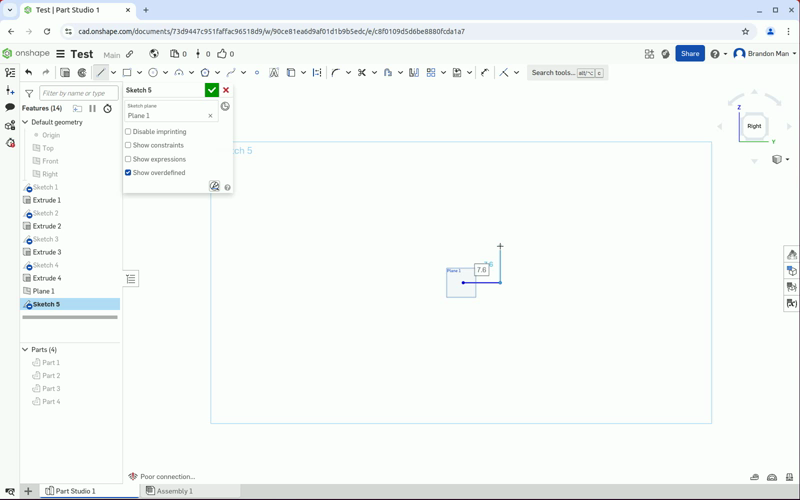
key_up(shift)
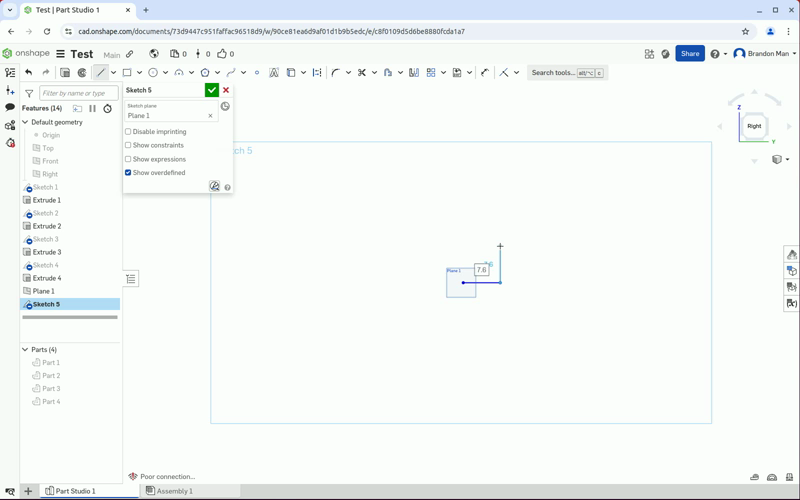
mouse_move(530, 245)
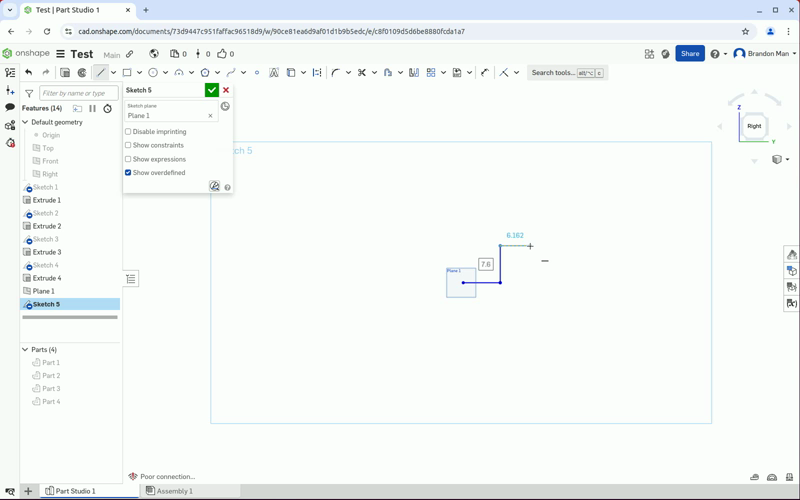
key_down(shift)
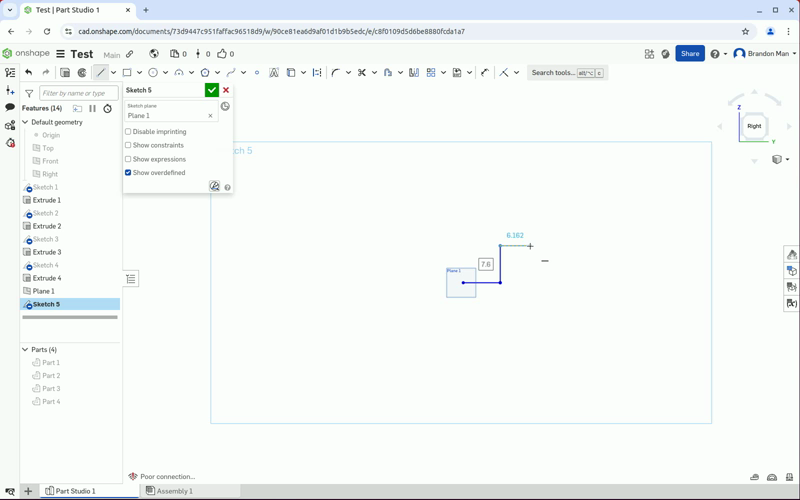
mouse_move(463, 282)
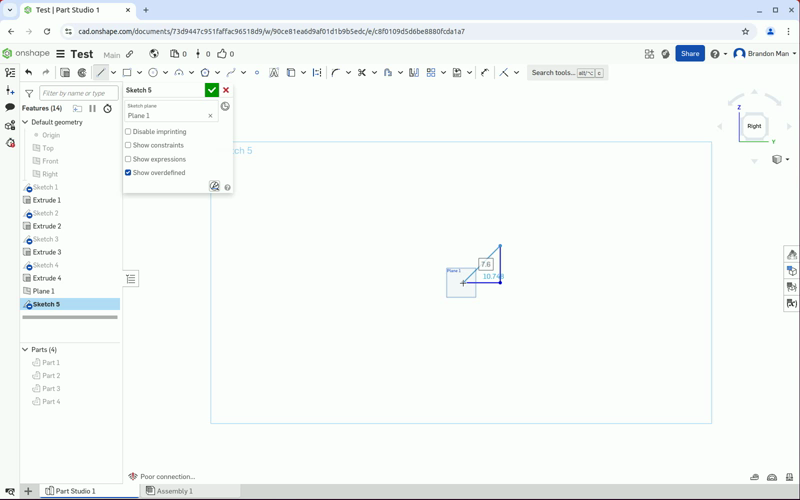
key_up(shift)
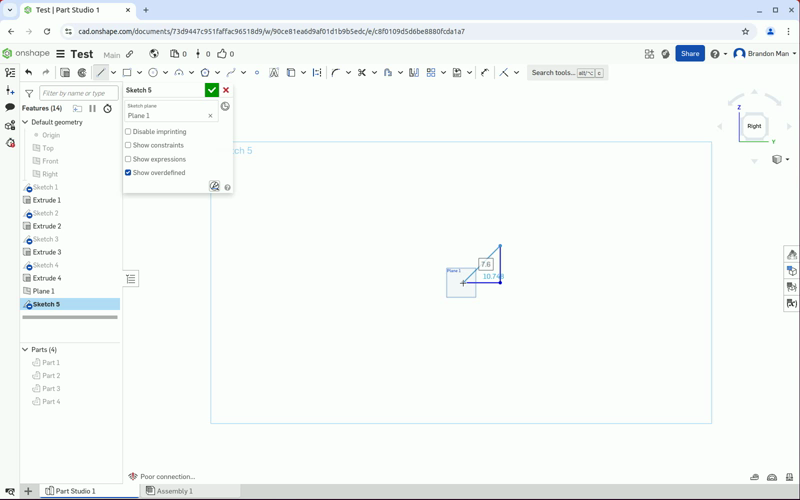
click(463, 282)
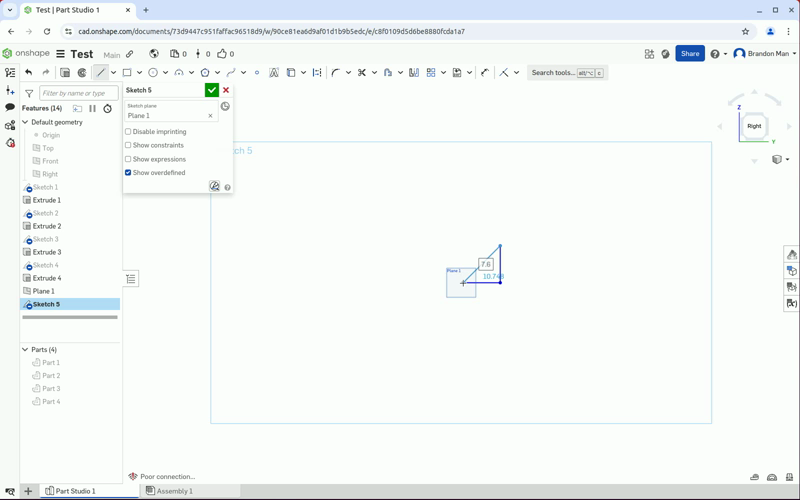
key(esc)
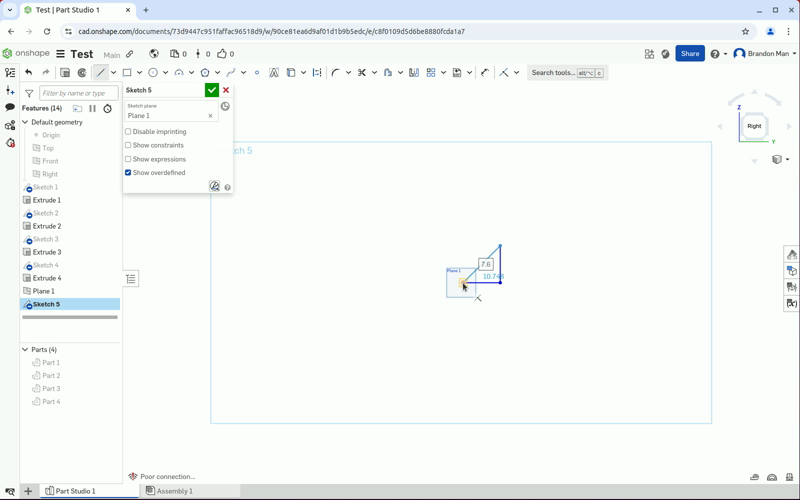
mouse_move(490, 280)
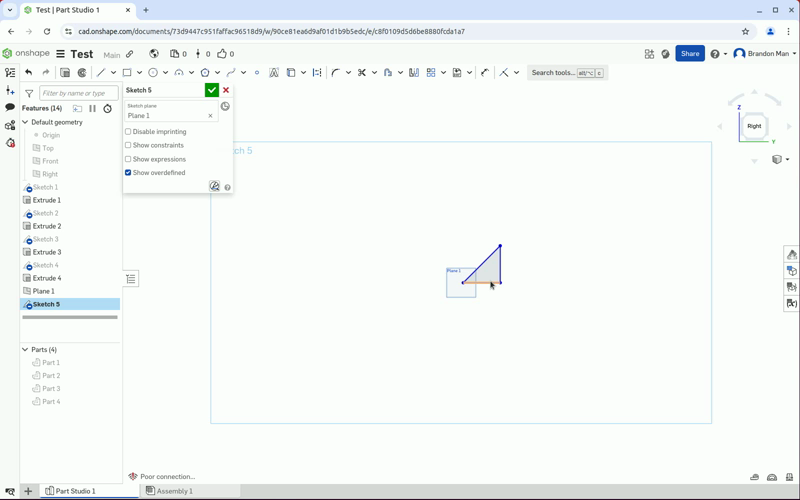
scroll(6)
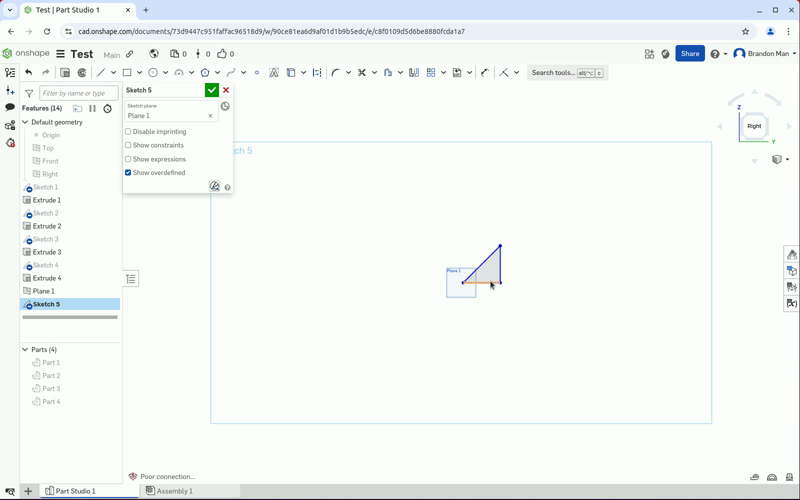
scroll(6)
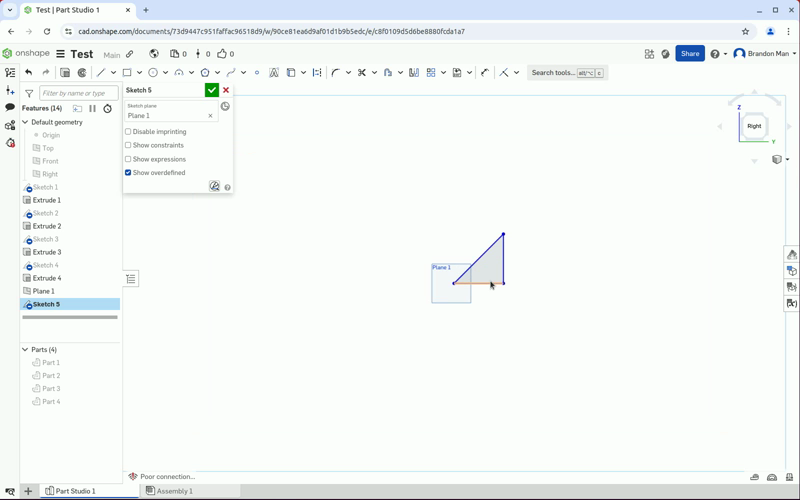
scroll(6)
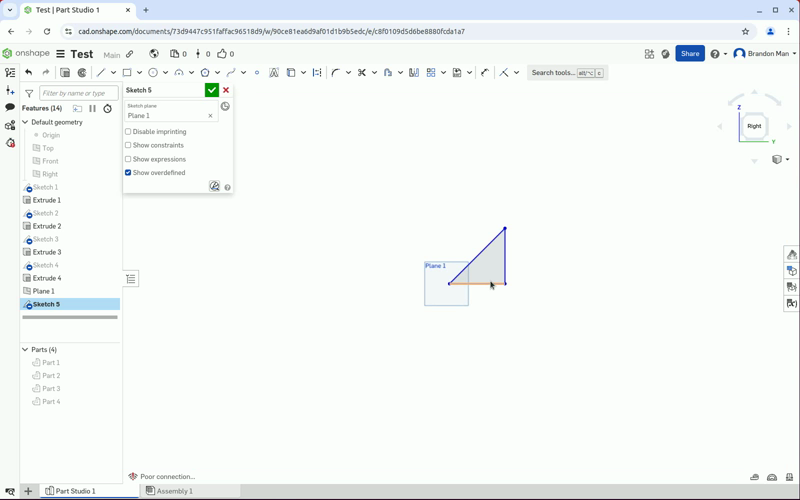
scroll(6)
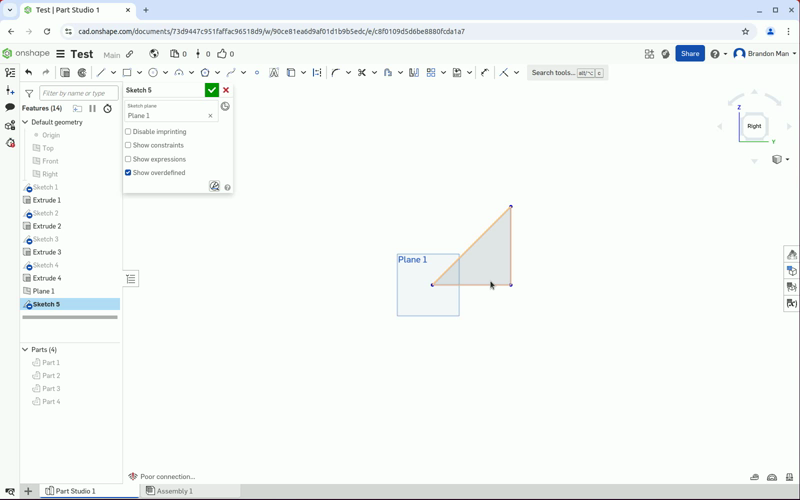
scroll(6)
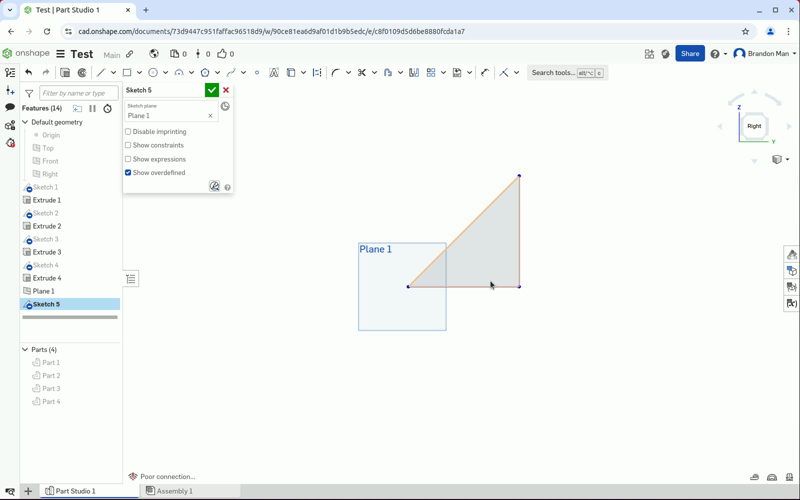
scroll(6)
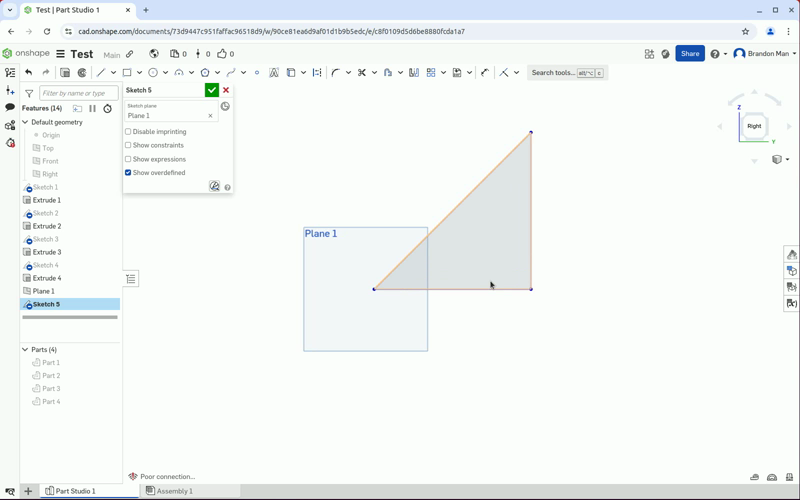
scroll(6)
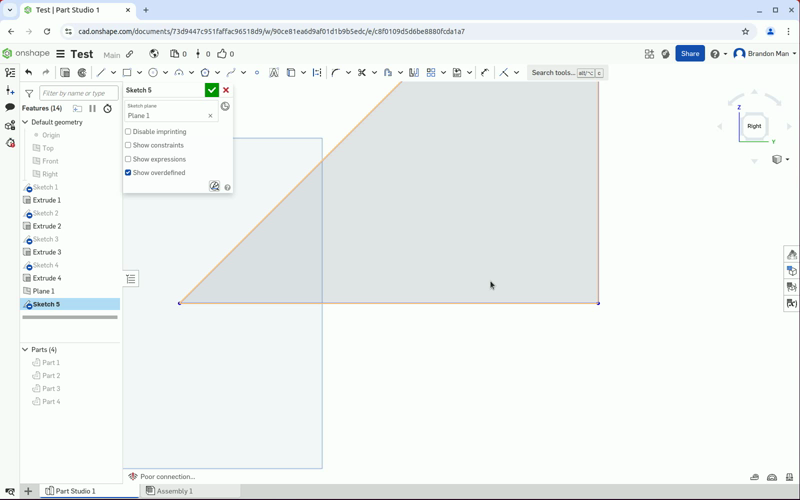
click(490, 280)
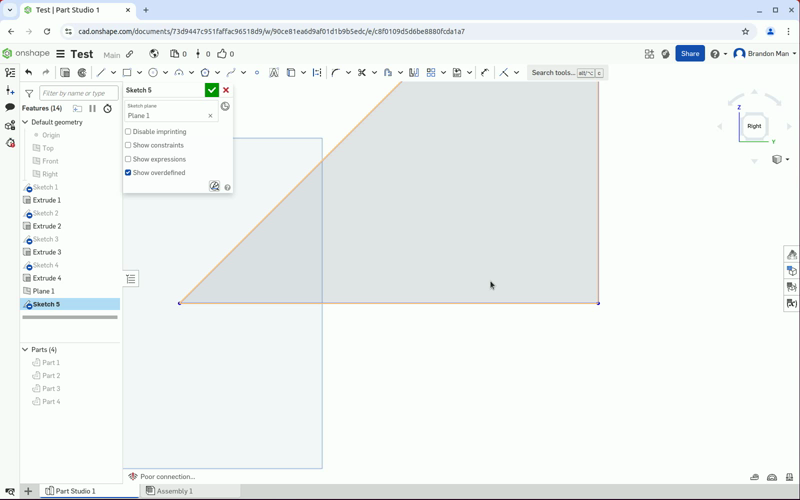
scroll(-6)
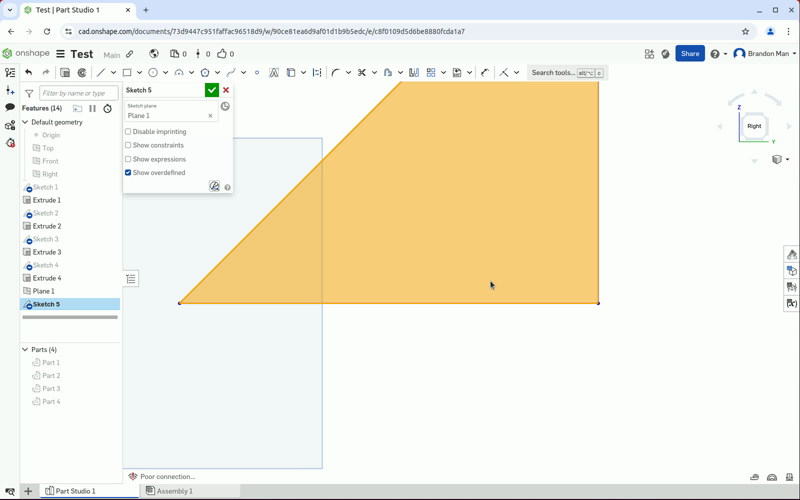
scroll(-6)
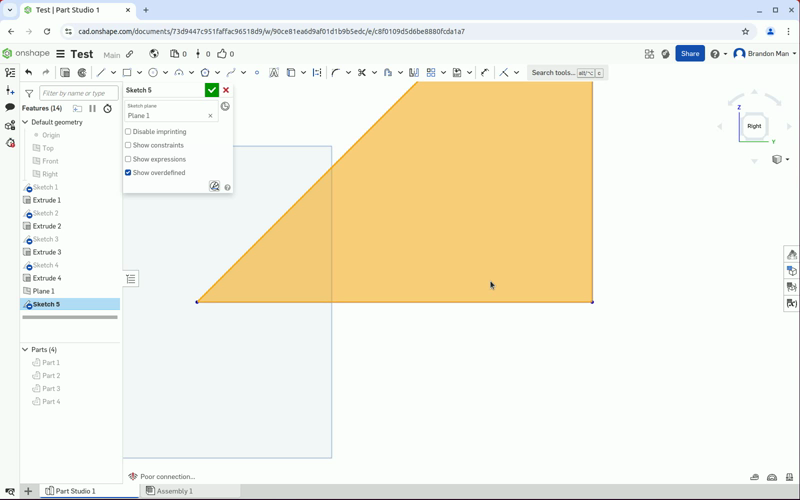
scroll(-6)
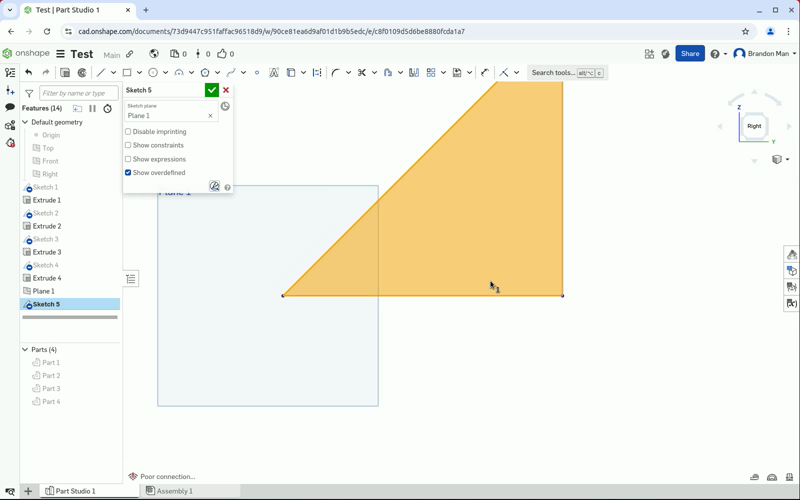
scroll(-6)
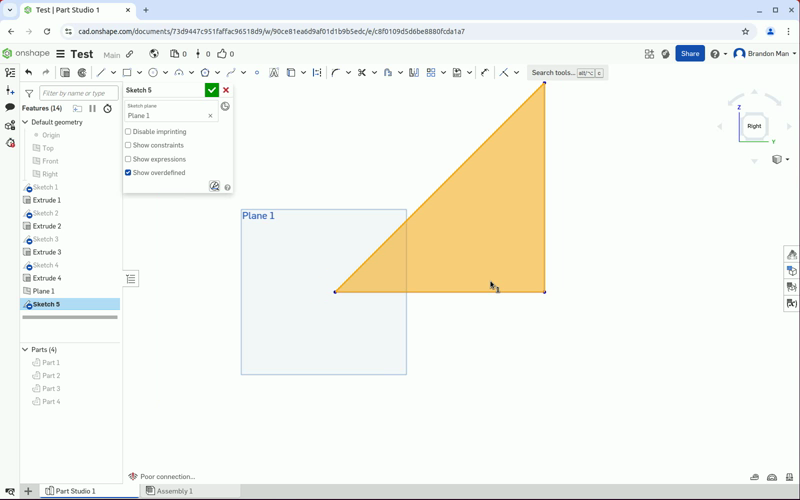
scroll(-6)
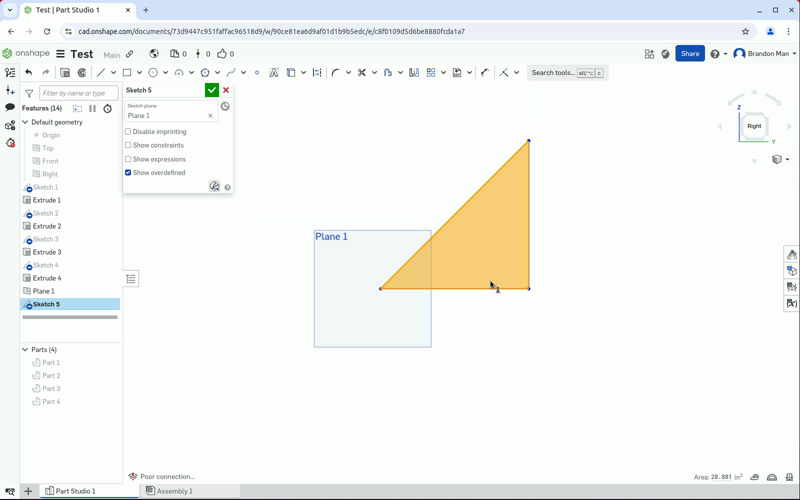
scroll(-6)
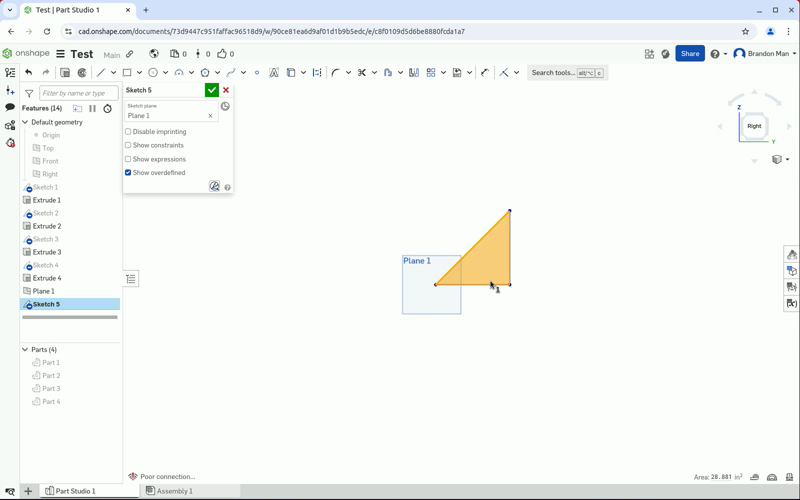
scroll(-6)
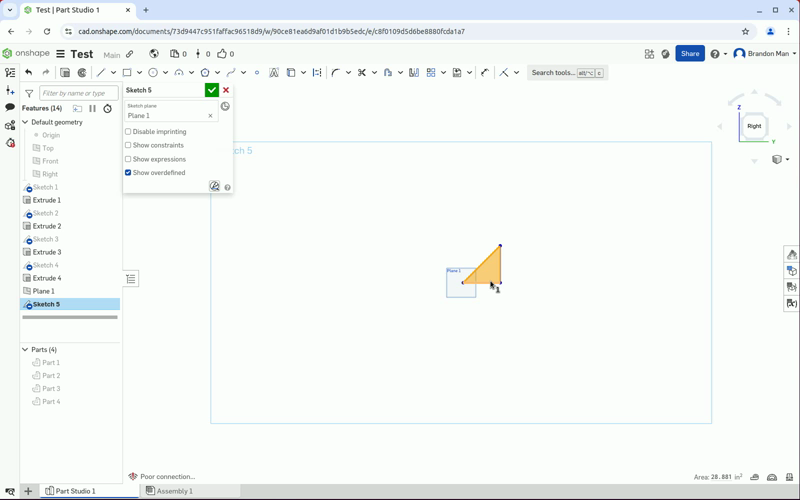
mouse_move(73, 352)
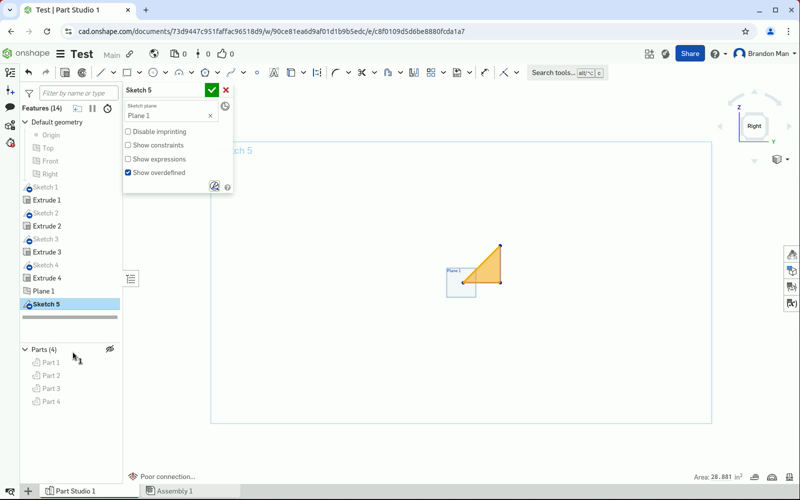
key(shift+y)
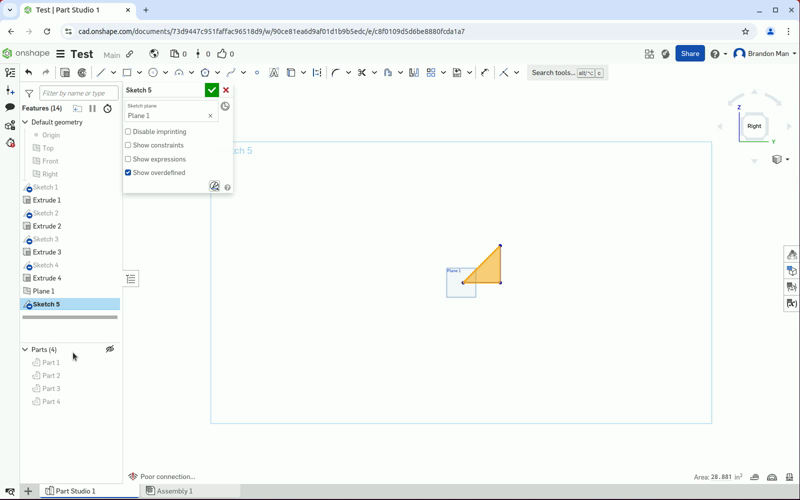
key(shift+e)
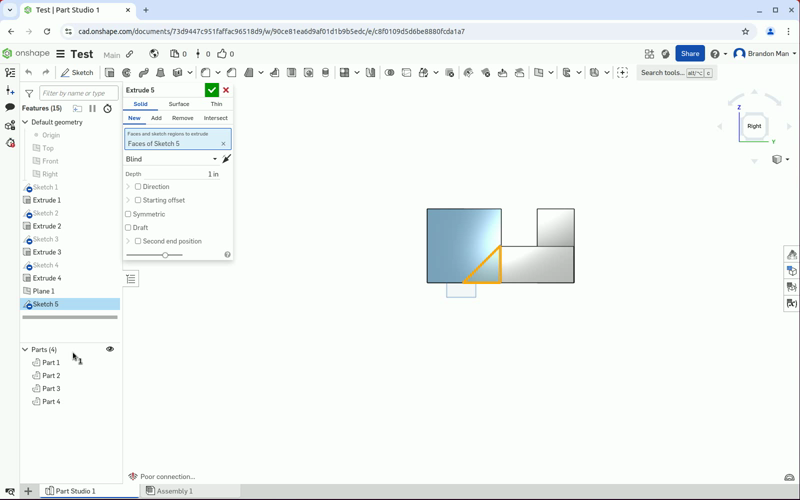
mouse_move(143, 106)
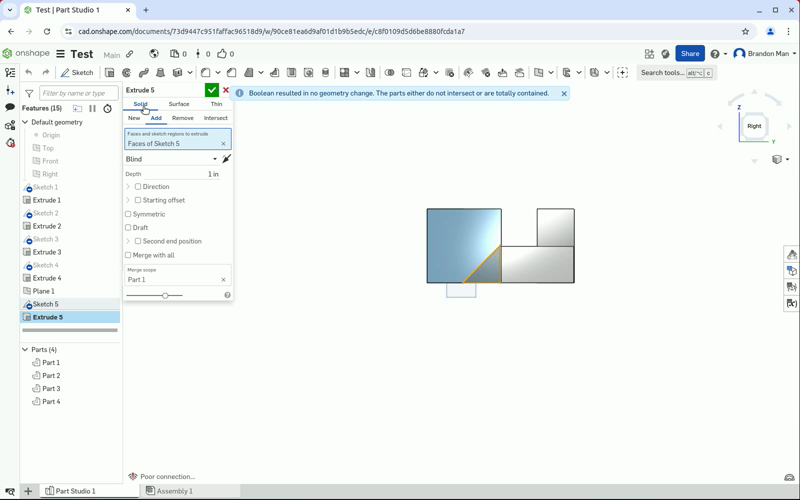
click(143, 106)
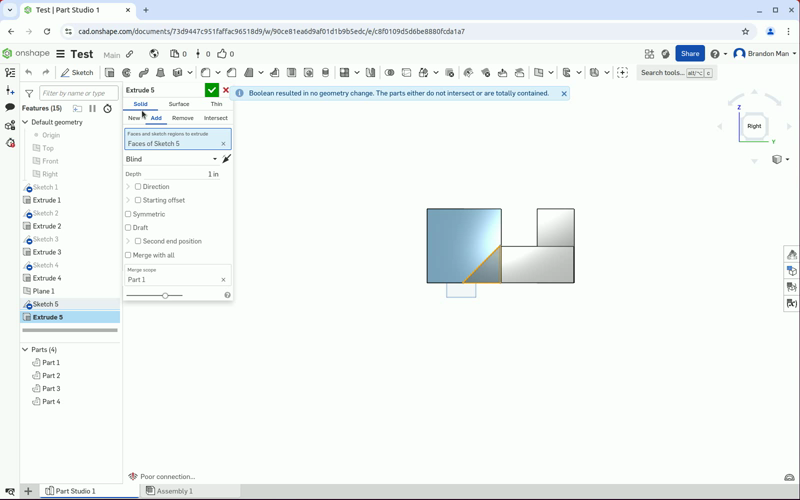
mouse_move(137, 120)
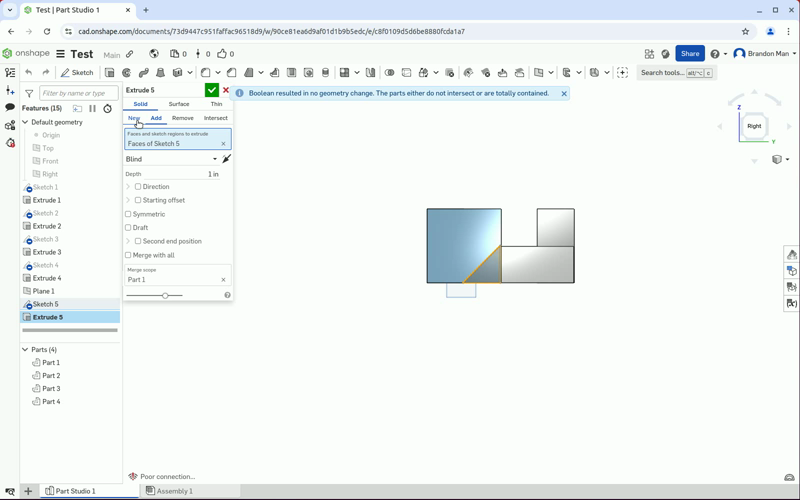
click(137, 120)
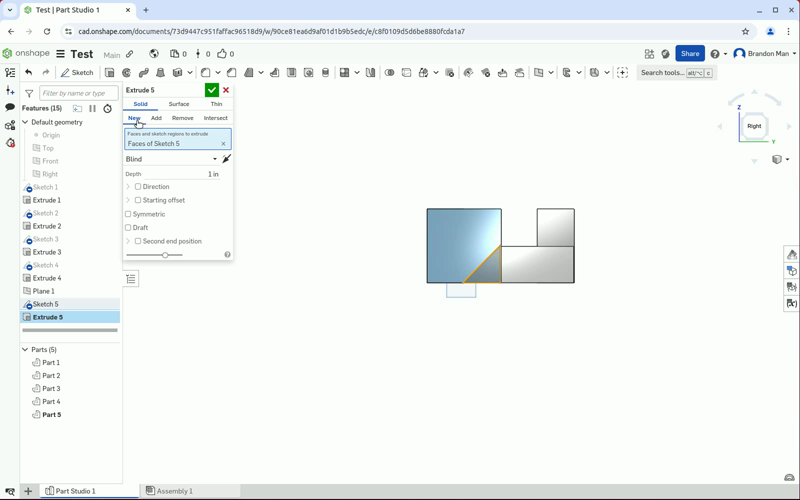
key(tab, 4)
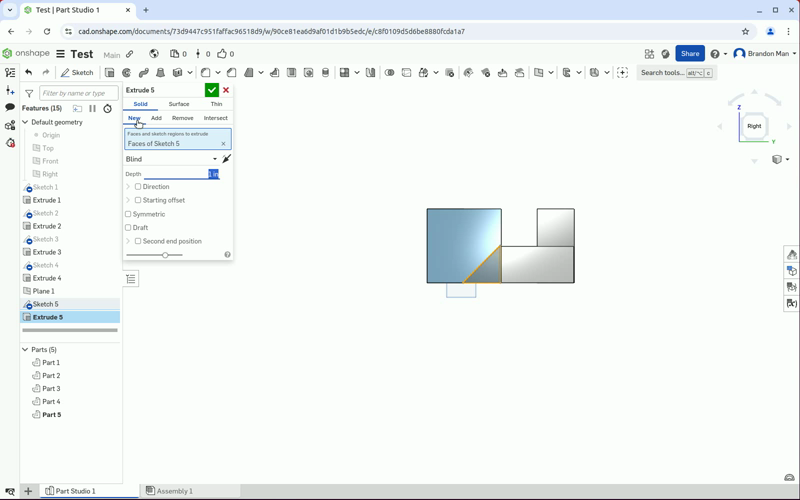
text(7.462)
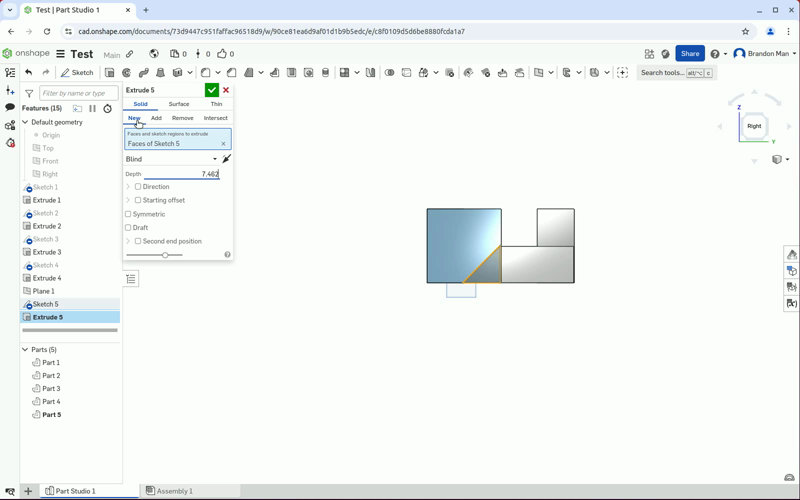
key(enter)
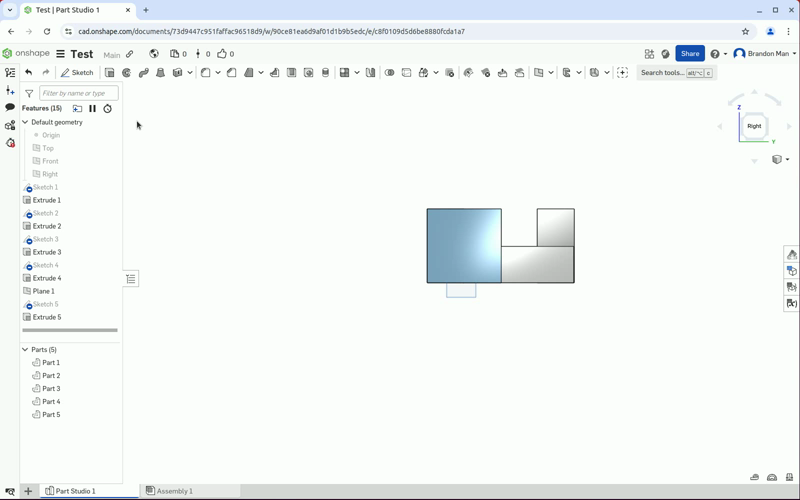
key(shift+h)
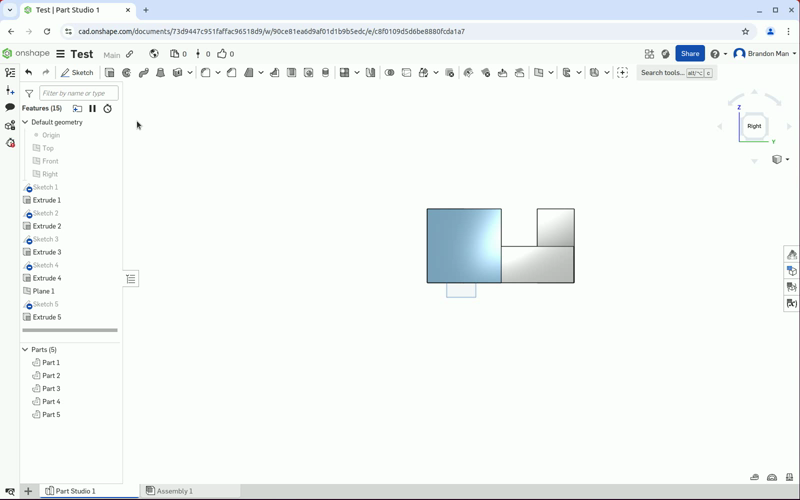
key(shift+h)
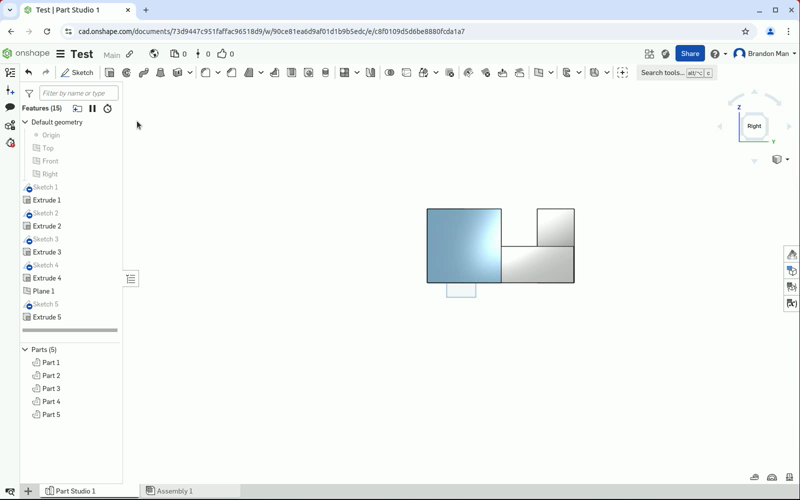
mouse_move(73, 189)
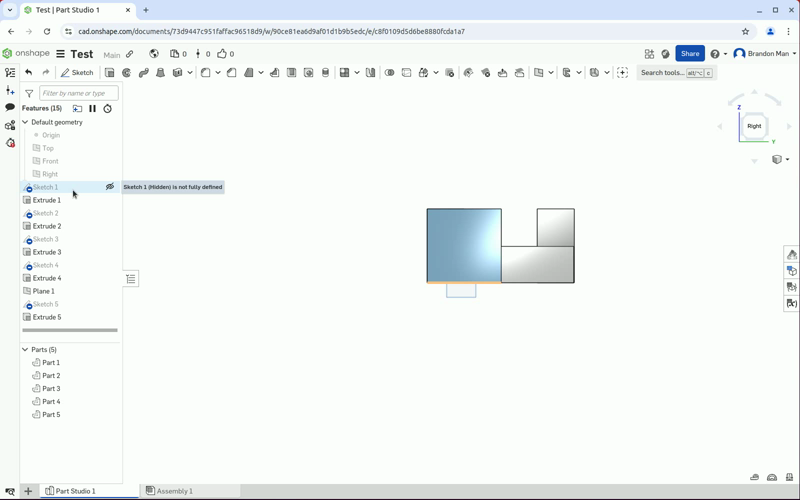
click(73, 189)
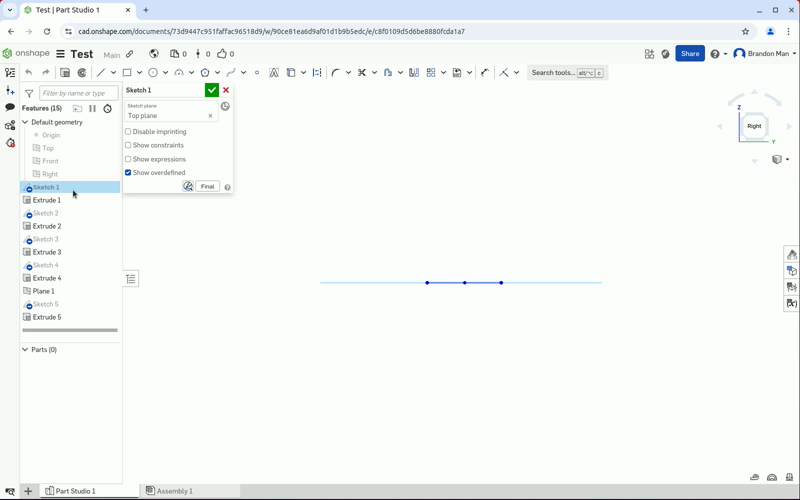
mouse_move(229, 92)
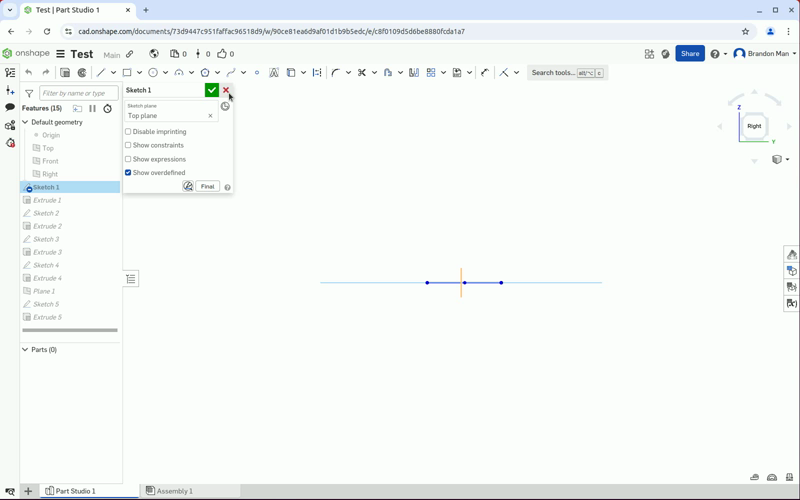
click(229, 92)
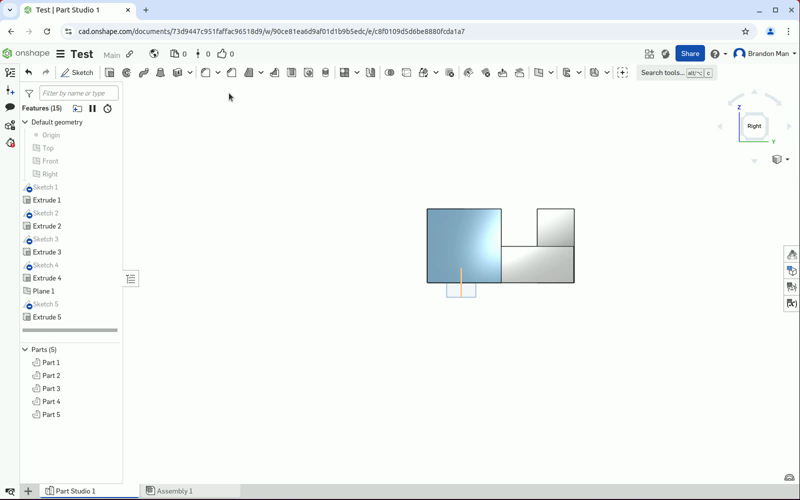
mouse_move(73, 352)
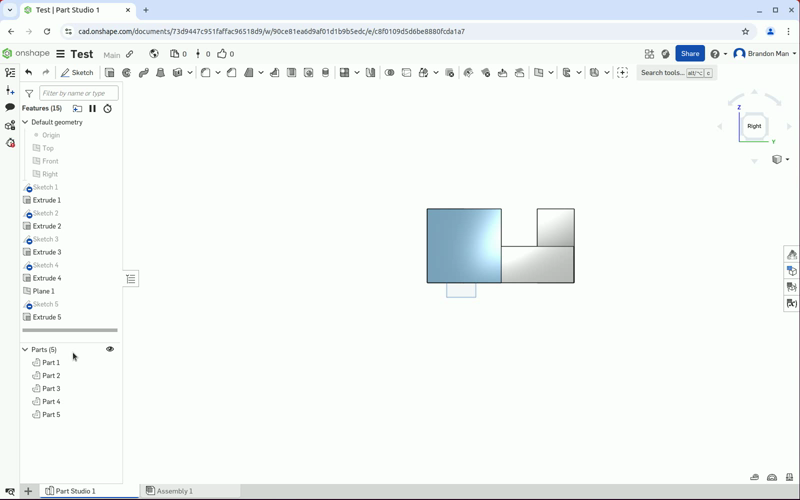
key(y)
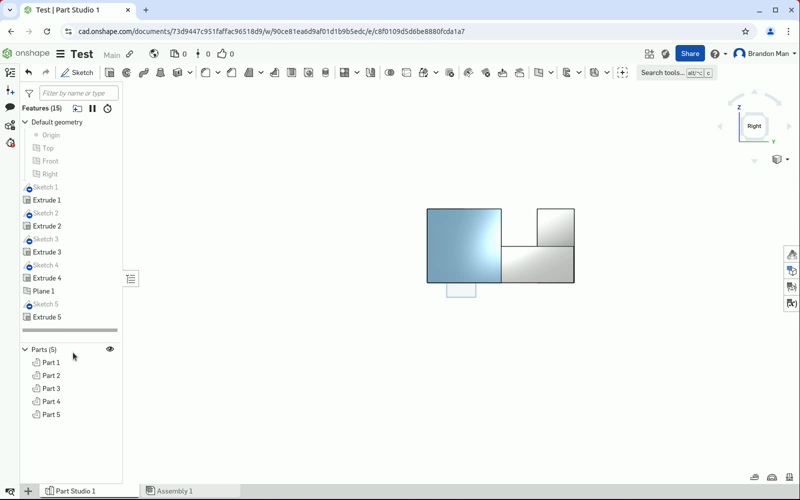
key(shift+p)
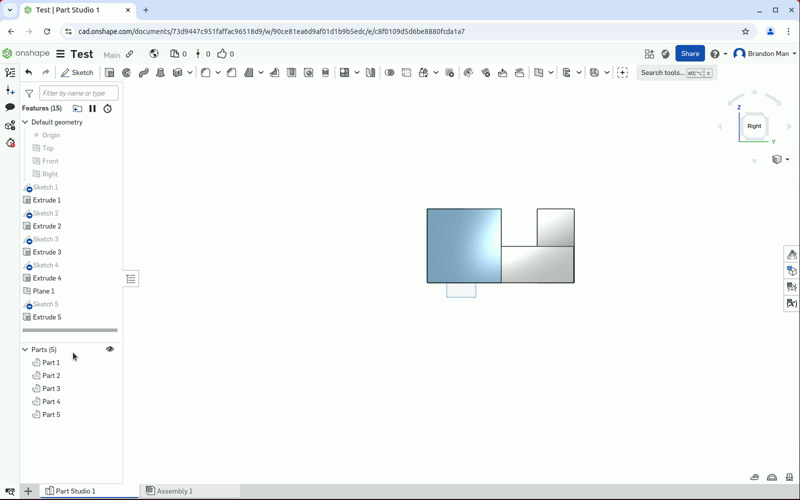
key(space)
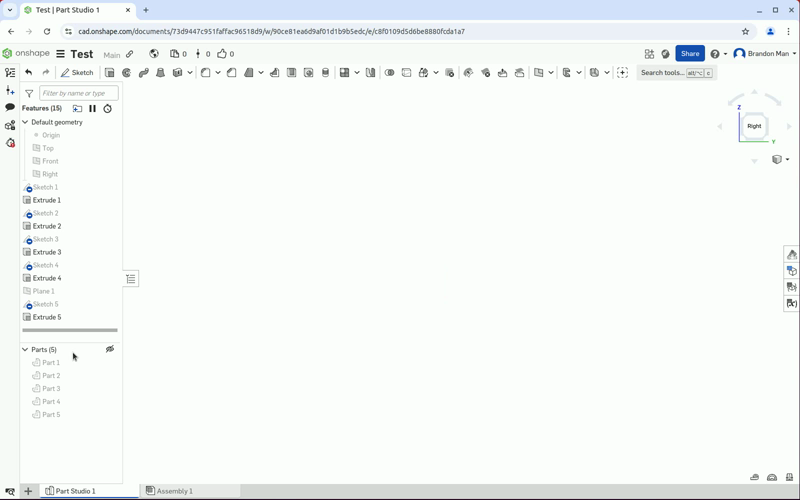
key_down(shift)
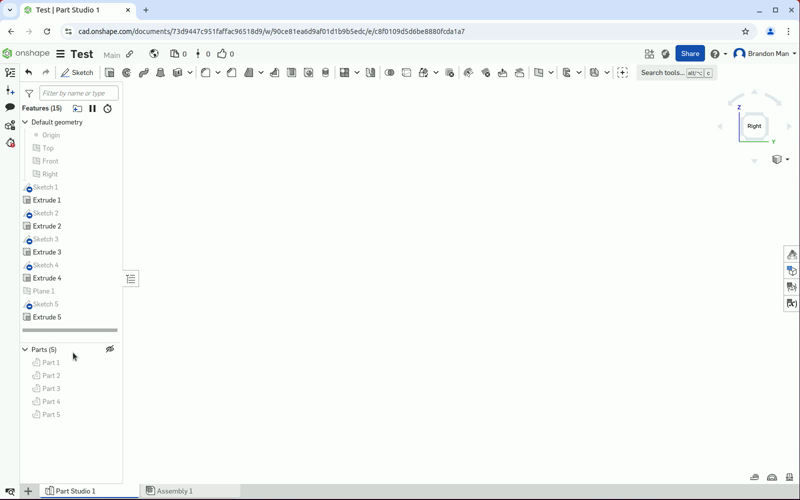
key(right)
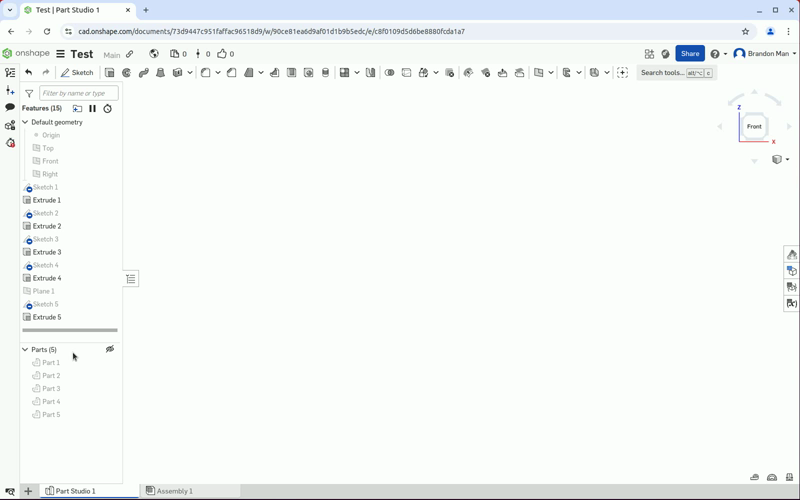
key_up(shift)
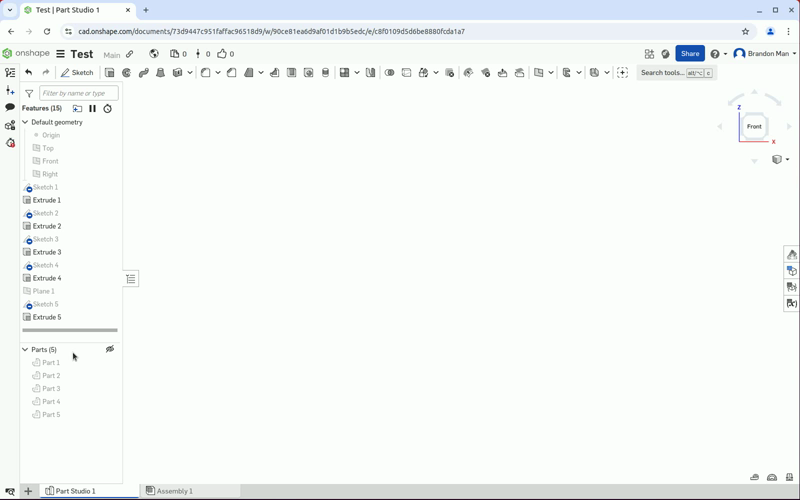
key(space)
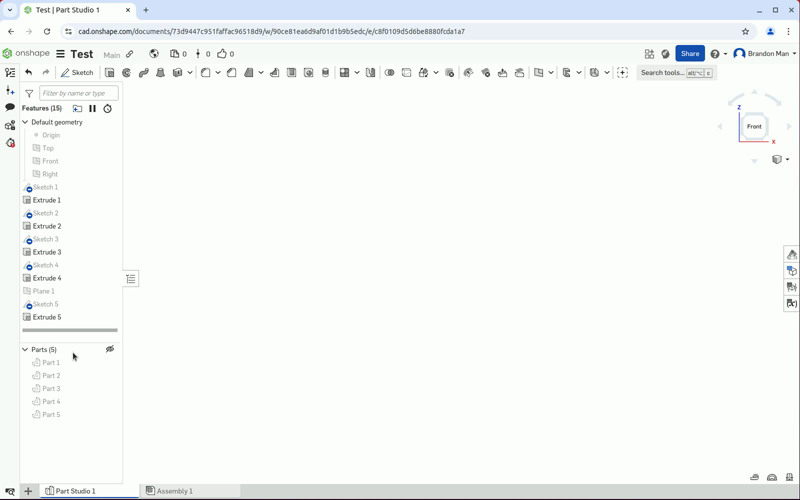
key_down(shift)
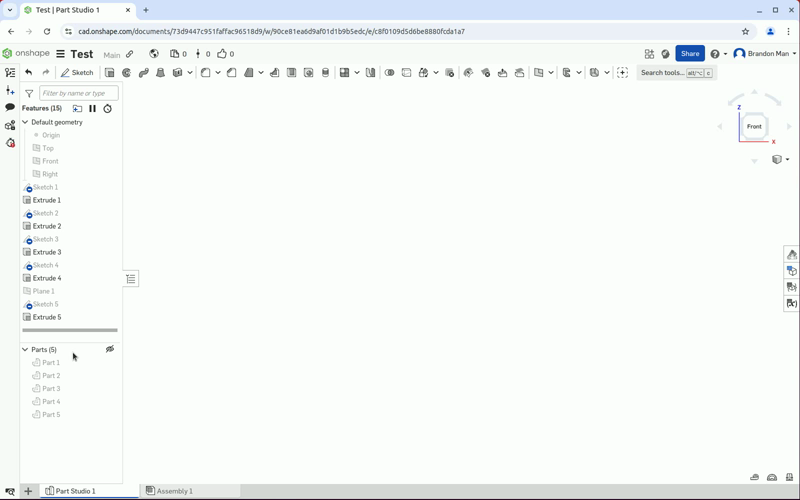
key(down)
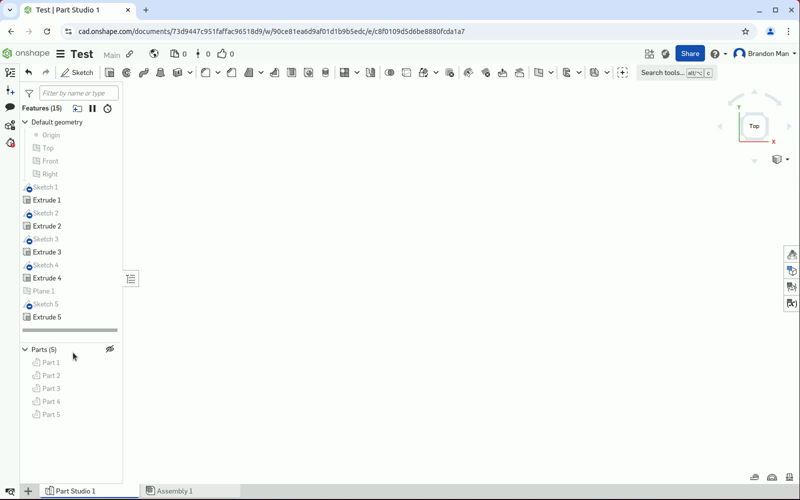
key_up(shift)
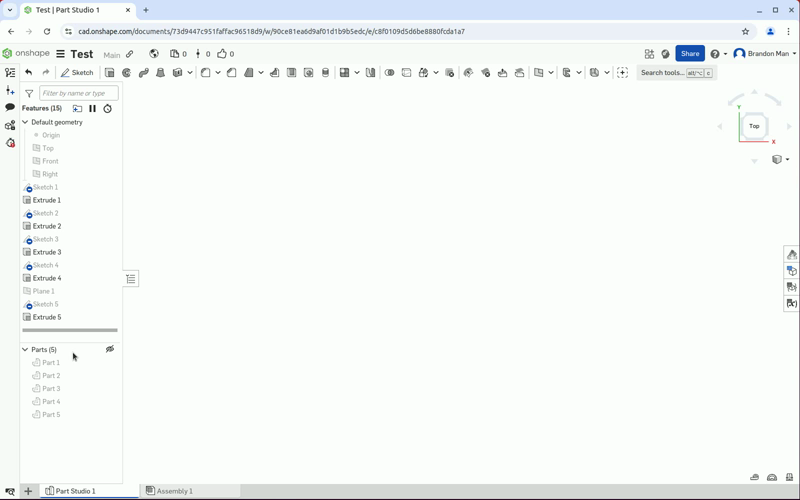
mouse_move(73, 352)
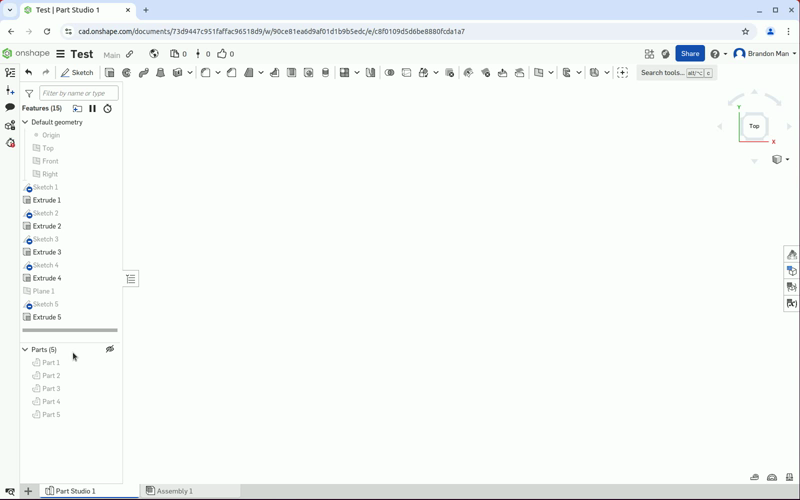
key(shift+y)
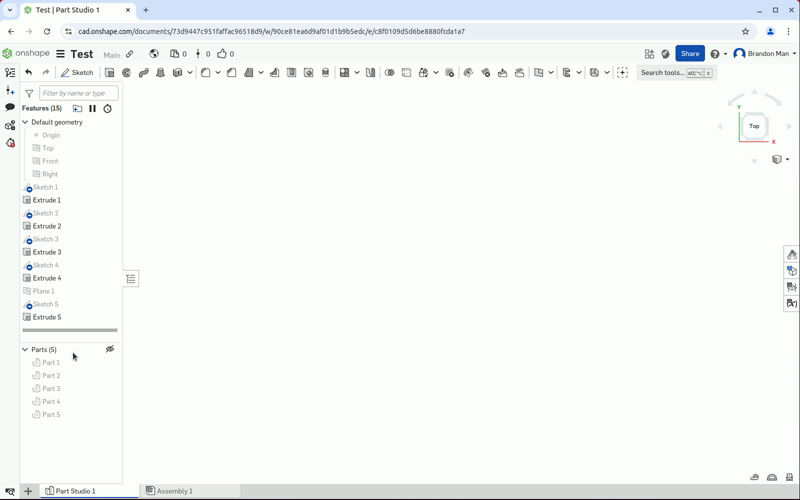
key(shift+s)
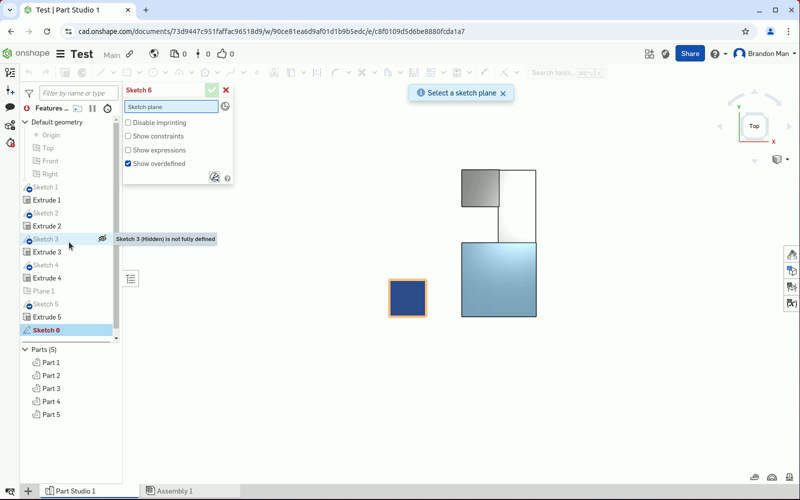
scroll(3)
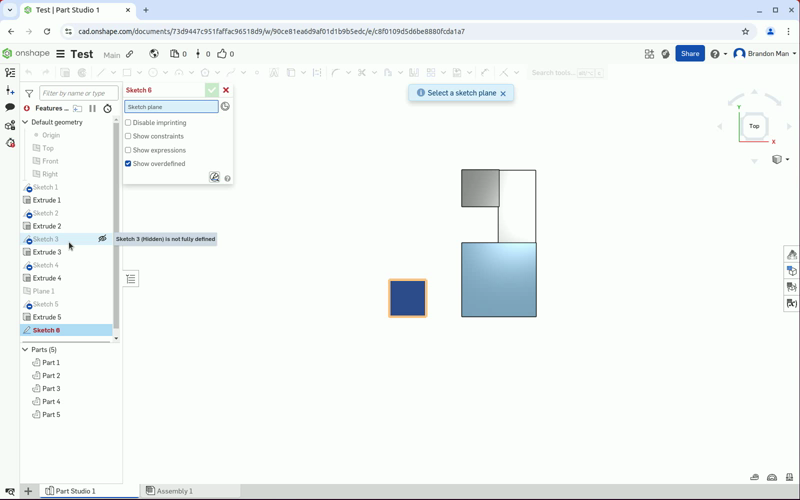
mouse_move(69, 150)
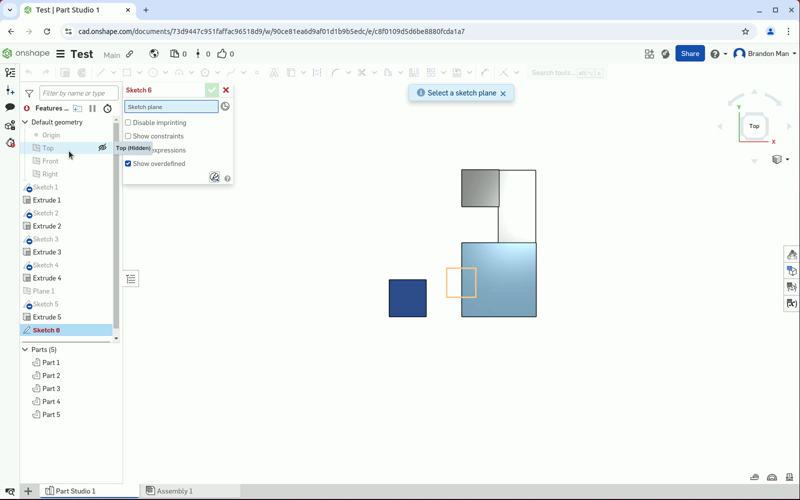
click(69, 150)
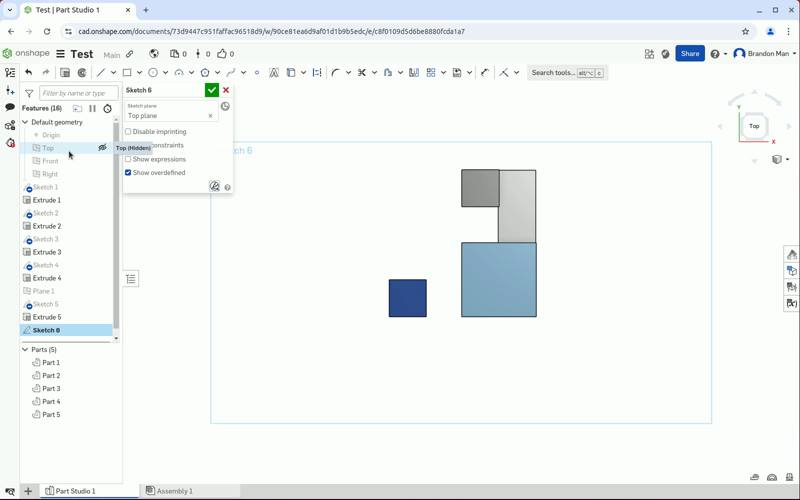
mouse_move(73, 352)
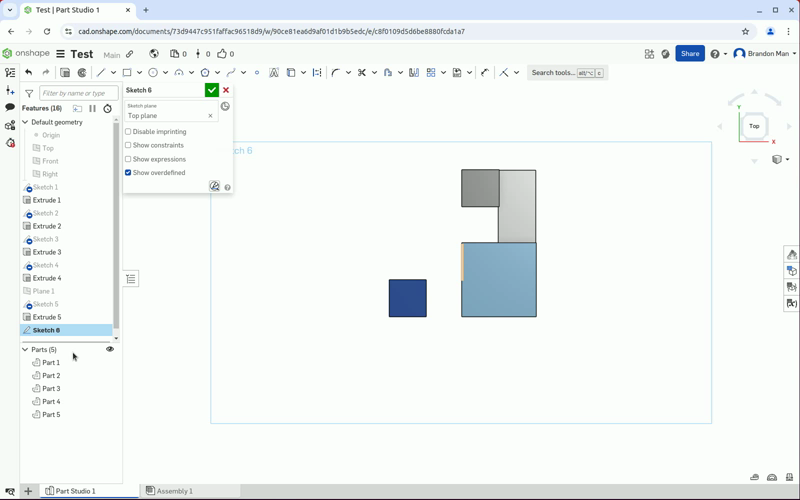
key(y)
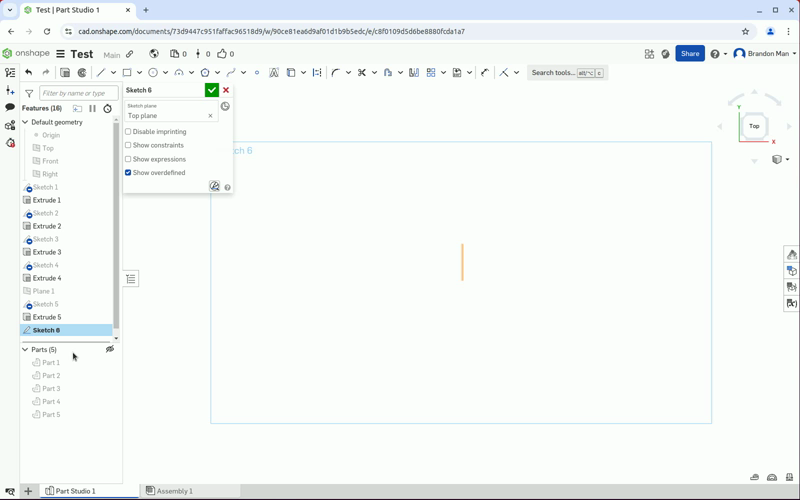
key(l)
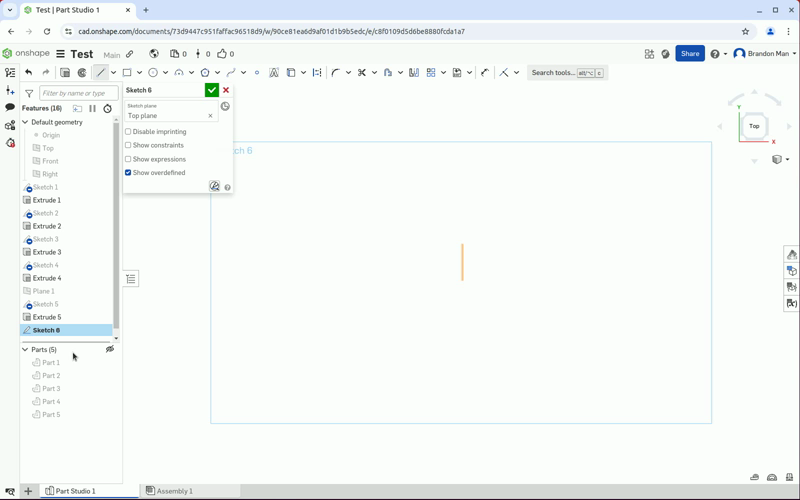
key_down(shift)
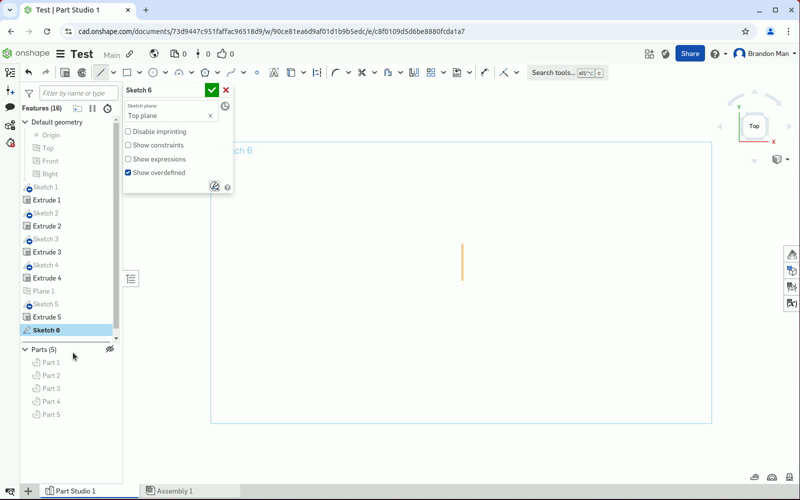
mouse_move(461, 244)
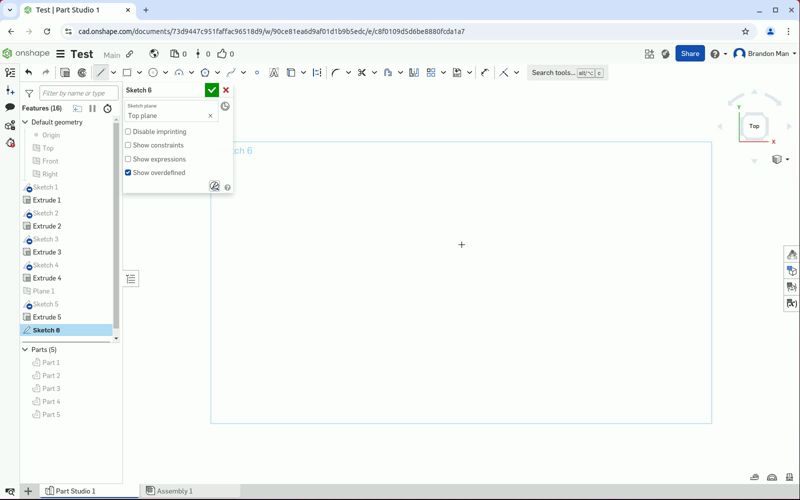
click(461, 244)
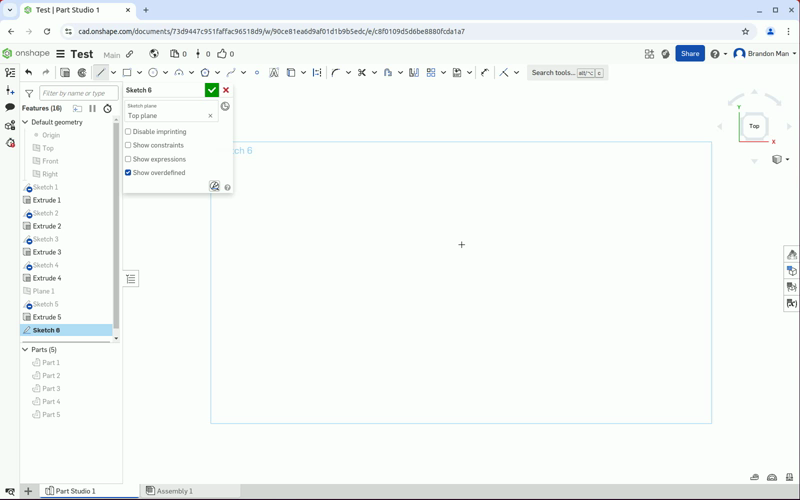
key_up(shift)
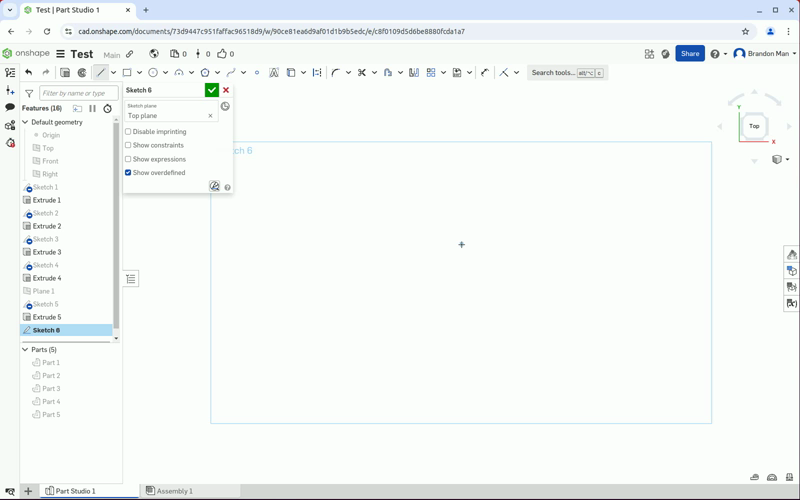
key_down(shift)
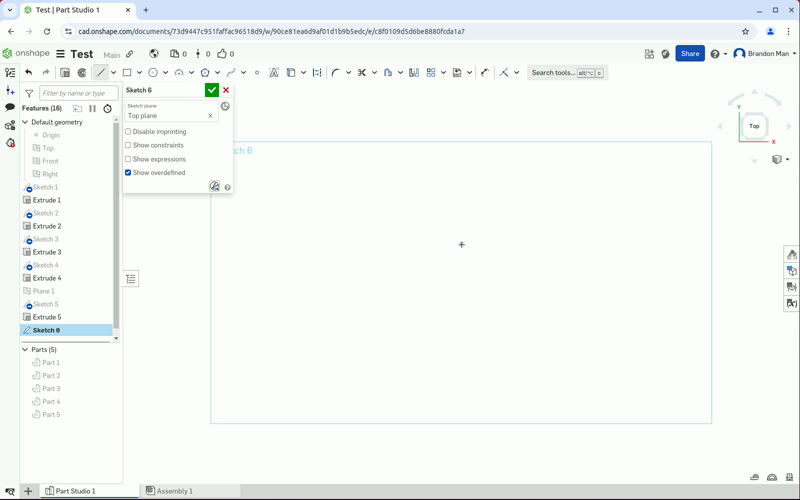
mouse_move(492, 244)
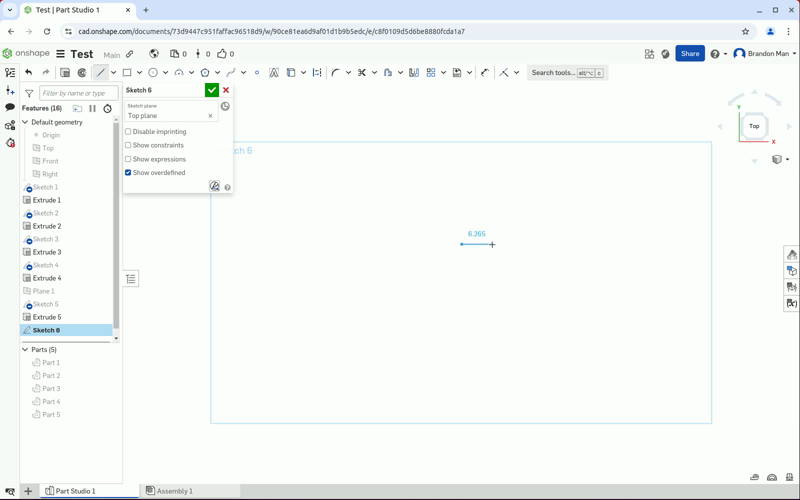
mouse_move(499, 244)
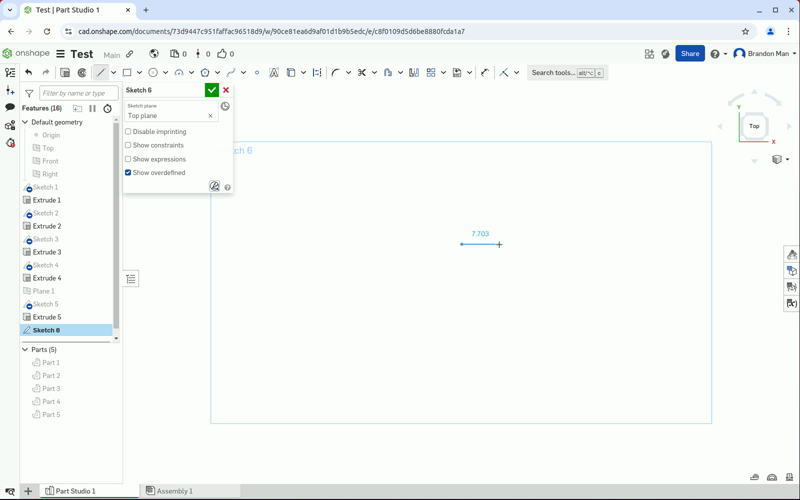
click(499, 244)
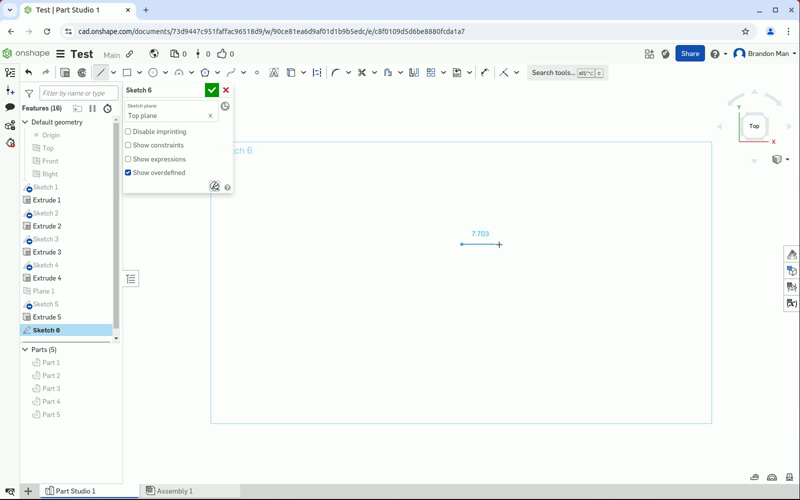
key_up(shift)
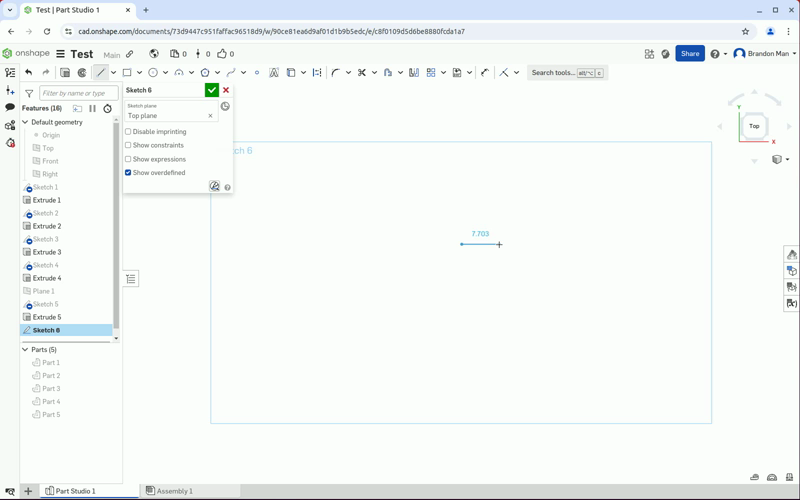
key_down(shift)
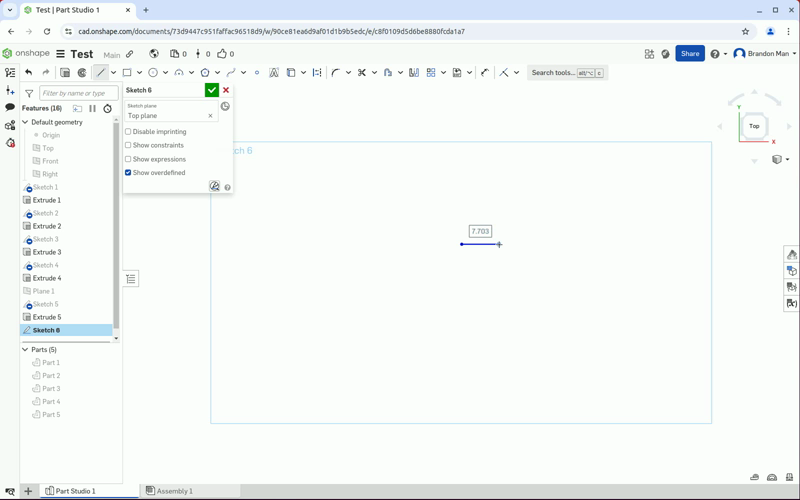
mouse_move(529, 244)
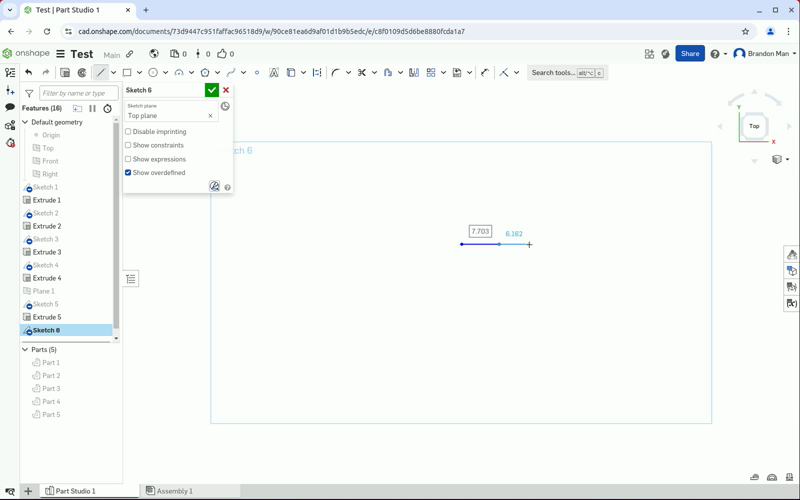
mouse_move(499, 207)
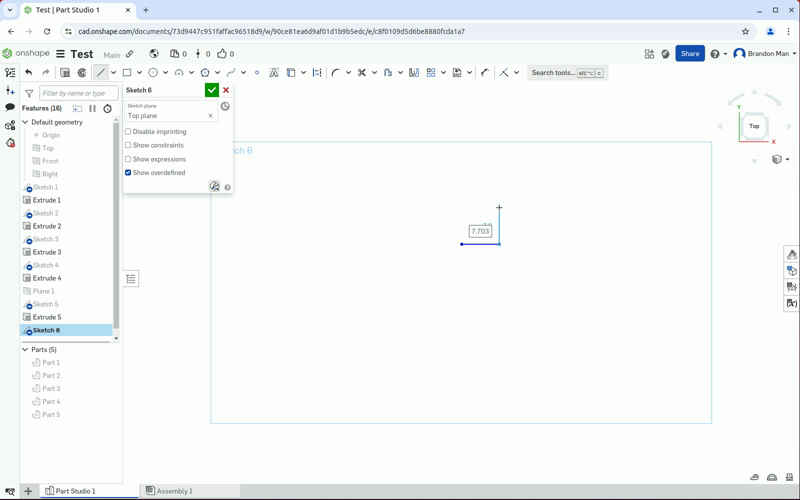
click(499, 207)
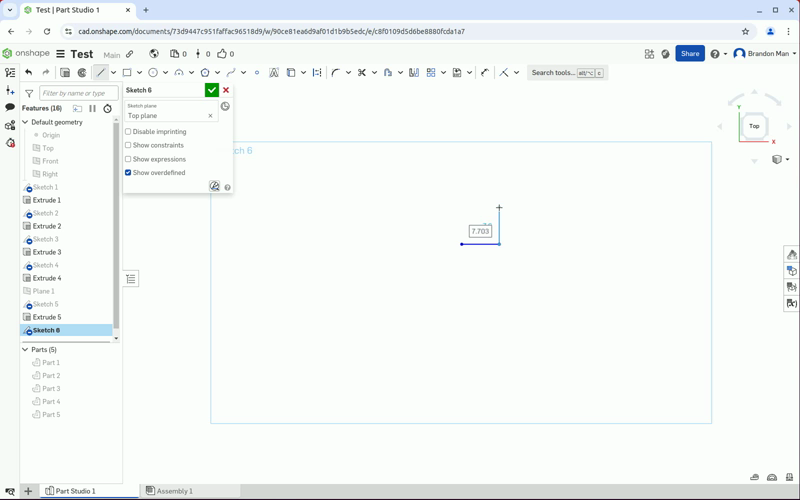
key_up(shift)
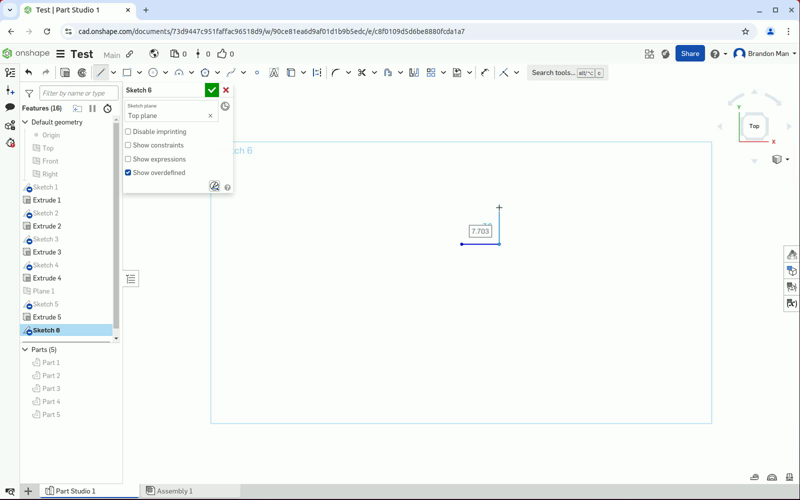
key_down(shift)
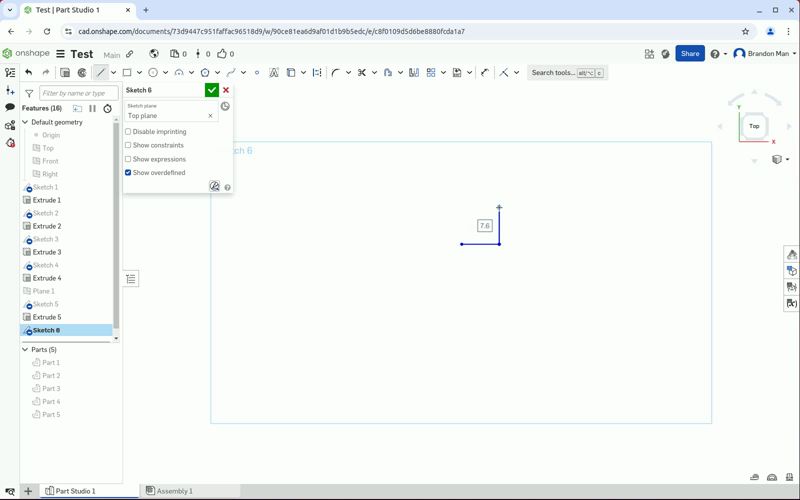
mouse_move(529, 207)
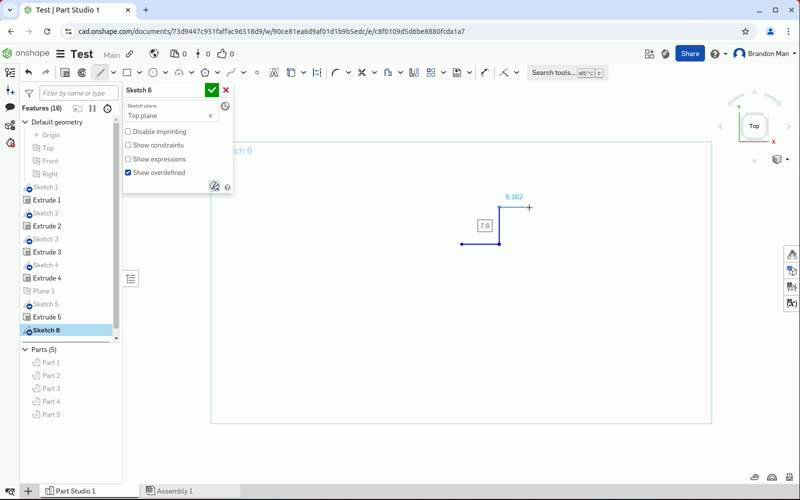
mouse_move(461, 207)
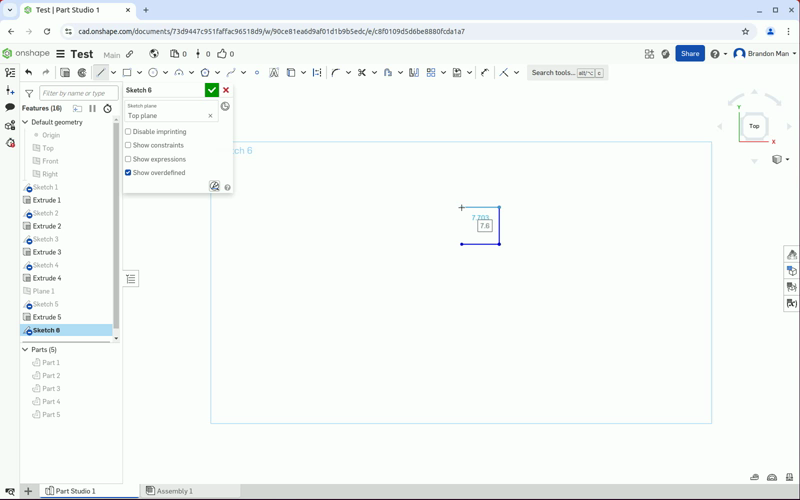
click(461, 207)
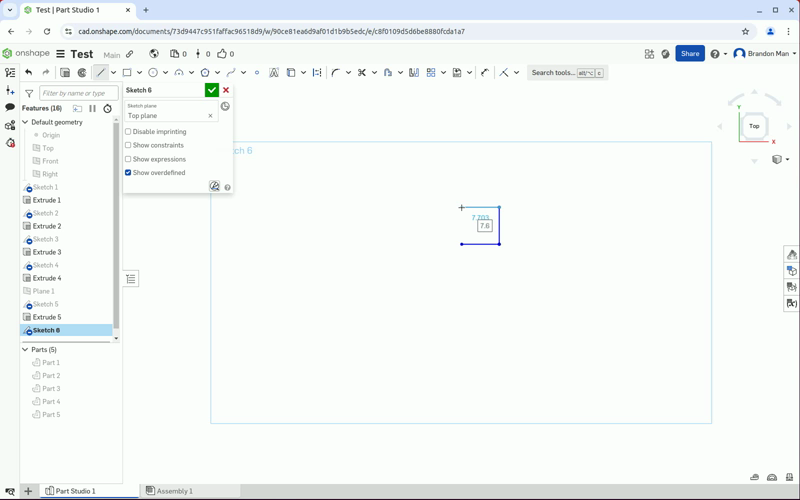
key_up(shift)
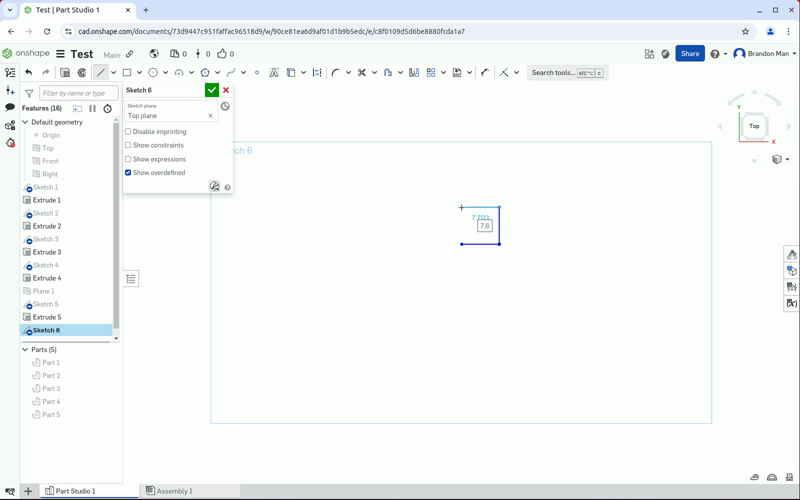
mouse_move(492, 207)
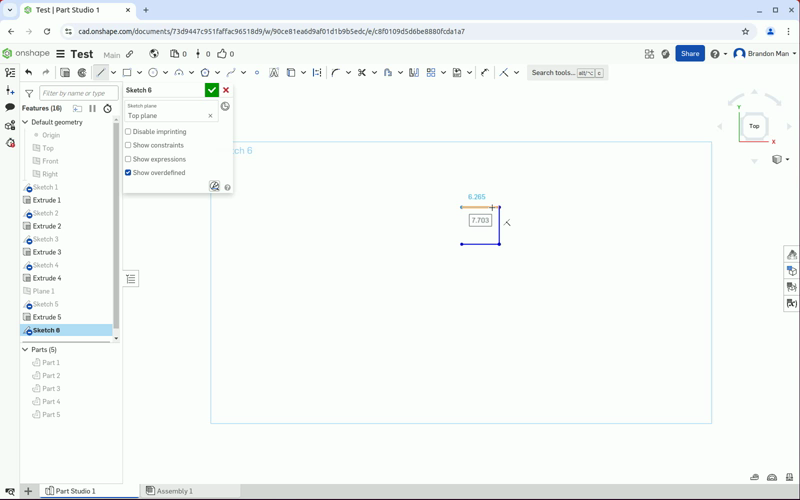
key_down(shift)
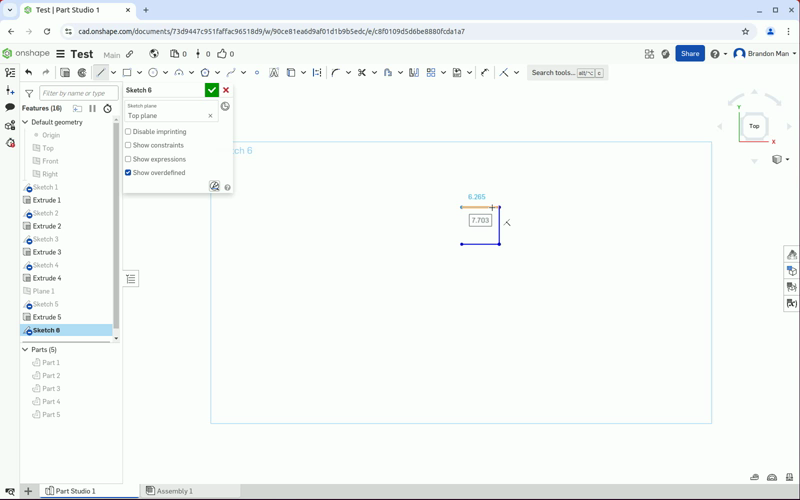
mouse_move(461, 244)
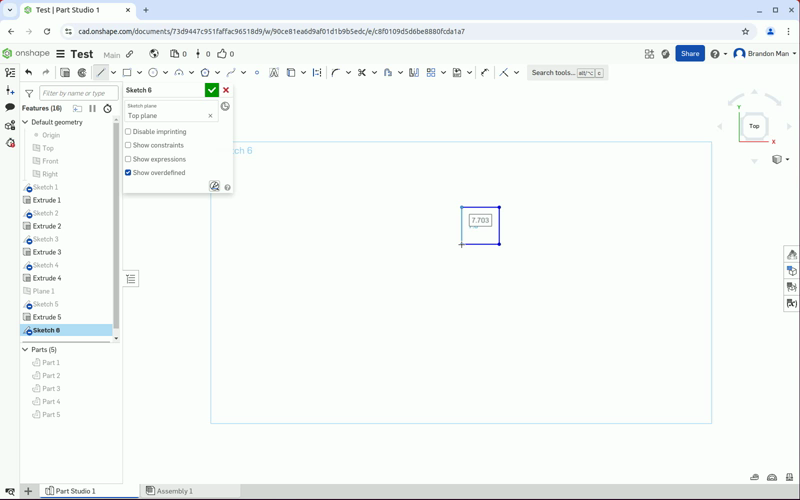
key_up(shift)
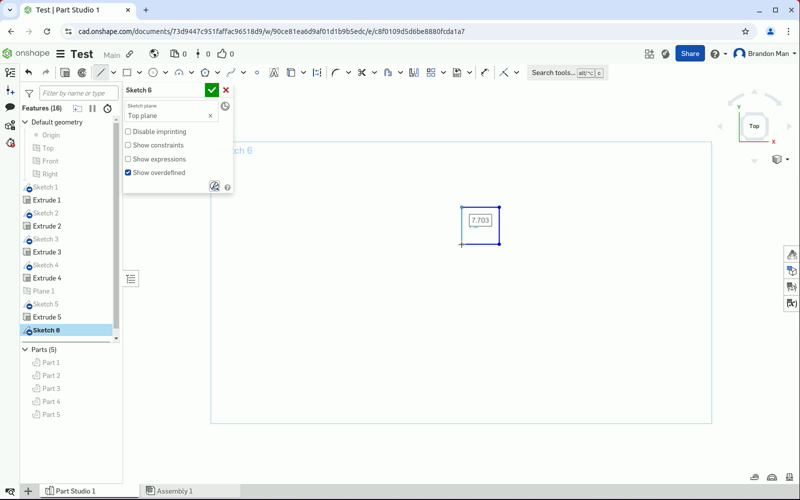
click(461, 244)
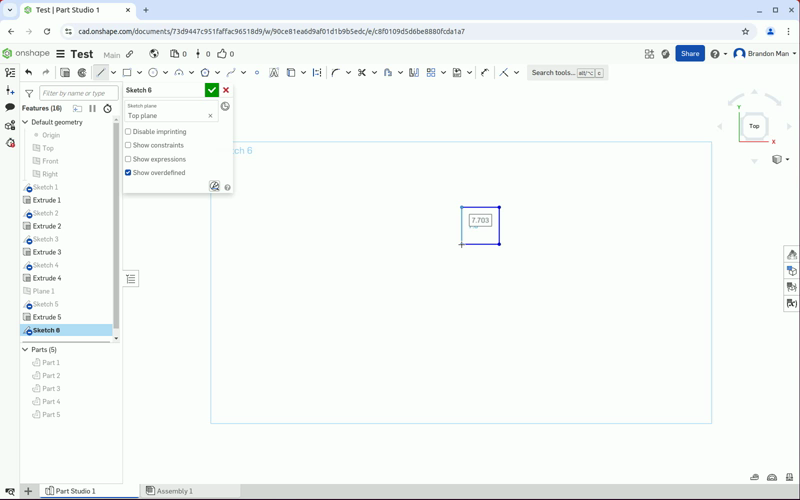
key(esc)
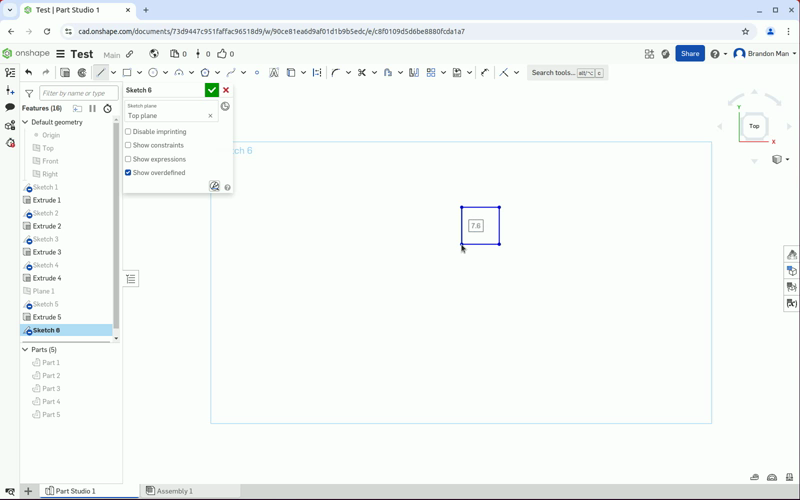
mouse_move(468, 231)
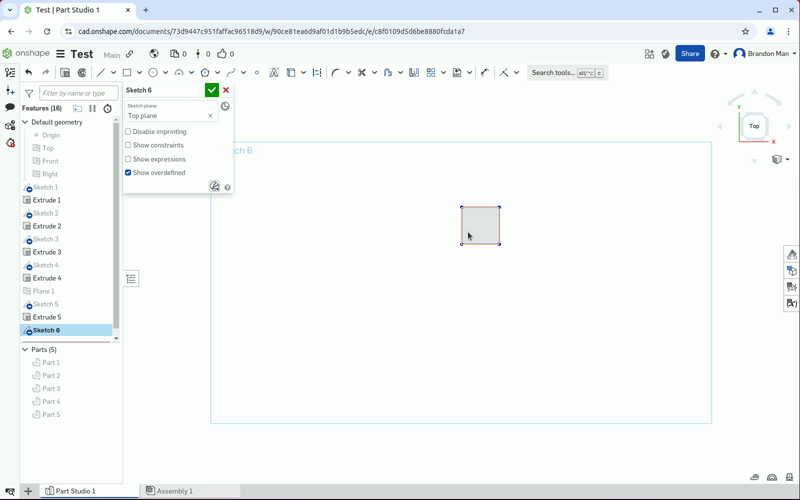
scroll(6)
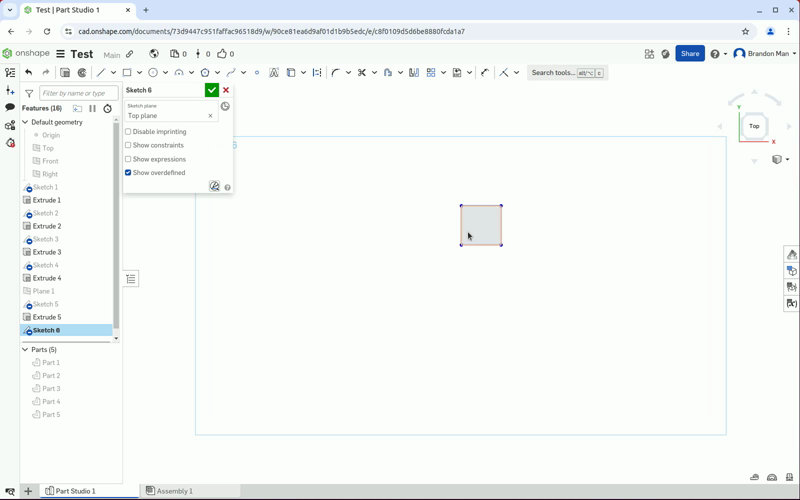
scroll(6)
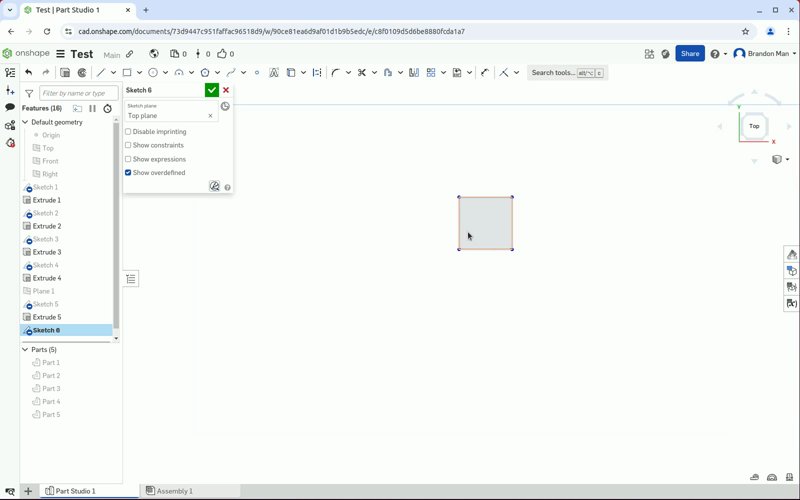
scroll(6)
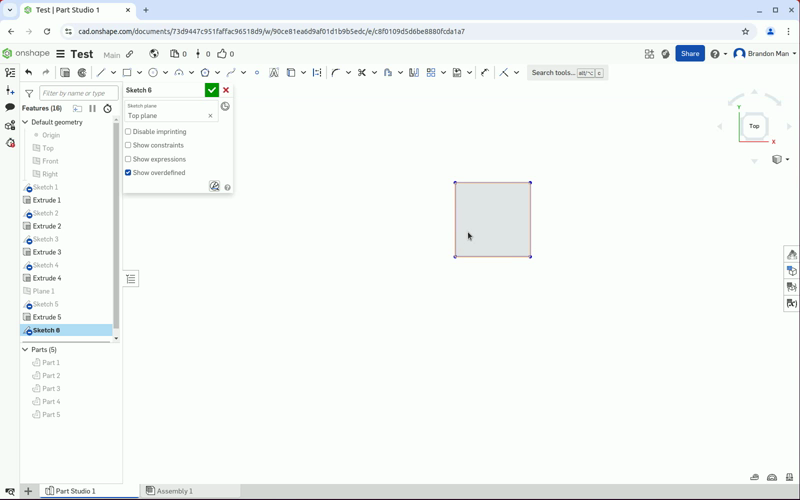
scroll(6)
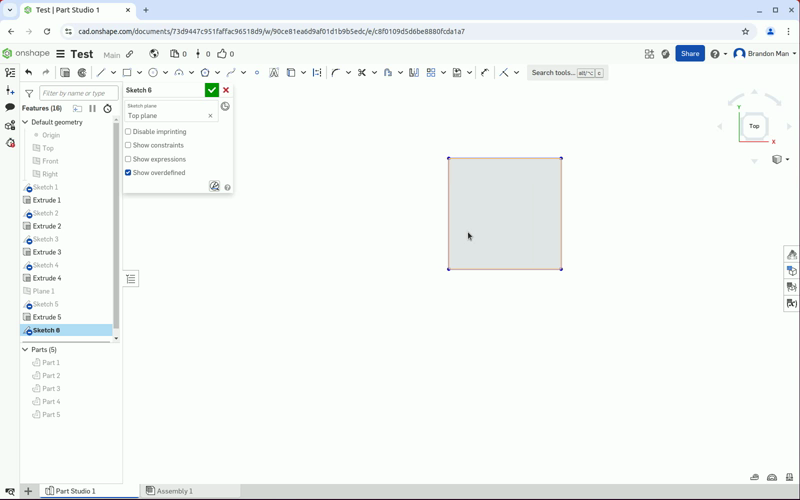
scroll(6)
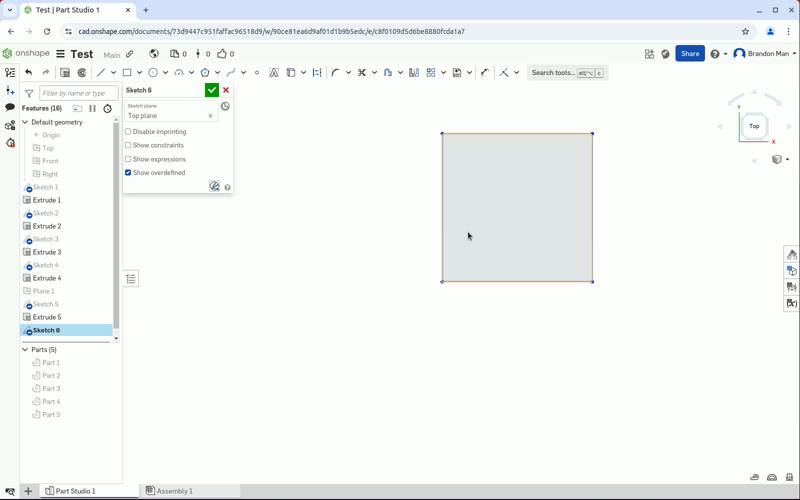
scroll(6)
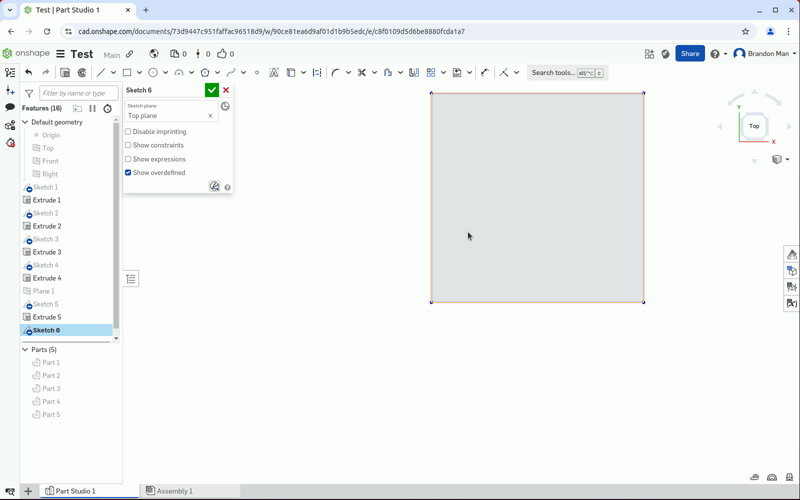
scroll(6)
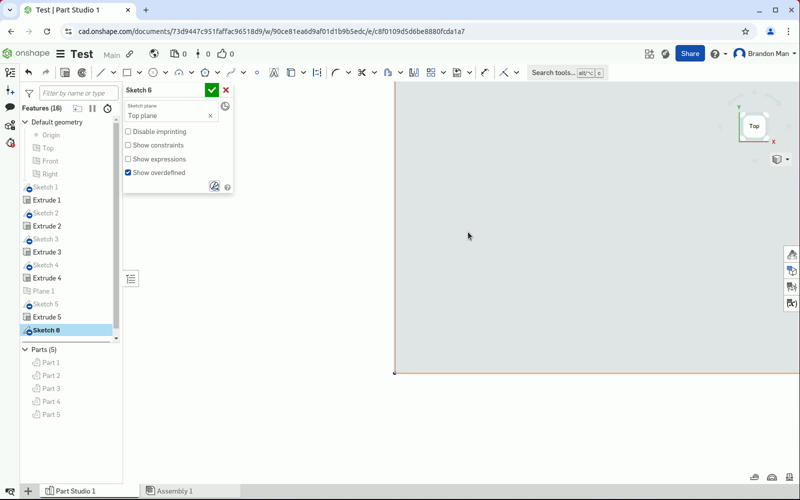
click(468, 231)
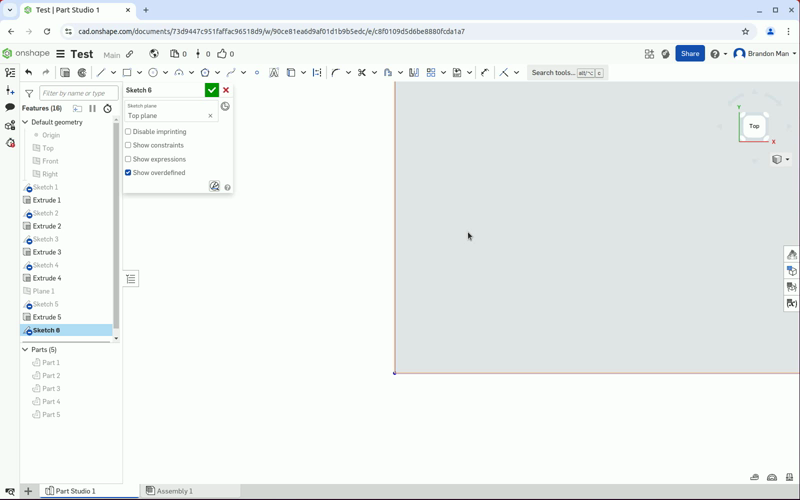
scroll(-6)
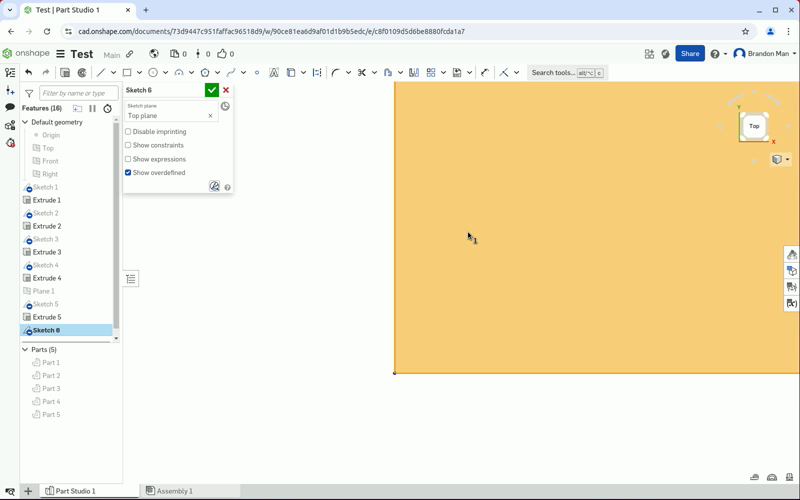
scroll(-6)
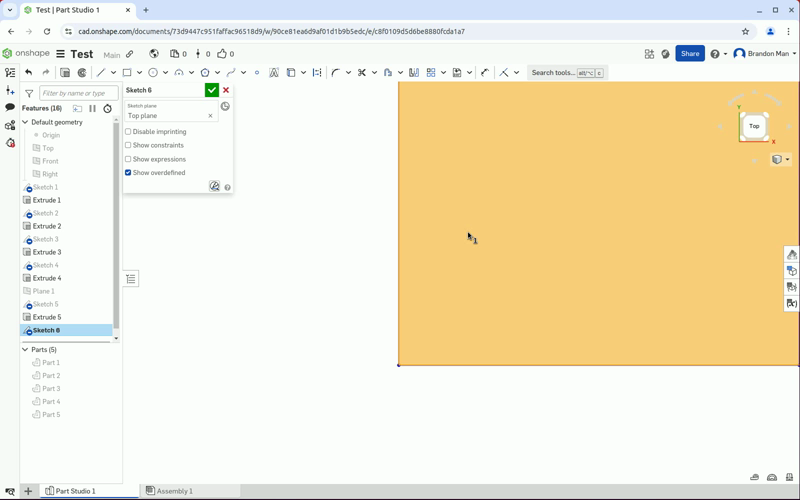
scroll(-6)
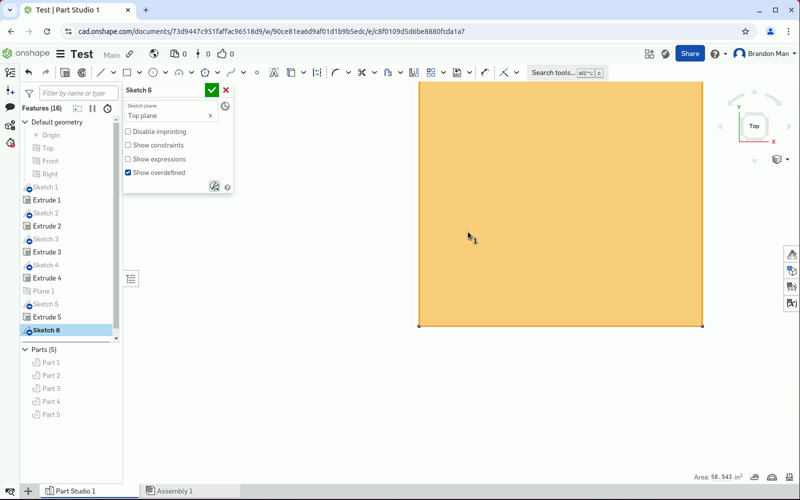
scroll(-6)
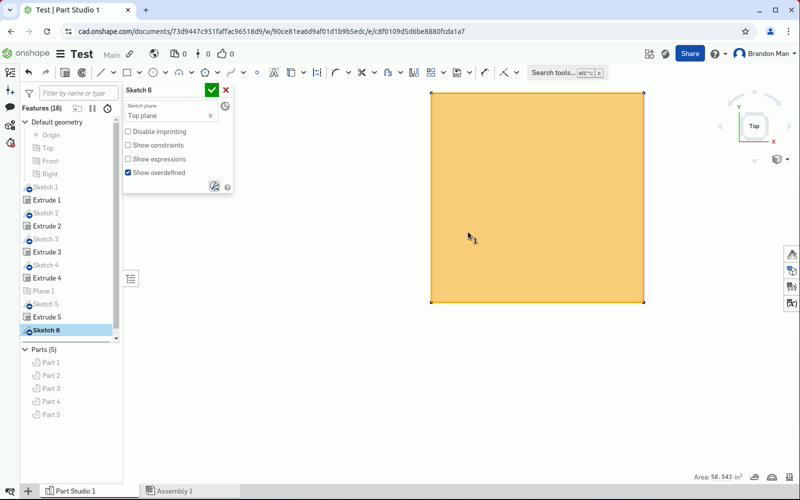
scroll(-6)
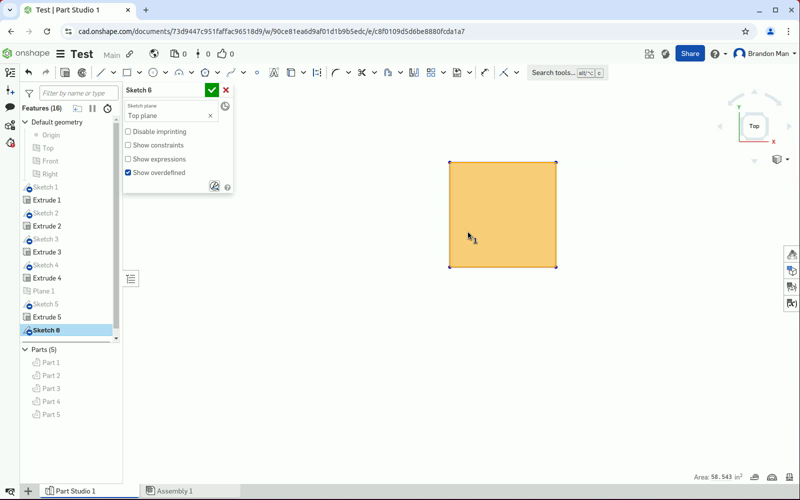
scroll(-6)
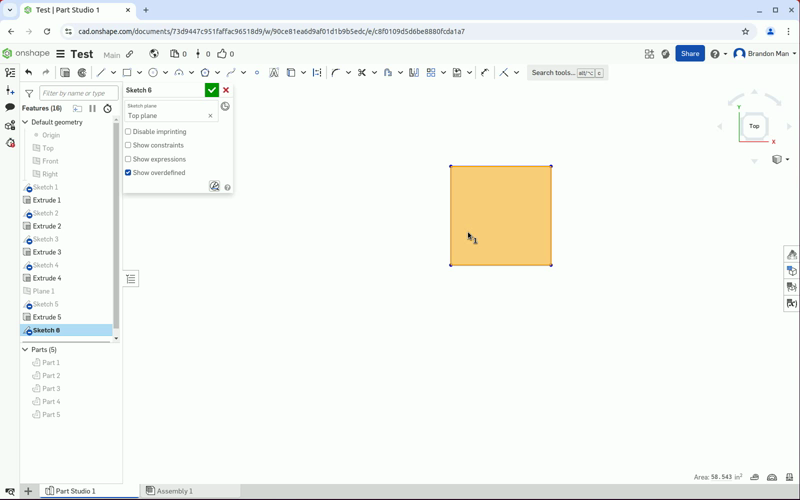
scroll(-6)
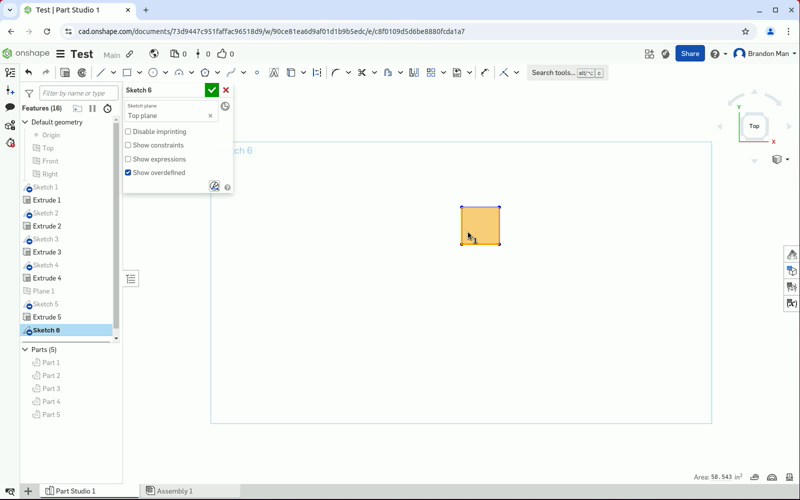
mouse_move(73, 352)
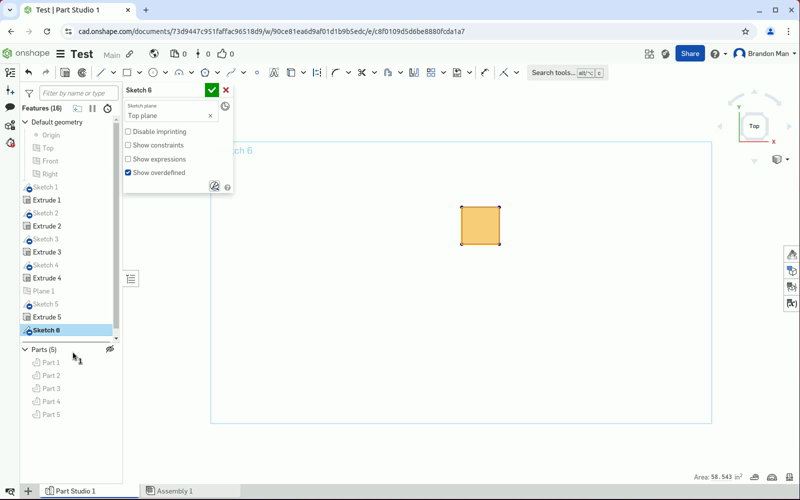
key(shift+y)
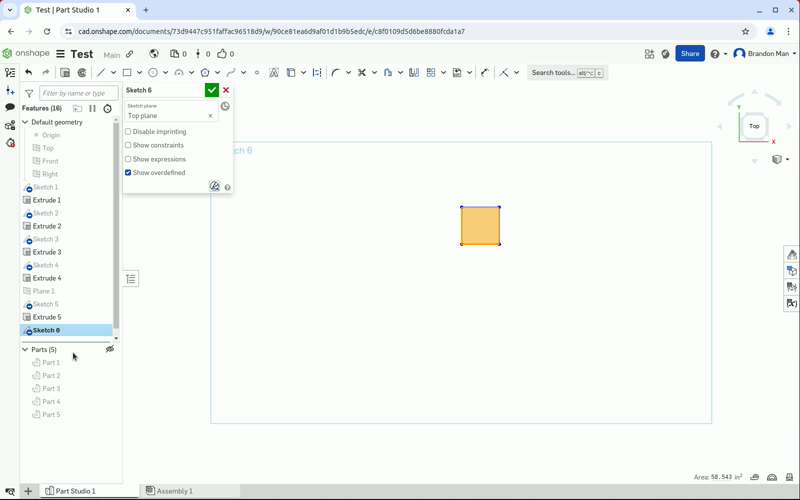
key(shift+e)
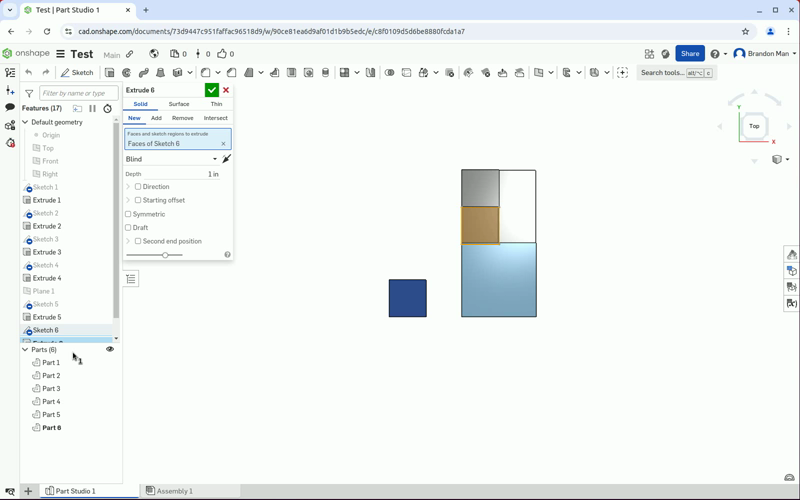
mouse_move(143, 106)
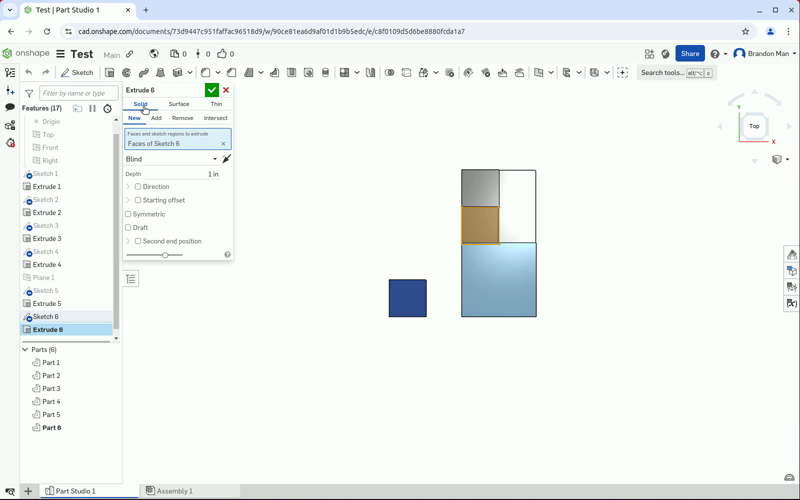
click(143, 106)
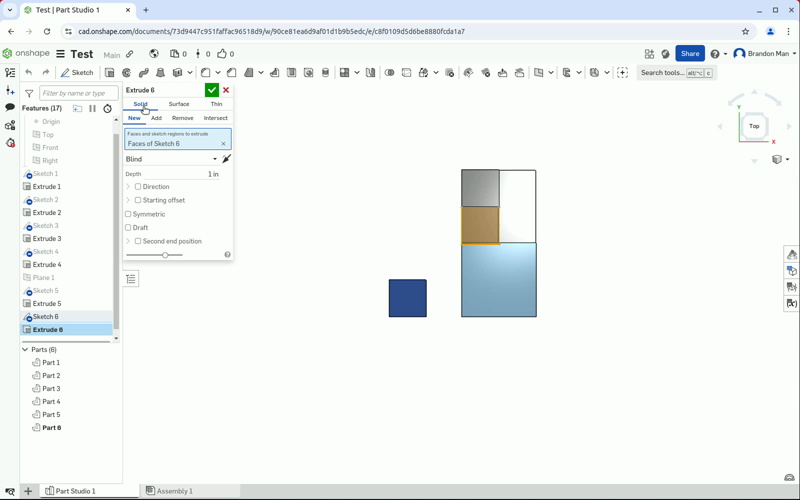
mouse_move(137, 120)
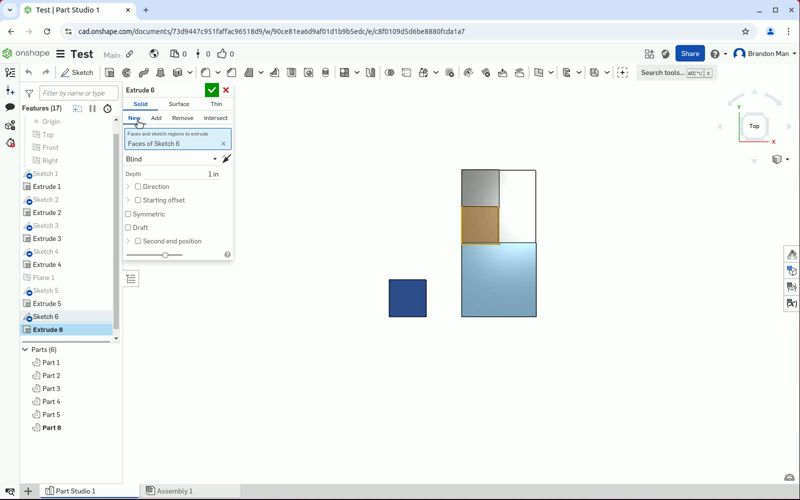
click(137, 120)
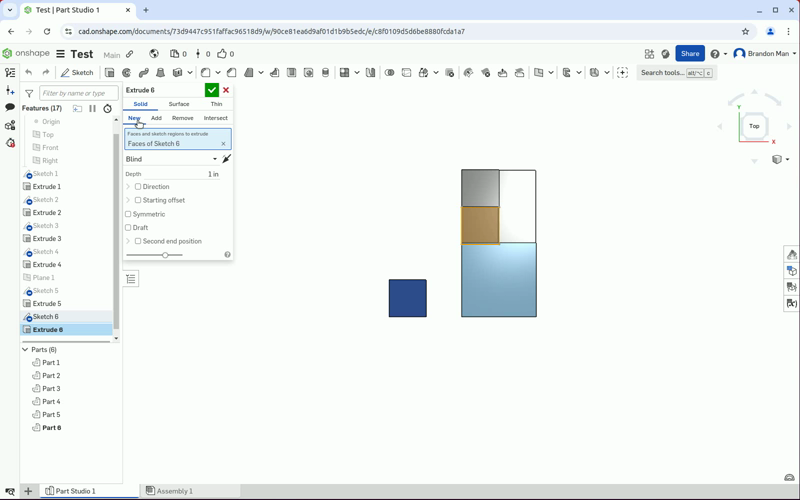
key(tab, 4)
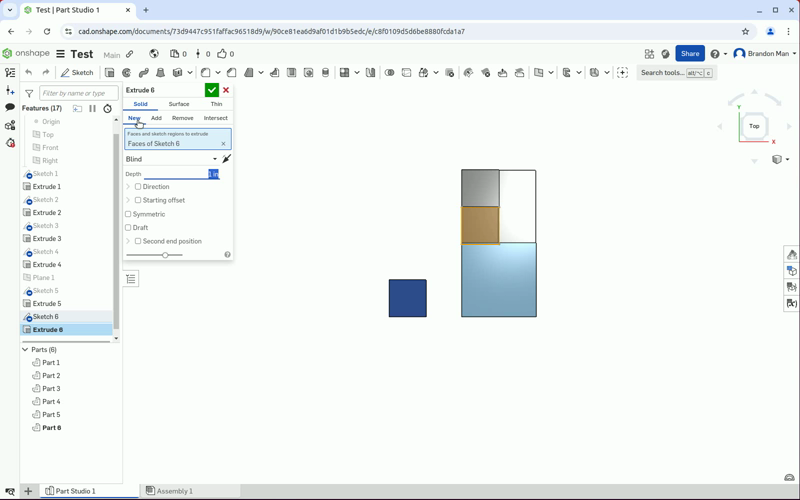
text(7.462)
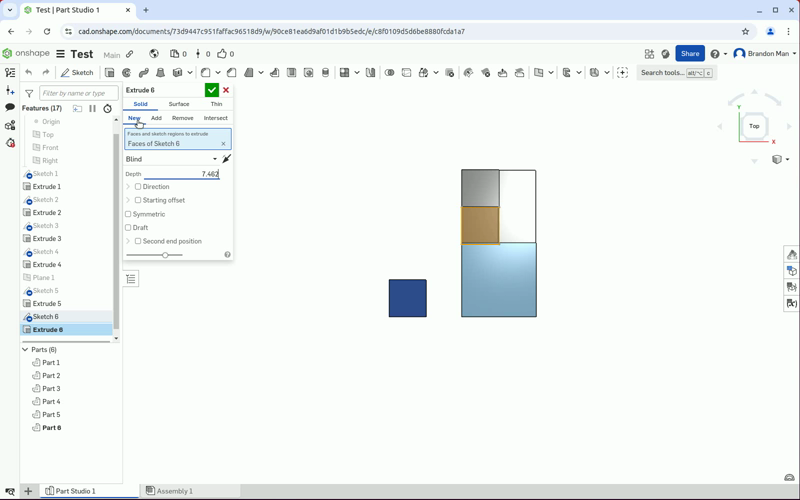
key(enter)
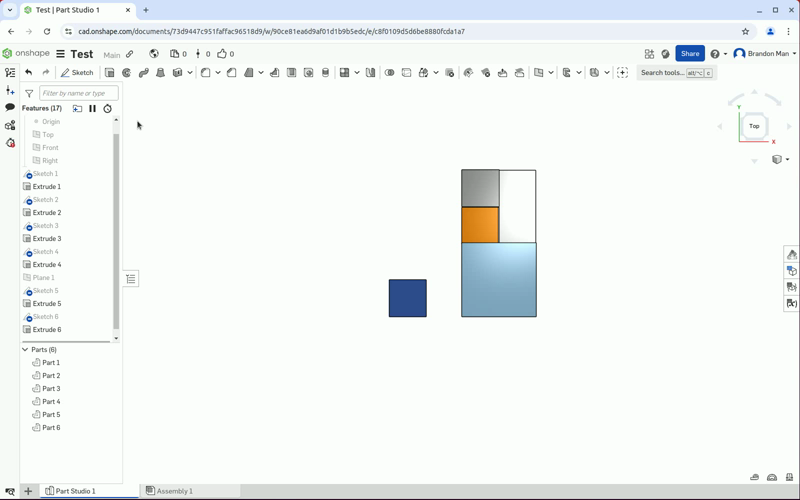
key(shift+h)
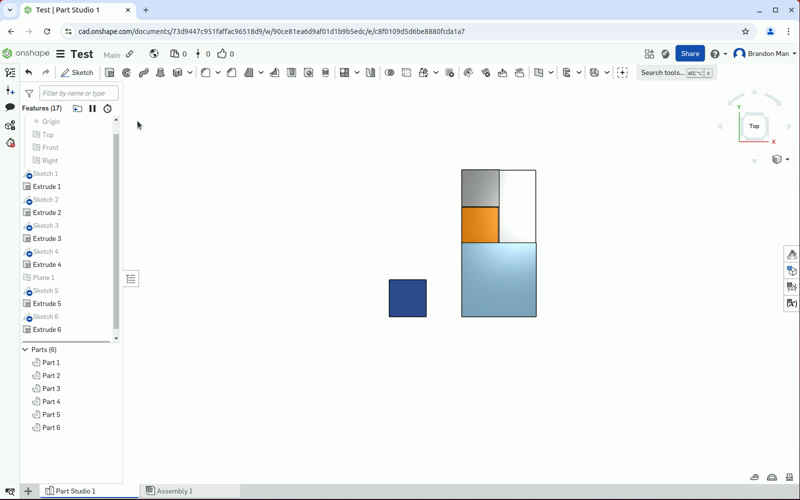
key(shift+h)
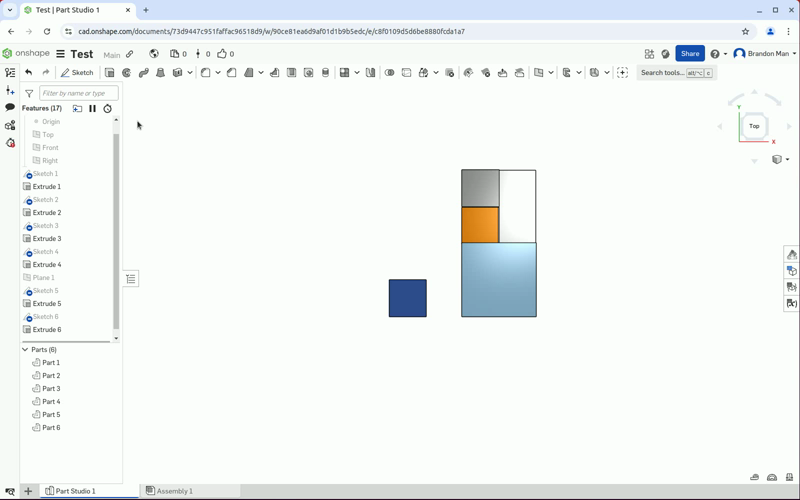
mouse_move(69, 176)
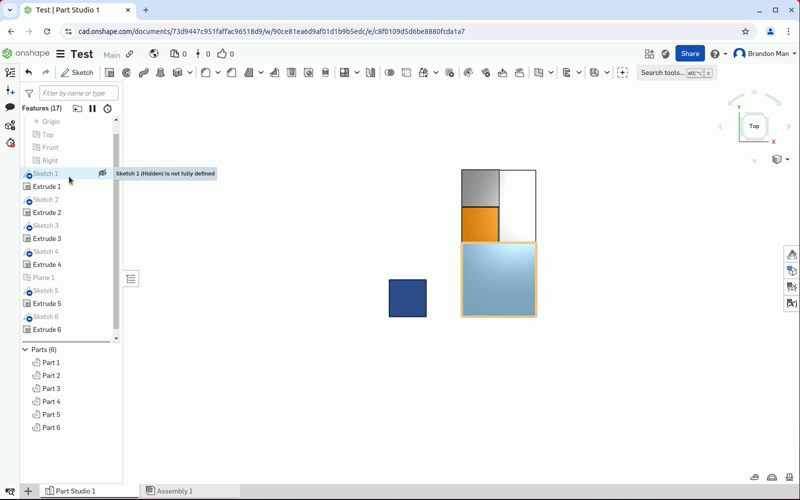
click(69, 176)
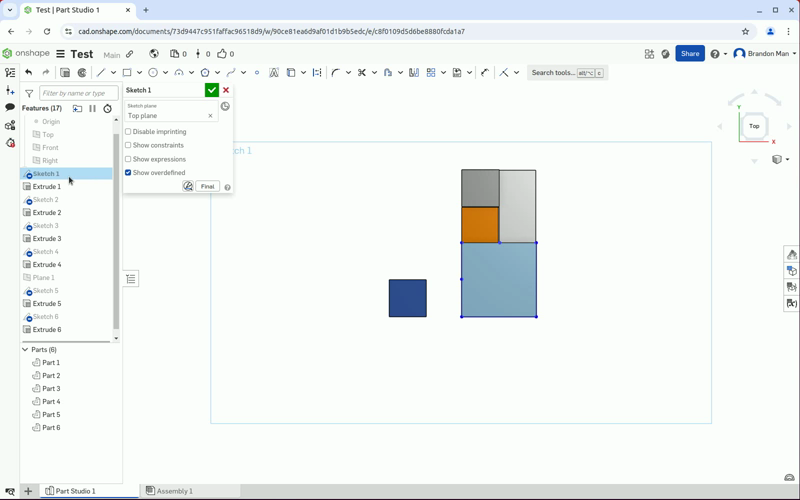
mouse_move(229, 92)
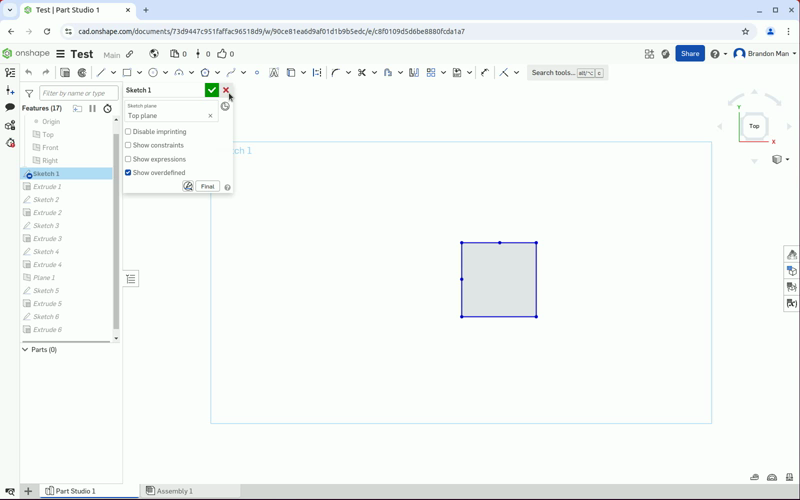
click(229, 92)
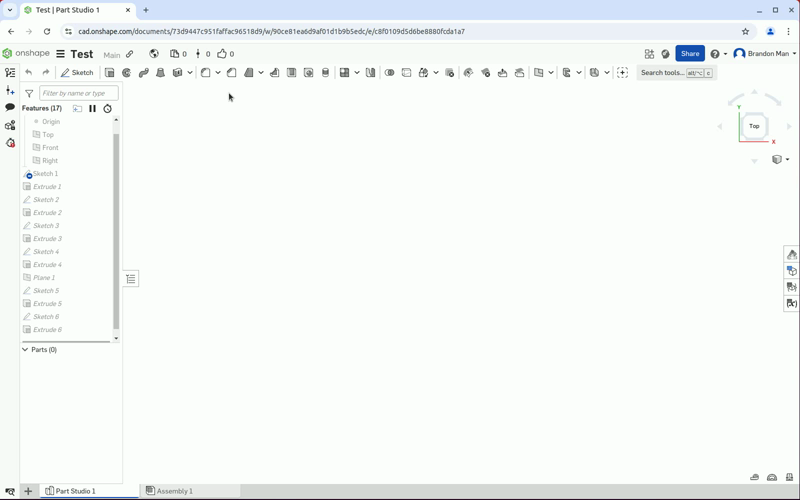
mouse_move(73, 352)
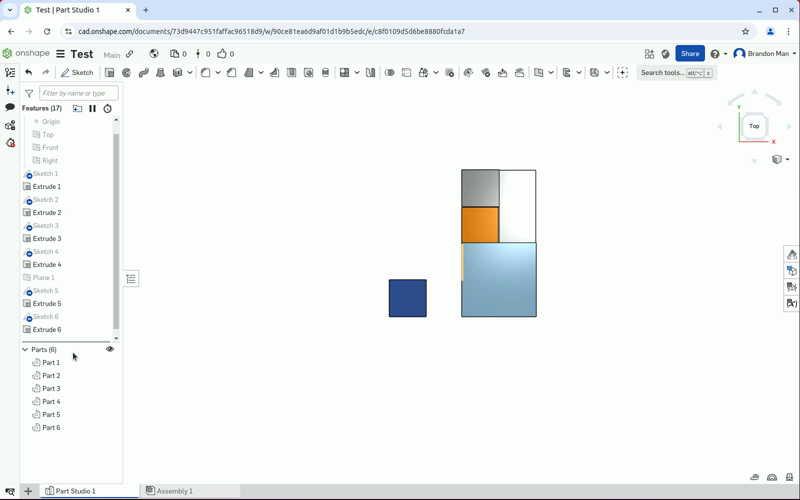
key(y)
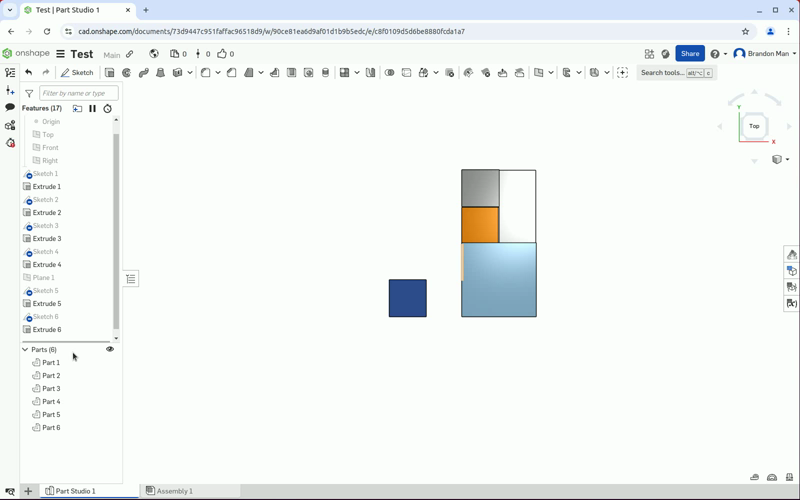
key(shift+p)
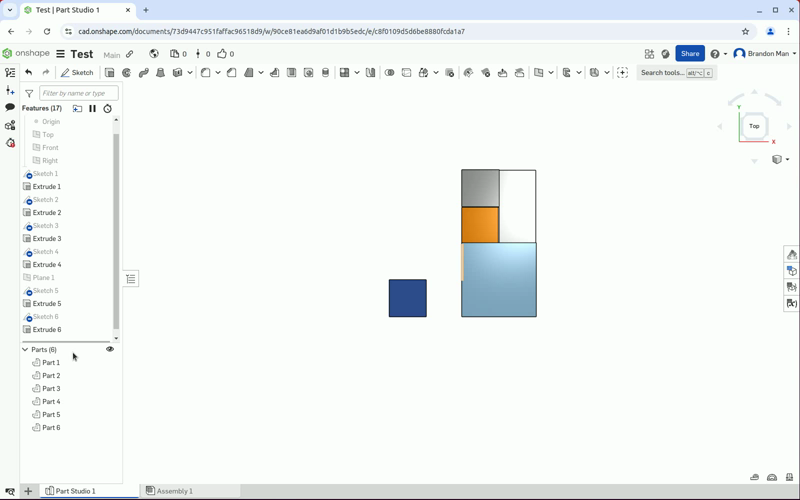
key(space)
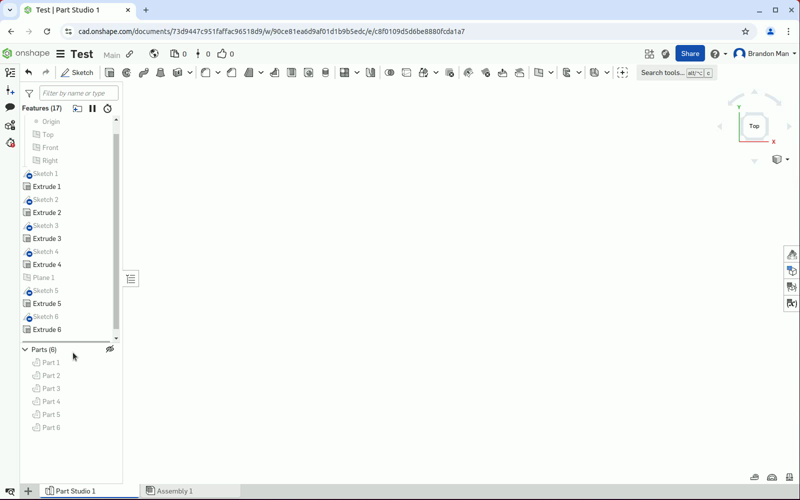
key_down(shift)
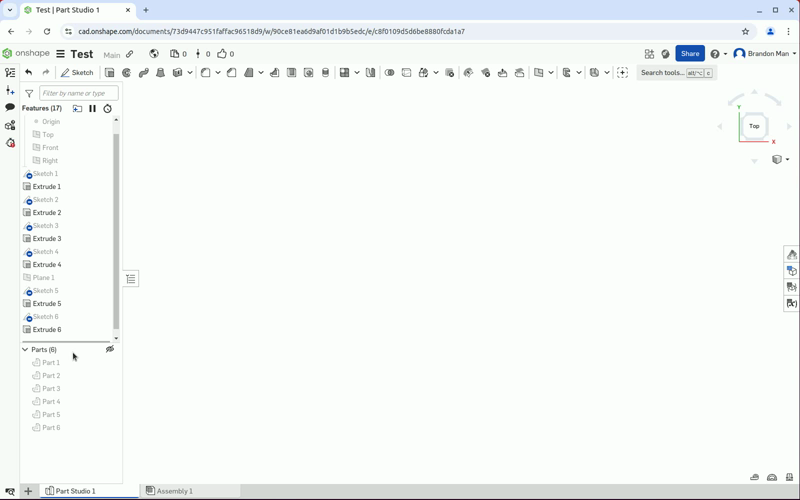
key(up)
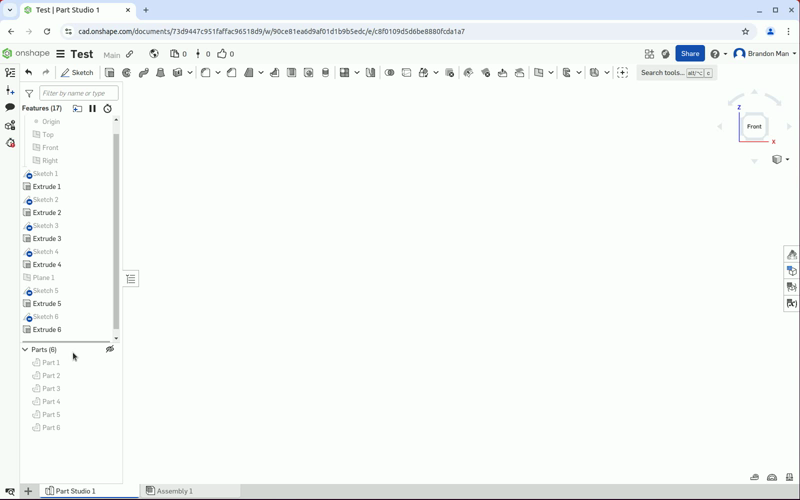
key_up(shift)
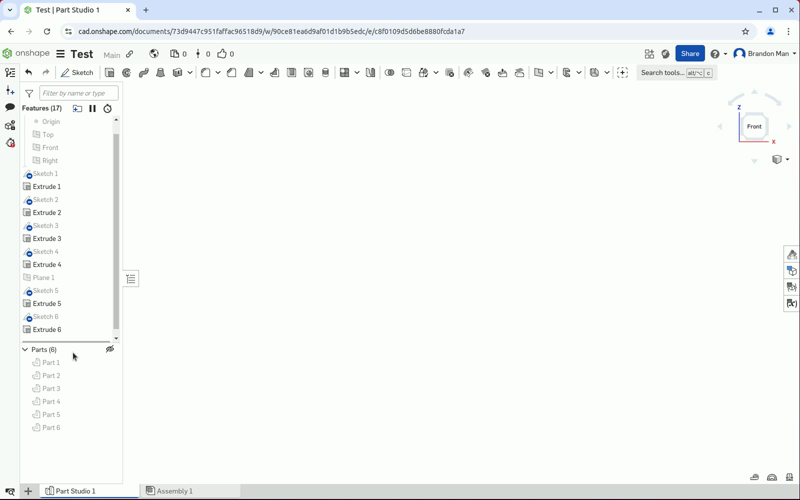
key(space)
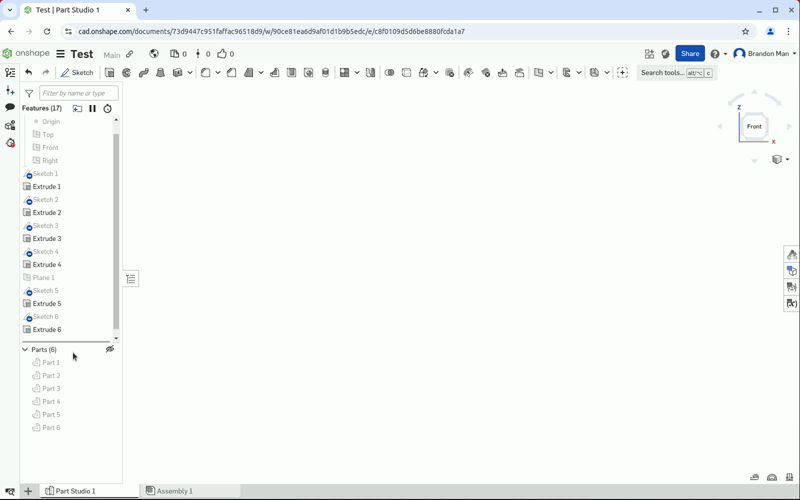
key_down(shift)
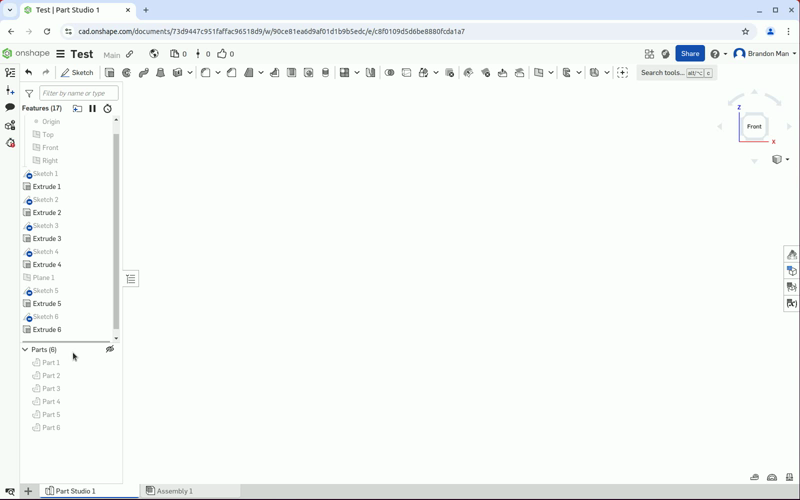
key(left)
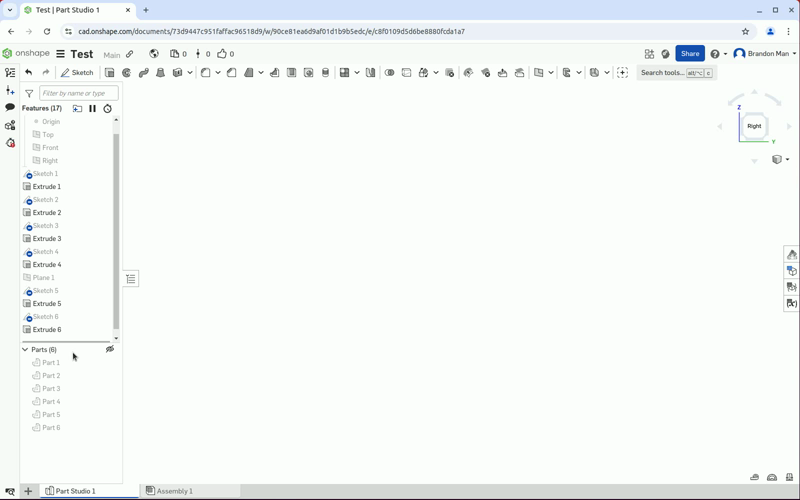
key_up(shift)
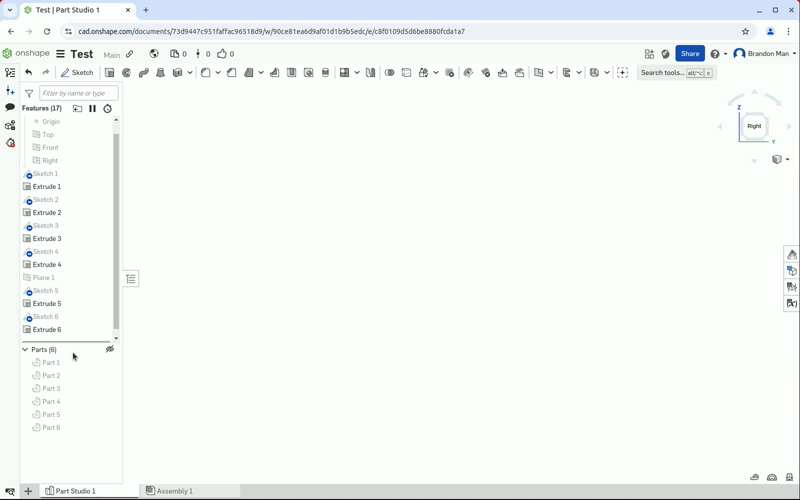
mouse_move(73, 352)
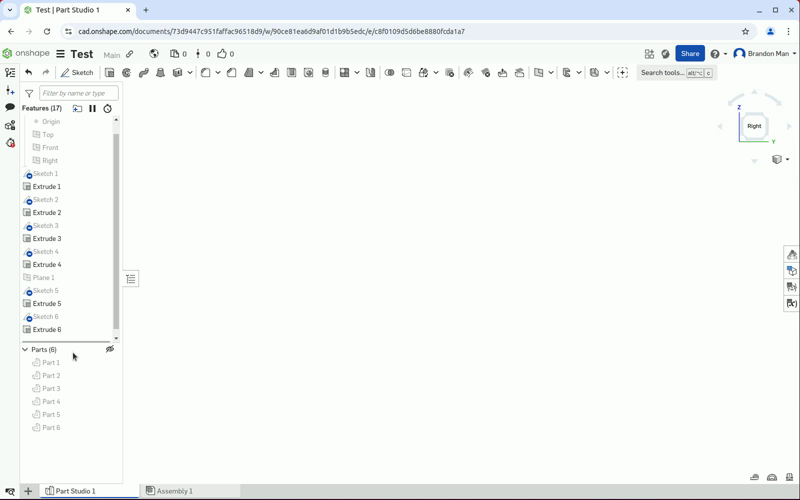
key(shift+y)
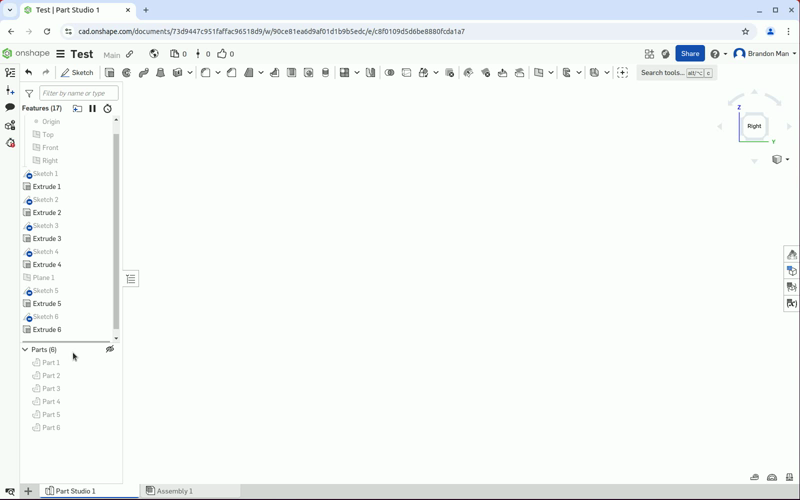
key(shift+s)
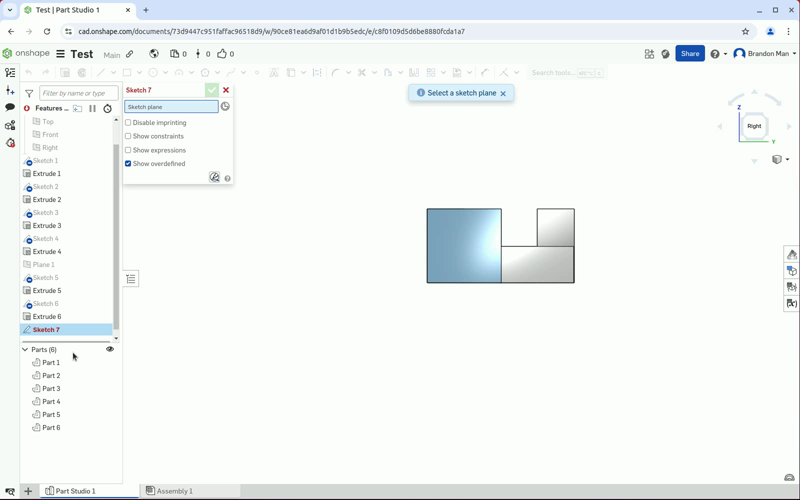
mouse_move(69, 267)
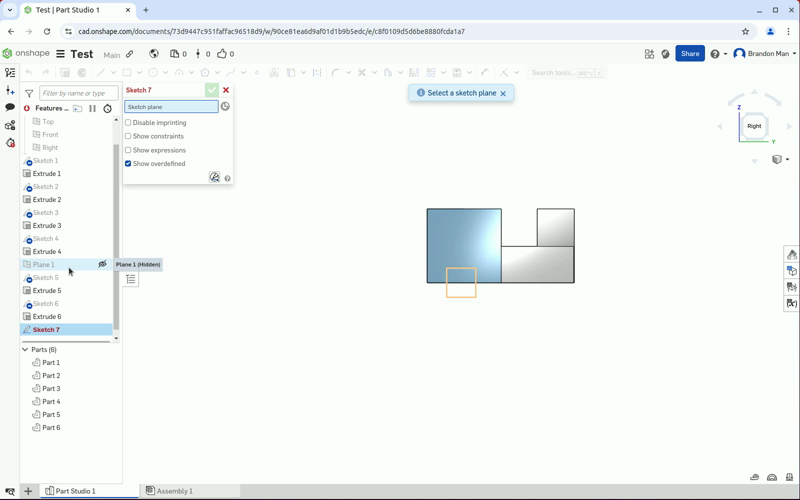
click(69, 267)
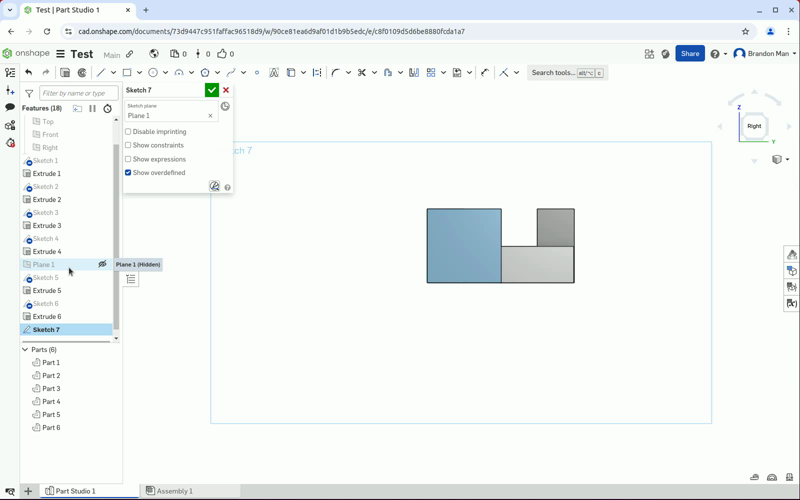
mouse_move(73, 352)
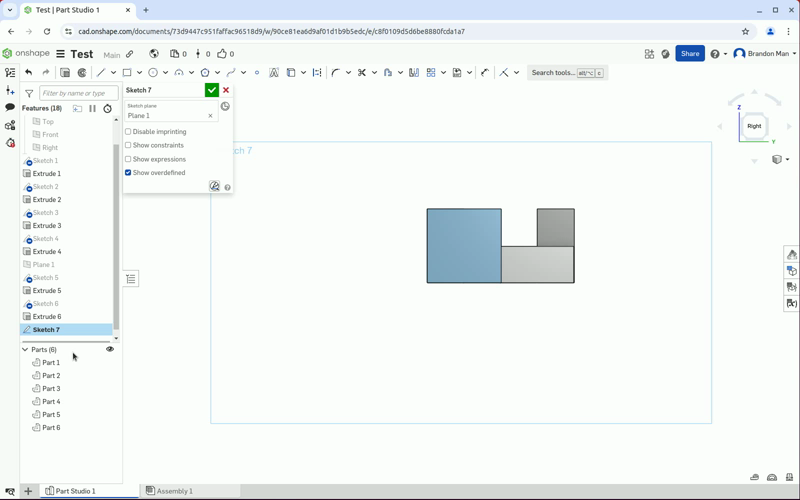
key(y)
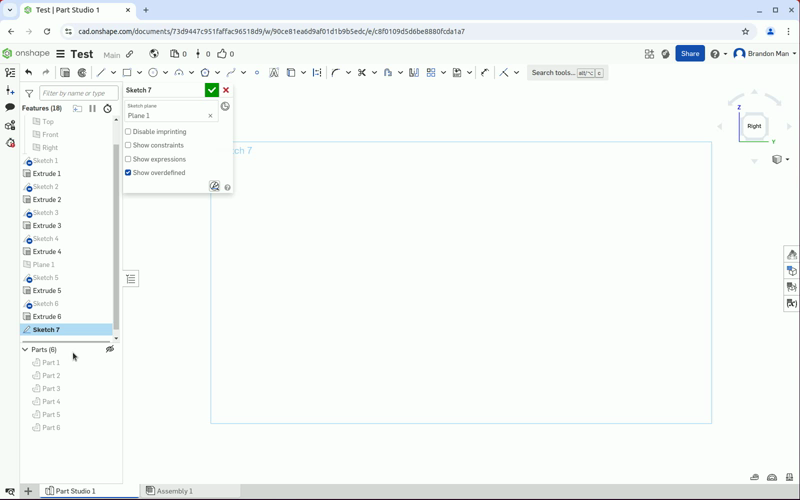
key(l)
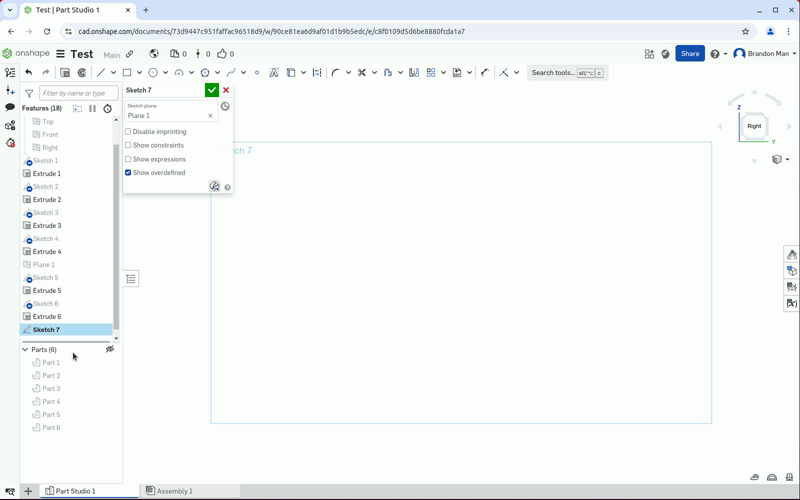
key_down(shift)
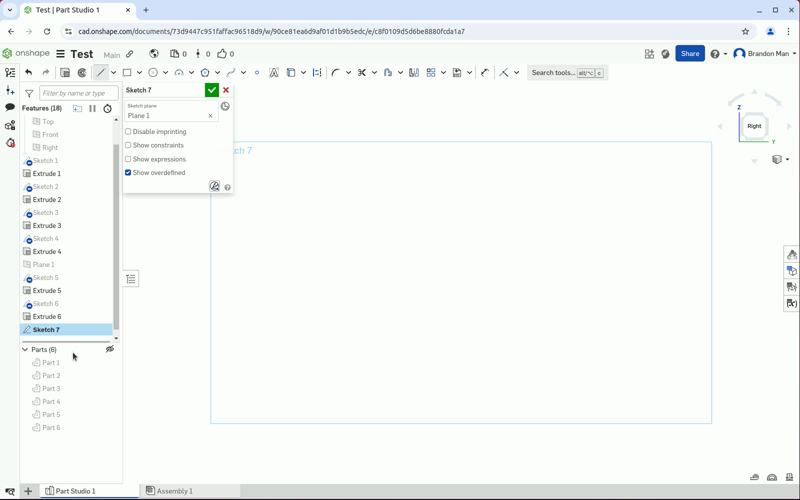
mouse_move(573, 246)
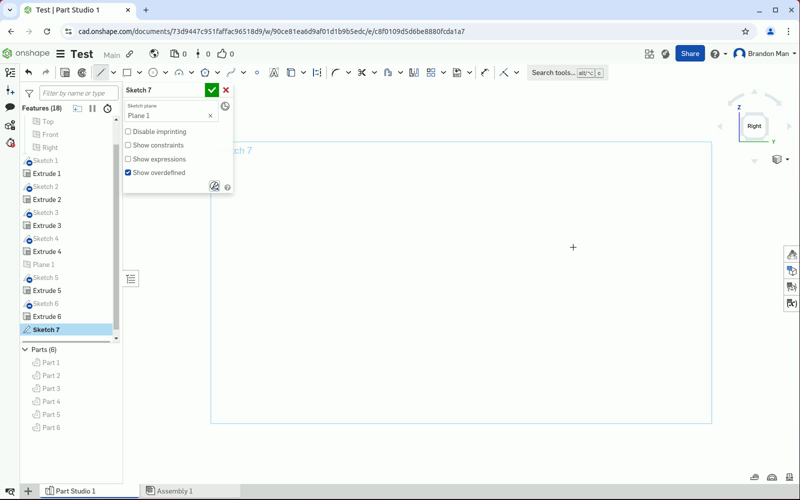
click(573, 246)
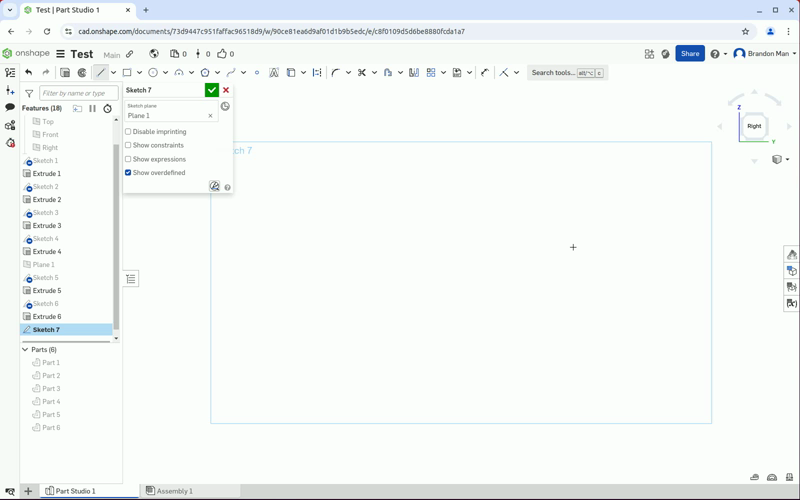
key_up(shift)
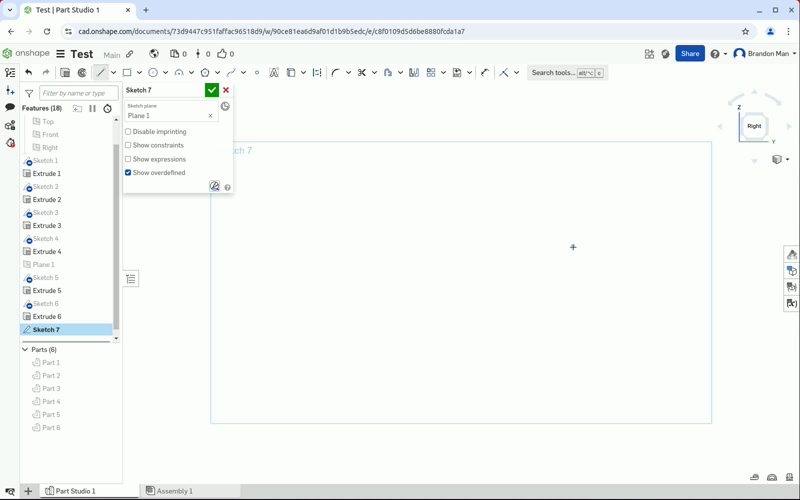
key_down(shift)
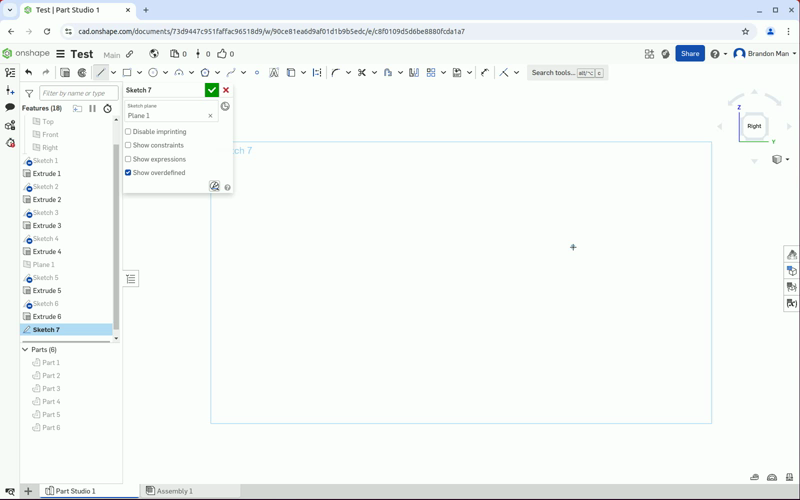
mouse_move(589, 246)
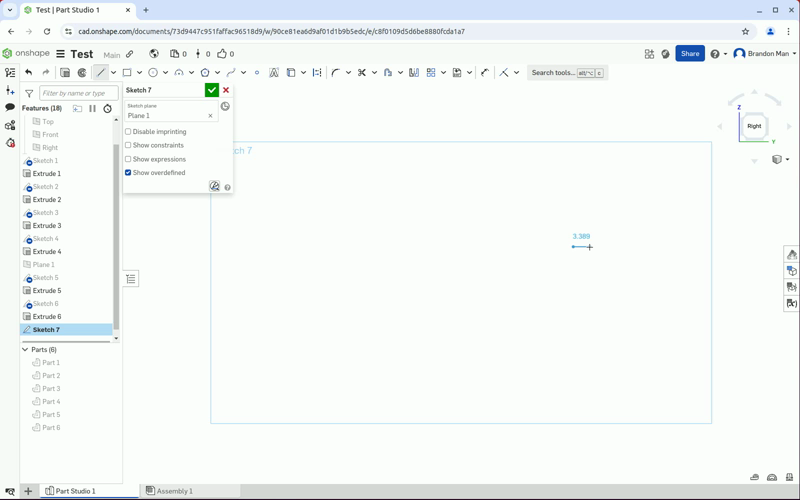
mouse_move(589, 246)
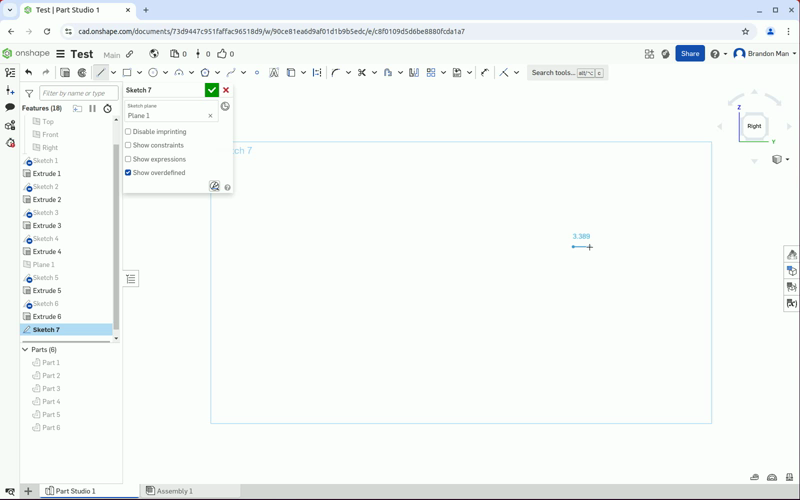
click(589, 246)
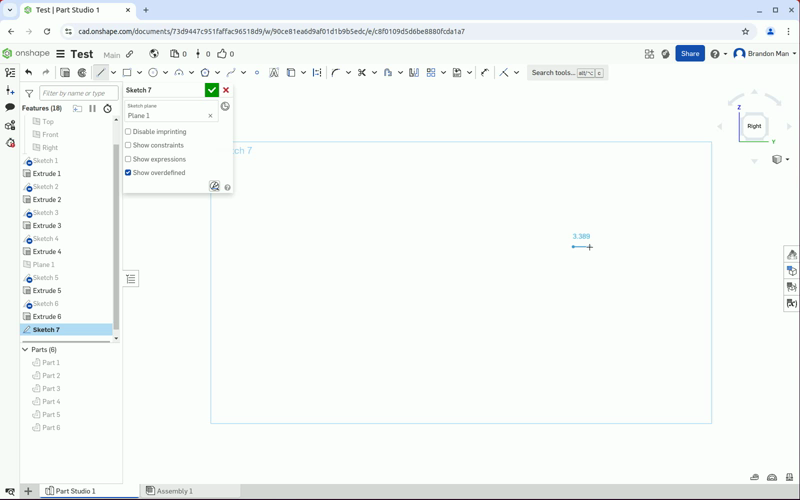
key_up(shift)
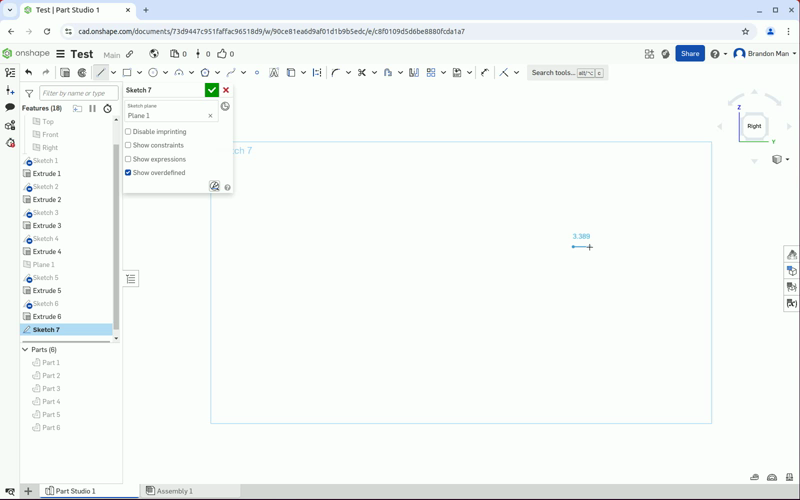
key_down(shift)
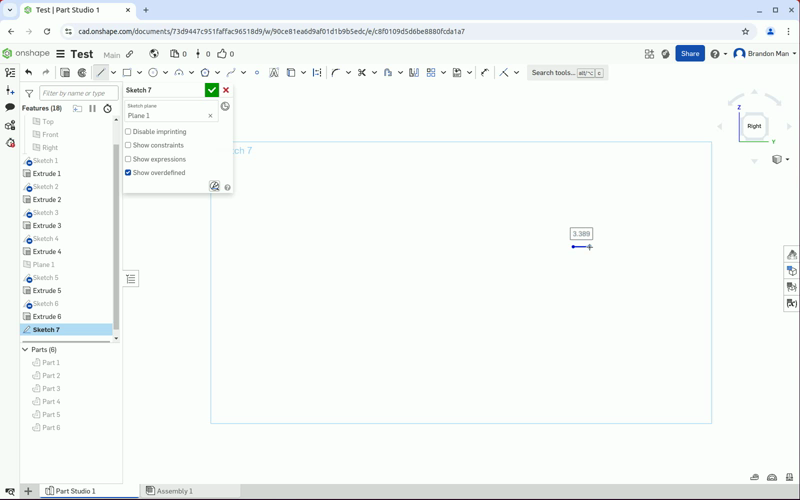
mouse_move(589, 246)
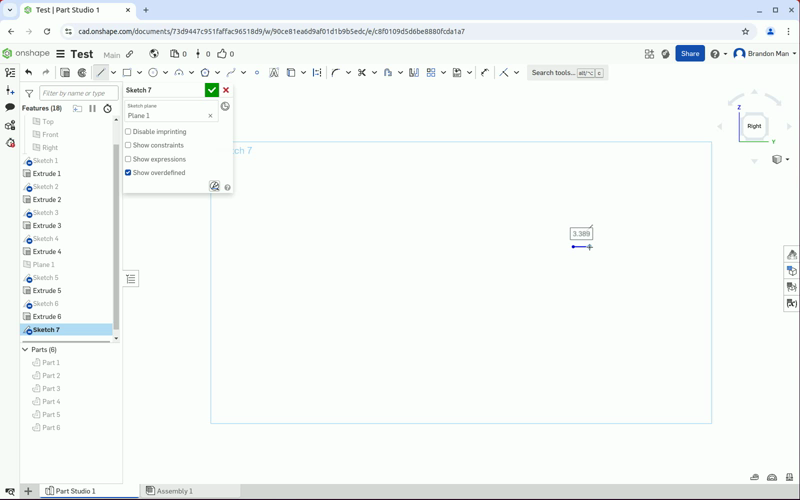
mouse_move(573, 208)
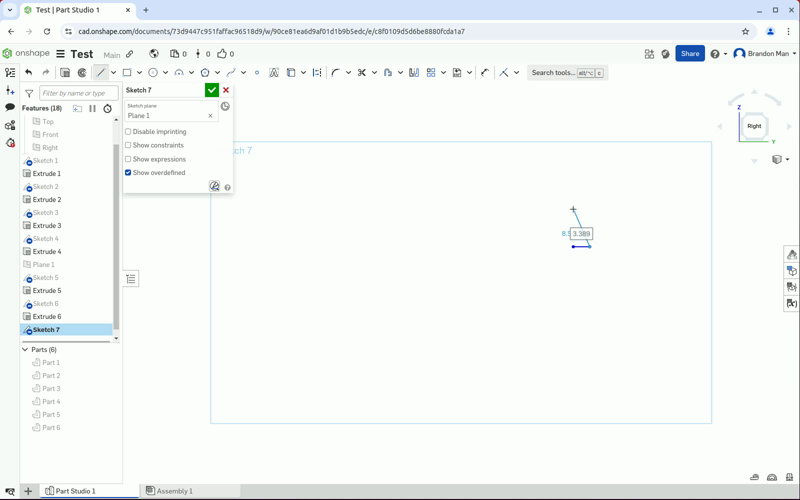
click(573, 208)
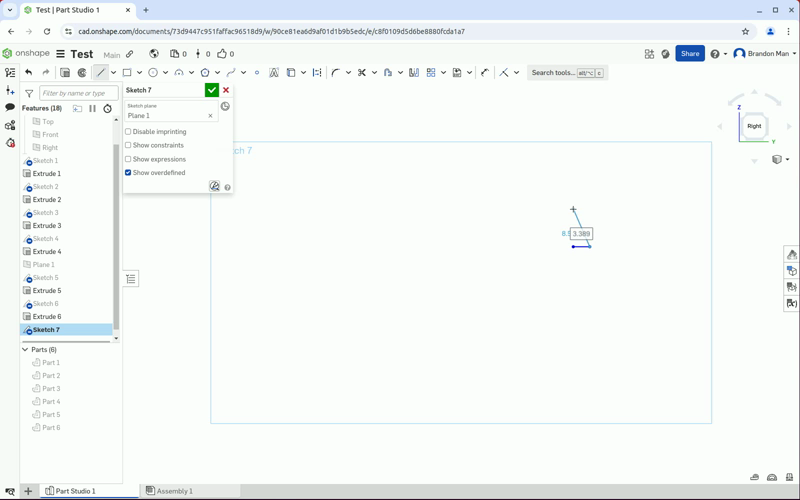
key_up(shift)
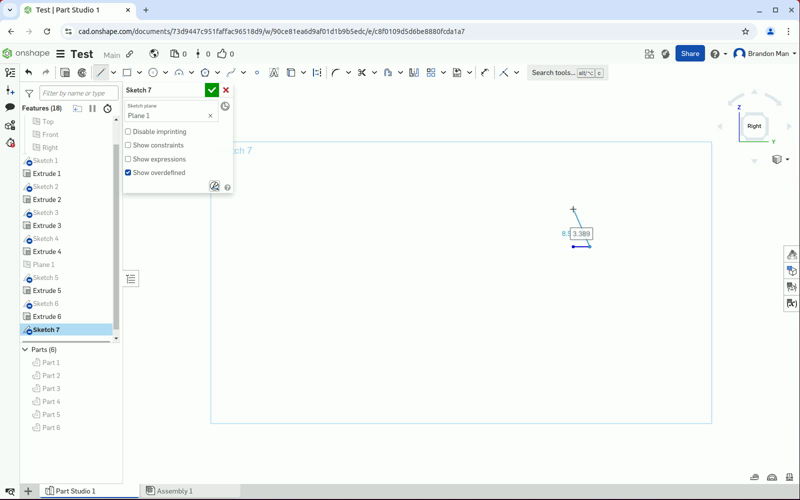
mouse_move(589, 208)
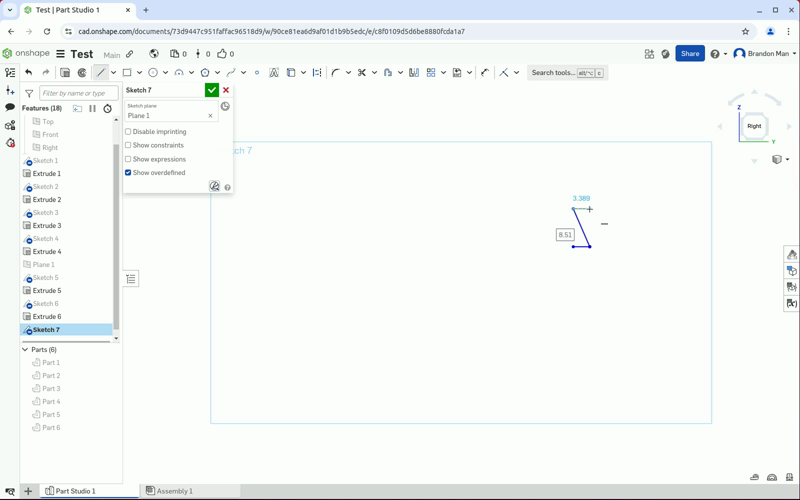
key_down(shift)
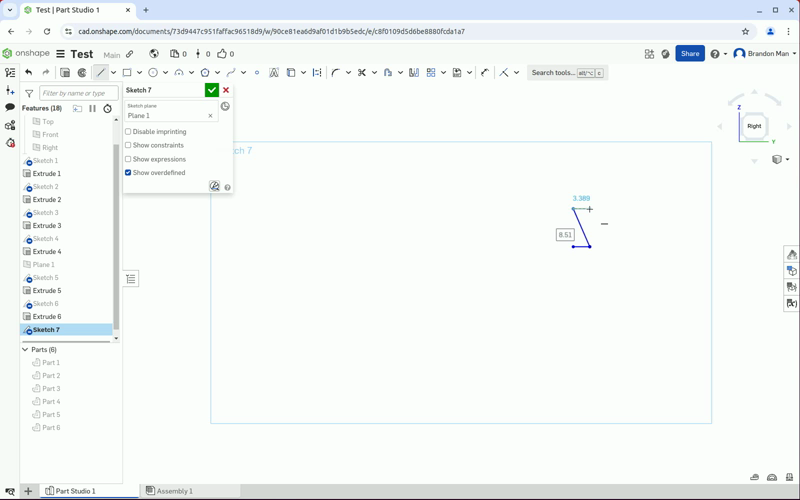
mouse_move(573, 246)
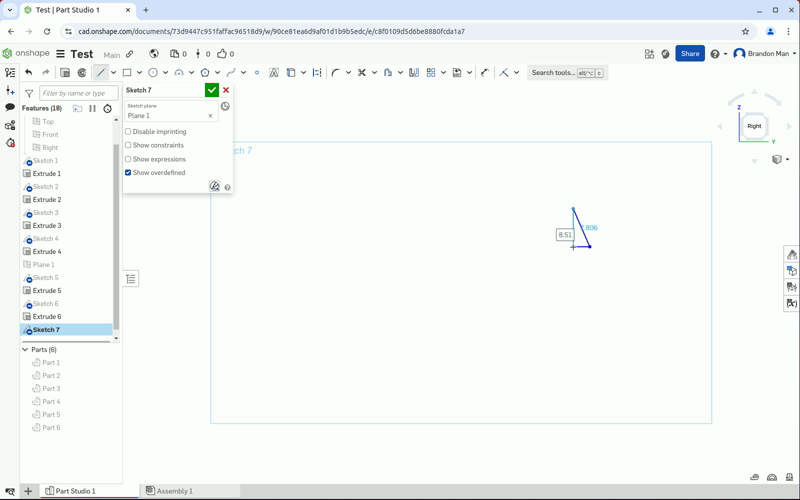
key_up(shift)
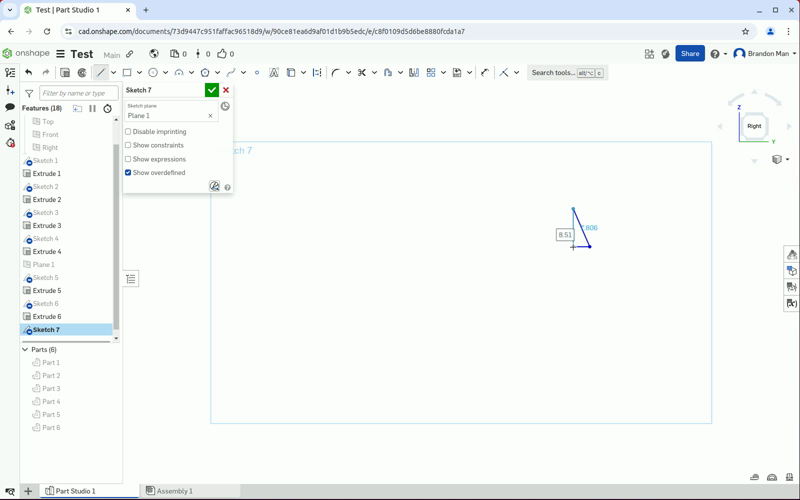
click(573, 246)
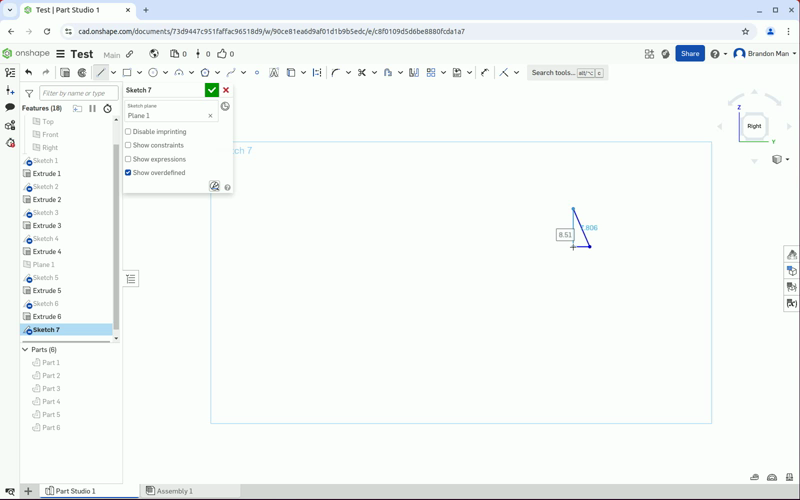
key(esc)
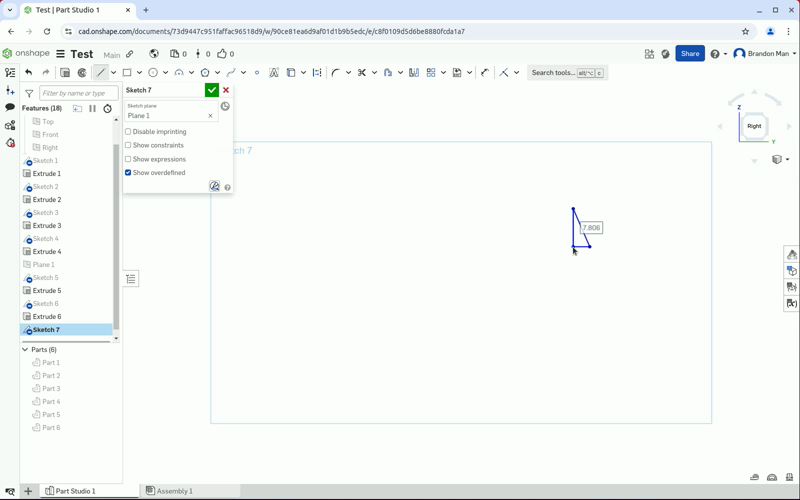
mouse_move(575, 217)
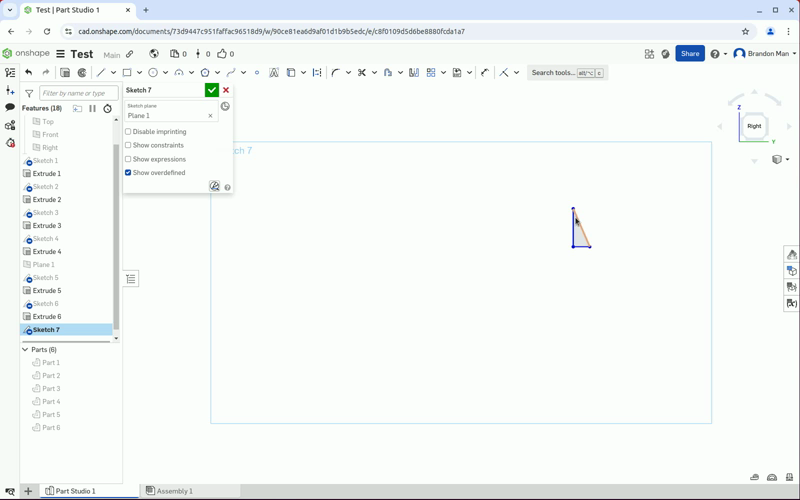
scroll(6)
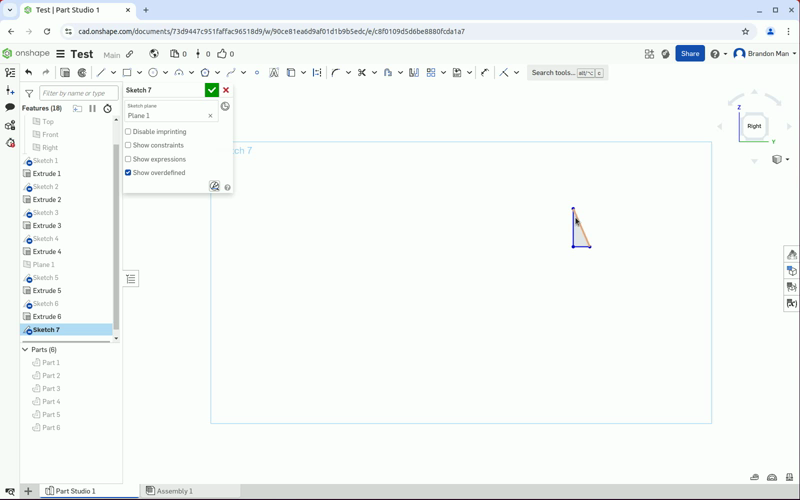
scroll(6)
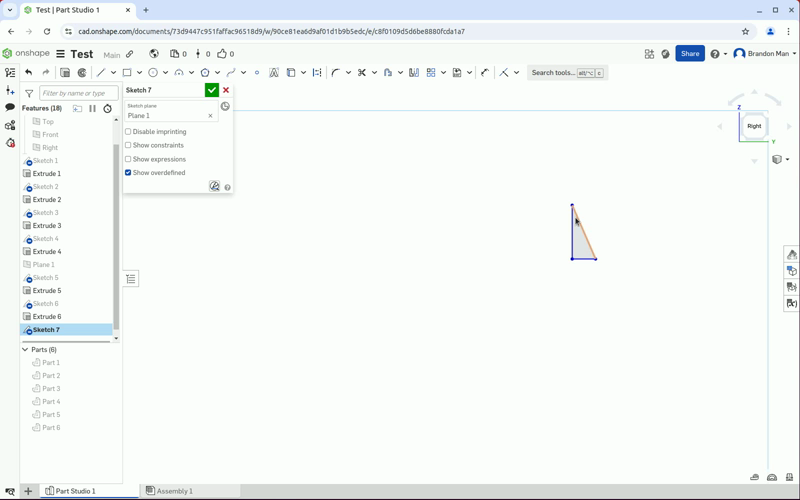
scroll(6)
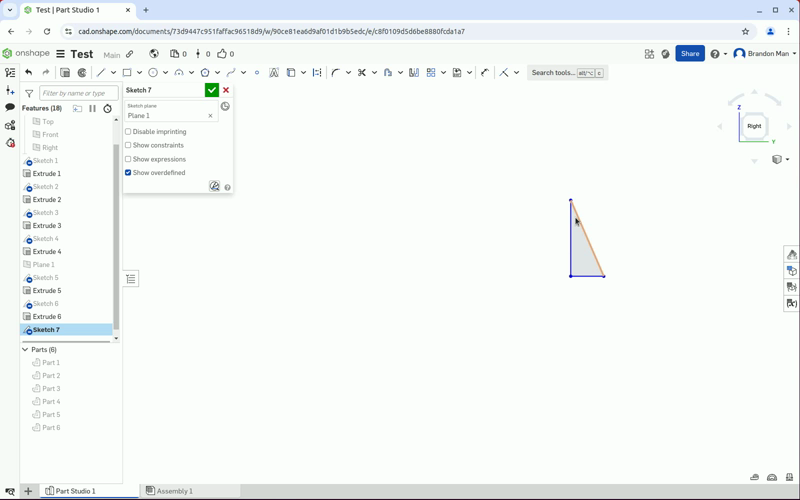
scroll(6)
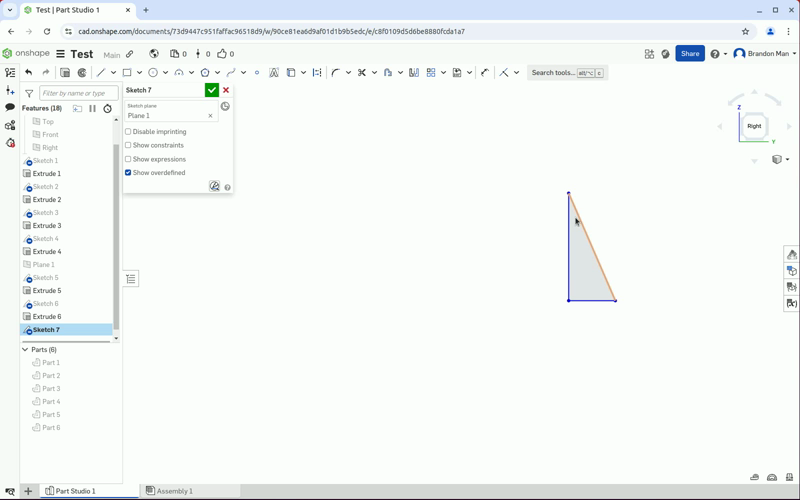
scroll(6)
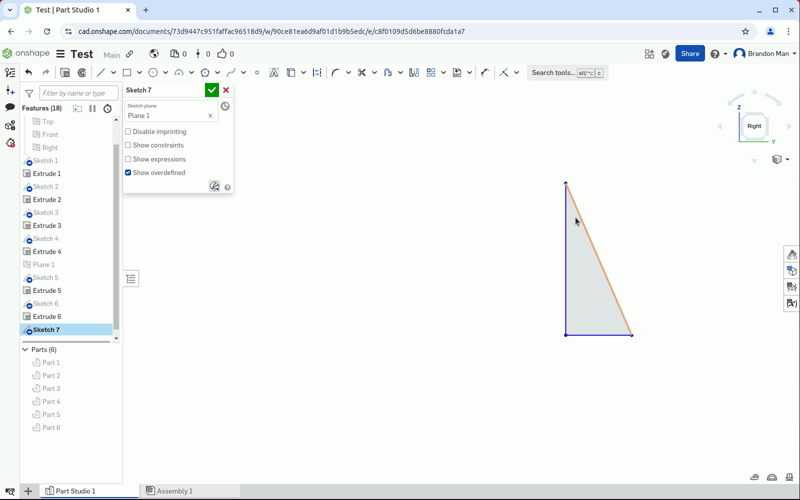
scroll(6)
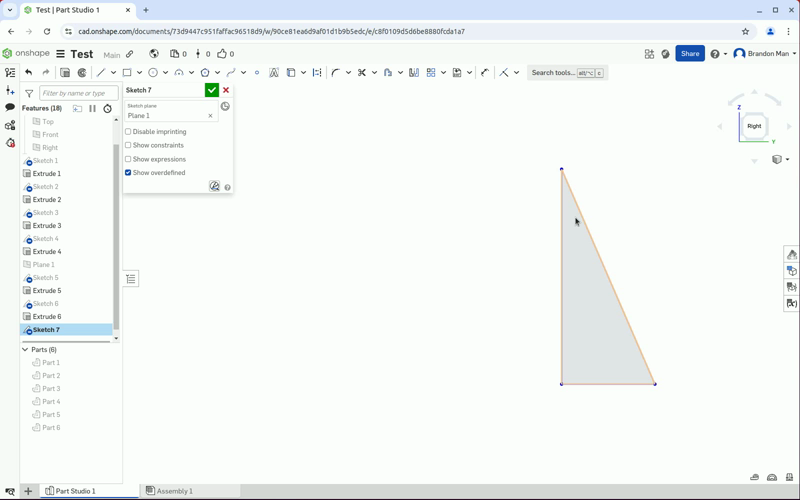
scroll(6)
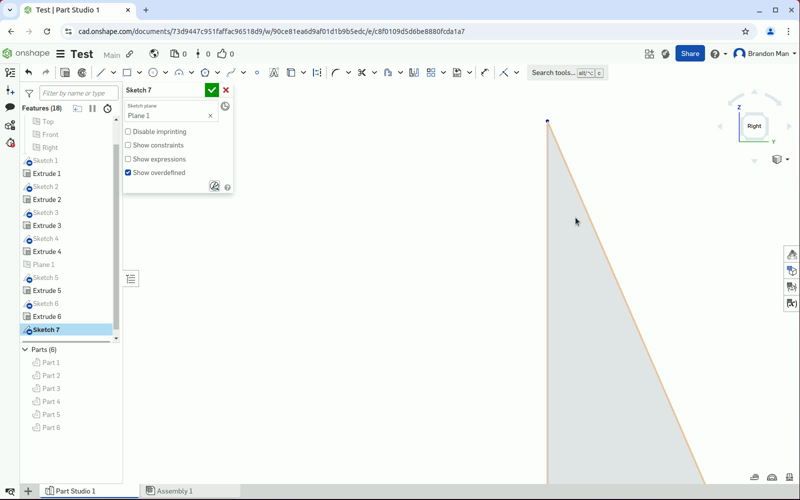
click(575, 217)
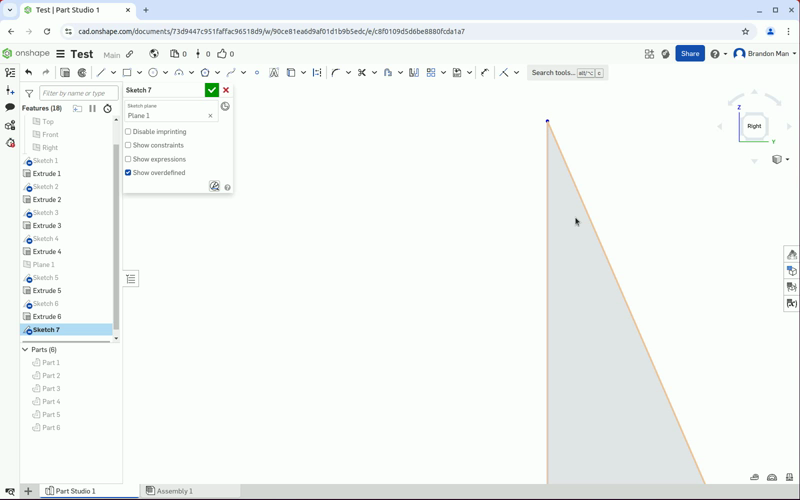
scroll(-6)
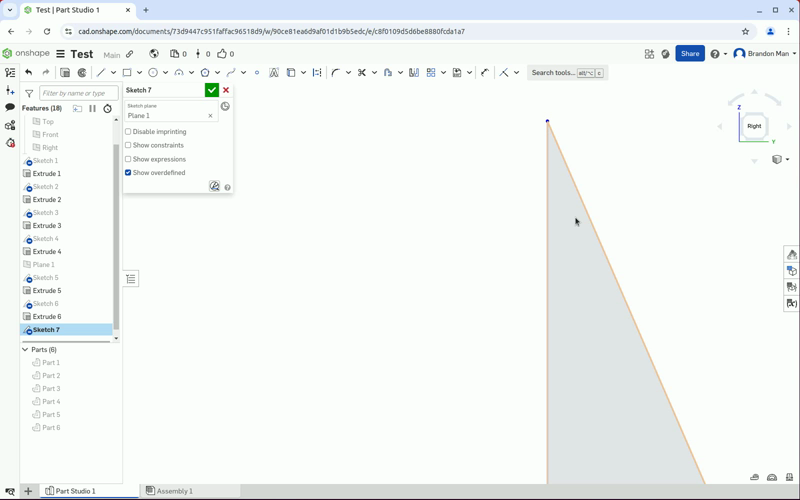
scroll(-6)
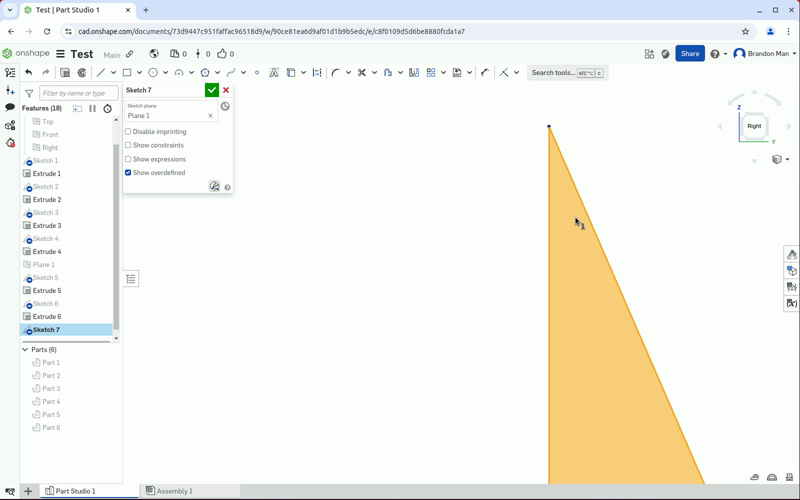
scroll(-6)
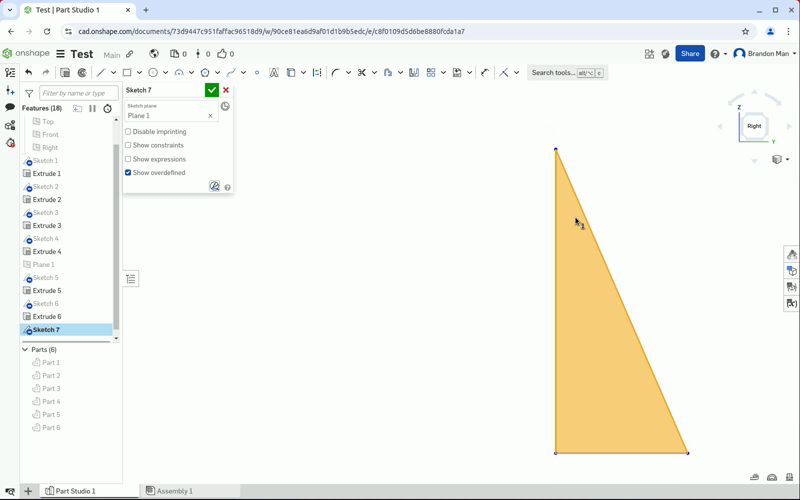
scroll(-6)
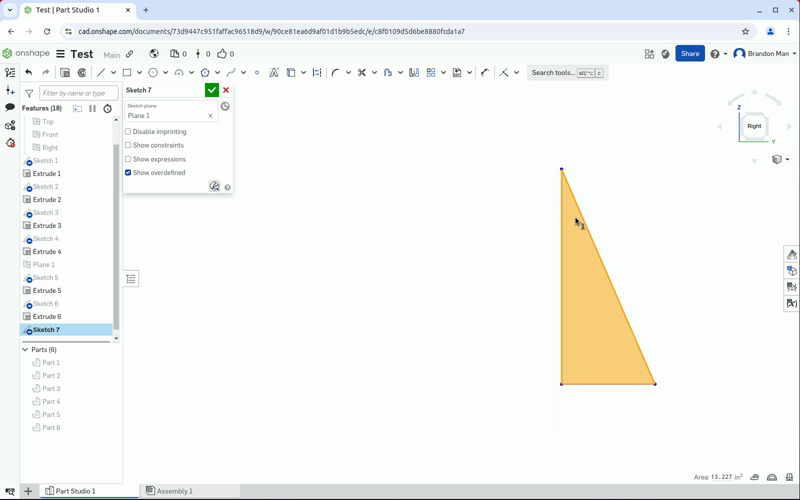
scroll(-6)
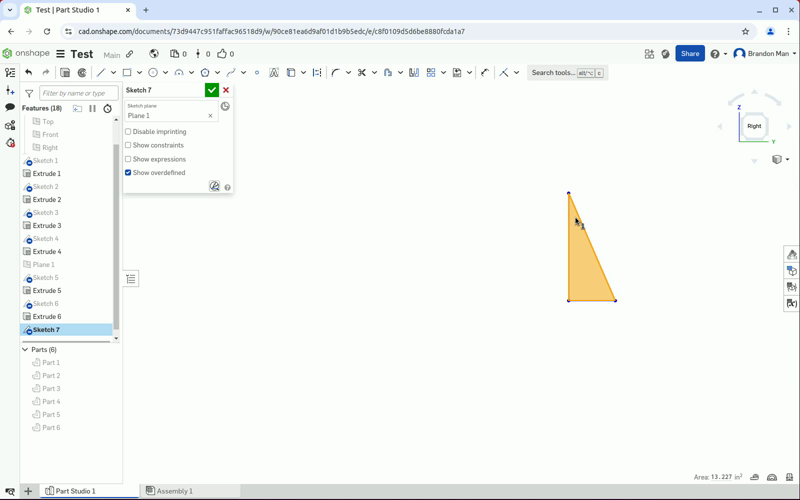
scroll(-6)
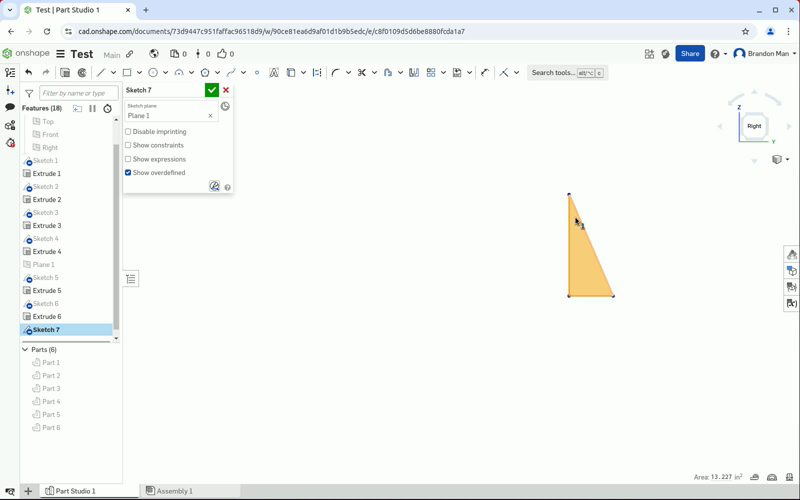
scroll(-6)
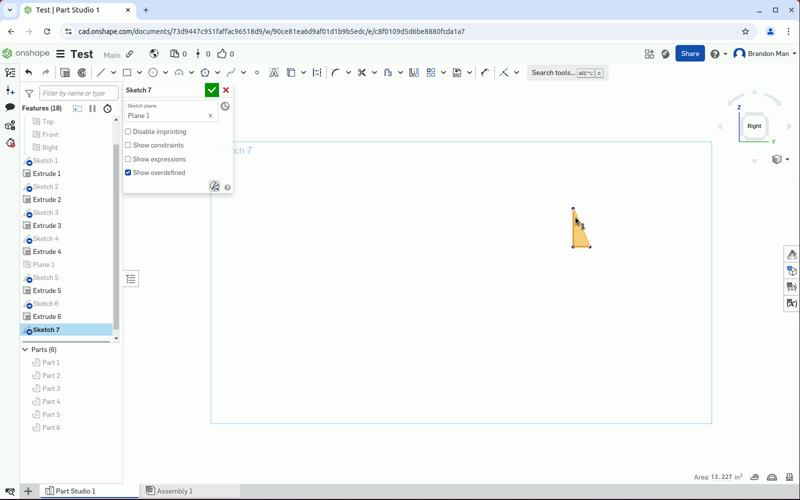
mouse_move(73, 352)
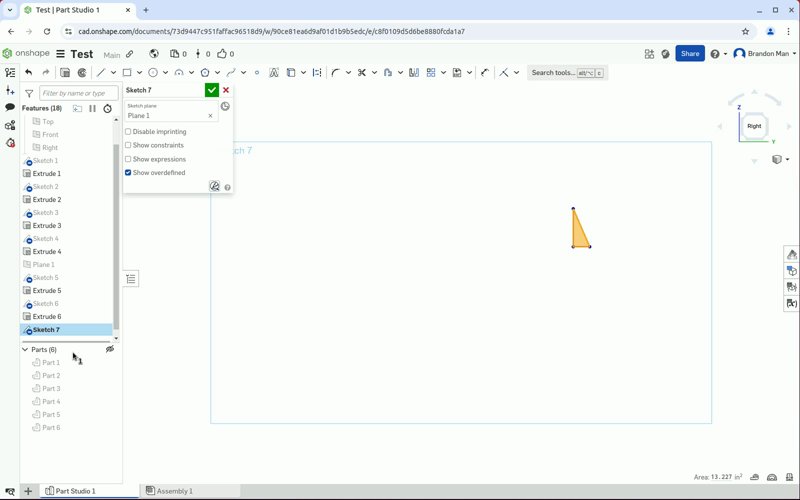
key(shift+y)
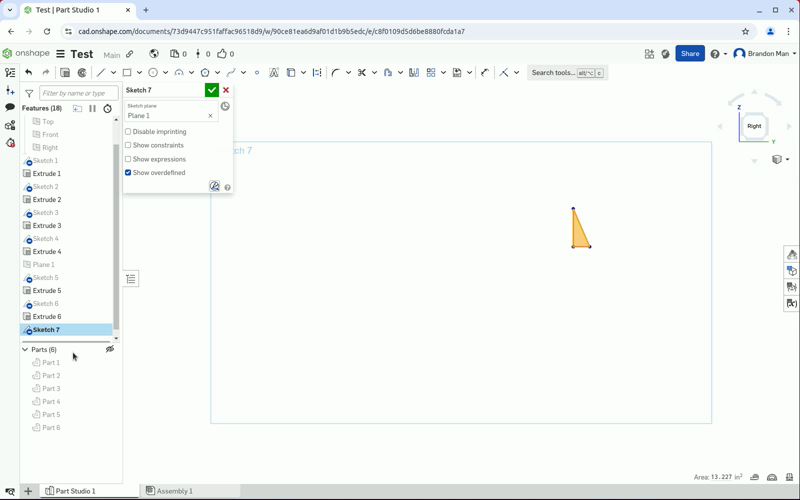
key(shift+e)
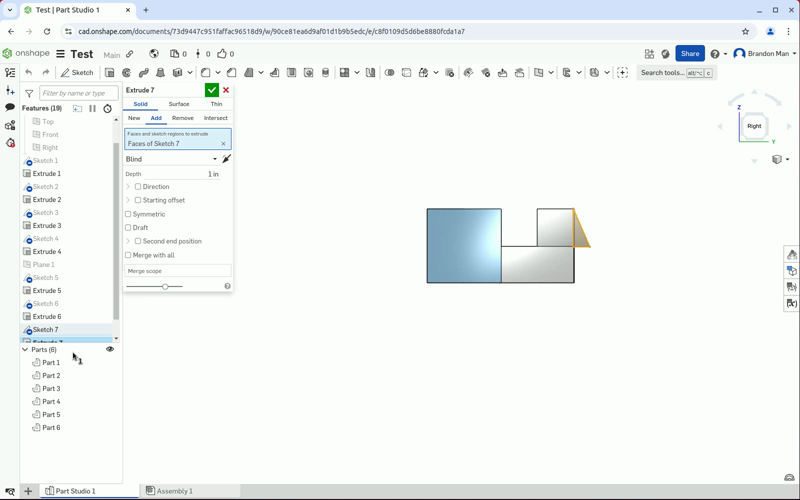
mouse_move(143, 106)
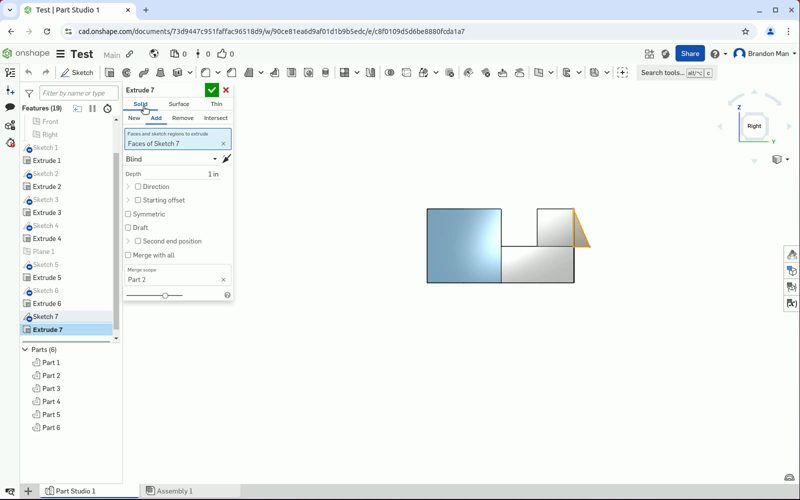
click(143, 106)
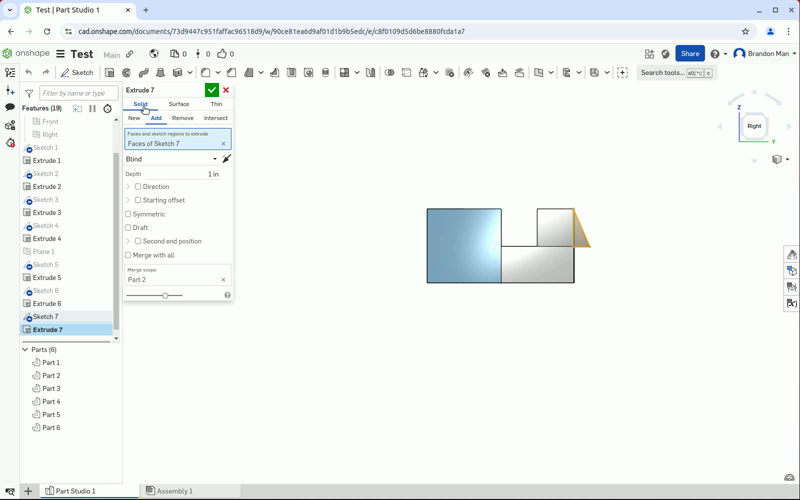
mouse_move(137, 120)
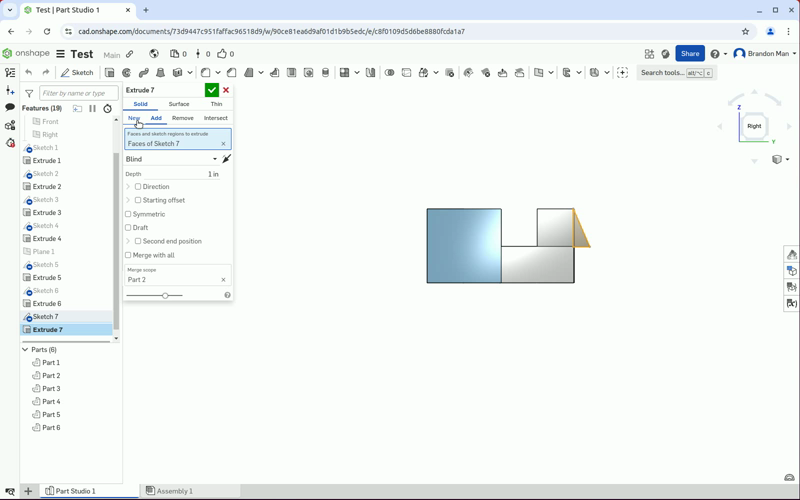
click(137, 120)
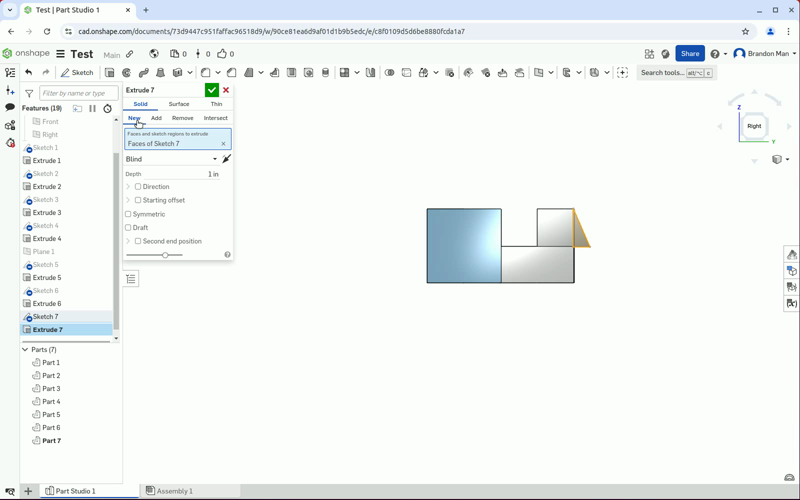
key(tab, 4)
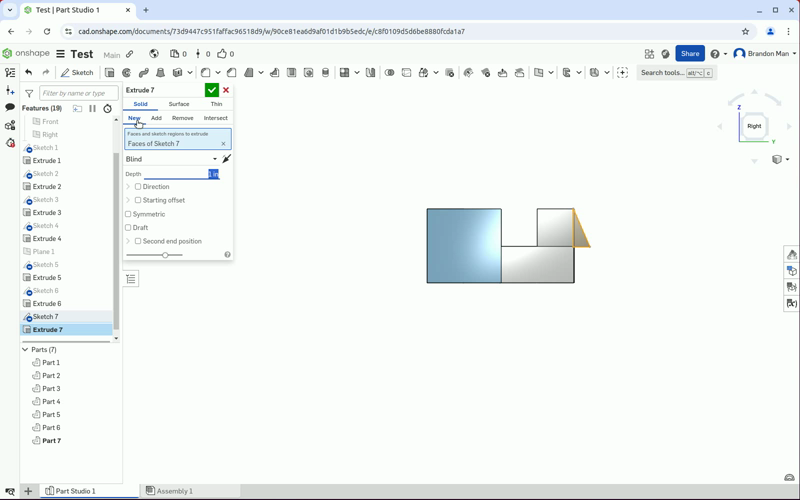
text(-7.462)
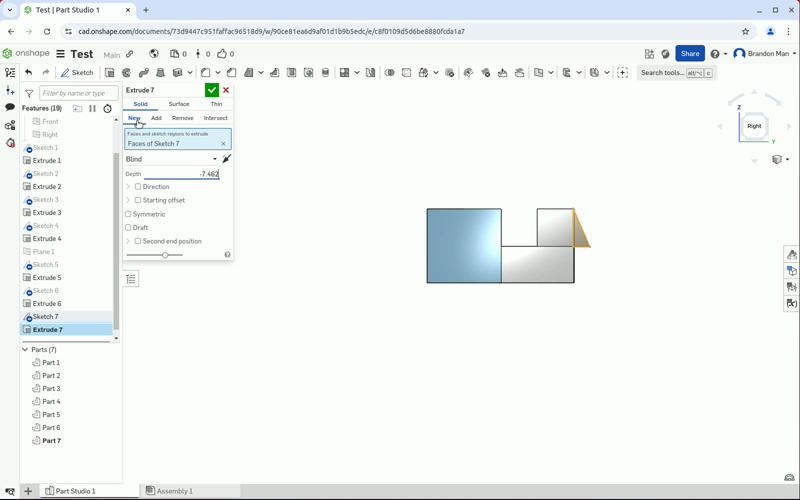
key(enter)
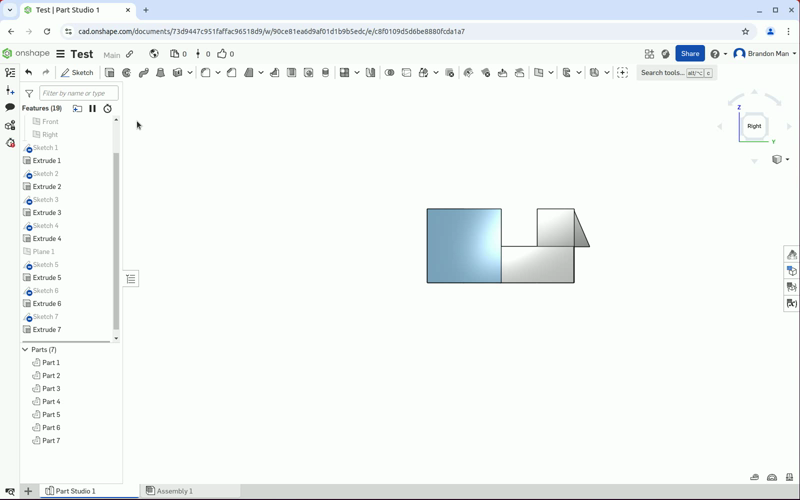
key(shift+h)
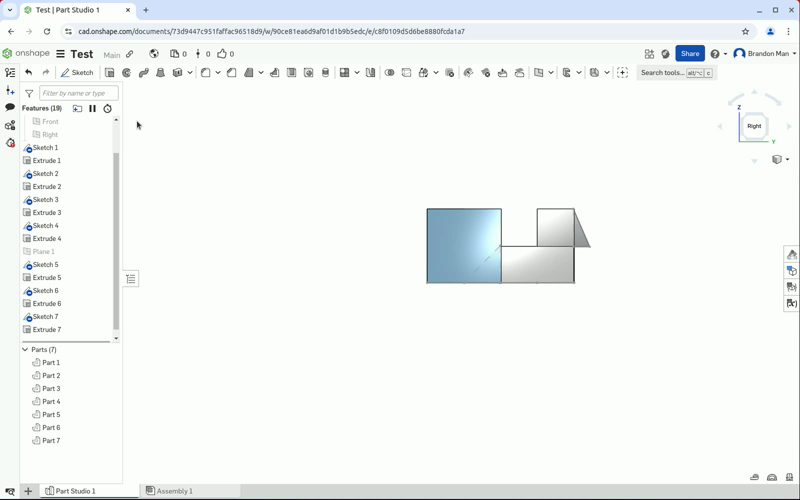
key(shift+h)
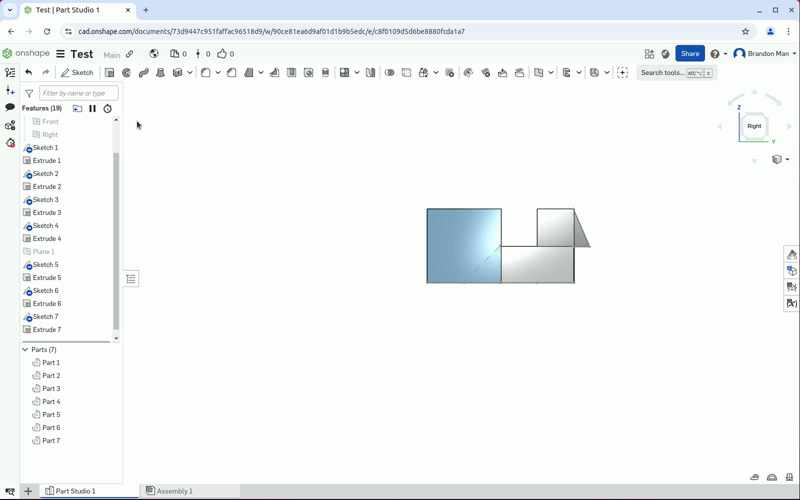
key(shift+7)
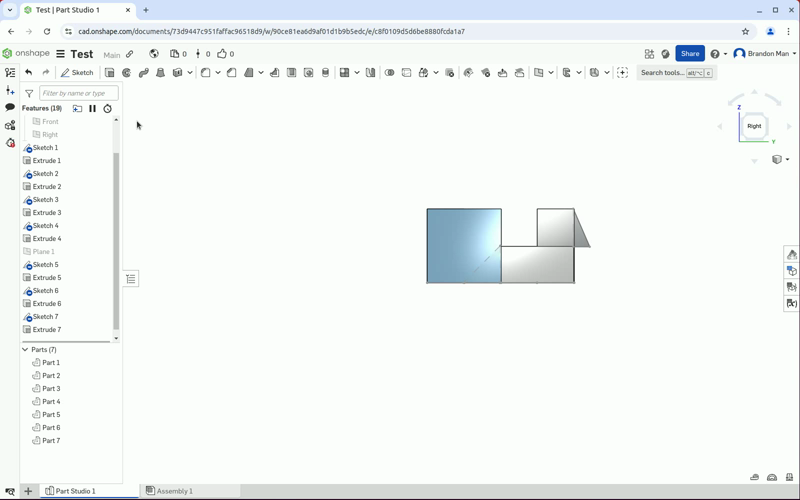
key(right, 2)
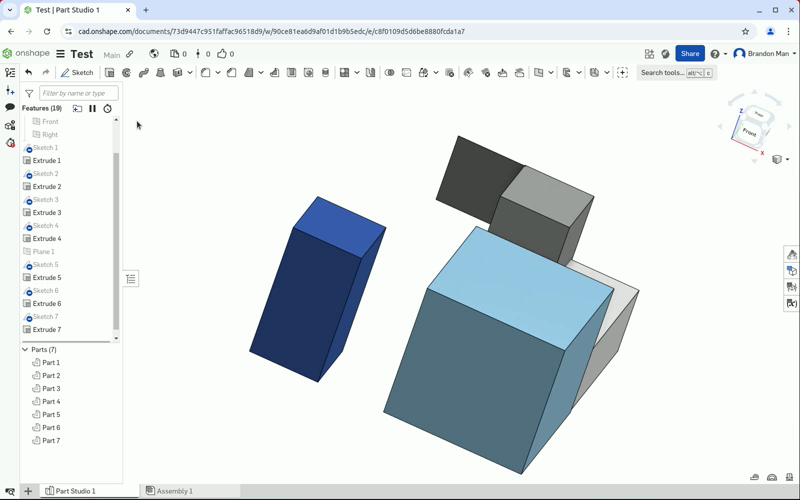
key(down, 2)
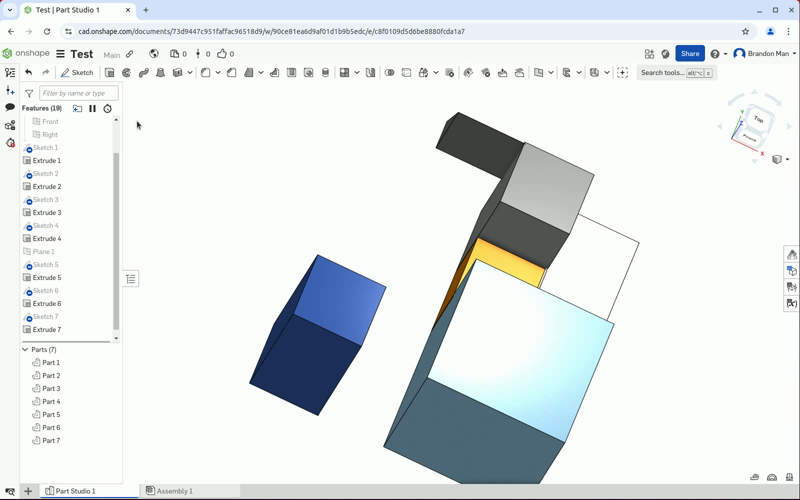
key(up, 2)
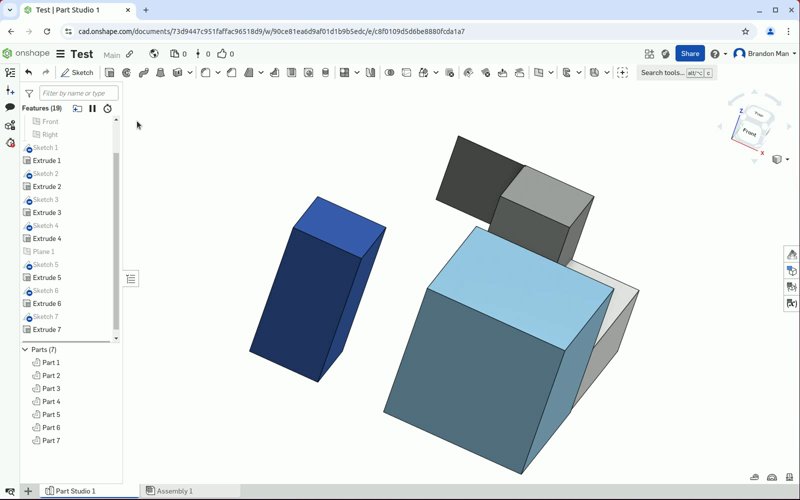
key(left, 2)
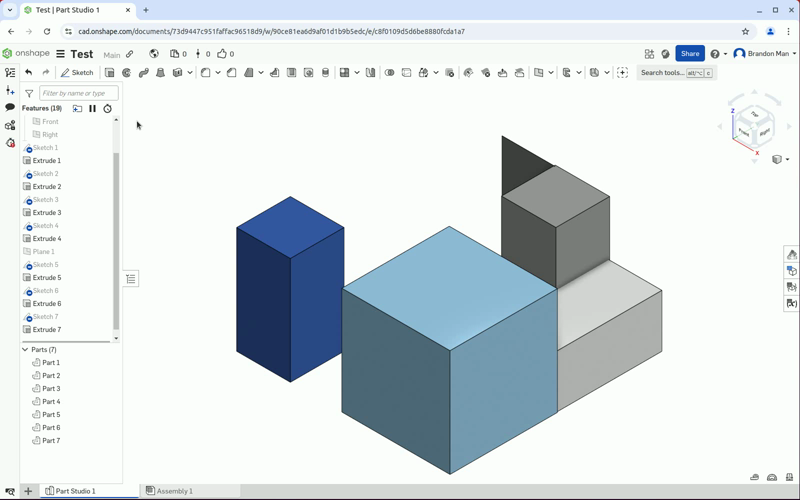
mouse_move(69, 150)
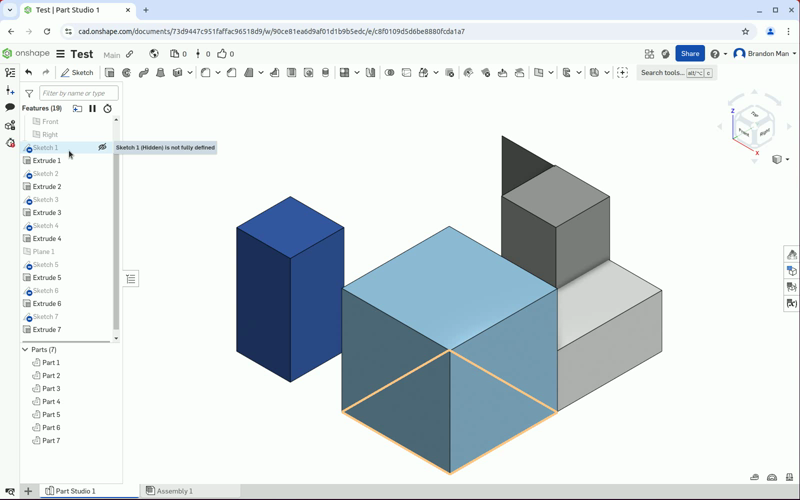
click(69, 150)